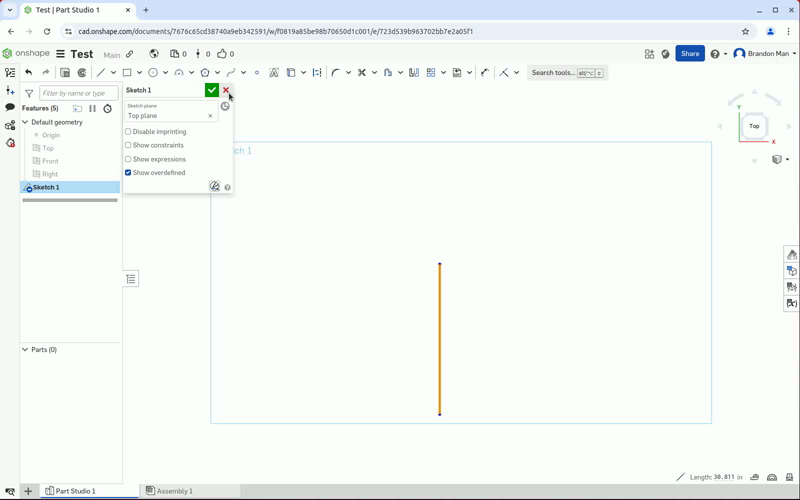
key(shift+h)
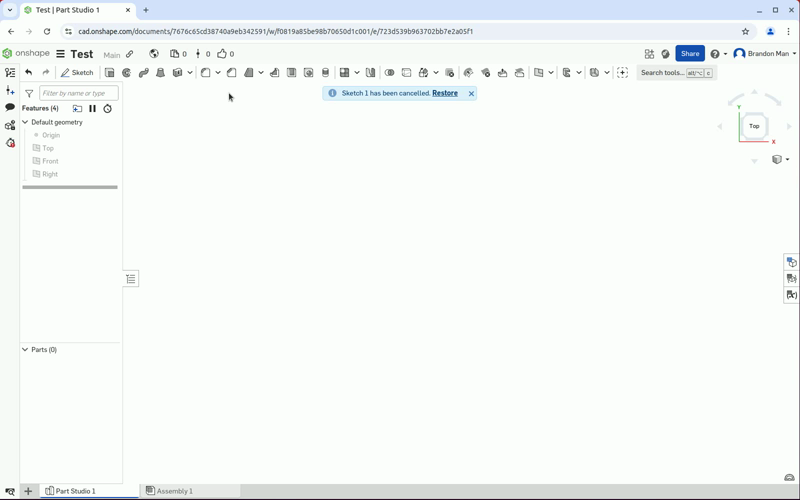
mouse_move(73, 352)
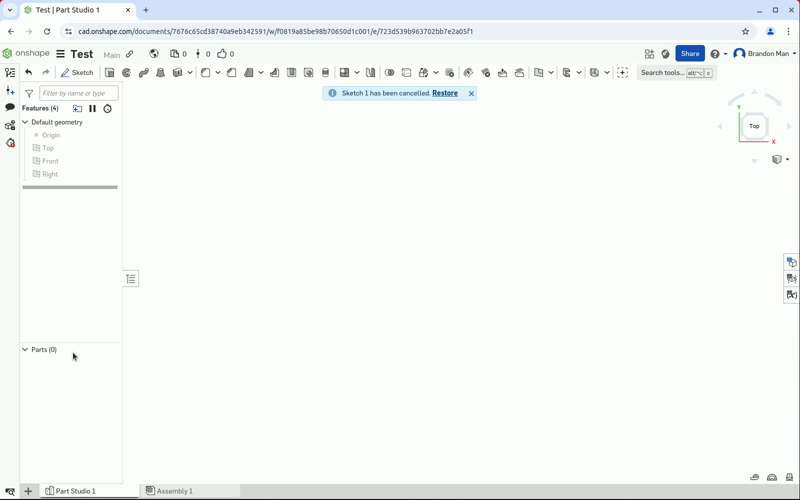
key(y)
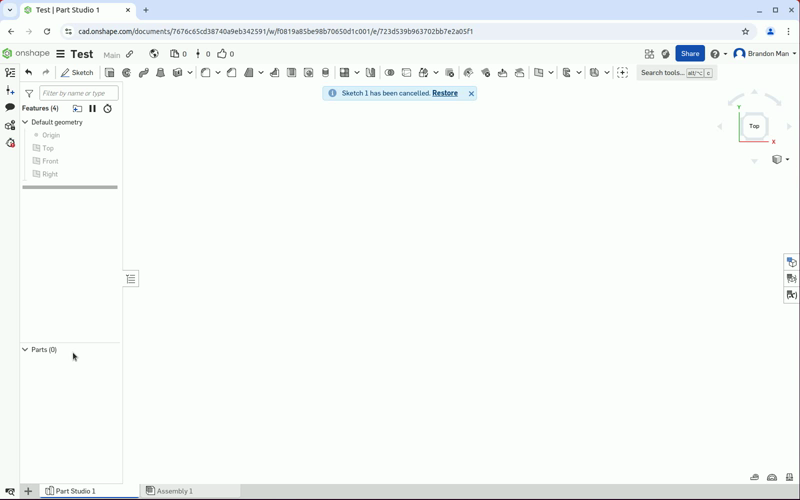
key(shift+p)
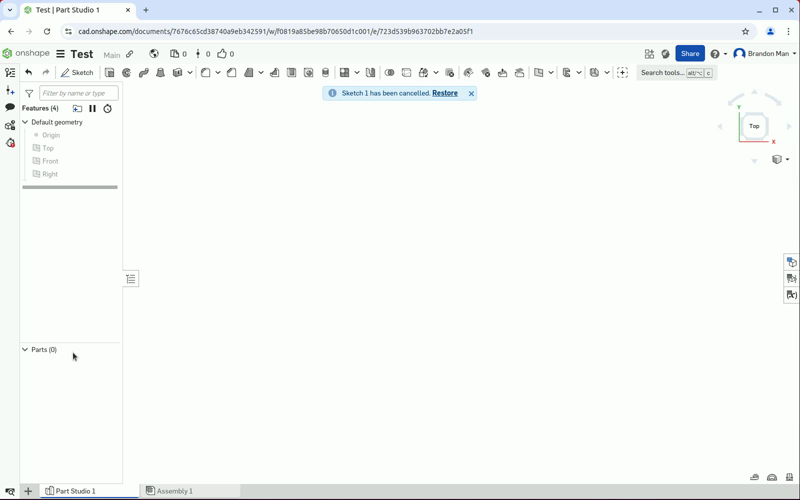
key(space)
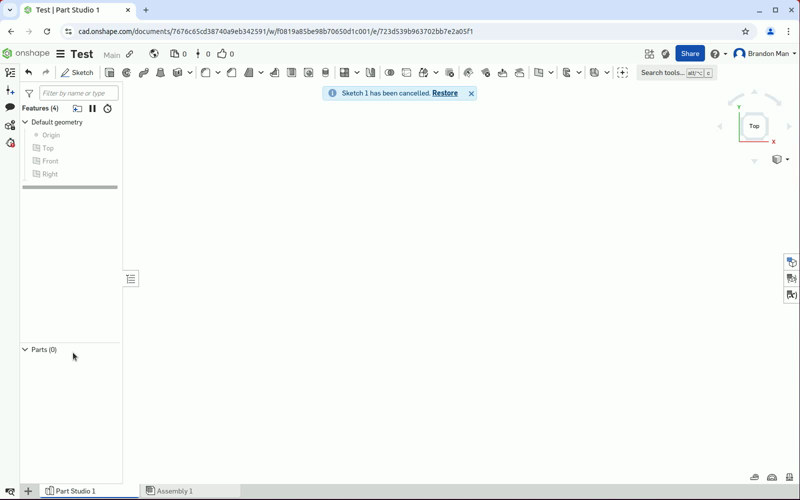
key_down(shift)
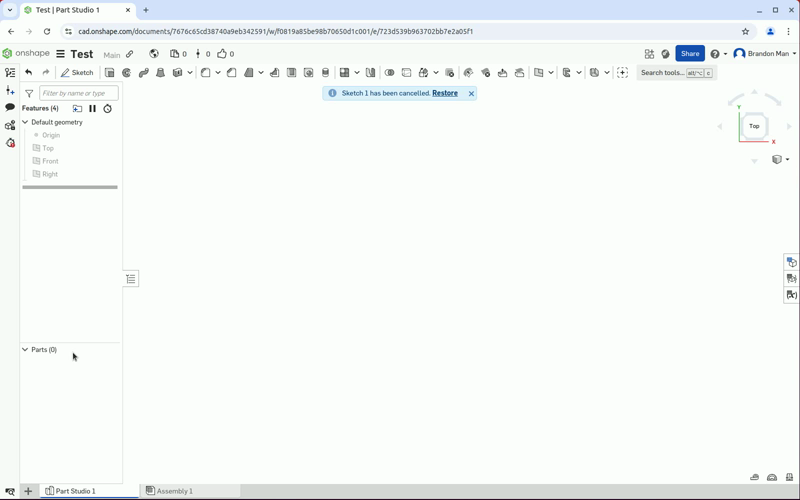
key(up)
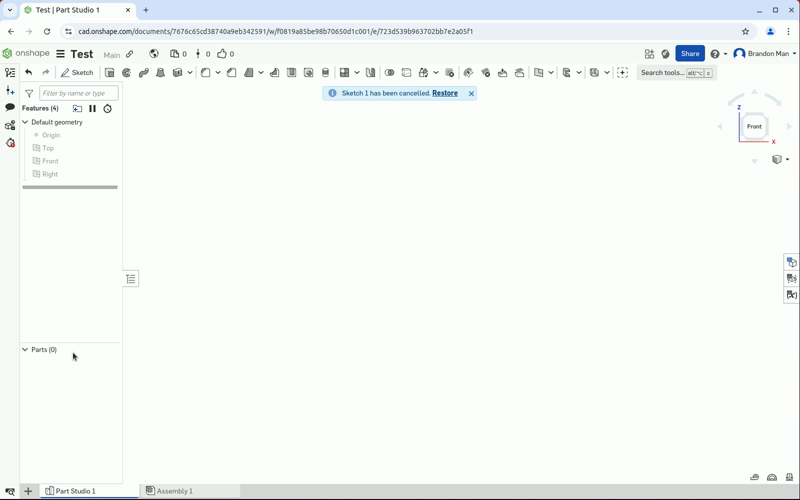
key_up(shift)
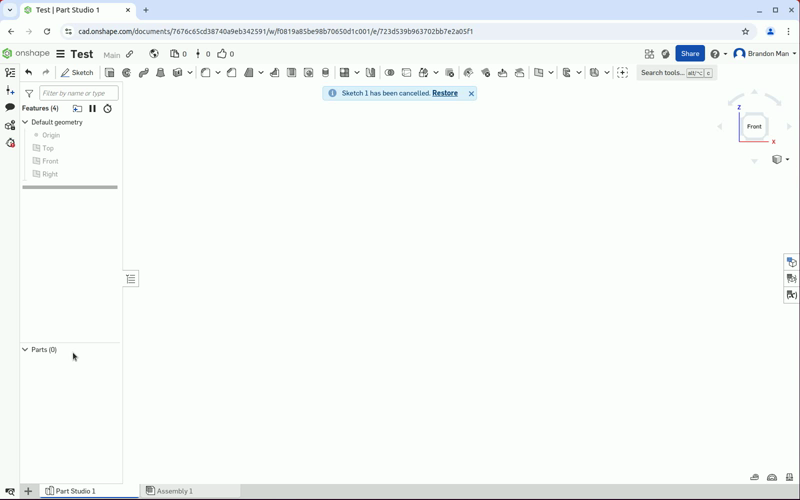
mouse_move(73, 352)
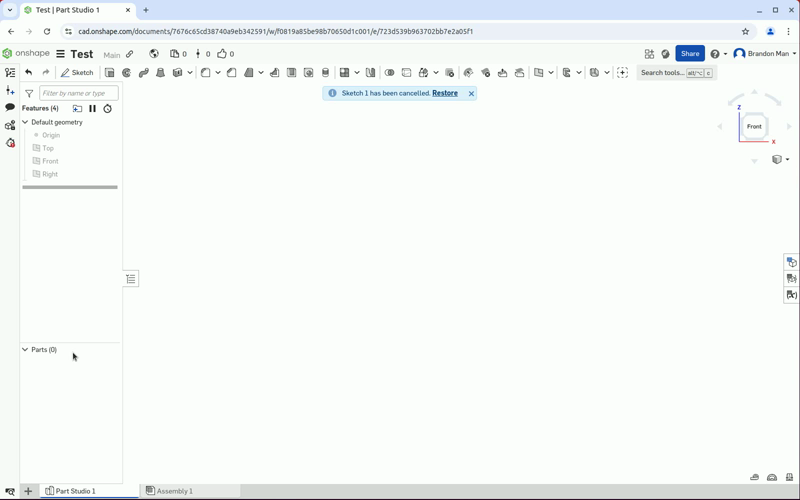
key(shift+y)
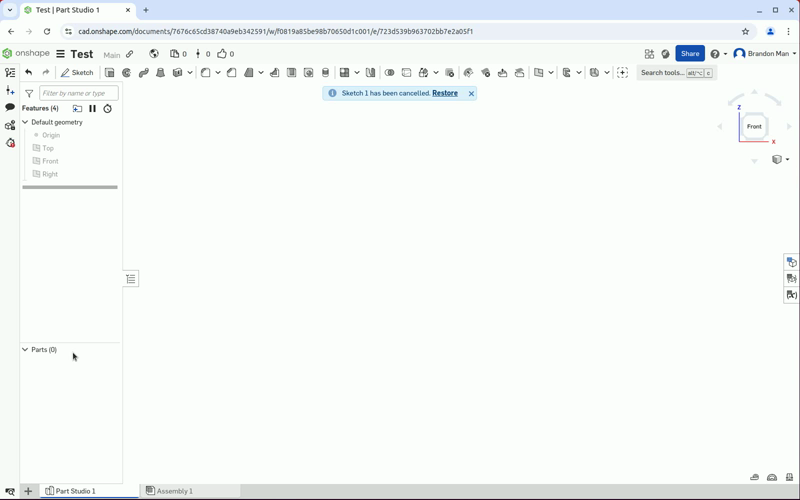
key(shift+s)
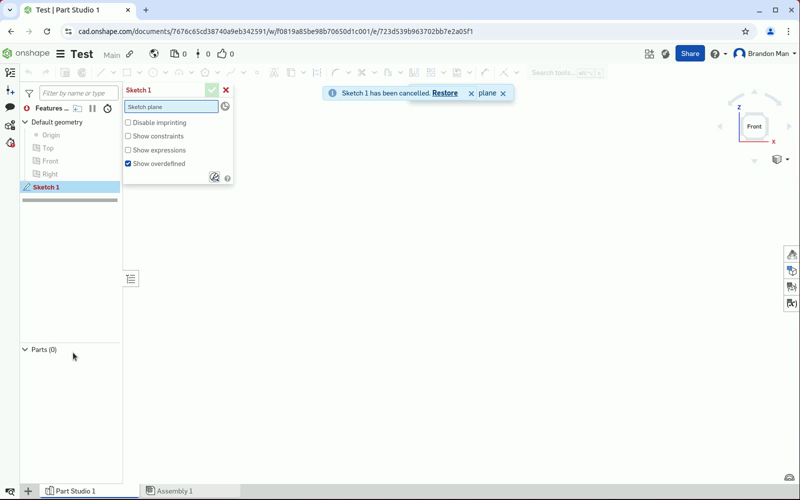
mouse_move(73, 163)
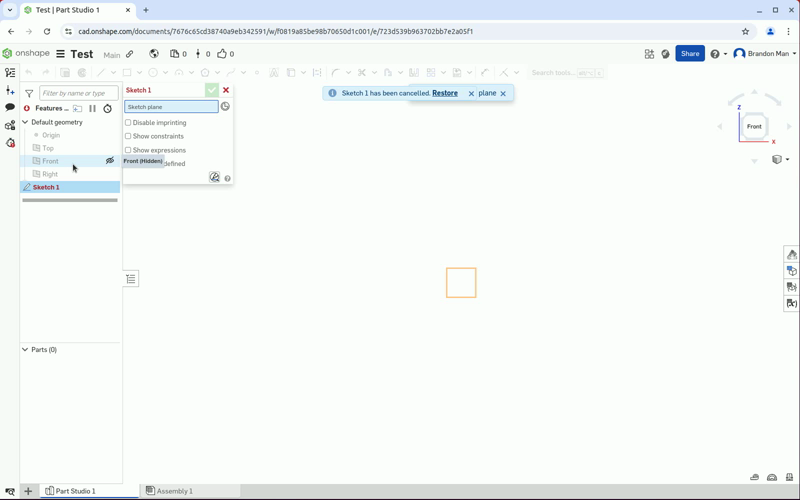
click(73, 163)
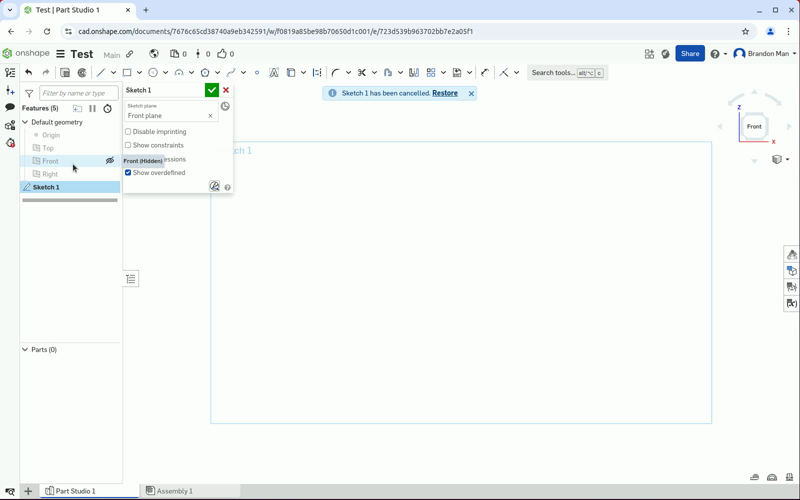
mouse_move(73, 352)
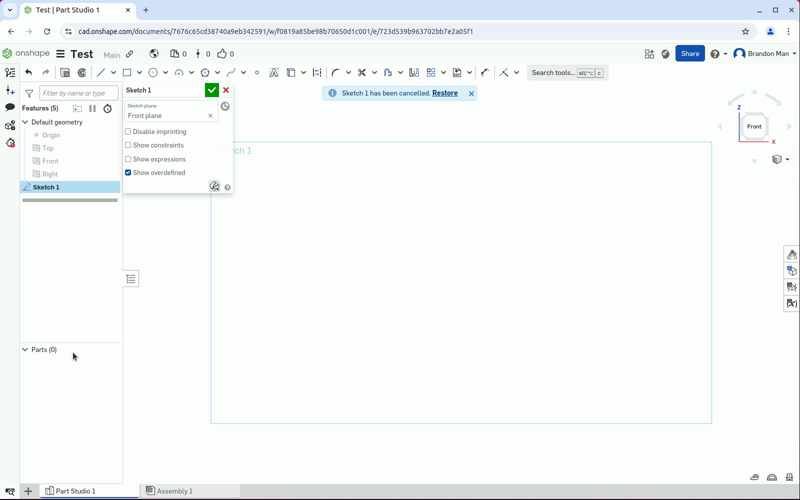
key(y)
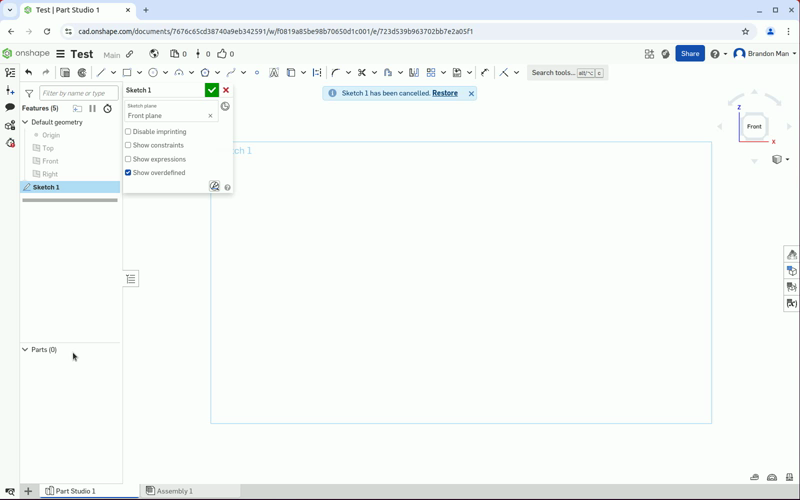
key(c)
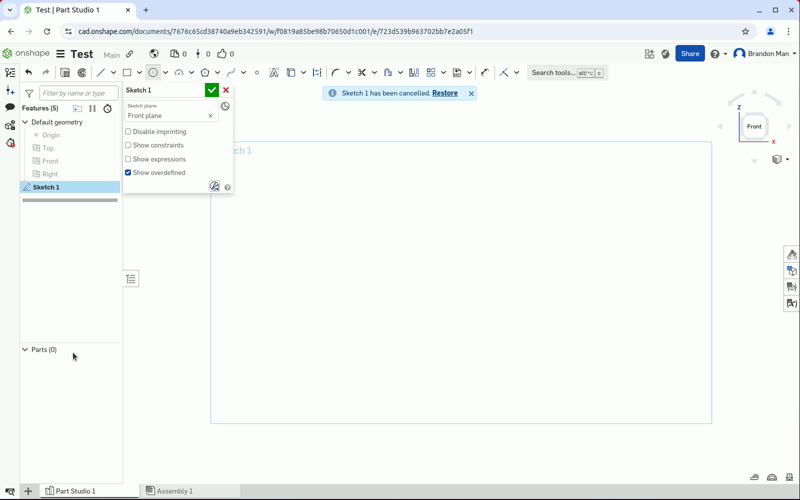
key_down(shift)
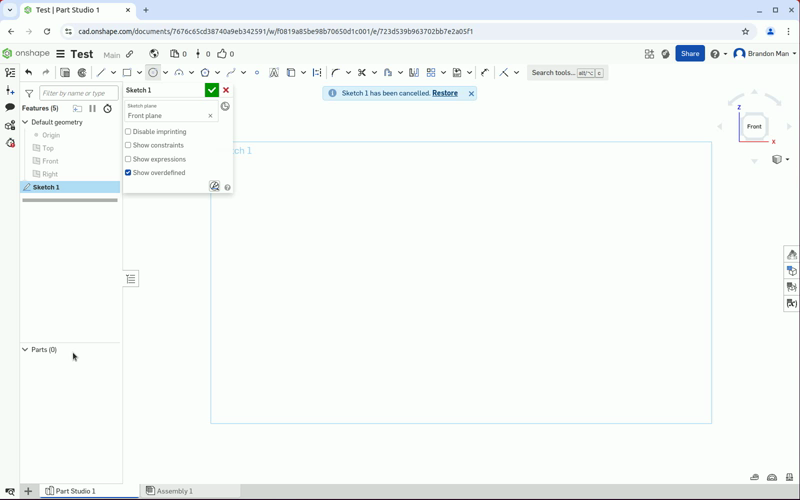
mouse_move(460, 282)
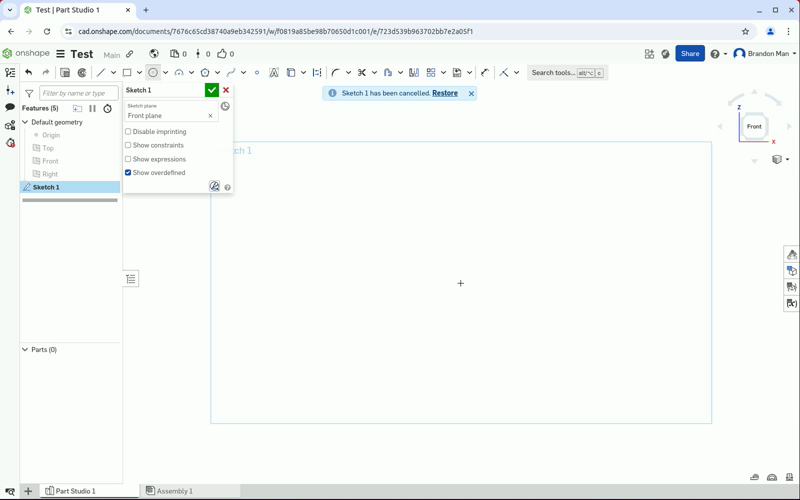
click(460, 282)
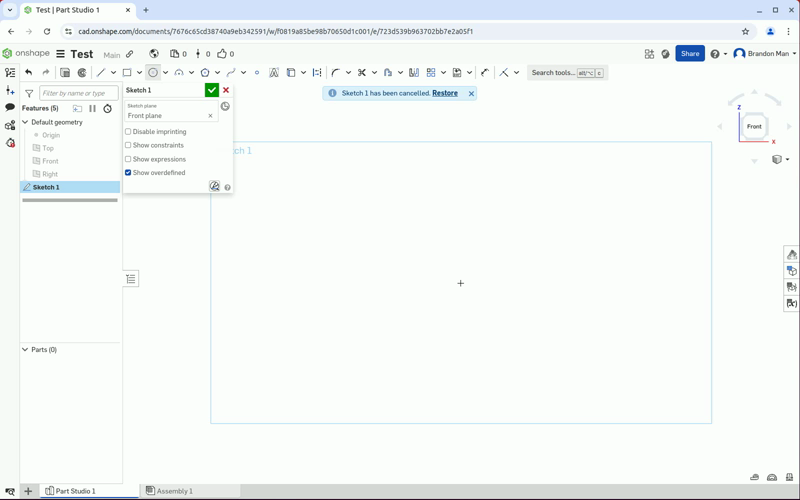
key_up(shift)
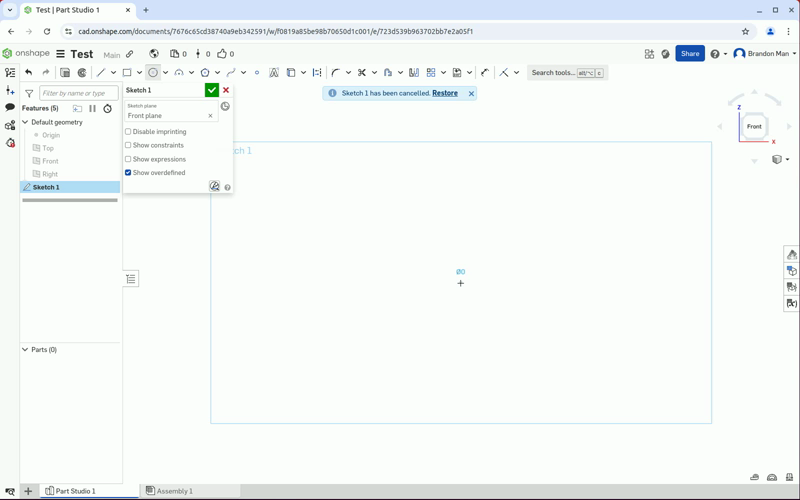
mouse_move(505, 282)
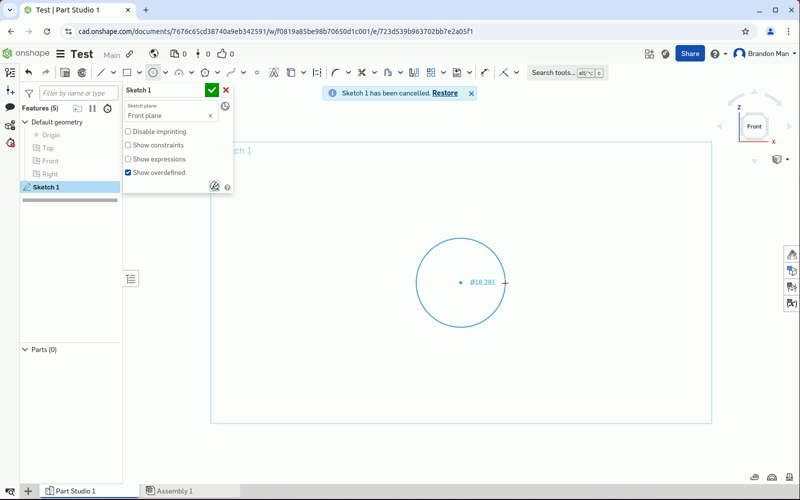
click(505, 282)
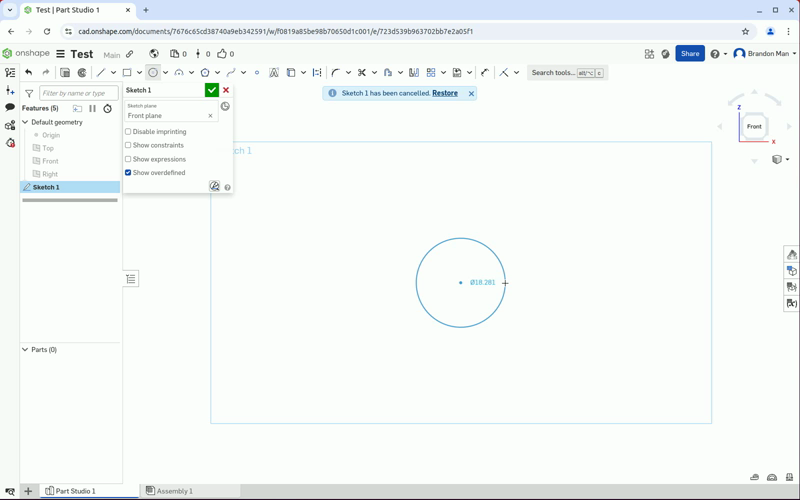
key(esc)
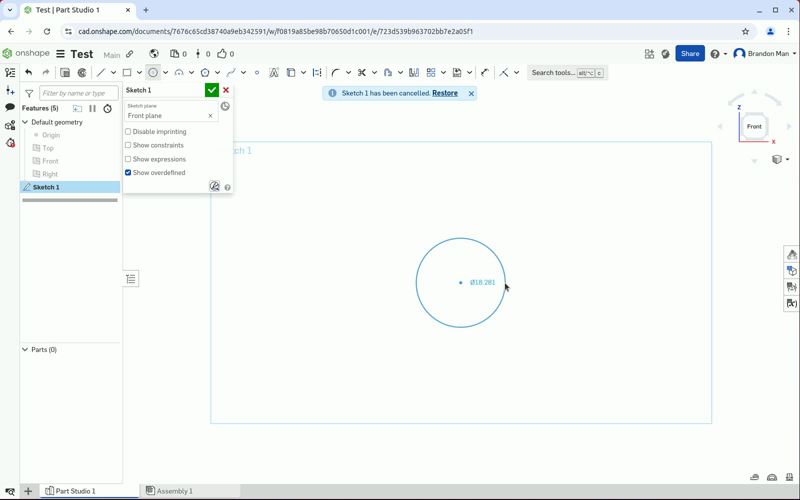
key(l)
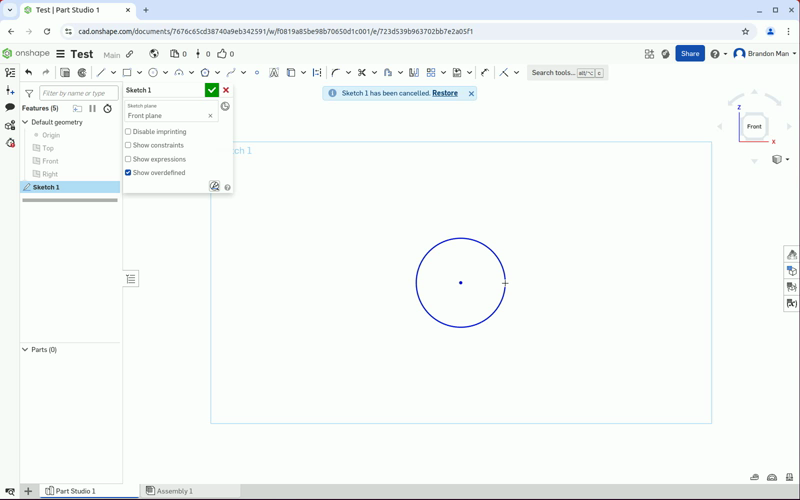
key_down(shift)
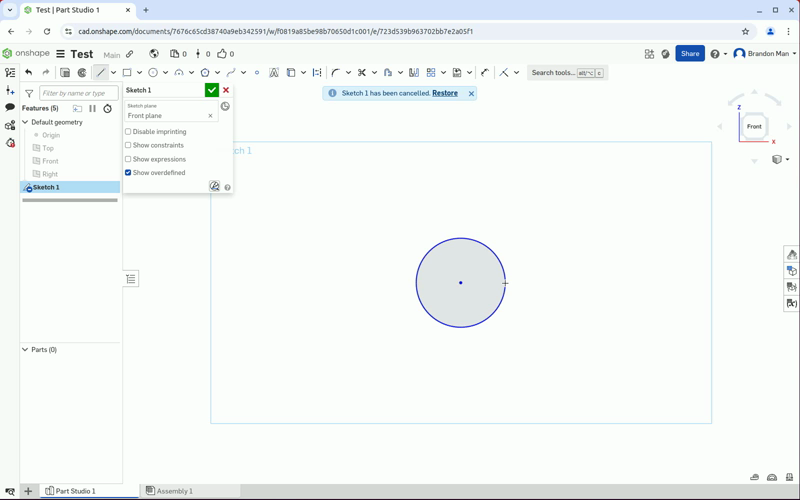
mouse_move(431, 290)
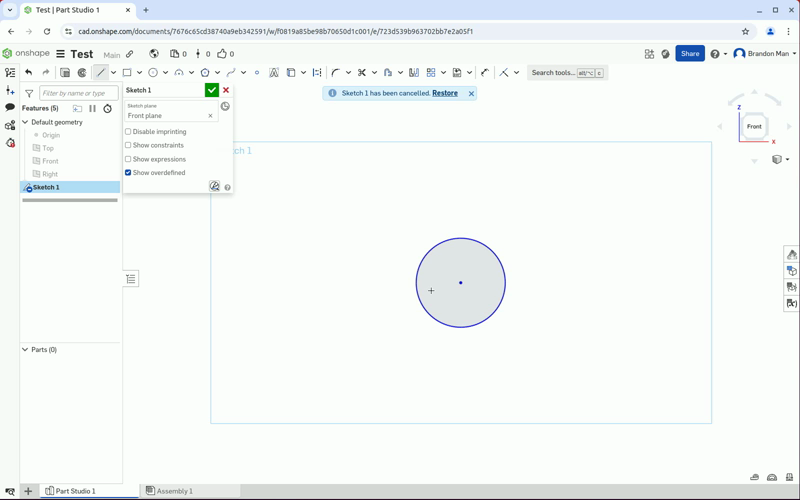
click(431, 290)
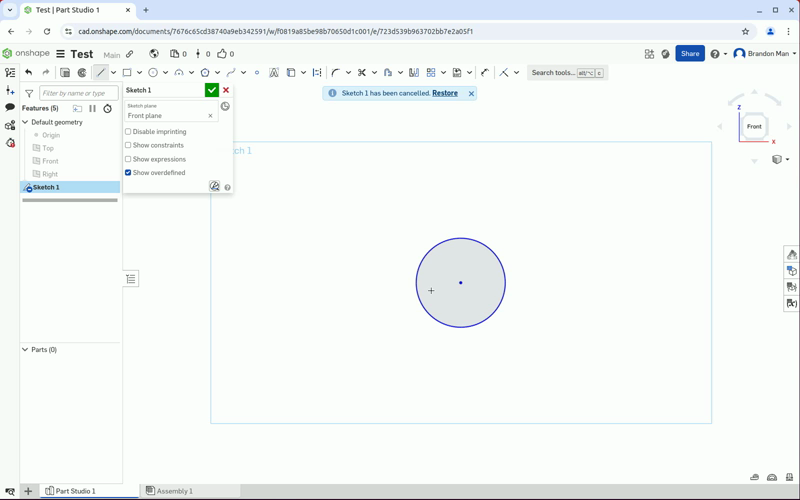
key_up(shift)
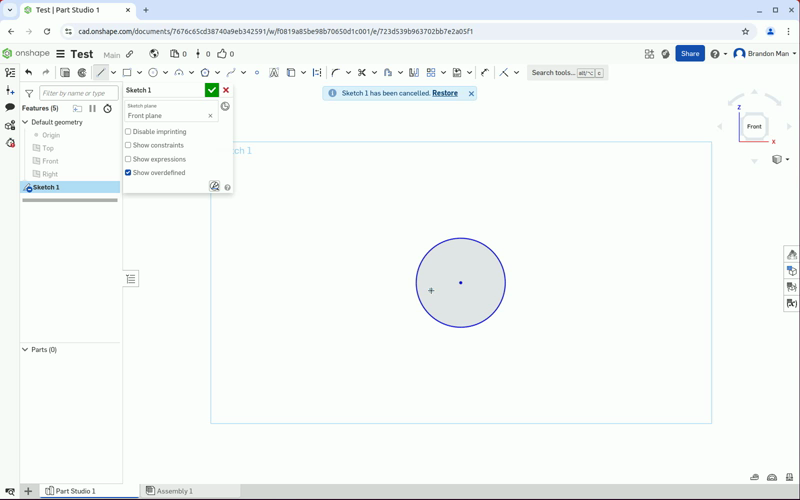
key_down(shift)
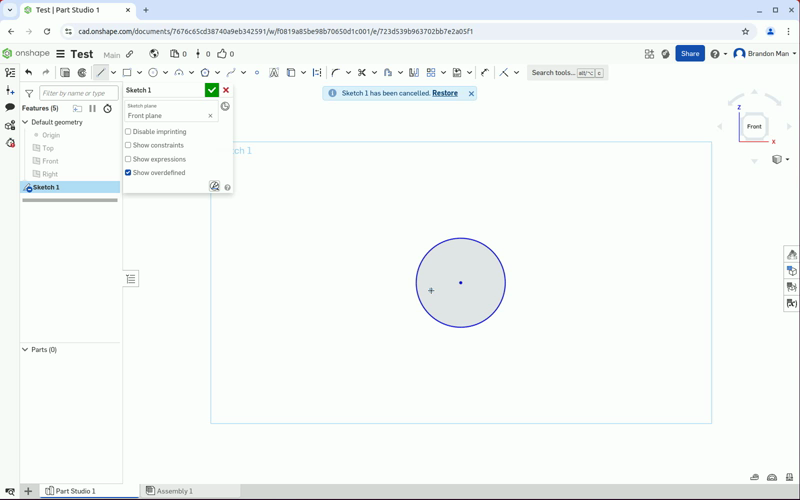
mouse_move(461, 290)
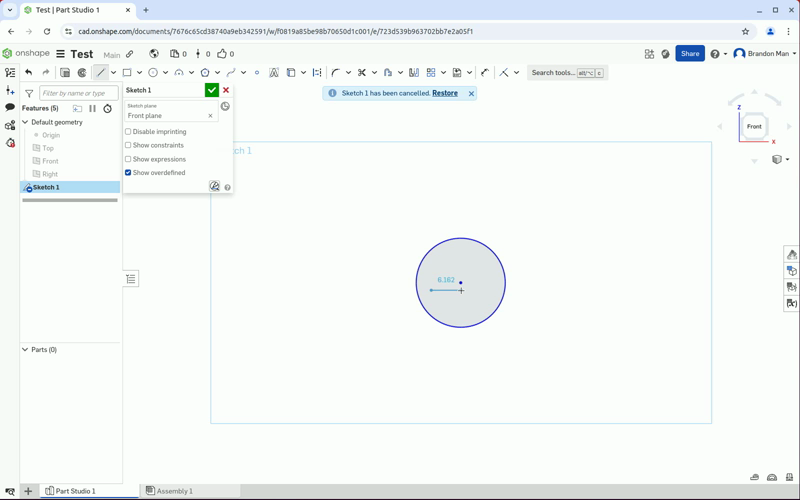
mouse_move(439, 290)
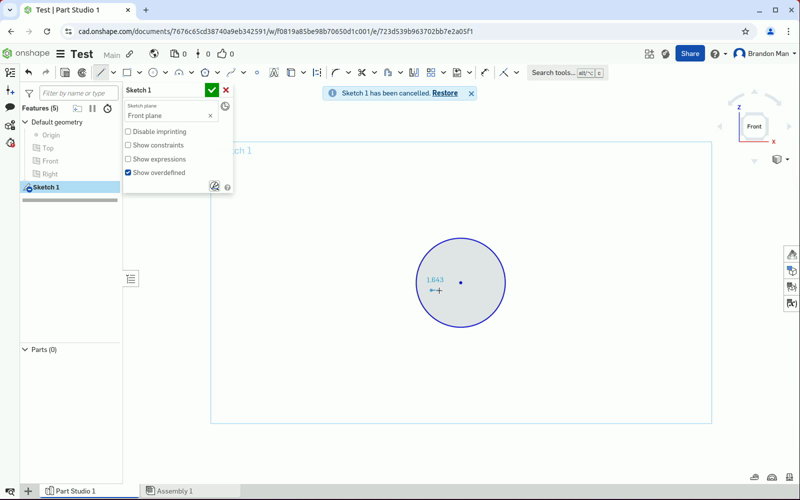
click(439, 290)
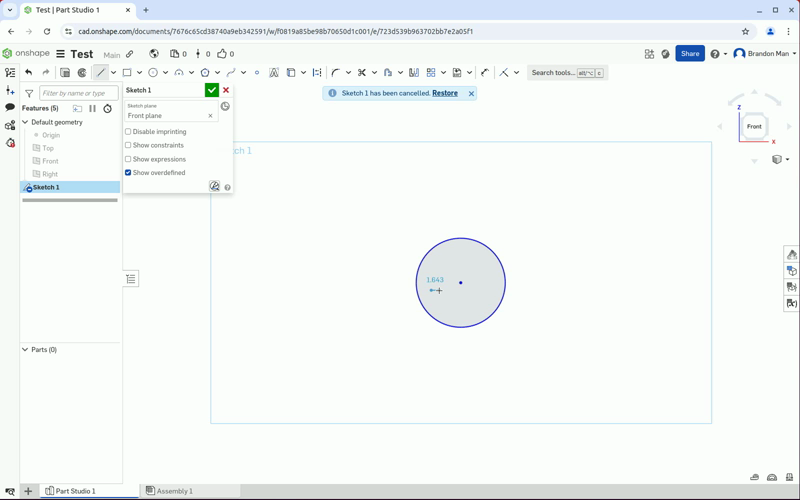
key_up(shift)
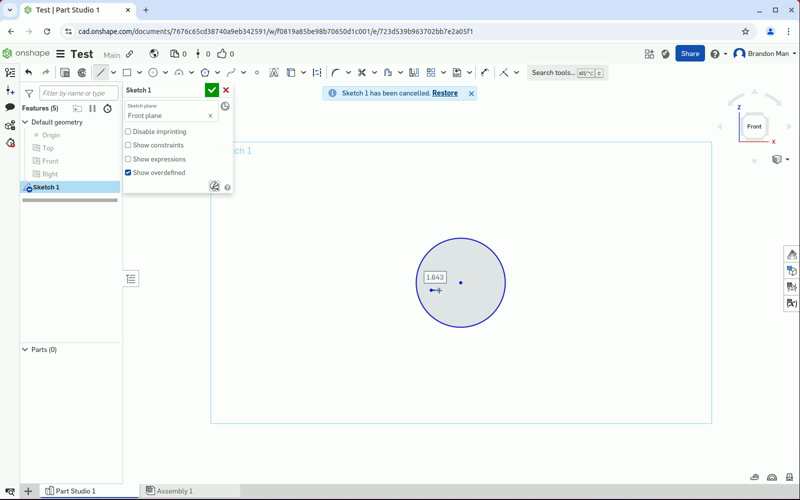
key(esc)
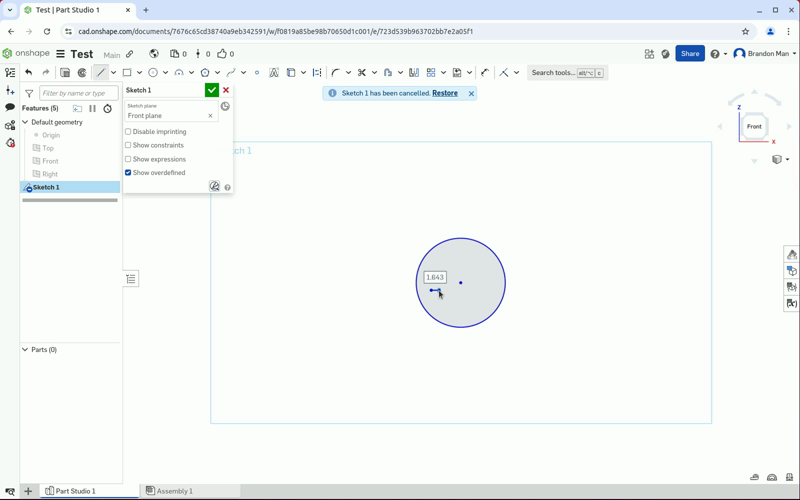
key(a)
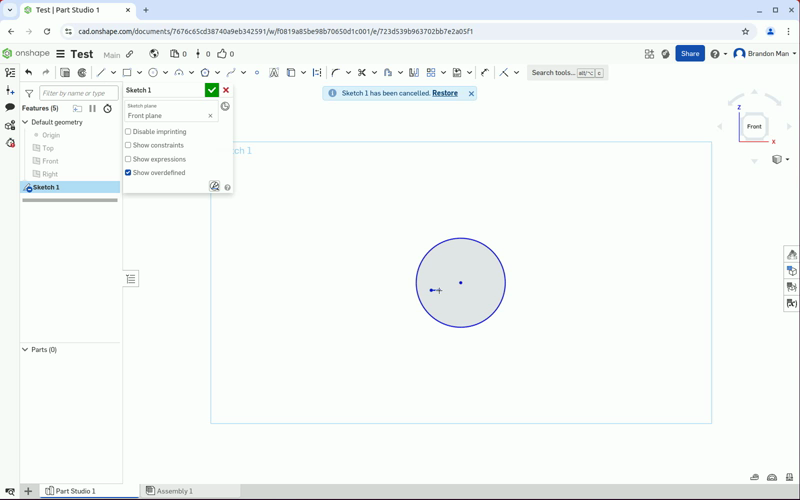
mouse_move(439, 290)
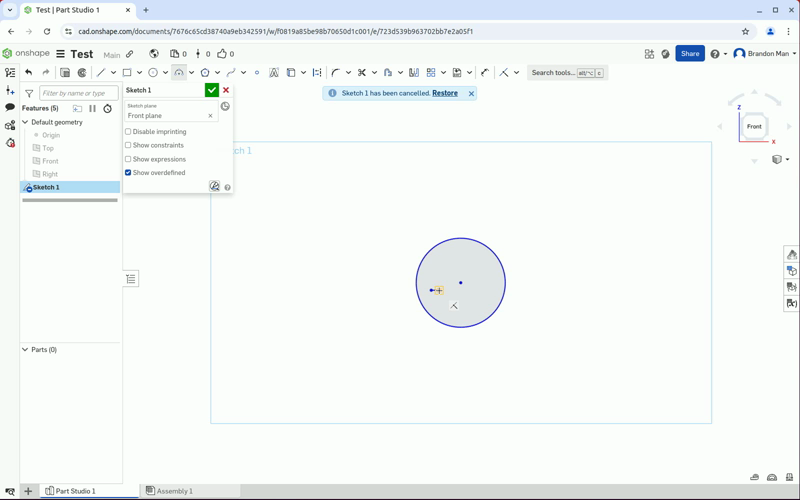
click(439, 290)
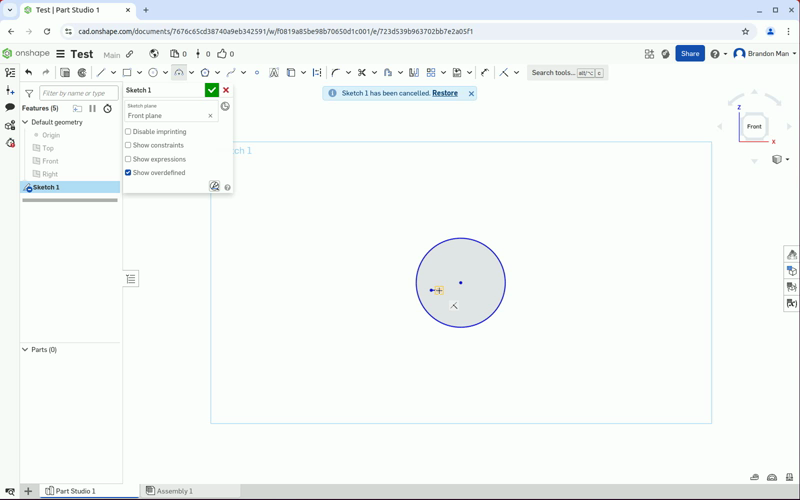
key_down(shift)
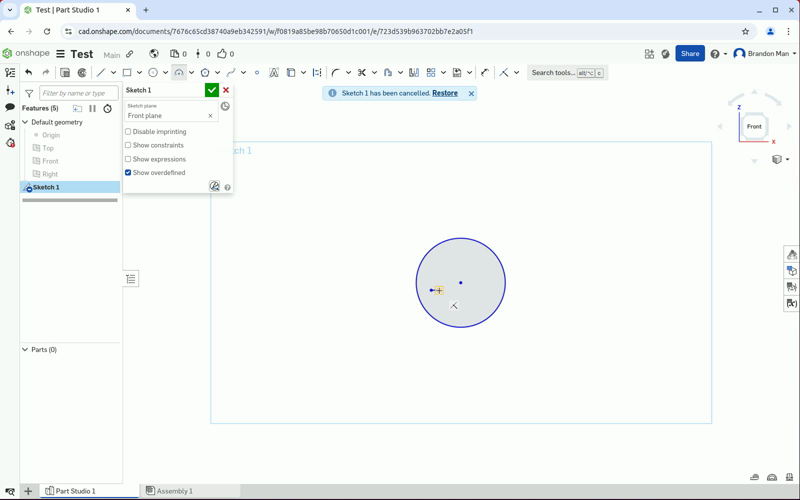
mouse_move(481, 290)
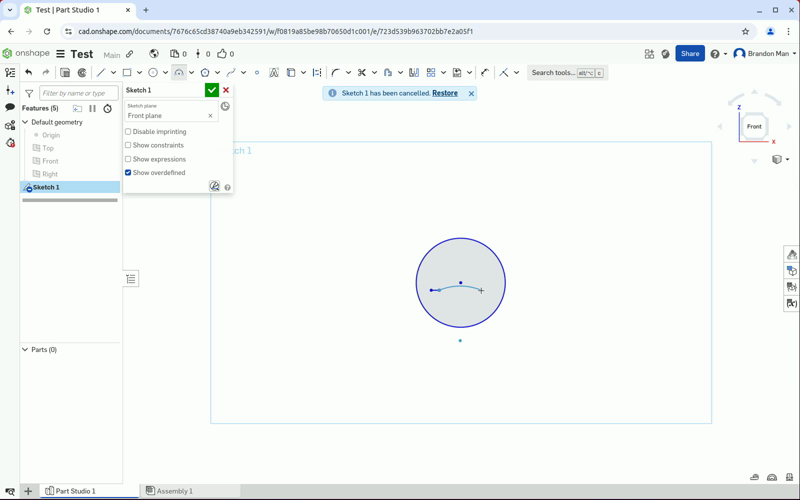
click(481, 290)
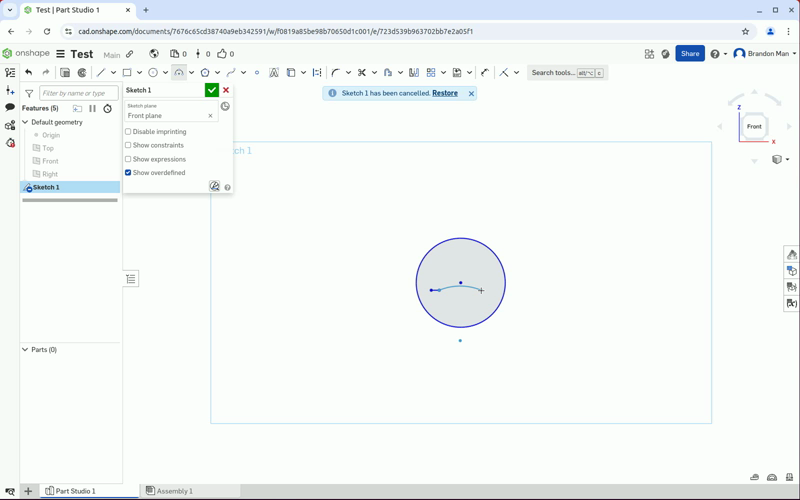
mouse_move(460, 305)
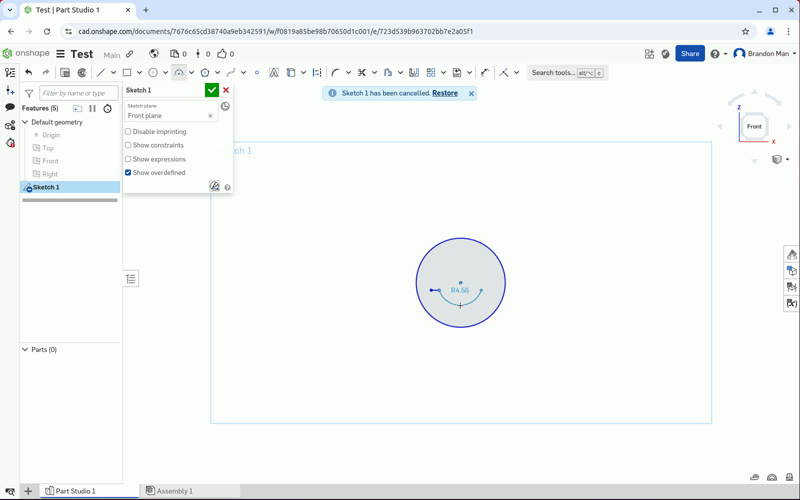
click(460, 305)
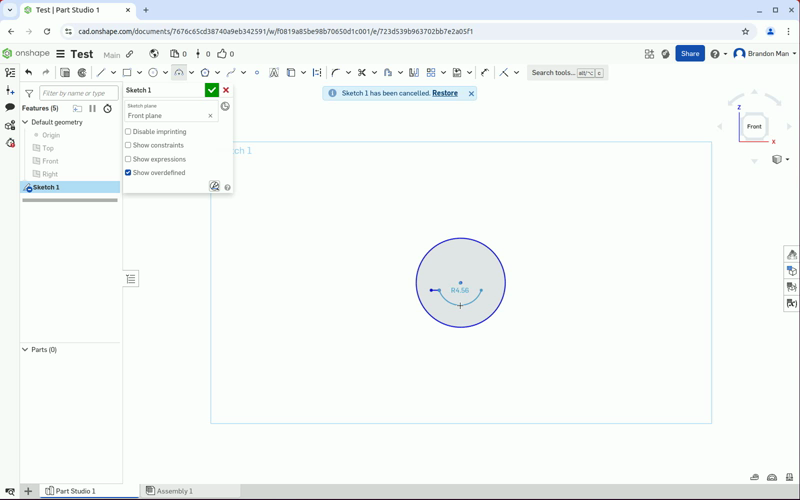
key_up(shift)
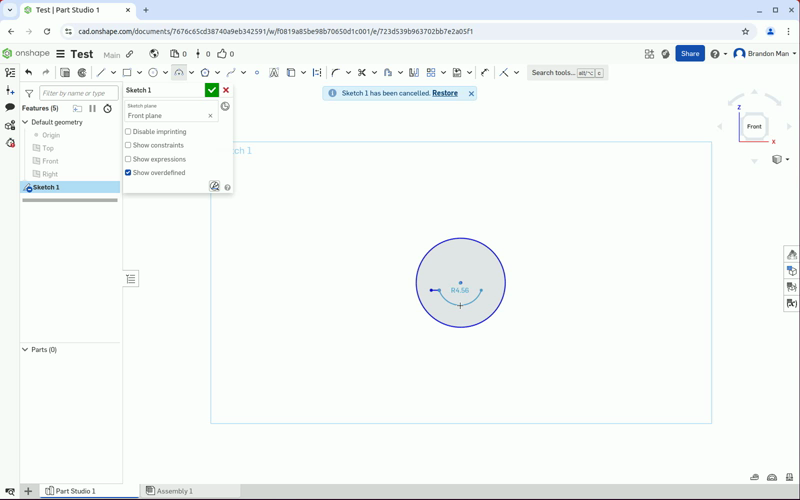
key(esc)
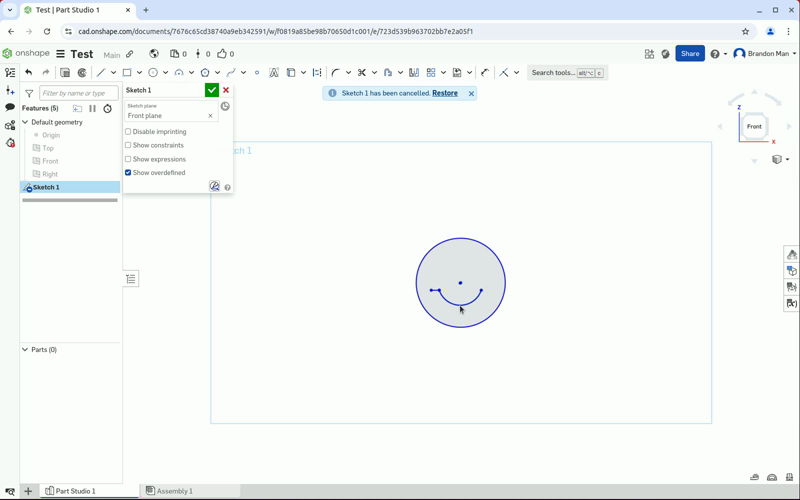
key(l)
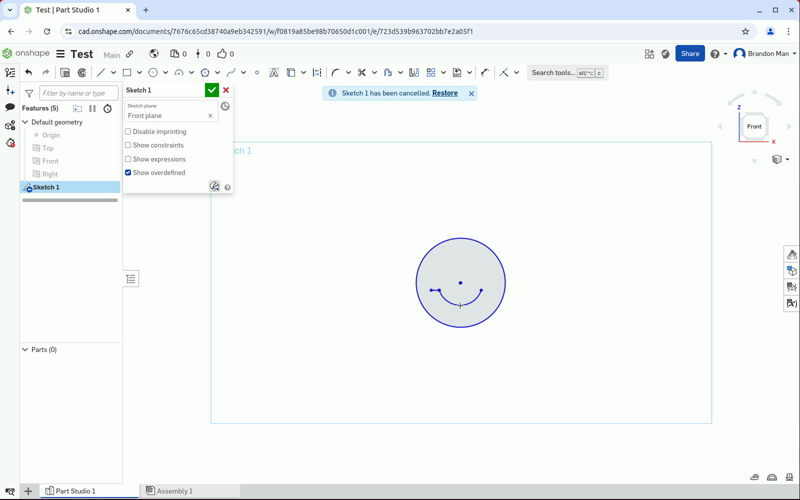
mouse_move(481, 290)
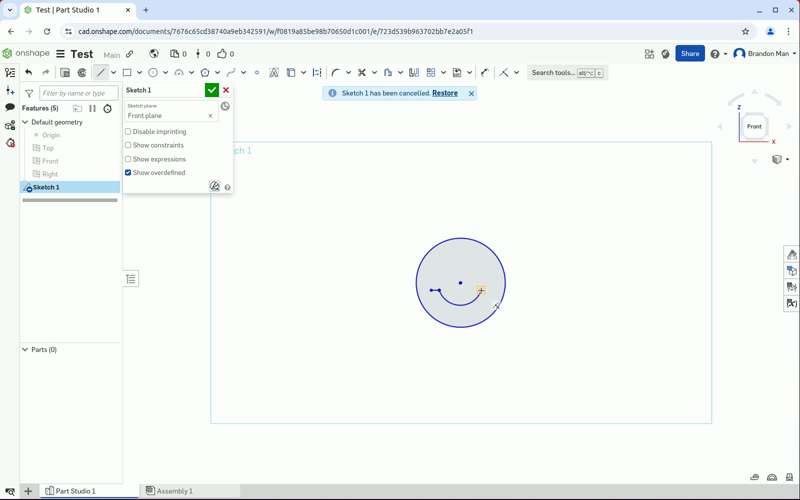
click(481, 290)
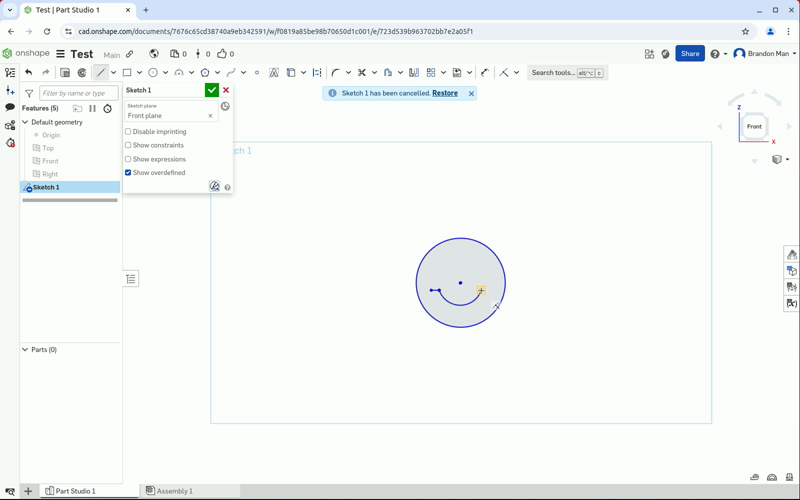
key_down(shift)
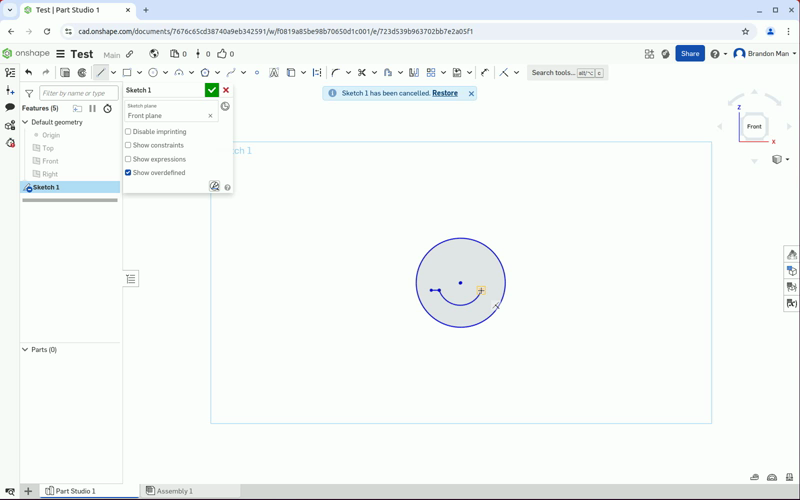
mouse_move(511, 290)
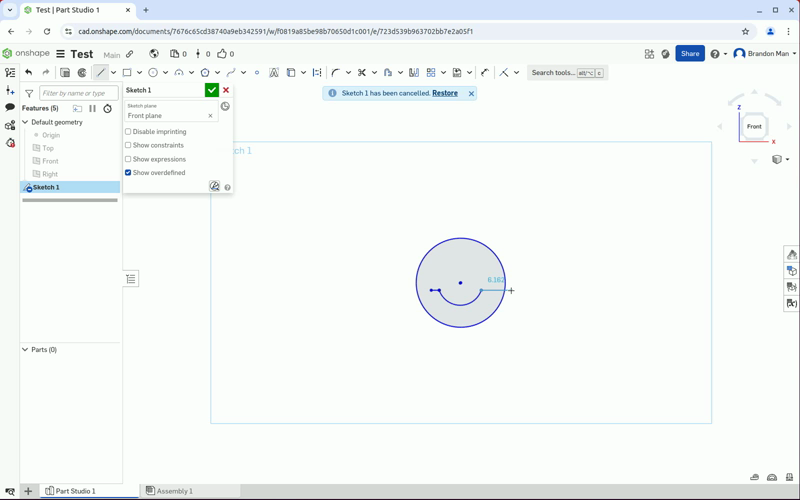
mouse_move(489, 290)
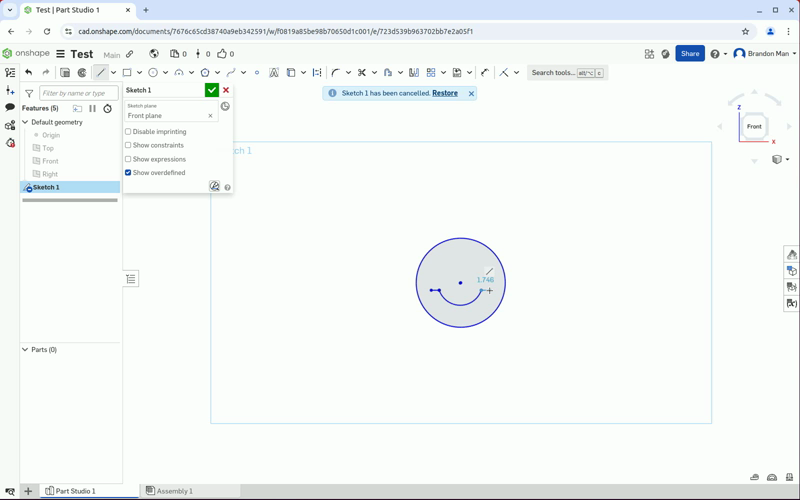
click(489, 290)
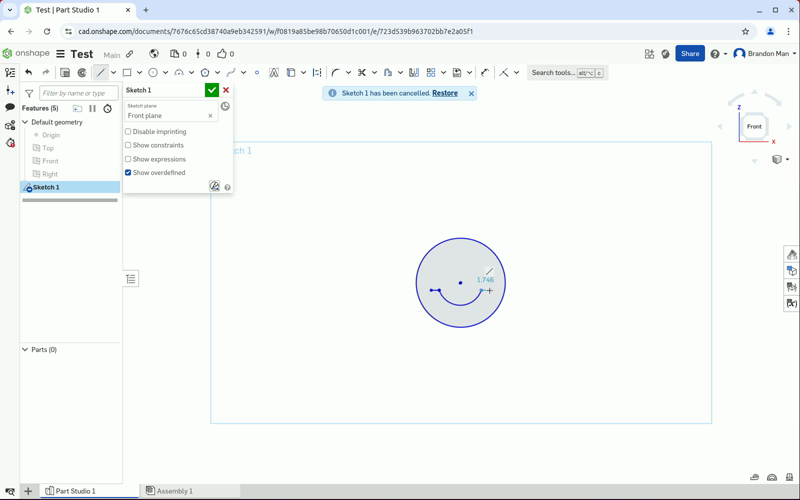
key_up(shift)
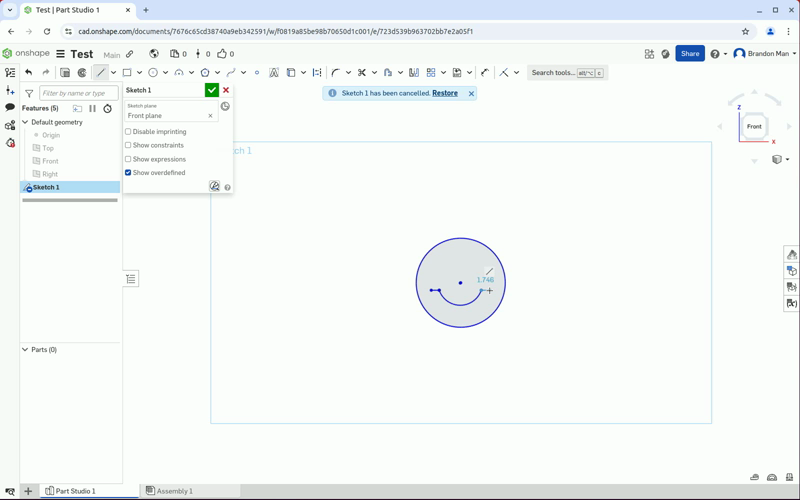
key_down(shift)
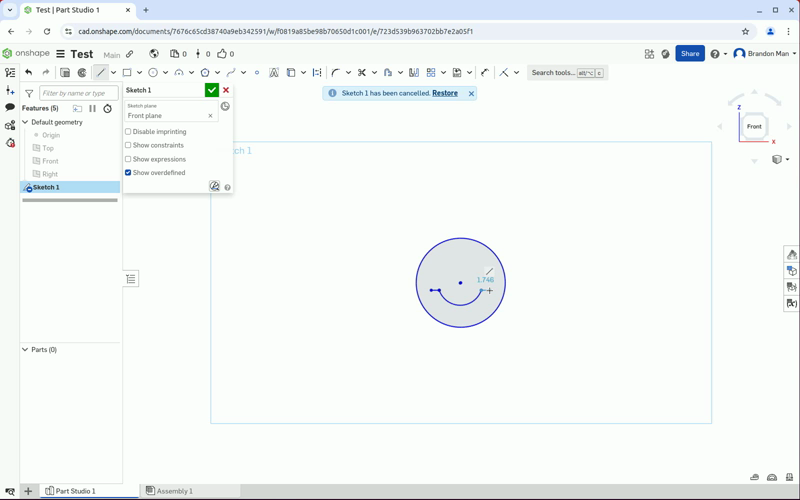
mouse_move(519, 290)
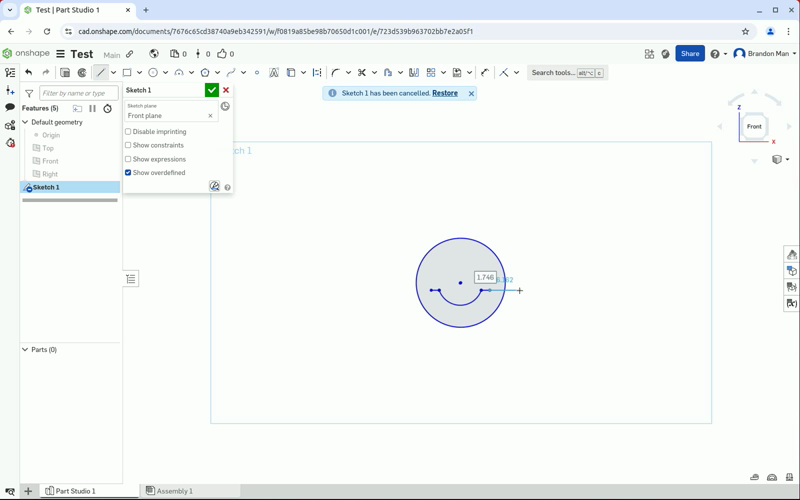
mouse_move(489, 275)
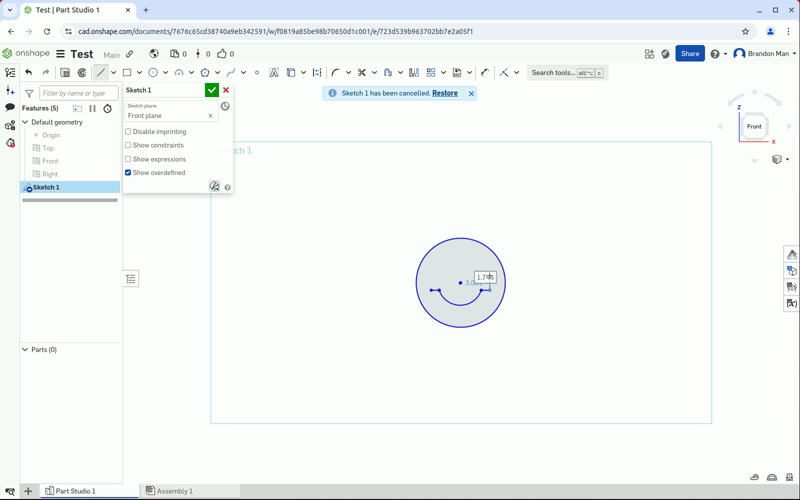
click(489, 275)
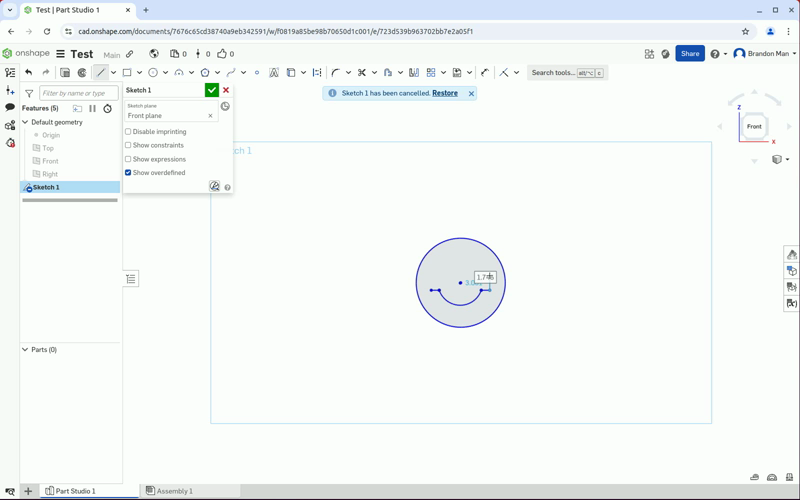
key_up(shift)
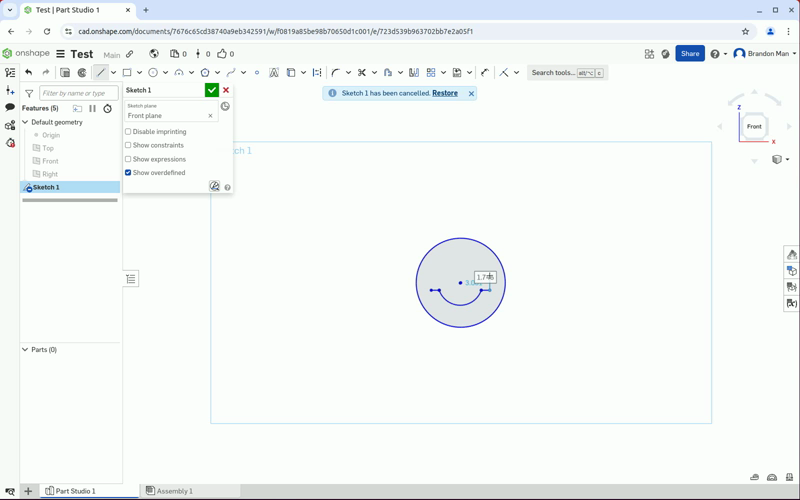
key_down(shift)
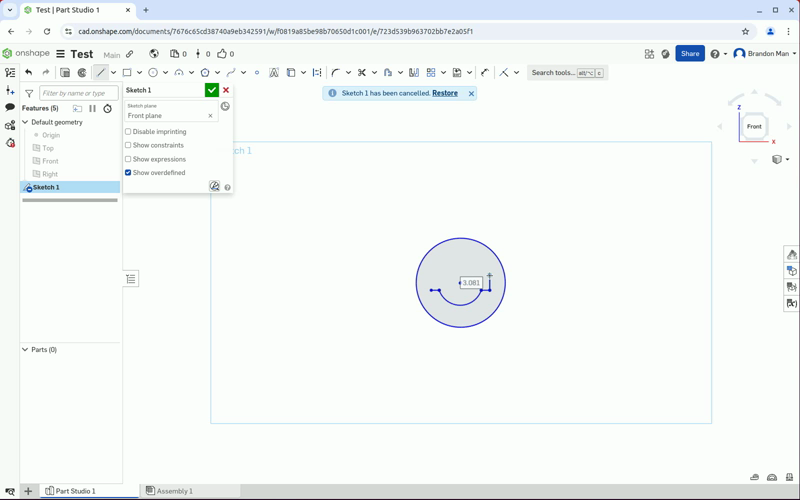
mouse_move(519, 275)
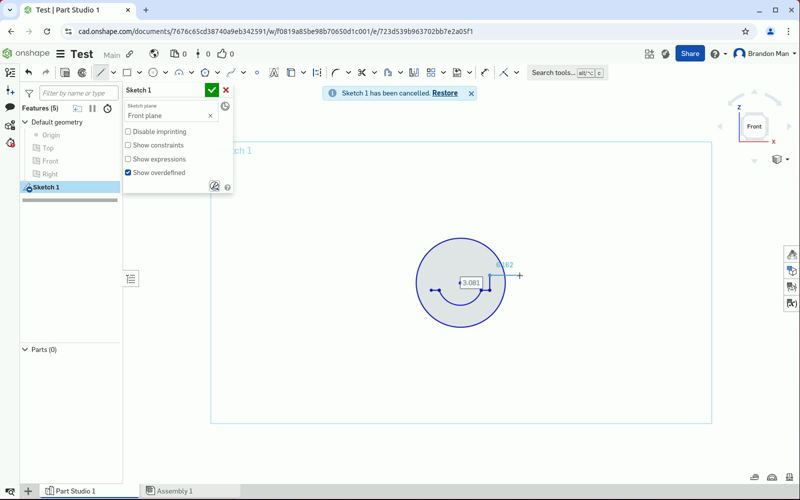
mouse_move(481, 275)
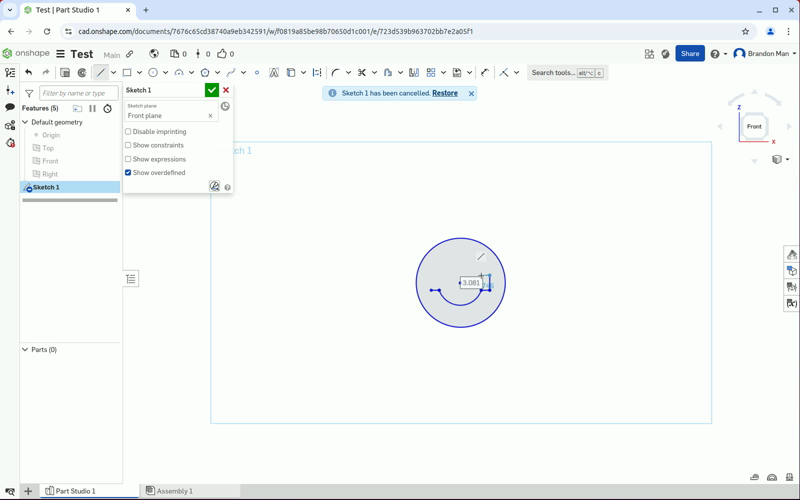
click(481, 275)
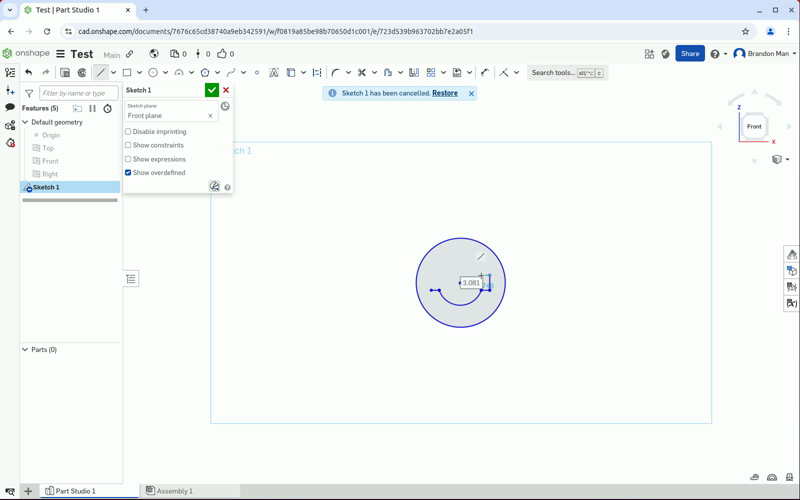
key_up(shift)
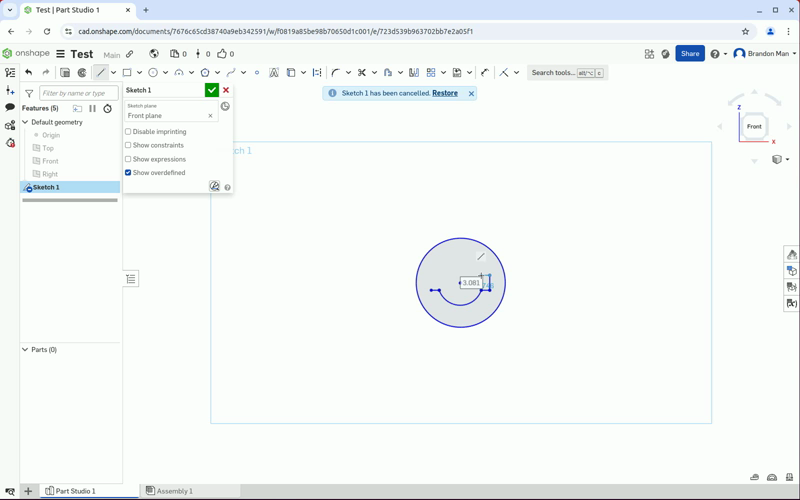
key(esc)
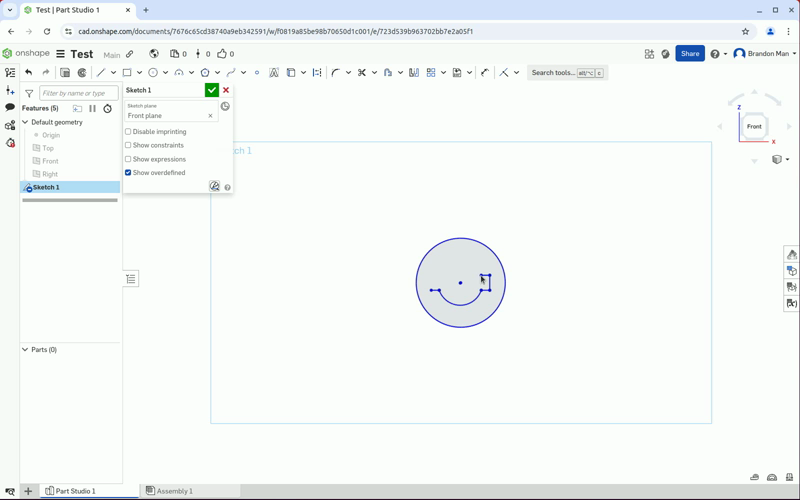
key(a)
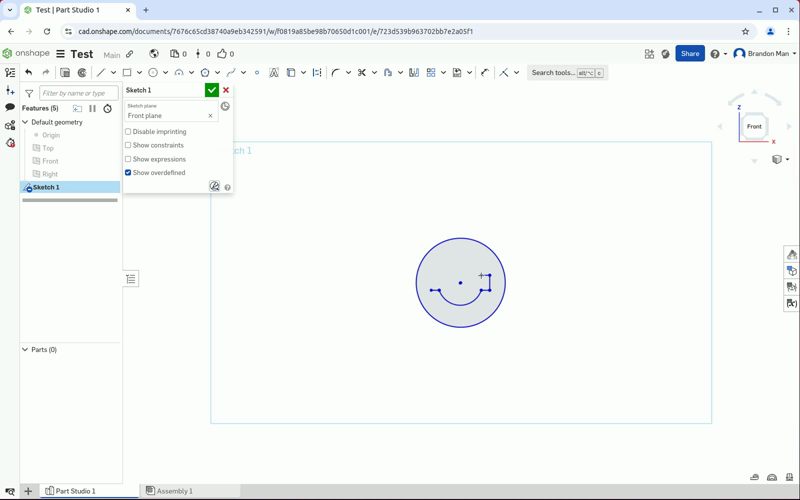
mouse_move(481, 275)
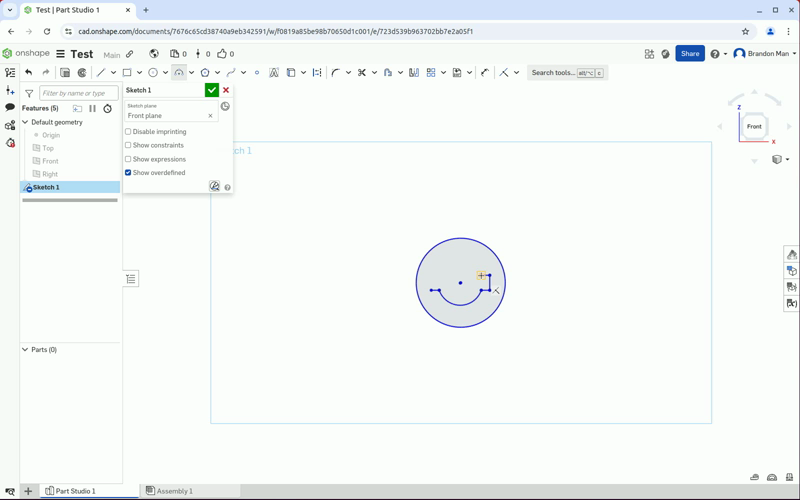
click(481, 275)
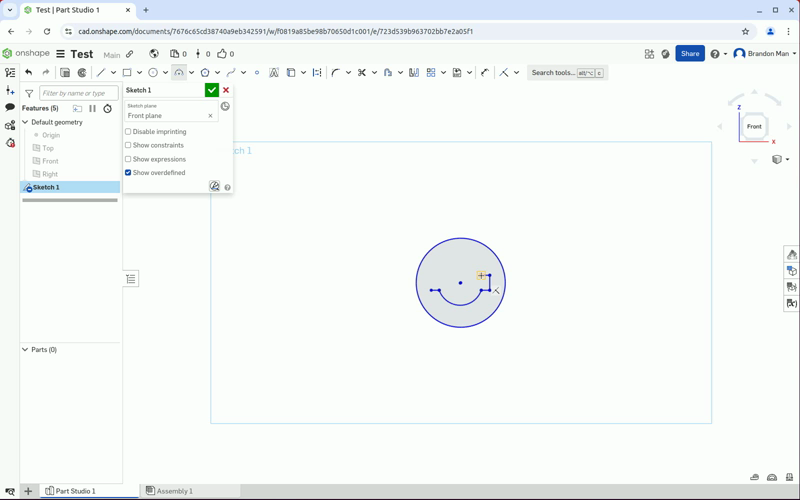
key_down(shift)
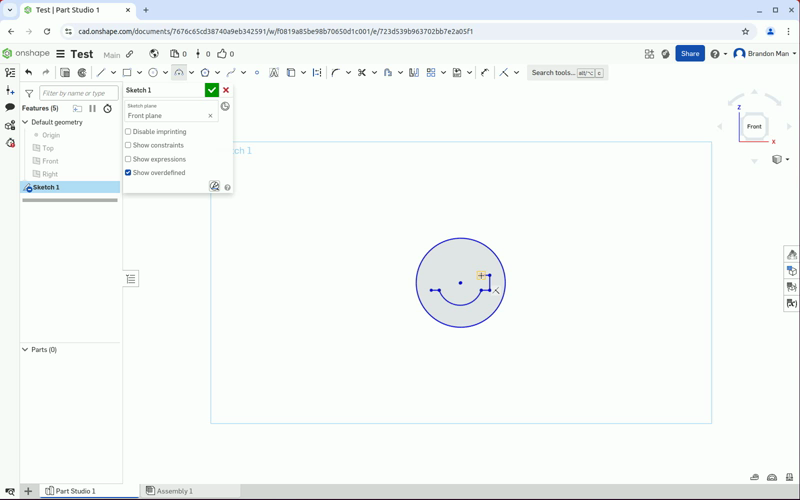
mouse_move(439, 275)
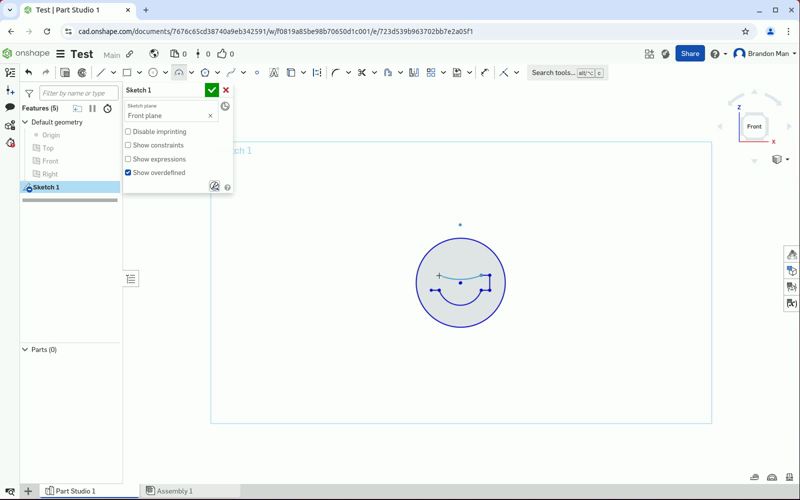
click(439, 275)
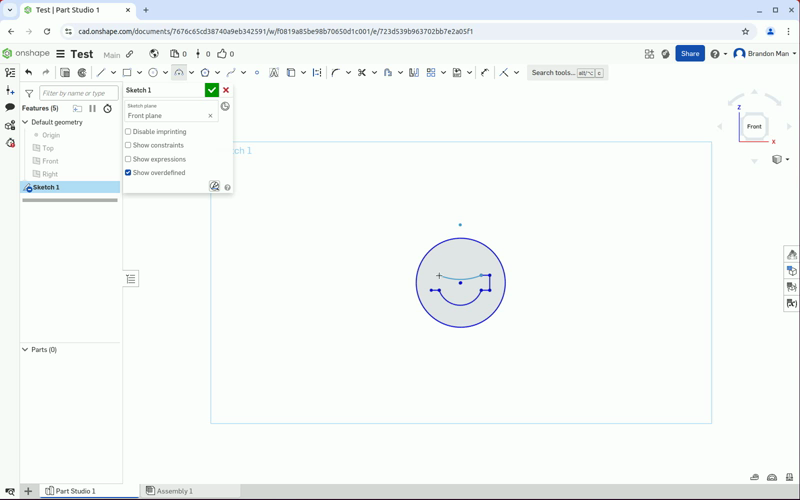
mouse_move(460, 260)
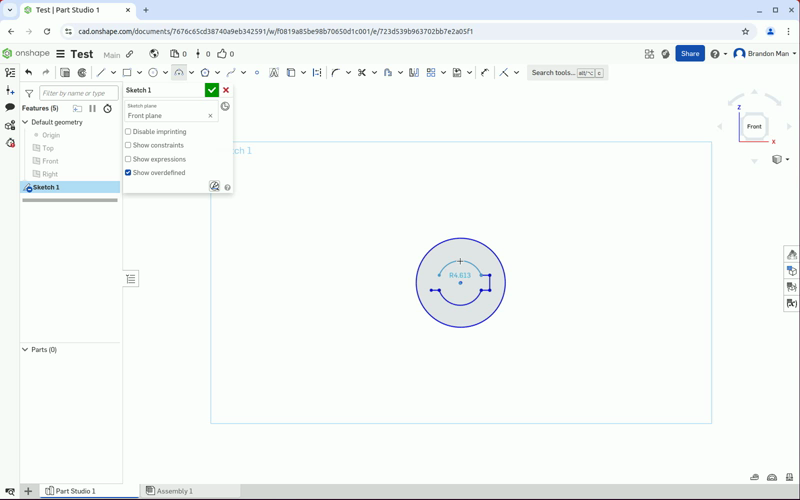
click(460, 260)
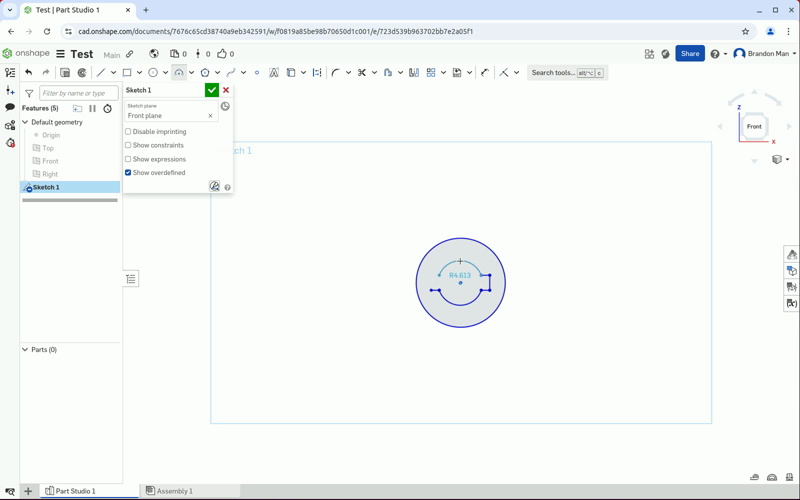
key_up(shift)
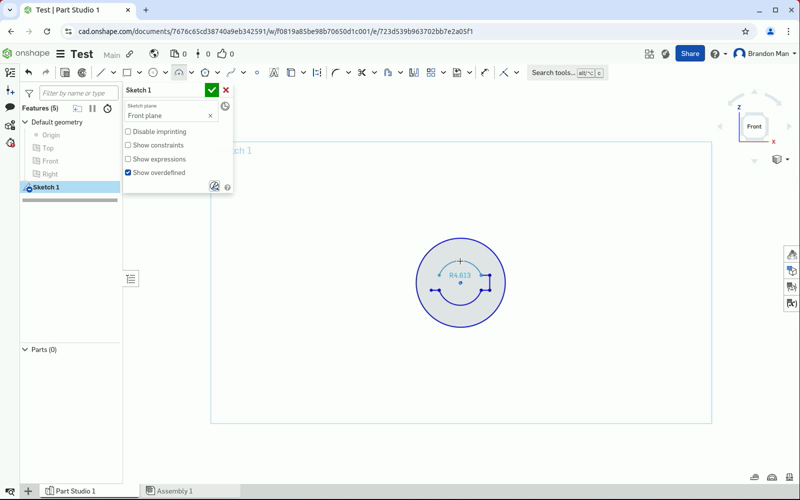
key(esc)
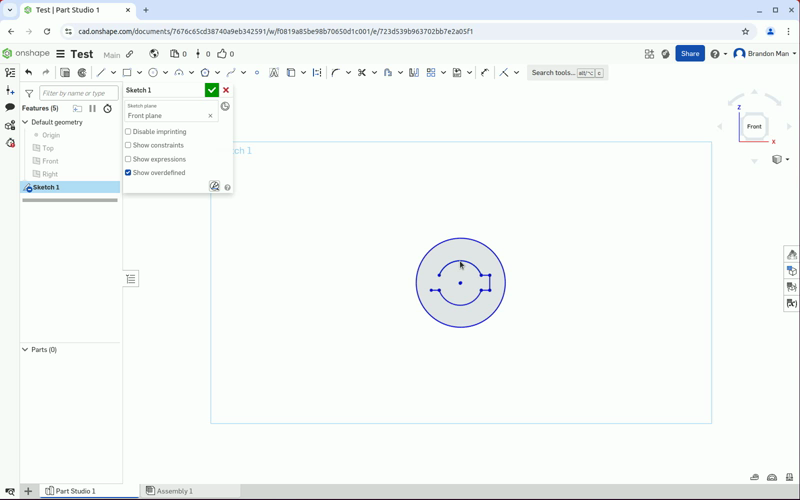
key(l)
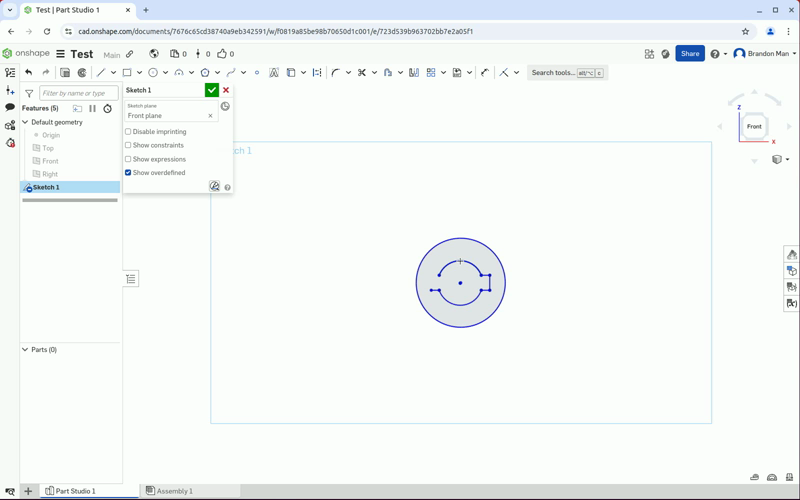
mouse_move(439, 275)
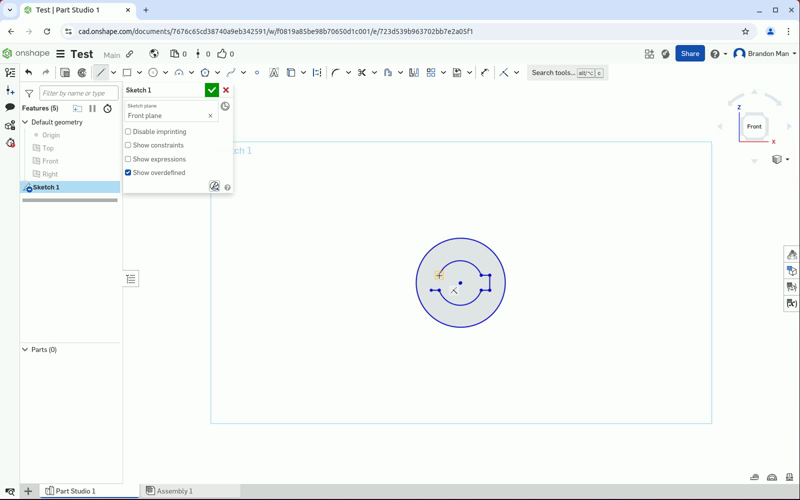
click(439, 275)
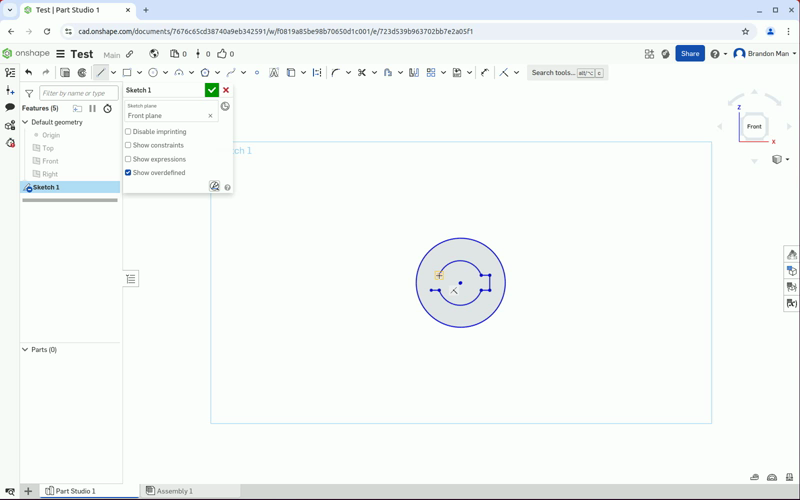
key_down(shift)
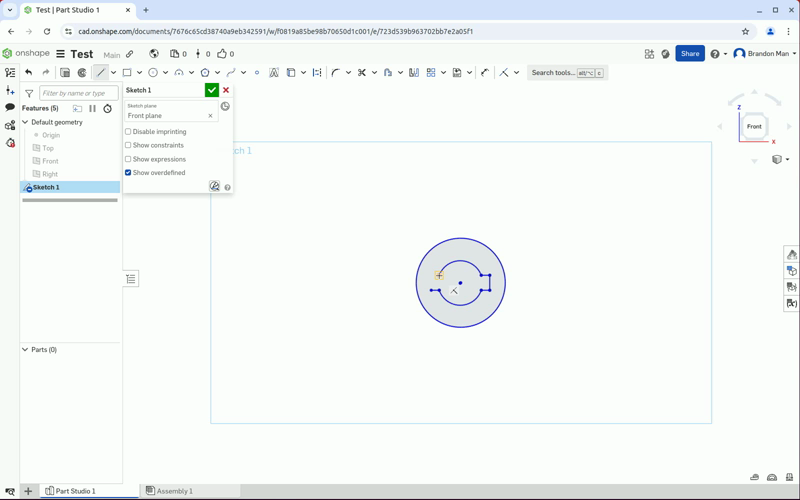
mouse_move(469, 275)
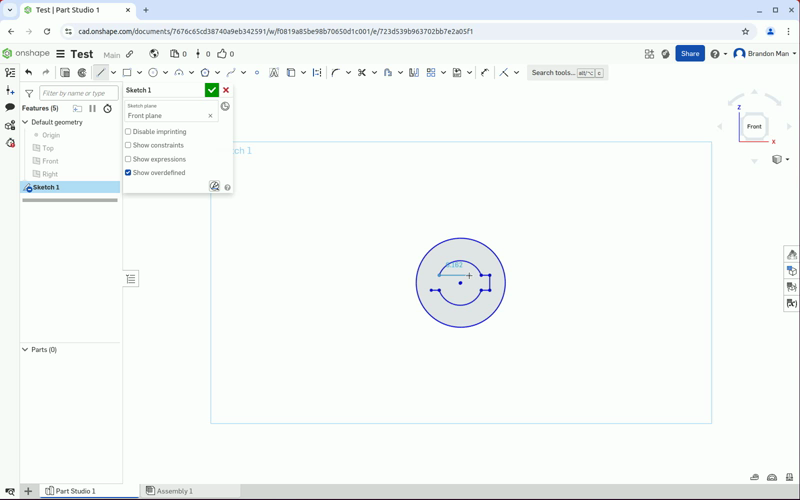
mouse_move(431, 275)
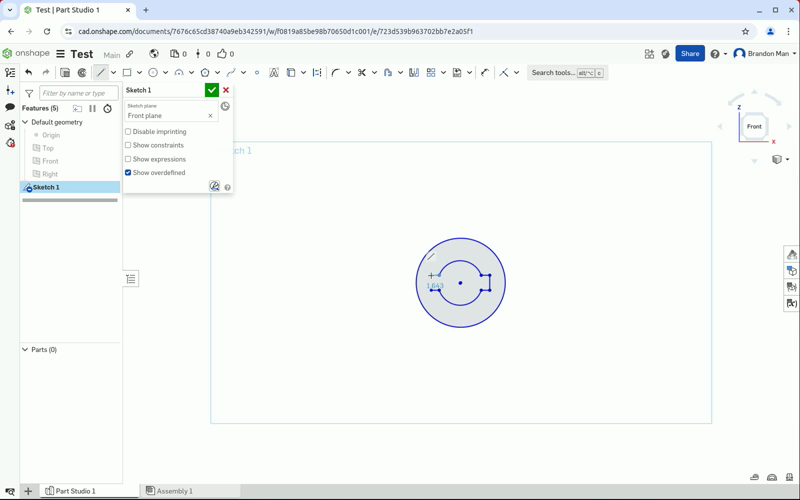
click(431, 275)
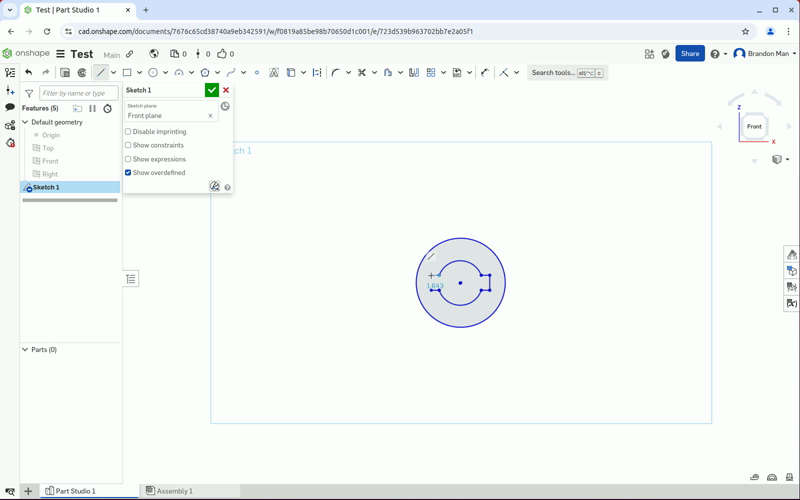
key_up(shift)
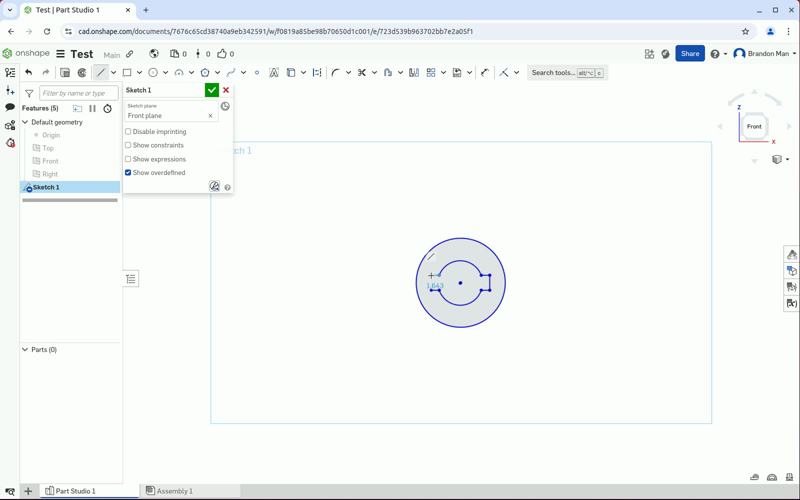
mouse_move(461, 275)
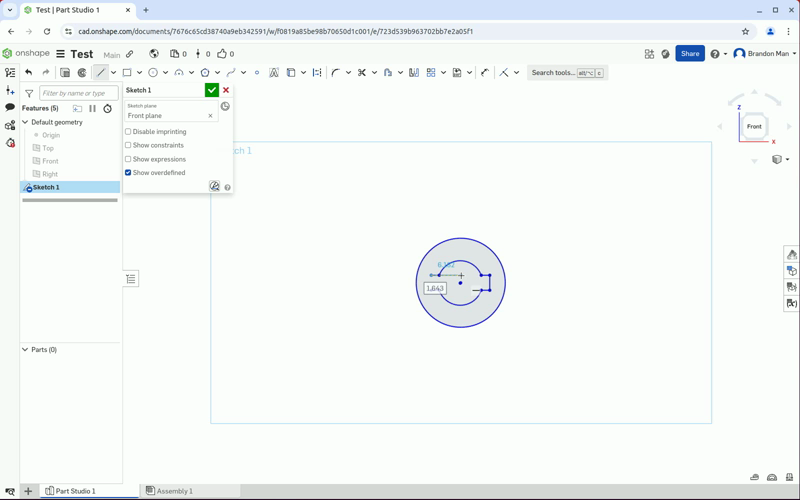
key_down(shift)
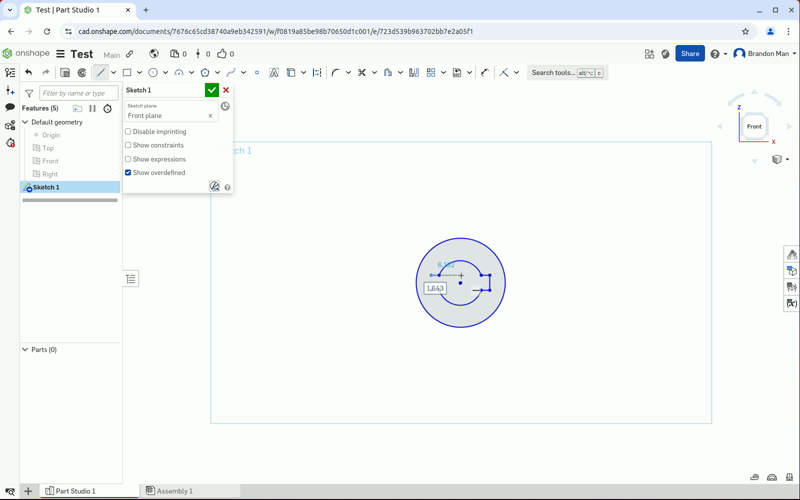
mouse_move(431, 290)
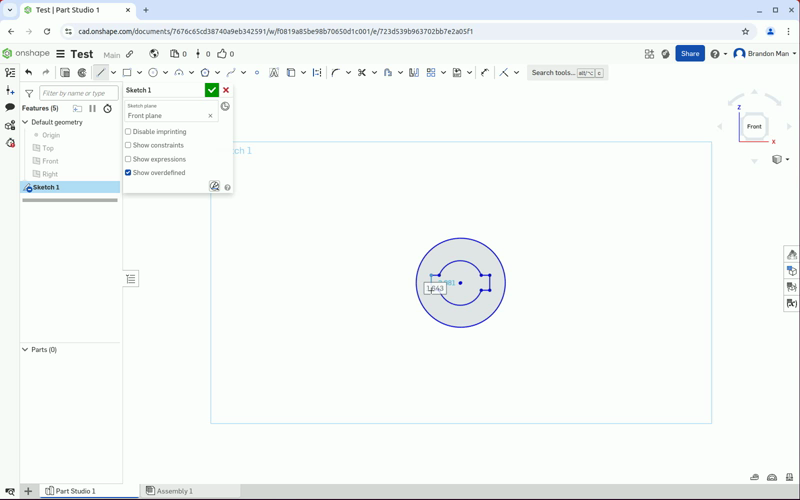
key_up(shift)
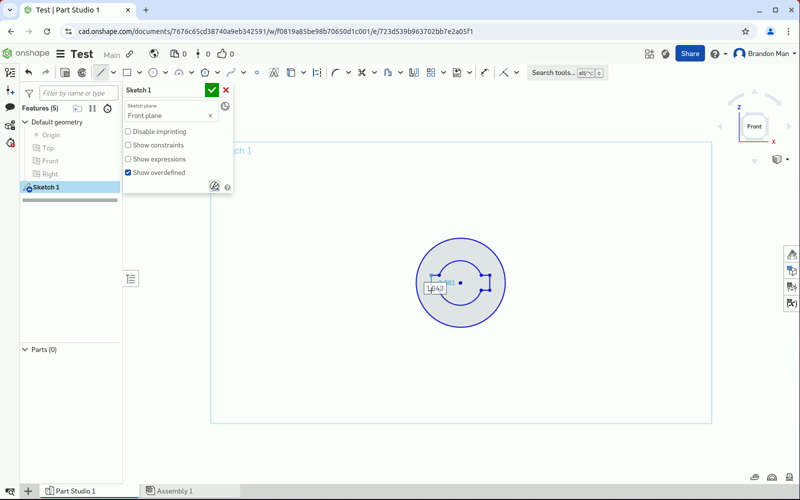
click(431, 290)
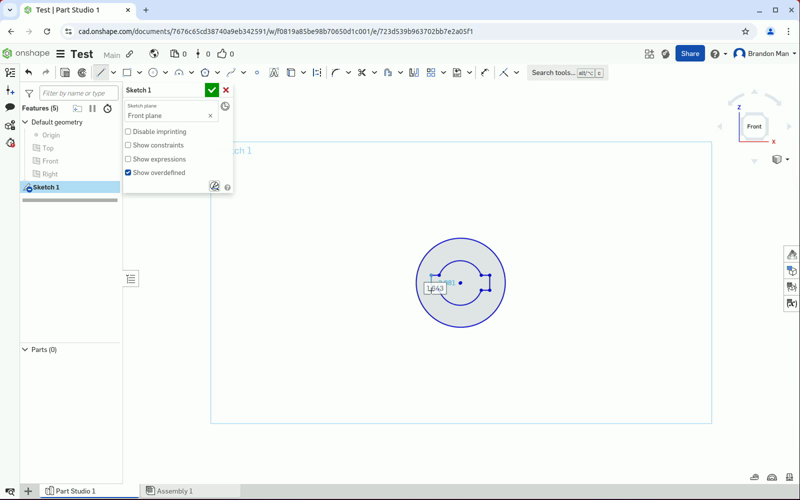
key(esc)
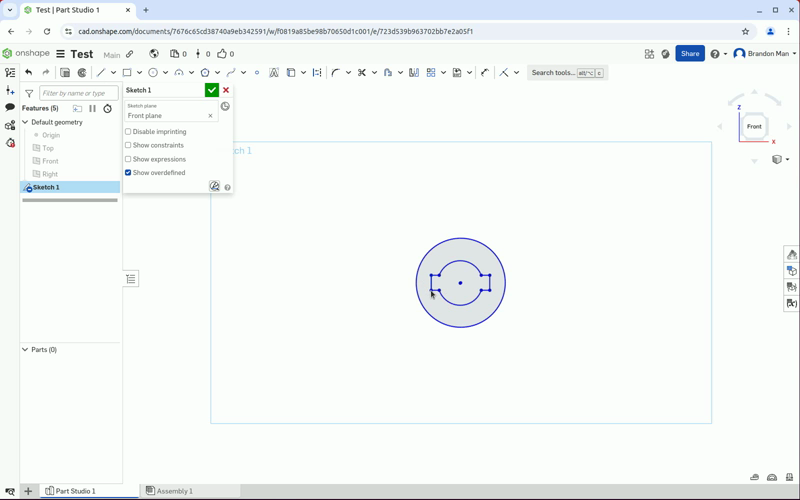
mouse_move(493, 278)
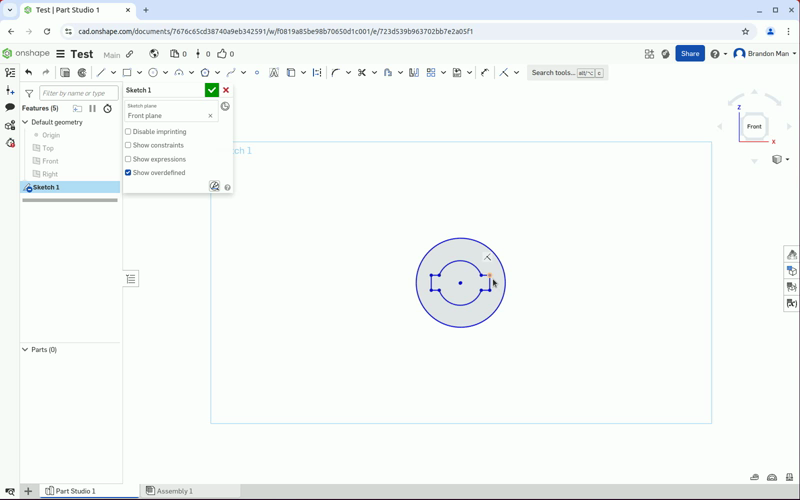
click(493, 278)
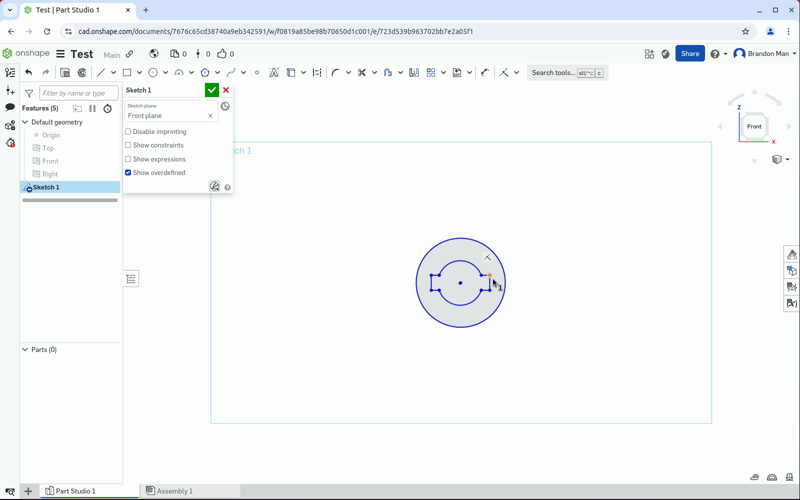
mouse_move(73, 352)
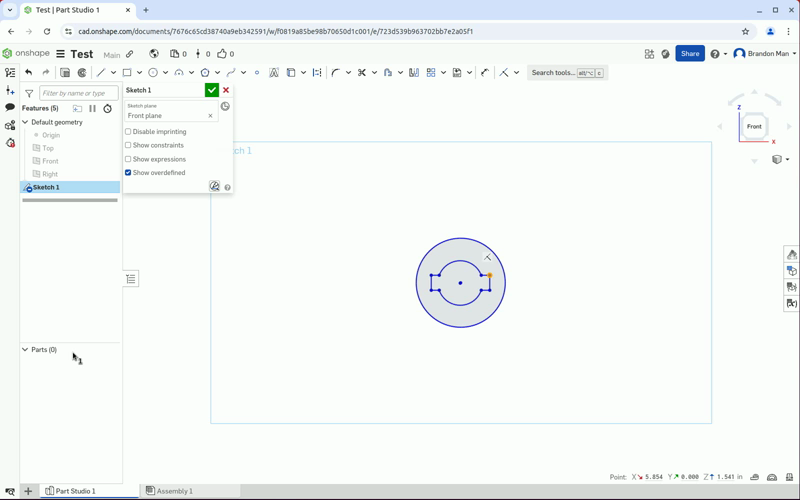
key(shift+y)
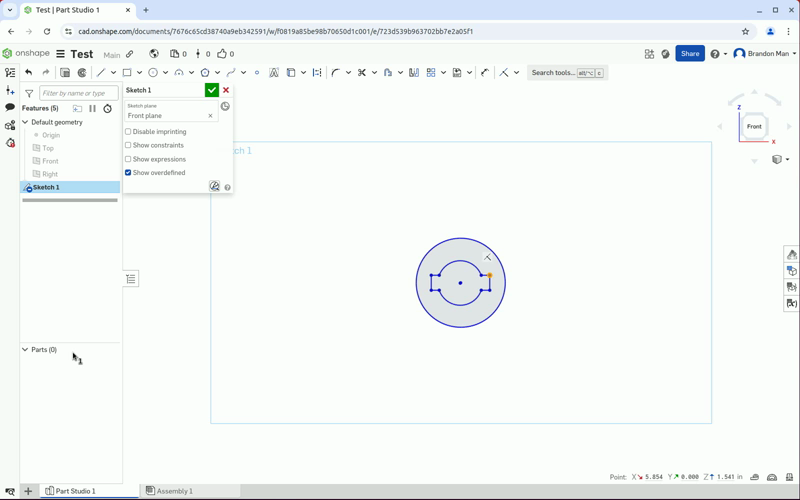
key(shift+e)
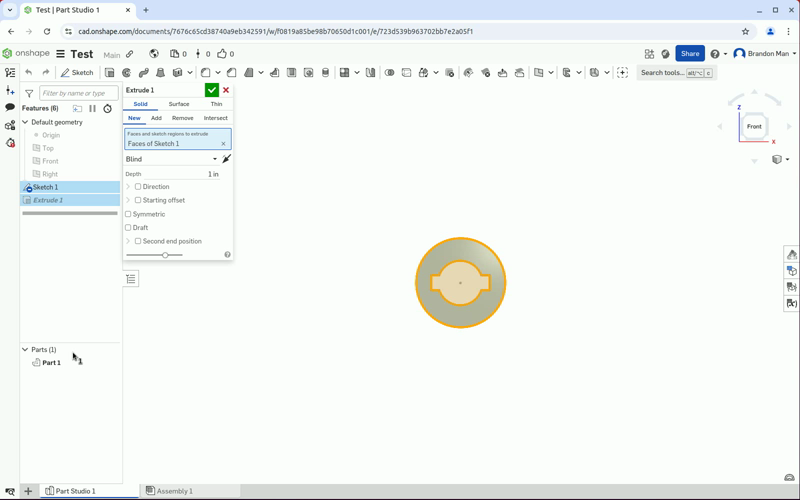
mouse_move(143, 106)
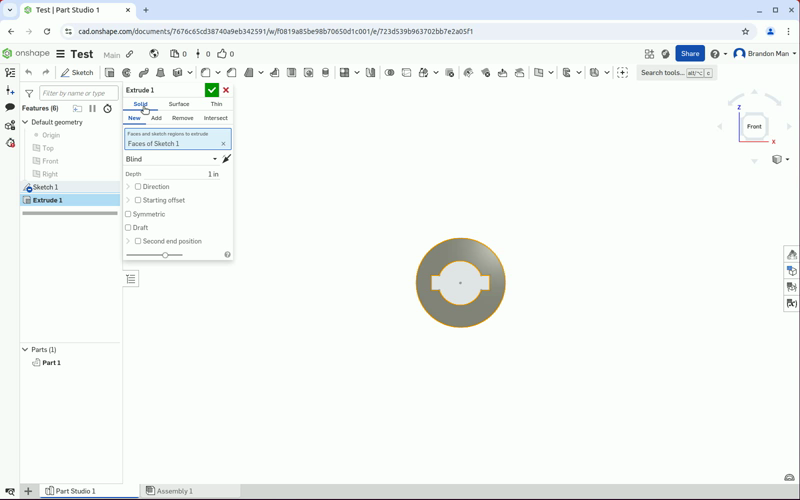
click(143, 106)
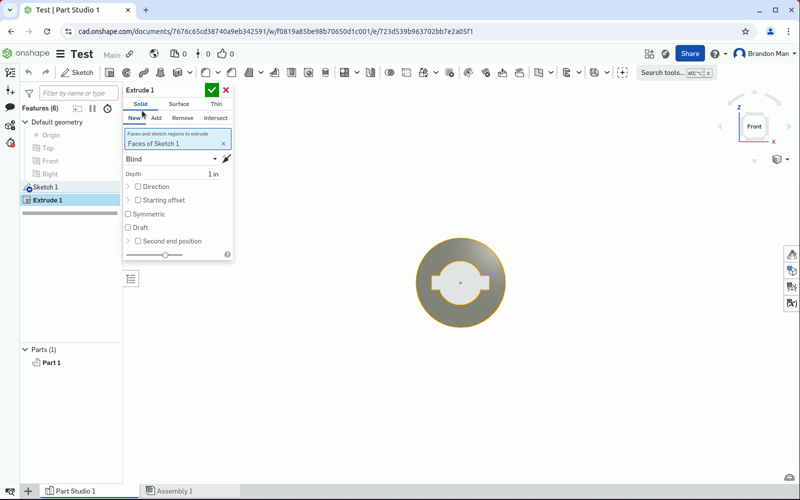
mouse_move(137, 120)
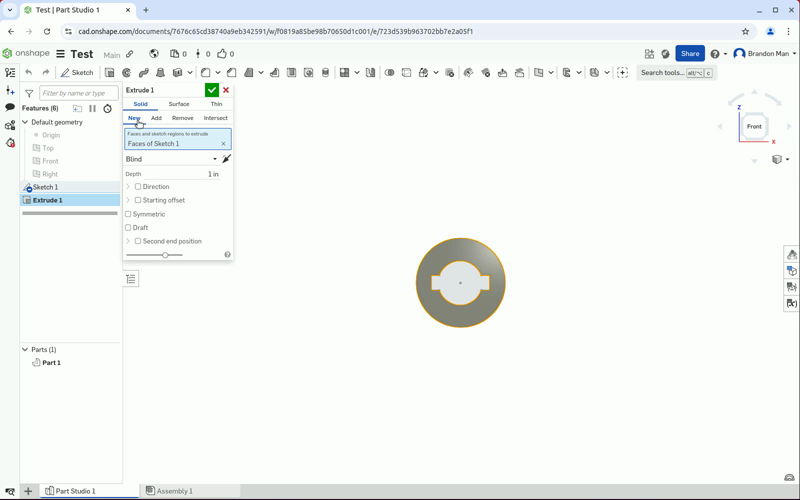
click(137, 120)
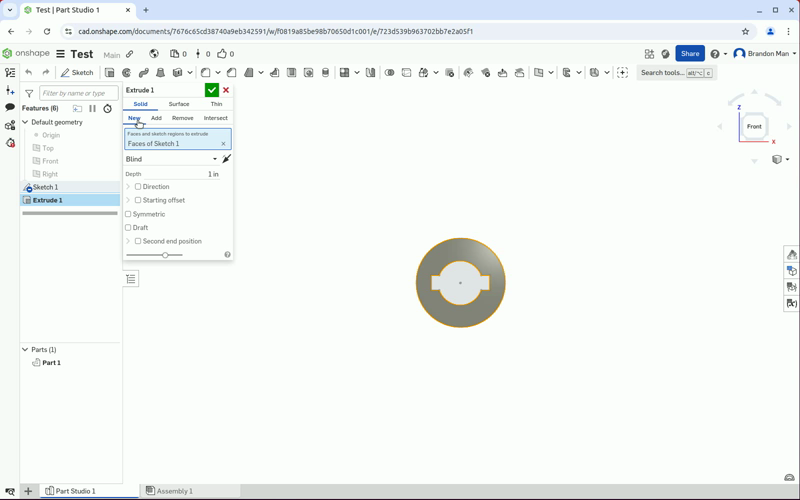
key(tab, 4)
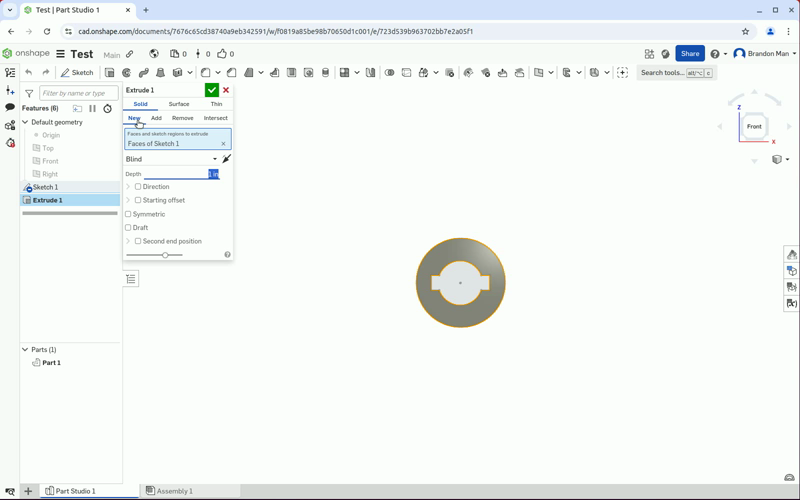
text(7.943)
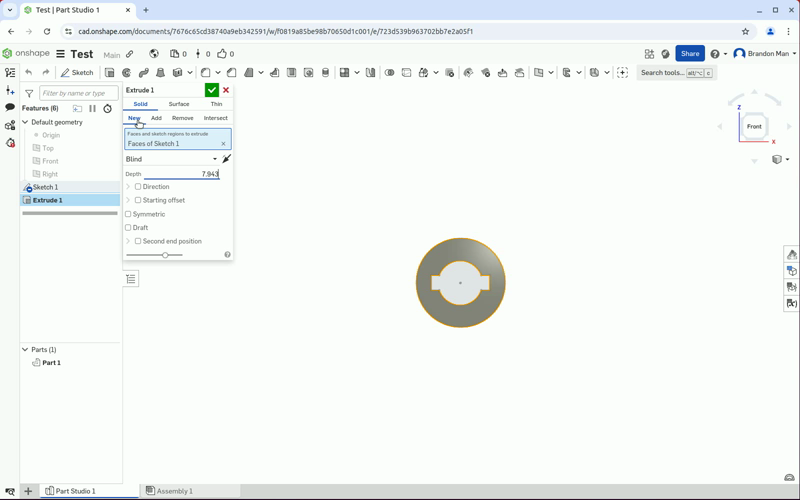
key(enter)
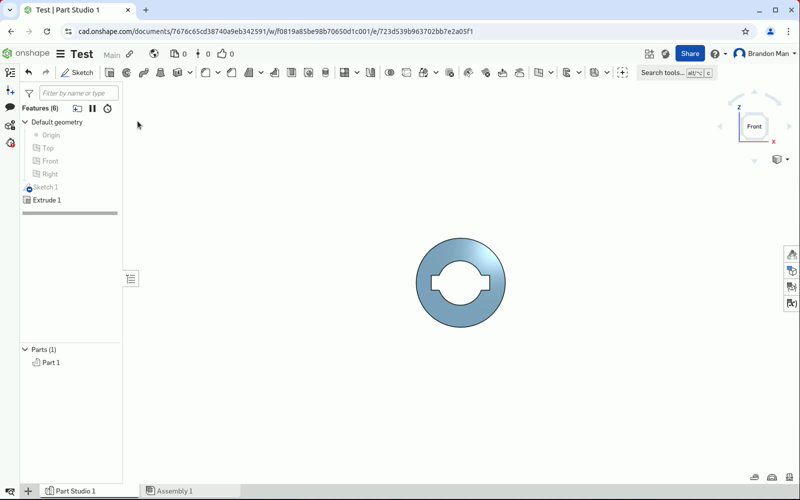
key(shift+h)
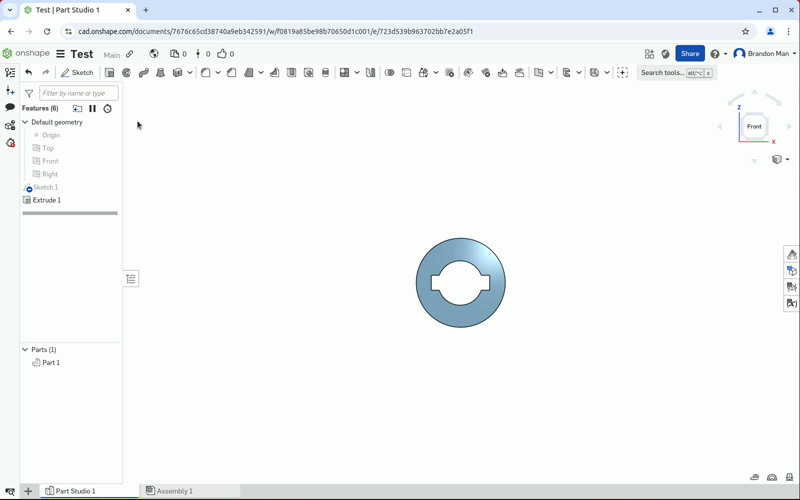
key(shift+h)
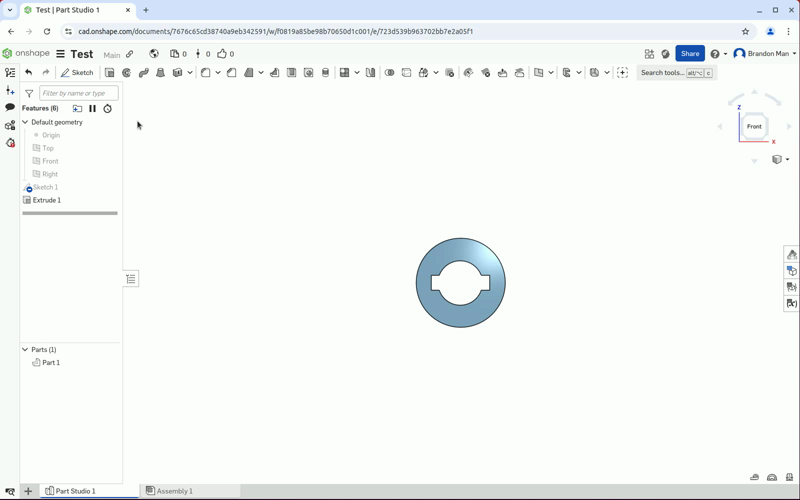
mouse_move(73, 189)
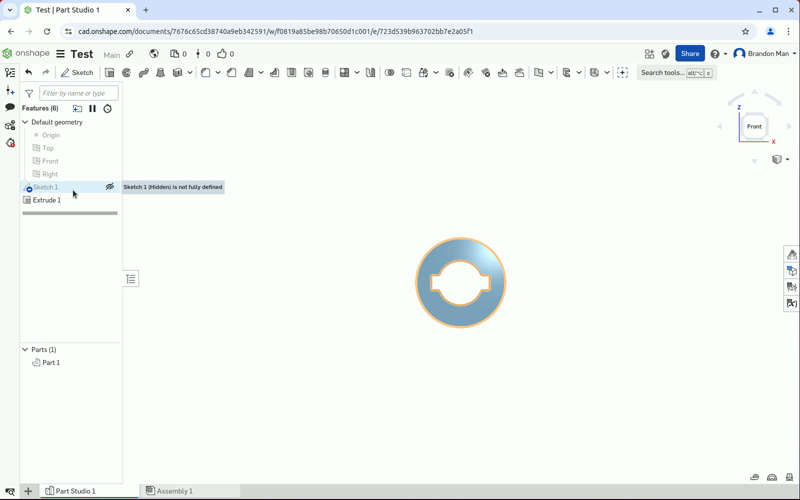
click(73, 189)
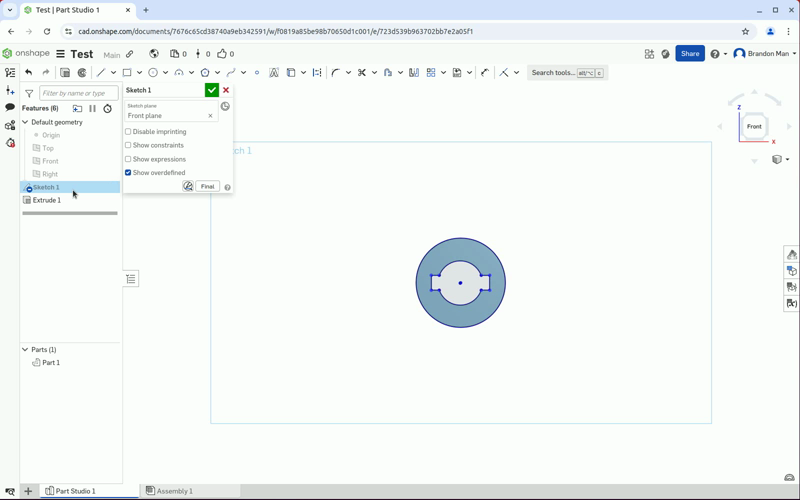
mouse_move(229, 92)
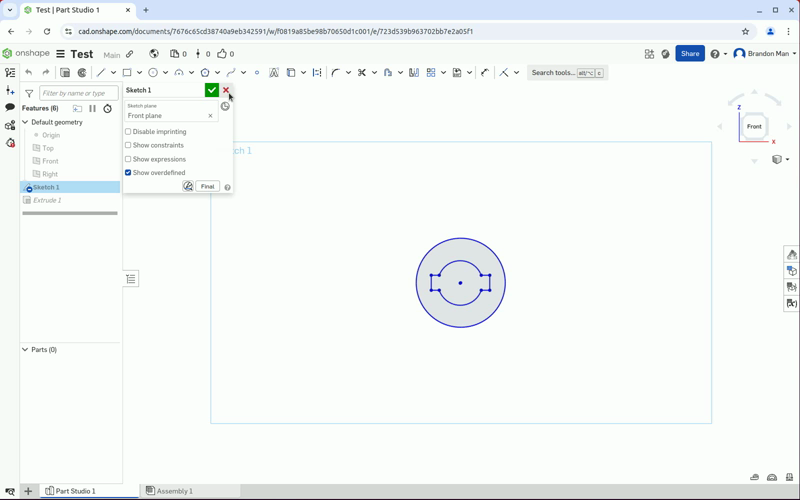
click(229, 92)
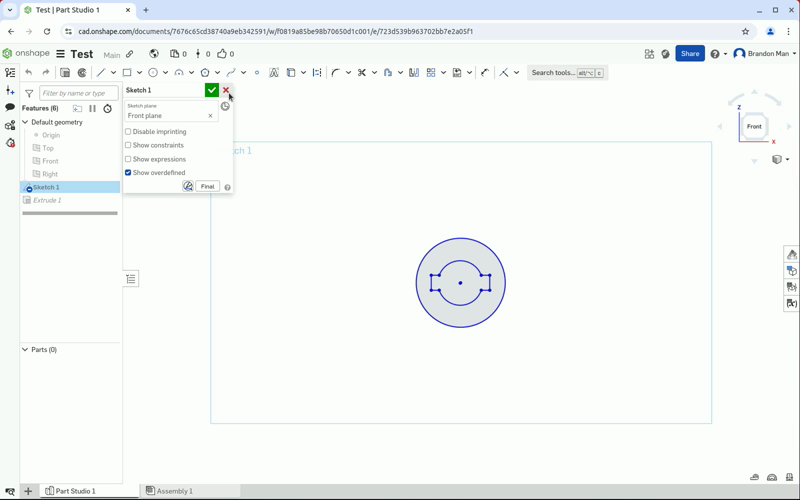
key(shift+s)
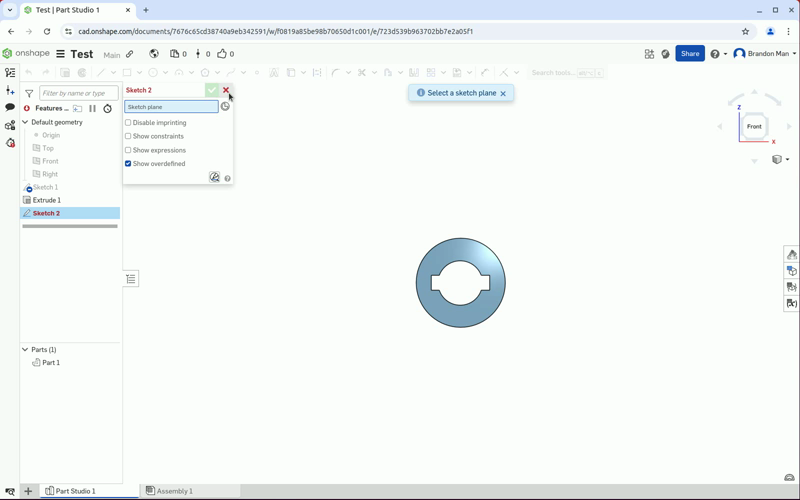
mouse_move(73, 163)
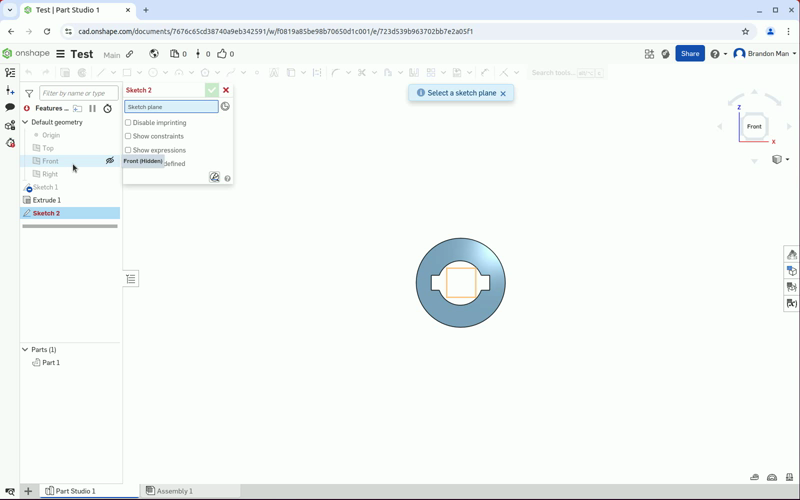
click(73, 163)
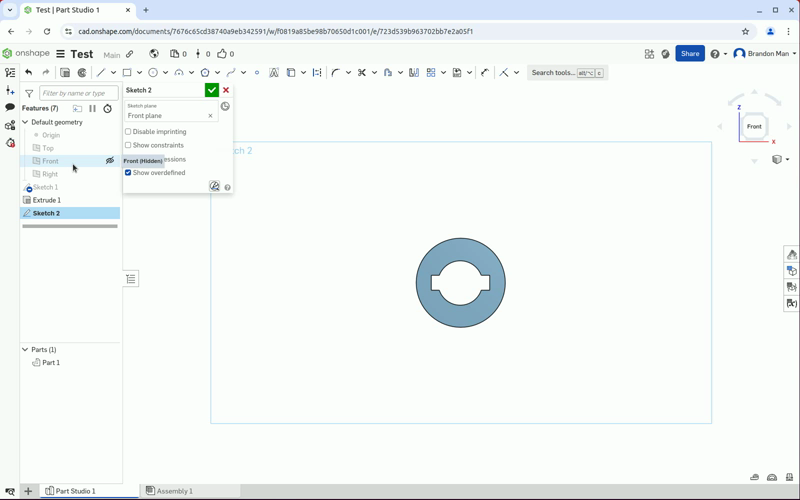
mouse_move(73, 352)
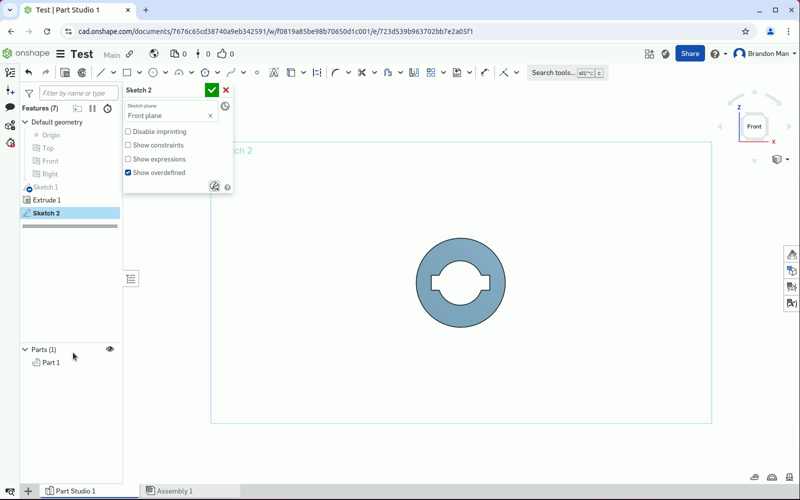
key(y)
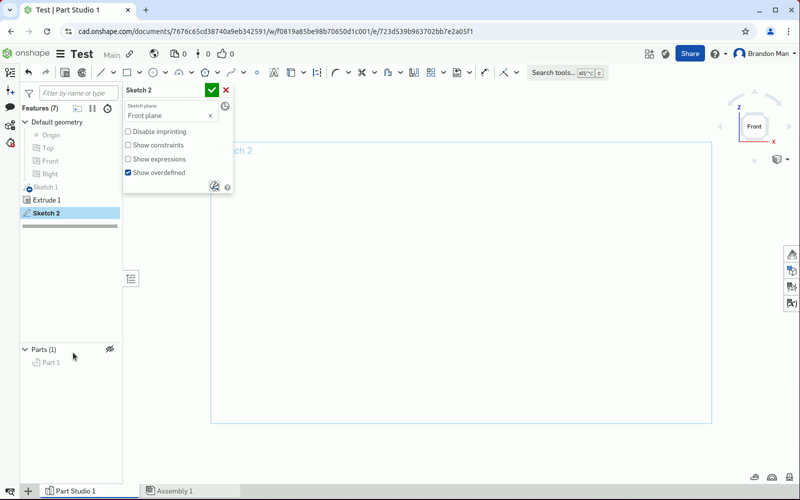
key(l)
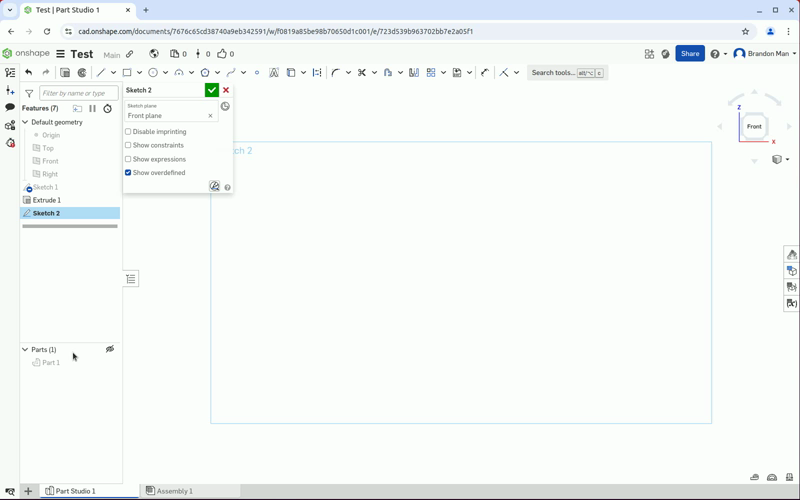
key_down(shift)
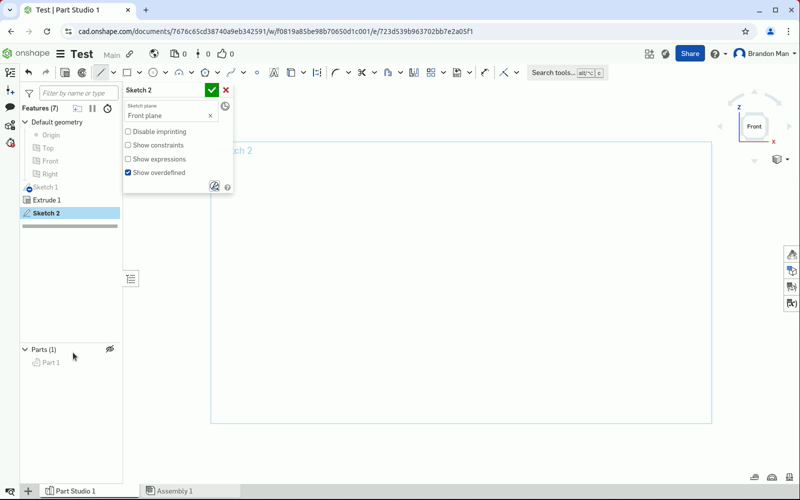
mouse_move(431, 290)
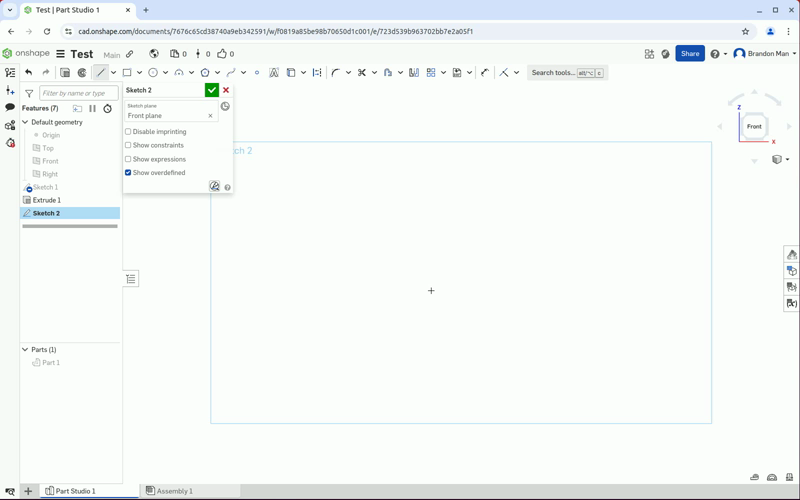
click(431, 290)
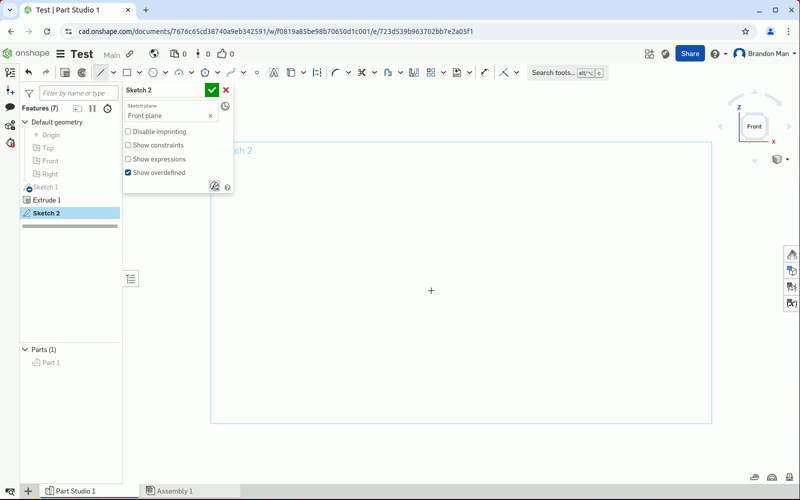
key_up(shift)
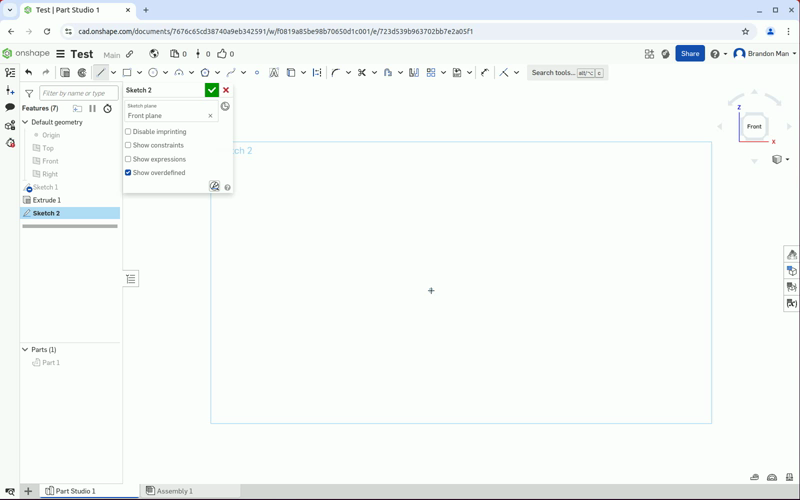
key_down(shift)
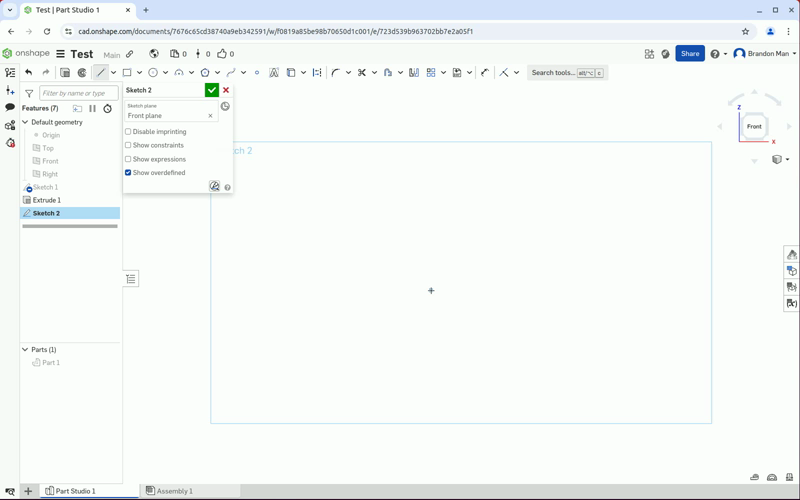
mouse_move(461, 290)
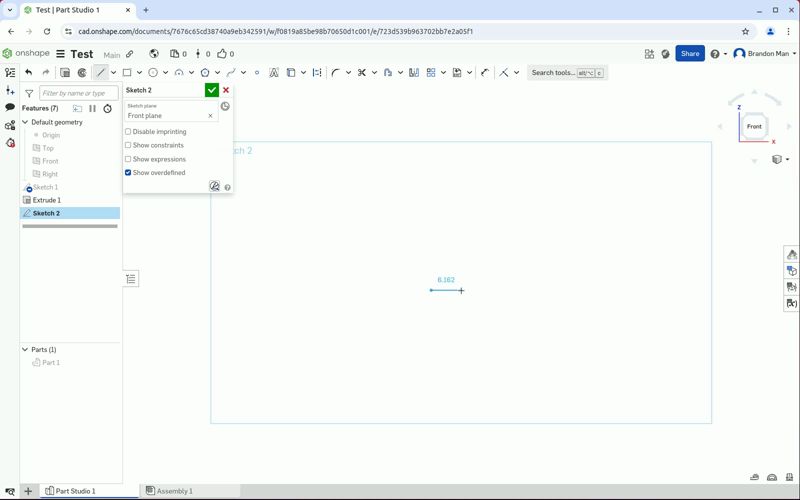
mouse_move(440, 290)
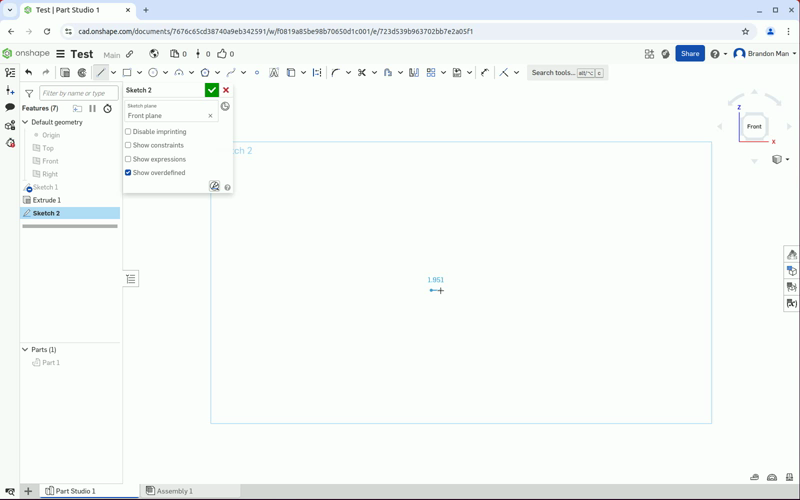
click(440, 290)
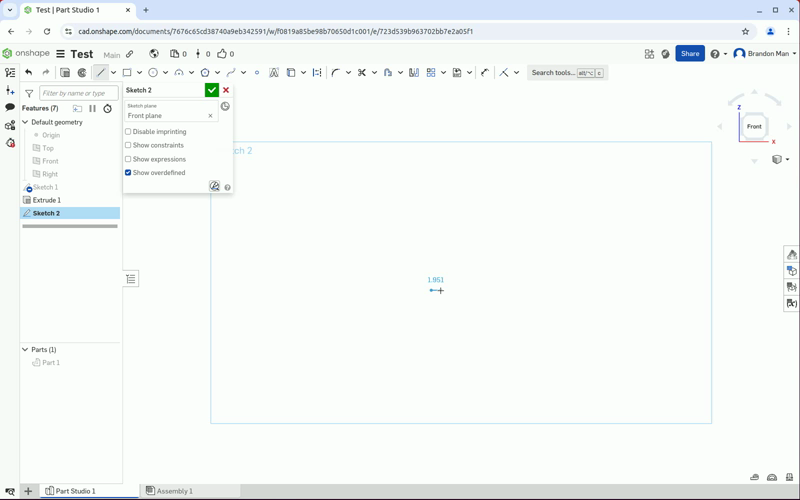
key_up(shift)
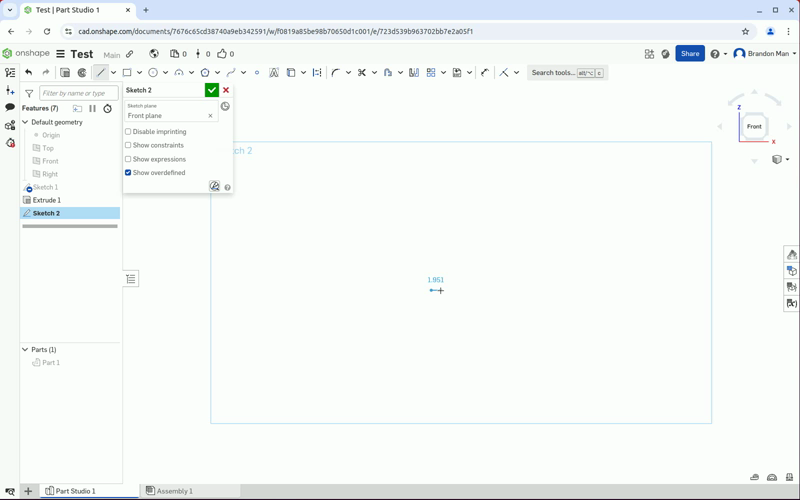
key(esc)
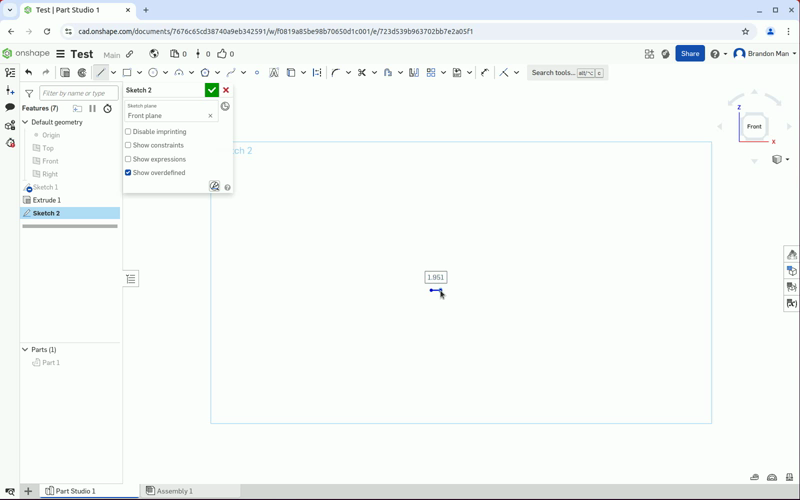
key(a)
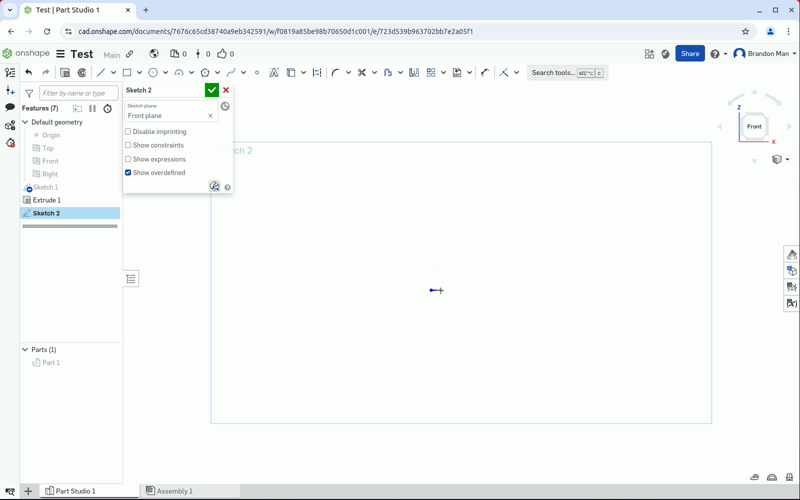
mouse_move(440, 290)
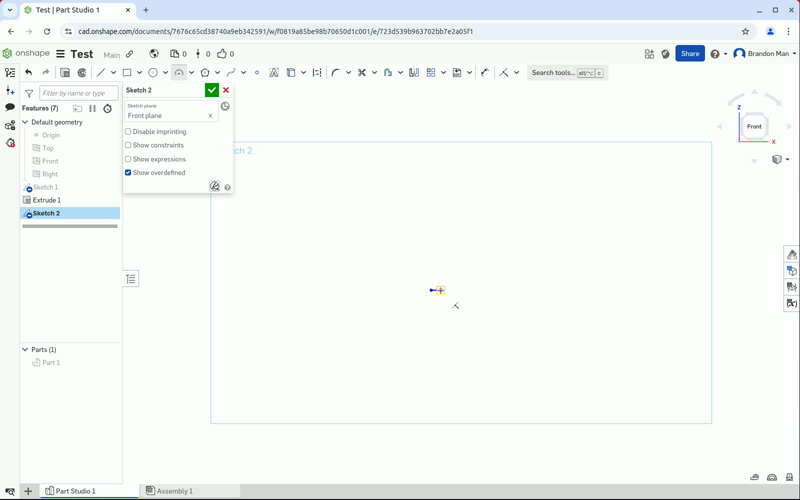
click(440, 290)
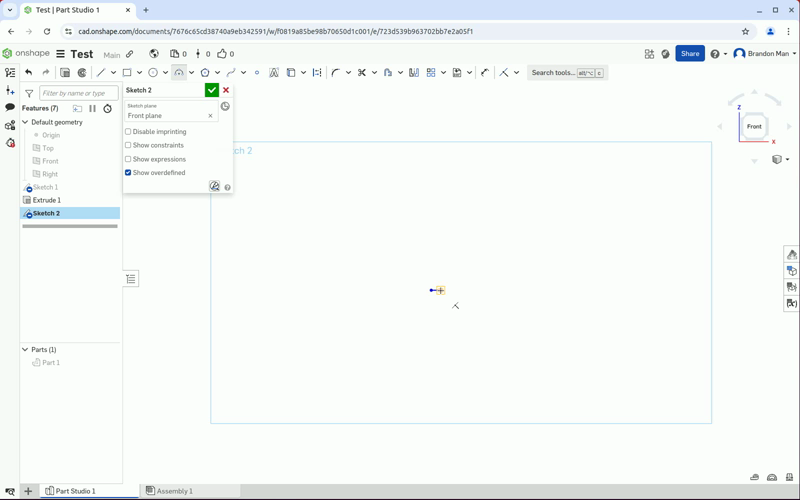
key_down(shift)
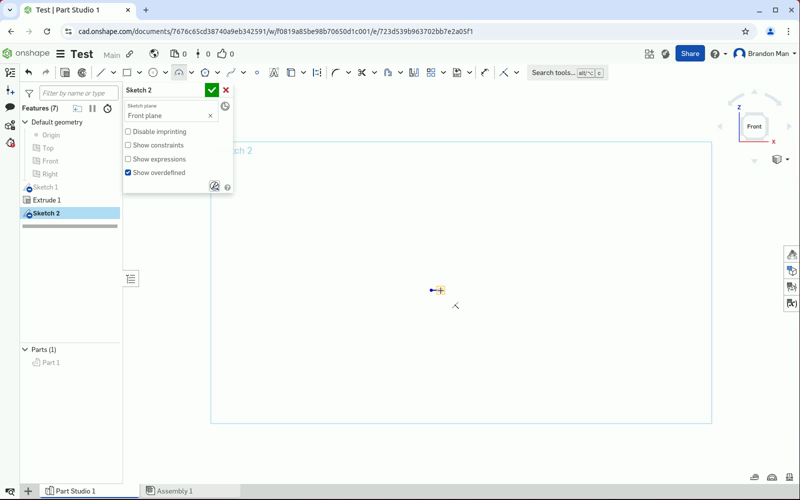
mouse_move(440, 273)
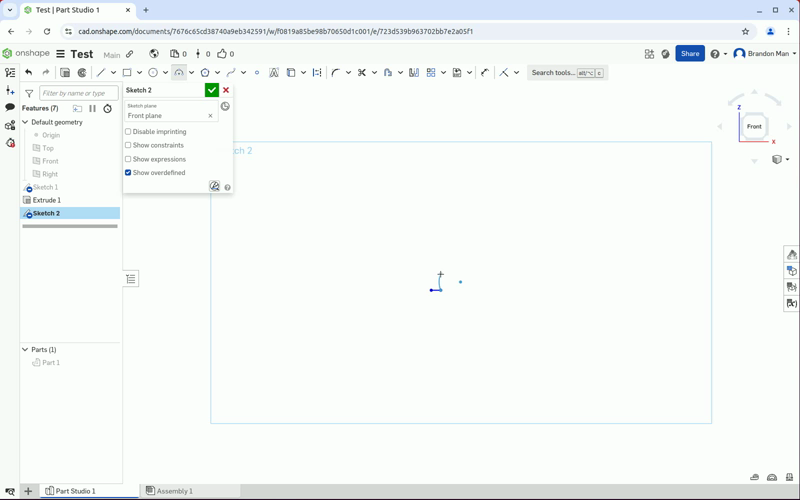
click(440, 273)
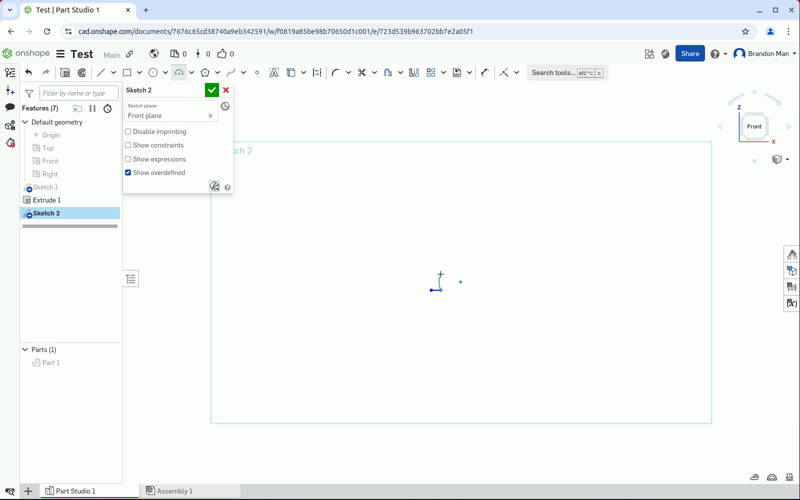
mouse_move(439, 281)
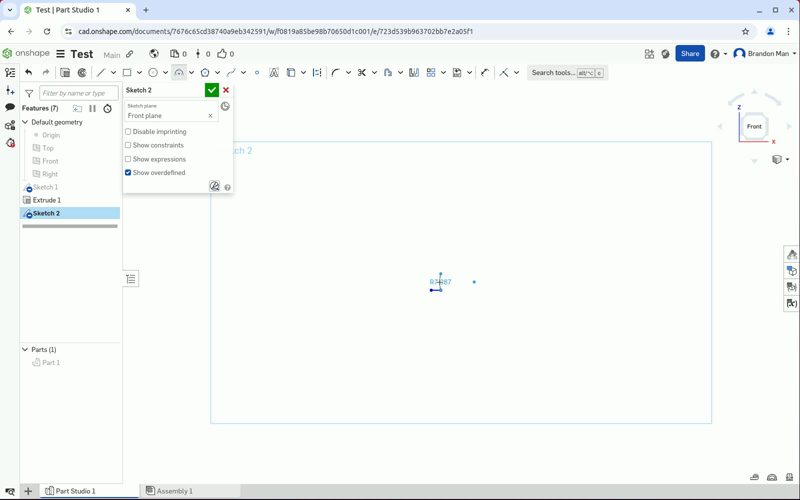
click(439, 281)
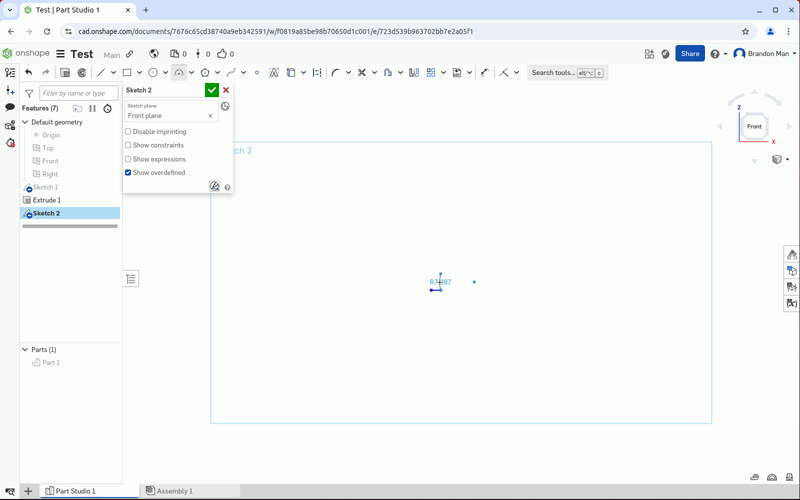
key_up(shift)
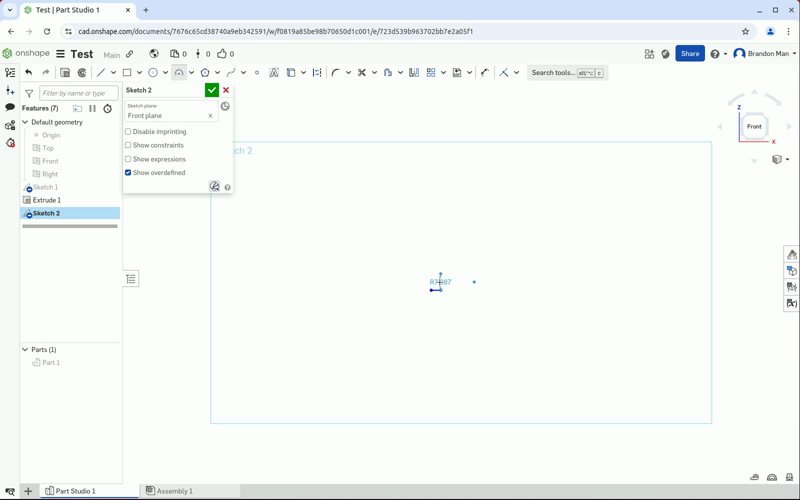
key(esc)
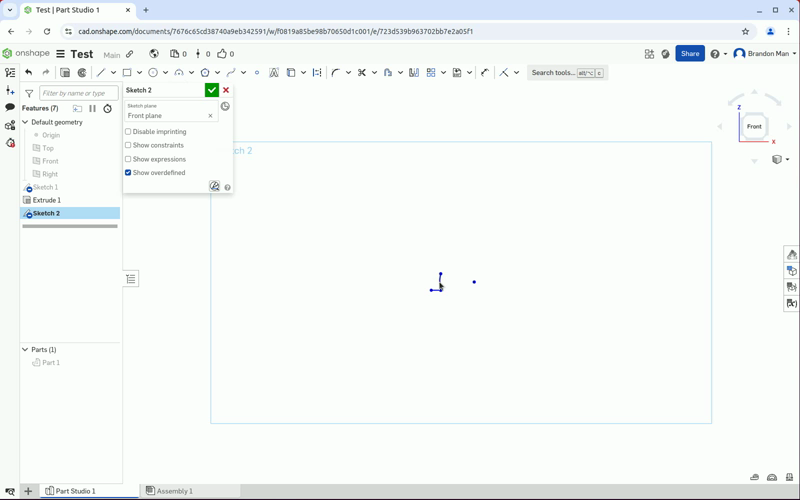
key(l)
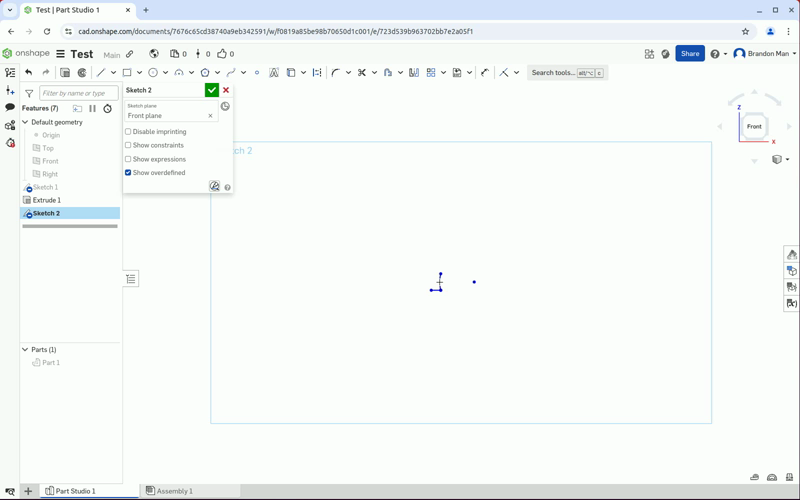
mouse_move(440, 273)
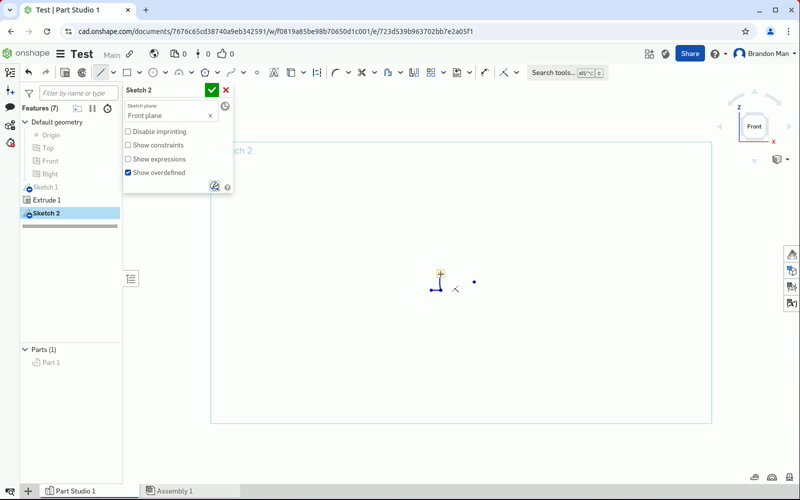
click(440, 273)
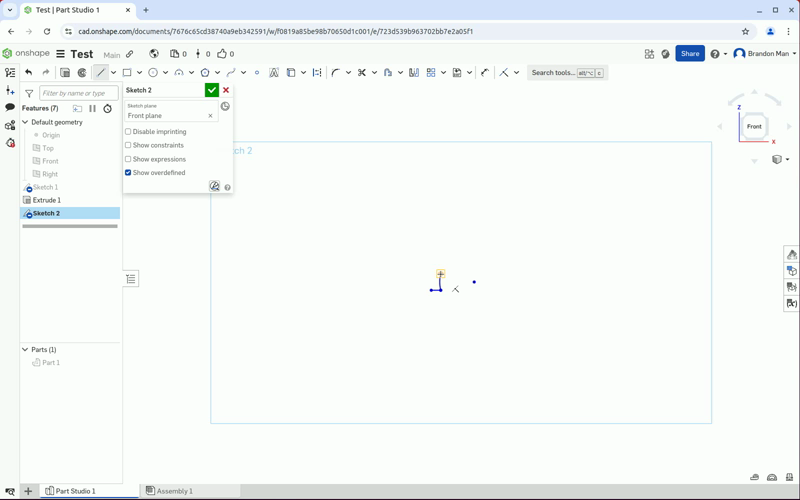
key_down(shift)
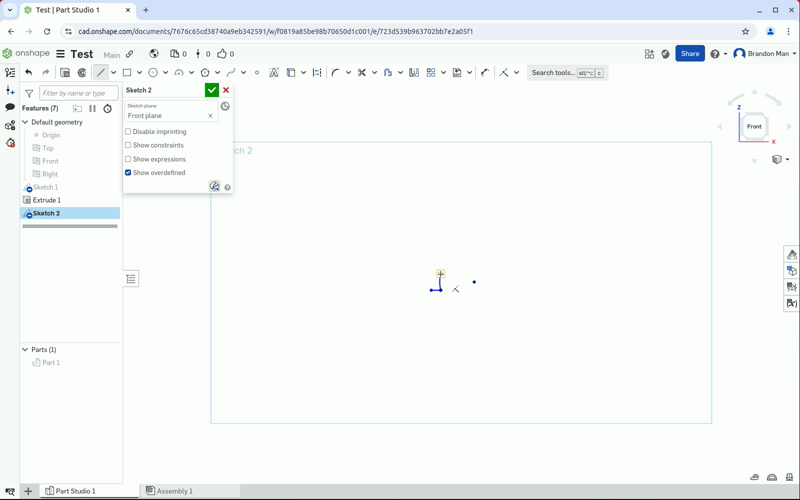
mouse_move(470, 273)
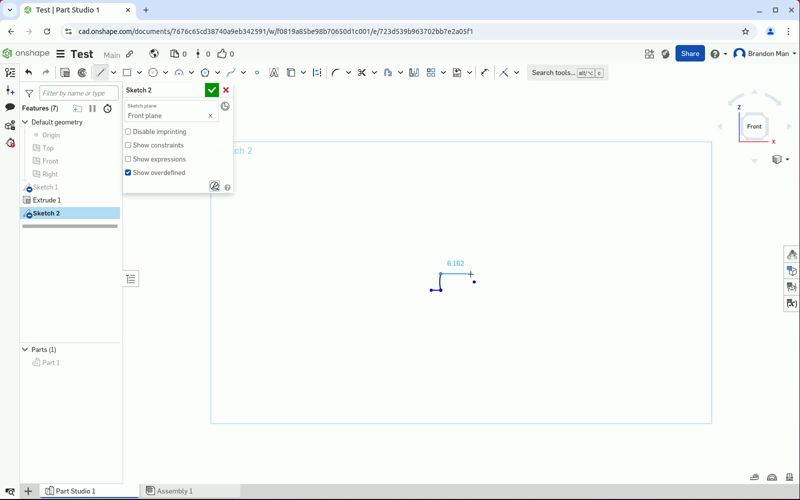
mouse_move(431, 273)
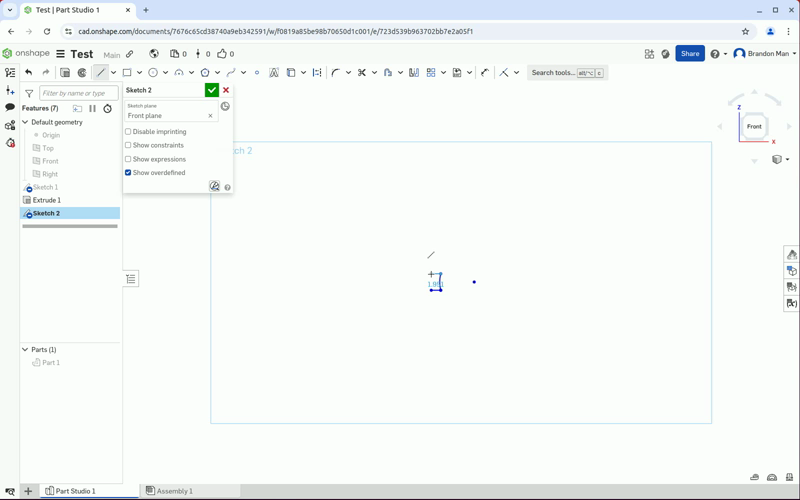
click(431, 273)
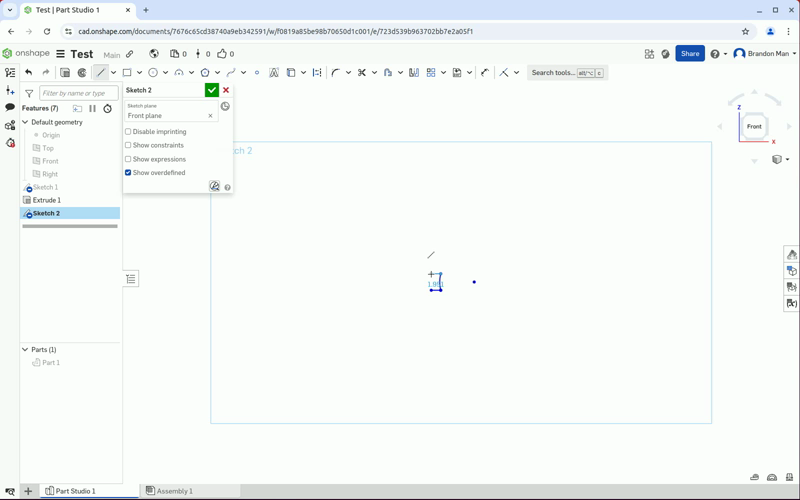
key_up(shift)
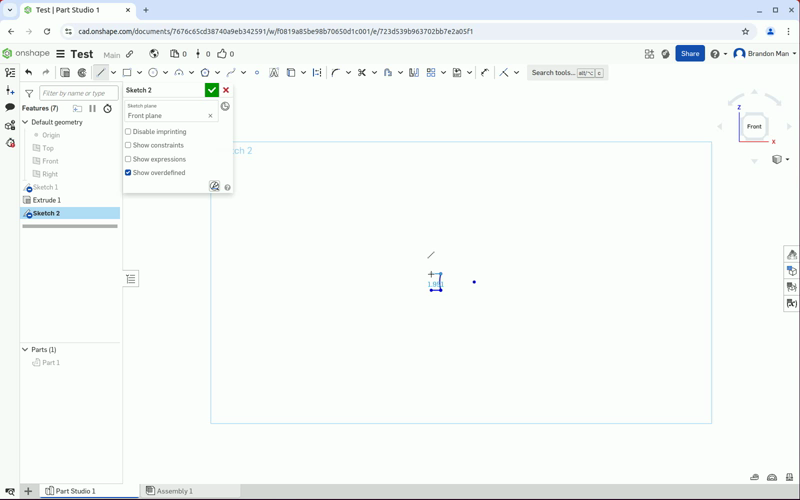
mouse_move(461, 273)
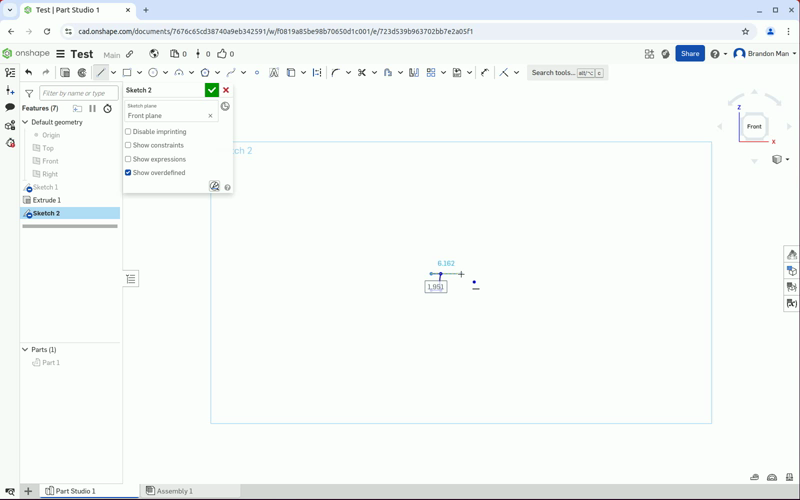
key_down(shift)
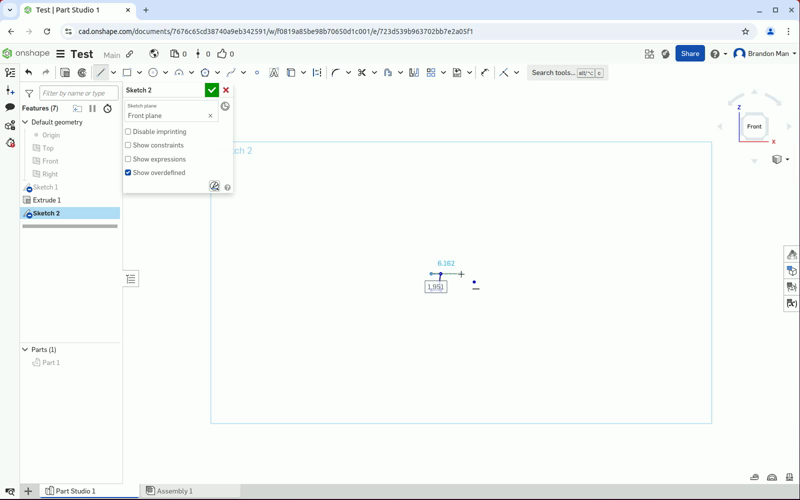
mouse_move(431, 290)
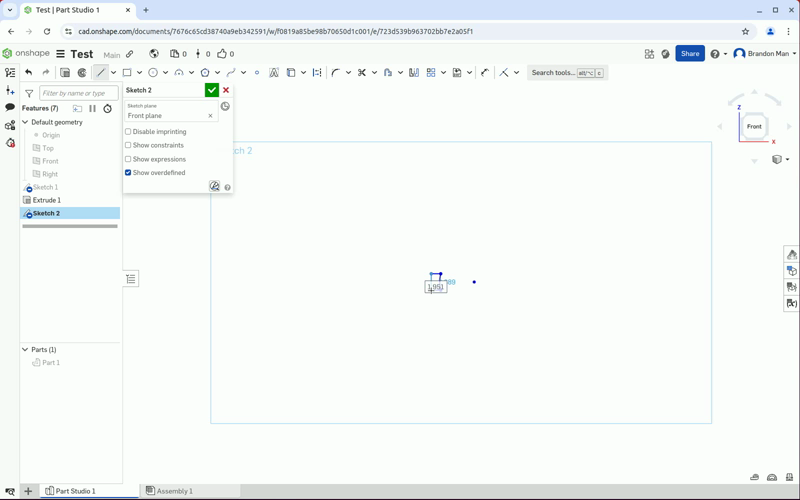
key_up(shift)
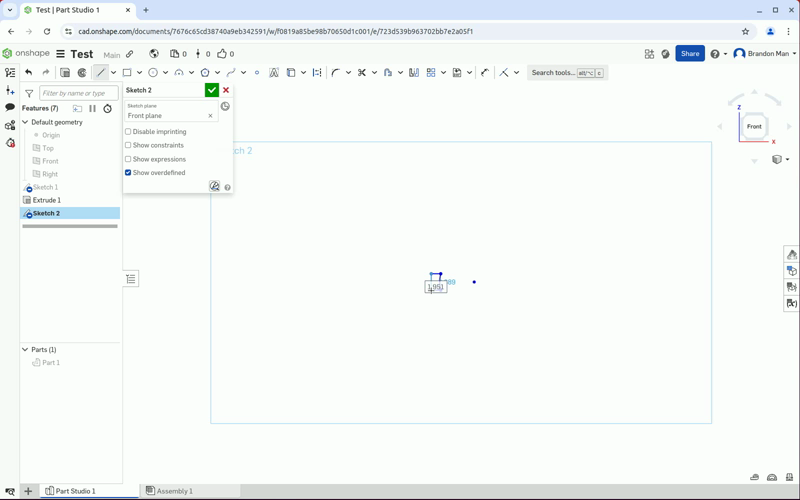
click(431, 290)
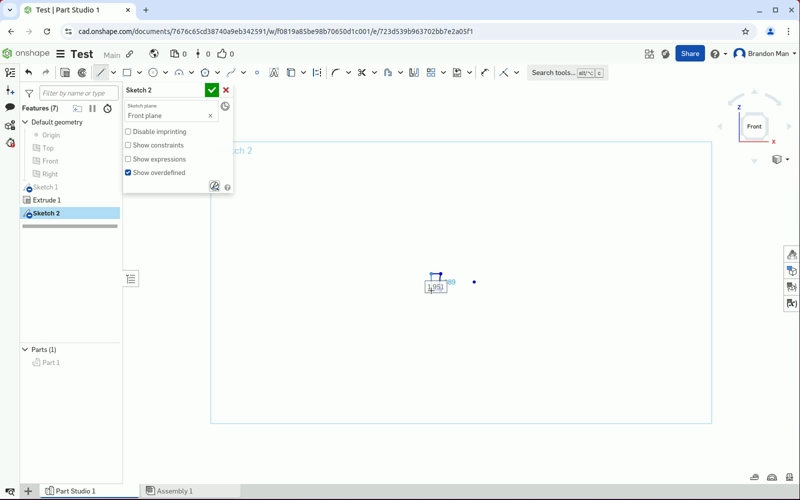
key(esc)
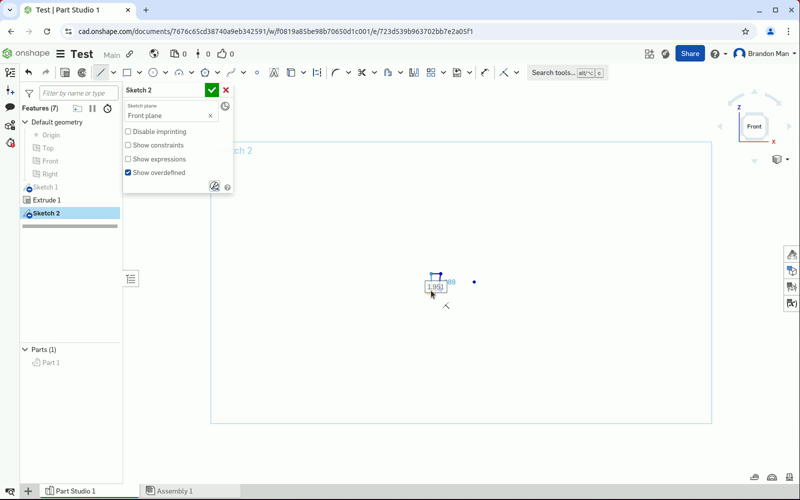
mouse_move(438, 277)
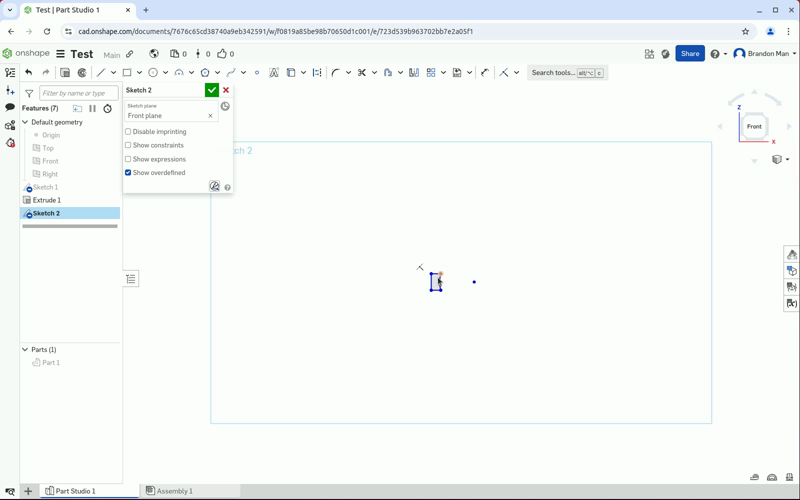
scroll(6)
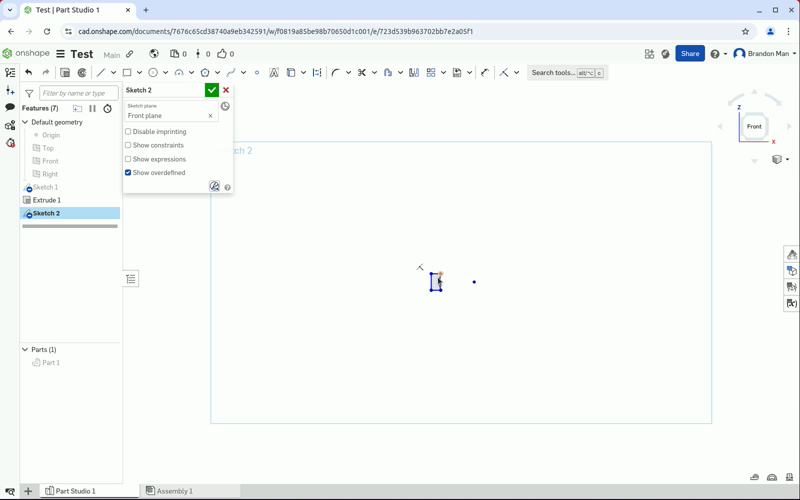
scroll(6)
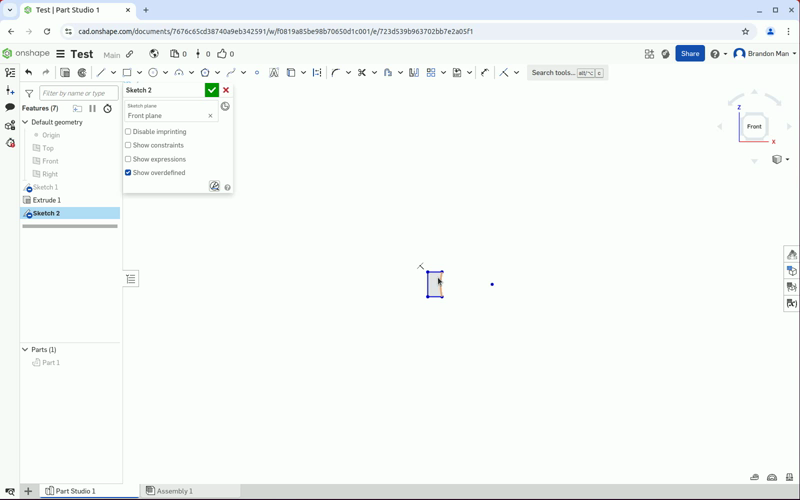
scroll(6)
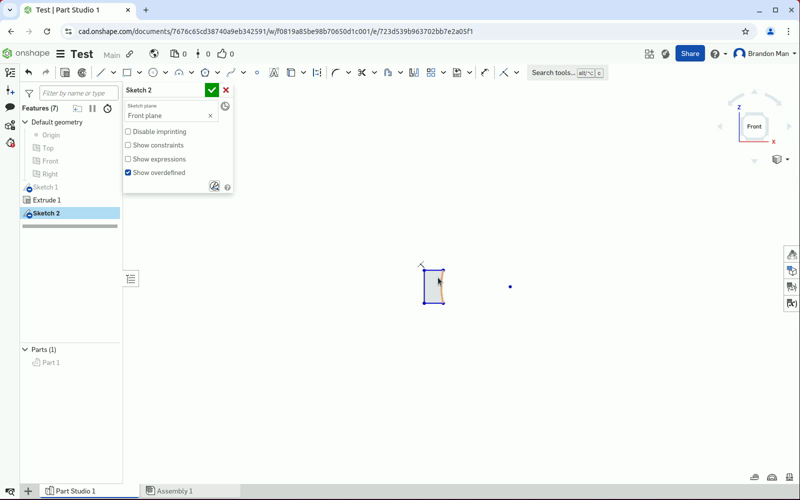
scroll(6)
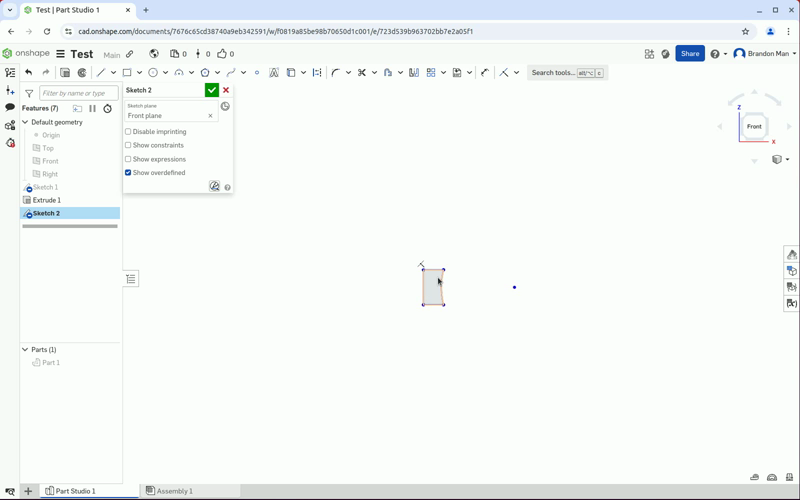
scroll(6)
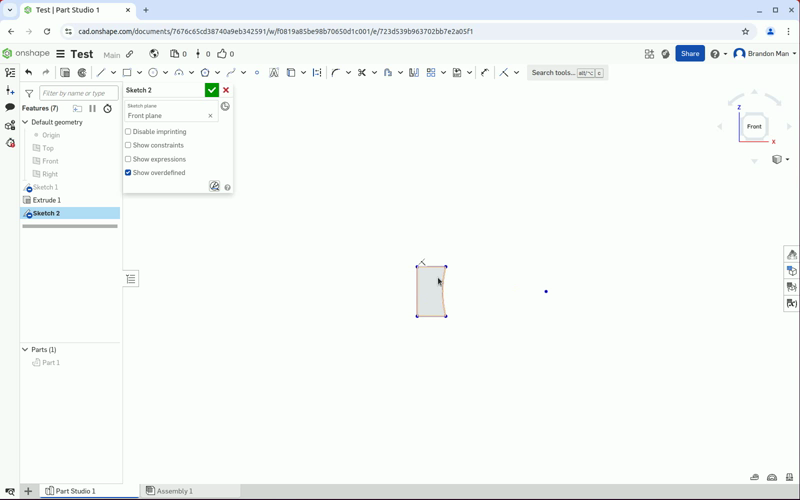
scroll(6)
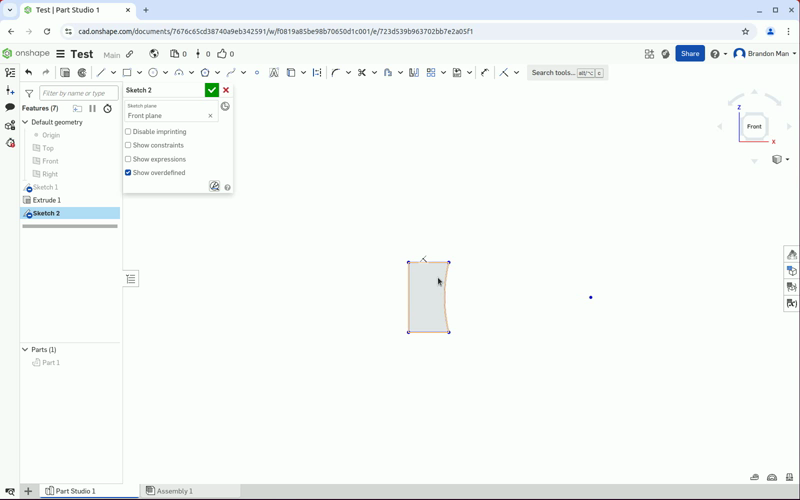
scroll(6)
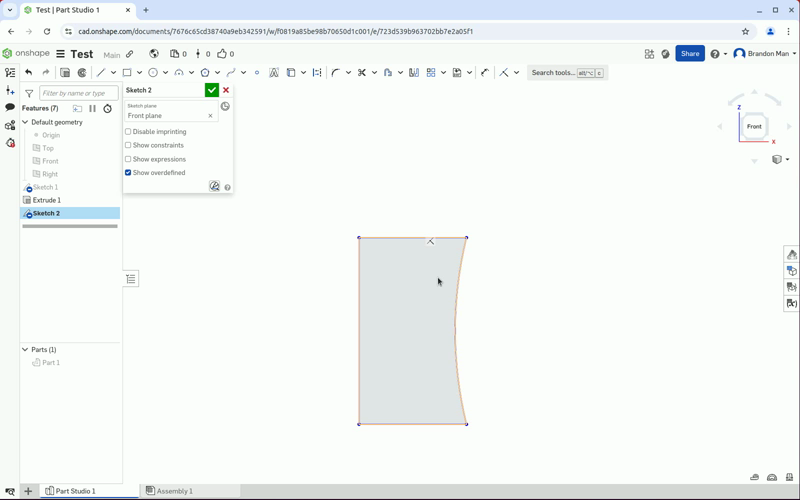
click(438, 277)
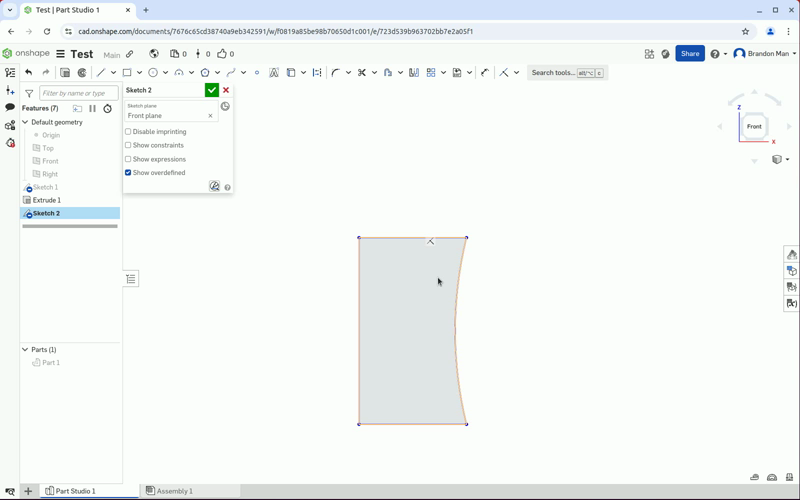
scroll(-6)
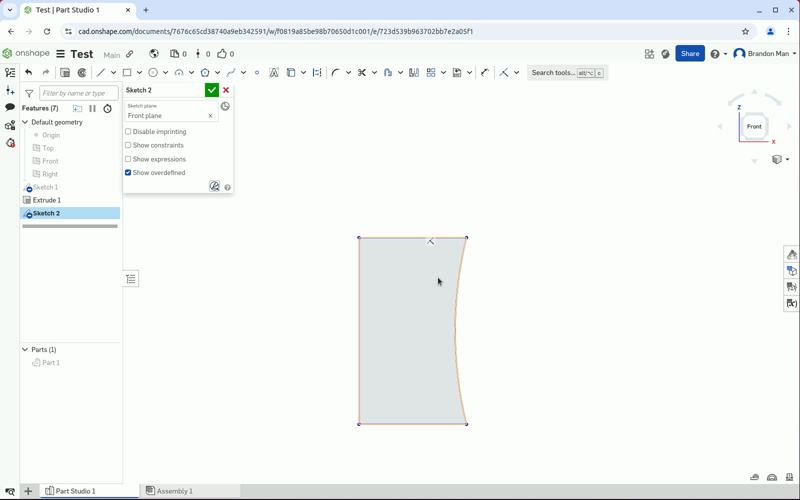
scroll(-6)
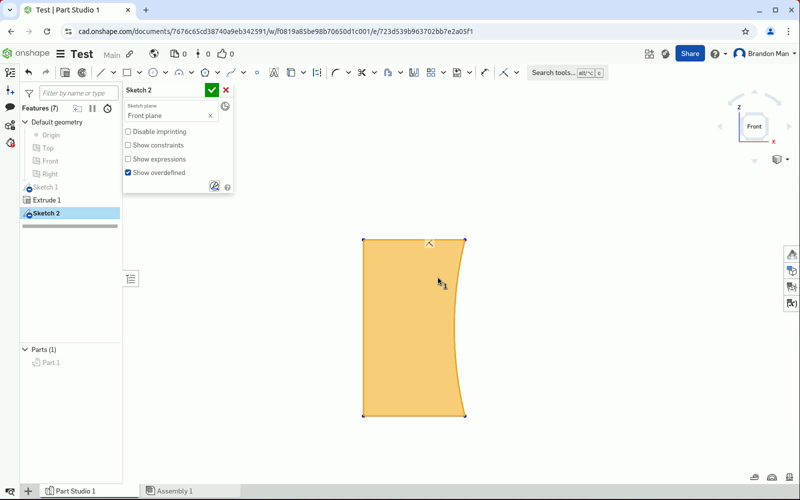
scroll(-6)
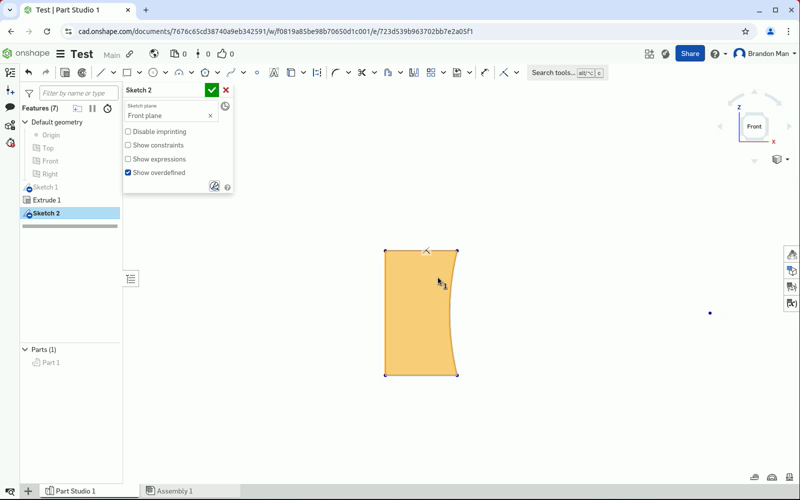
scroll(-6)
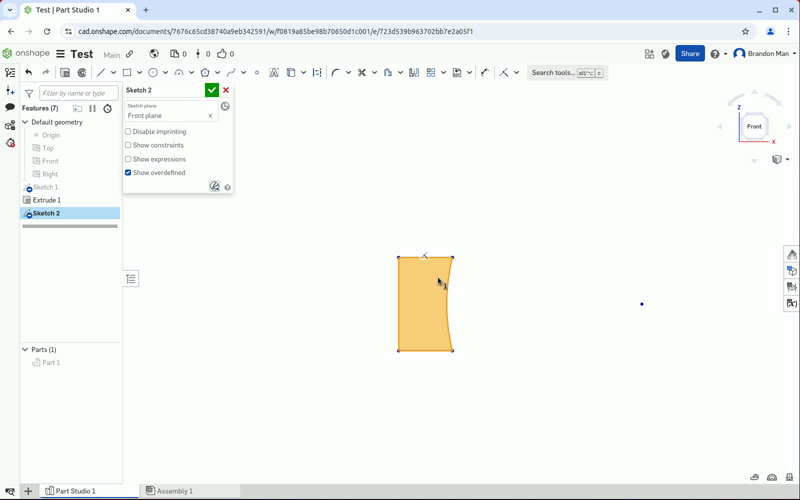
scroll(-6)
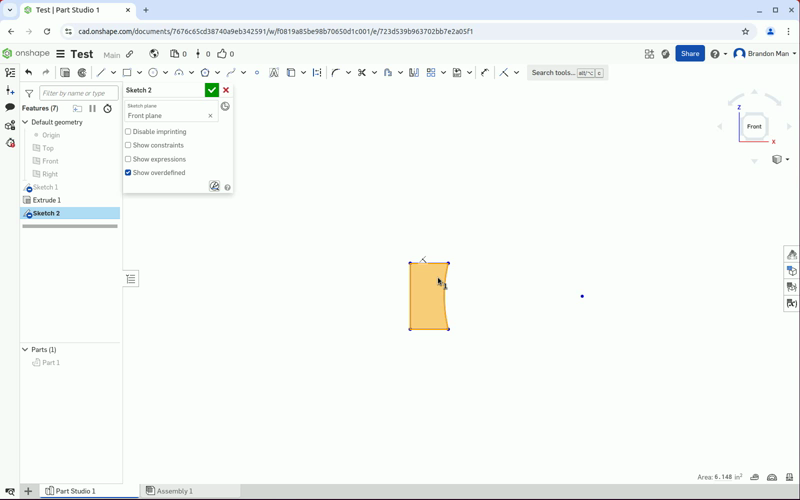
scroll(-6)
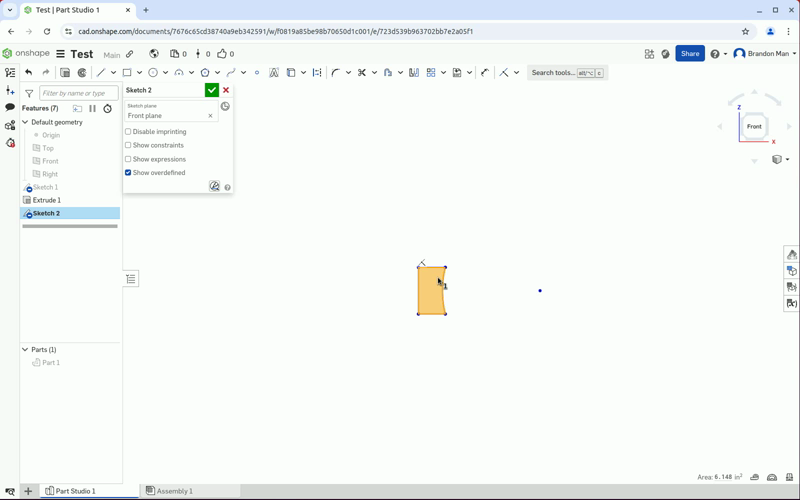
scroll(-6)
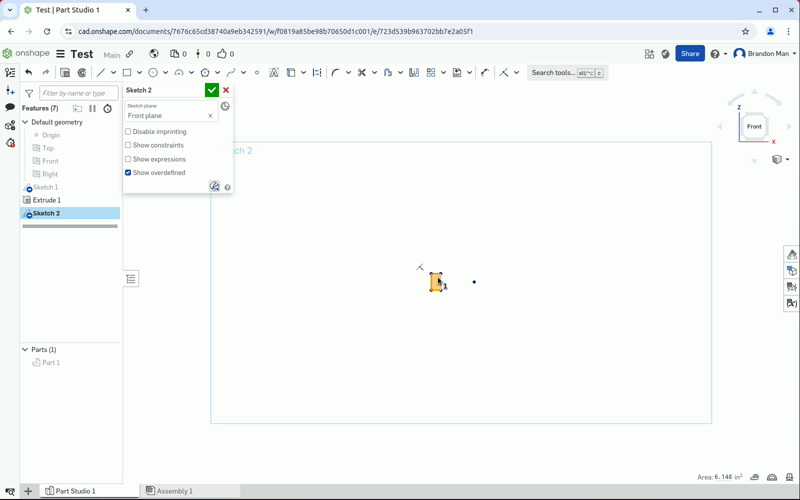
mouse_move(73, 352)
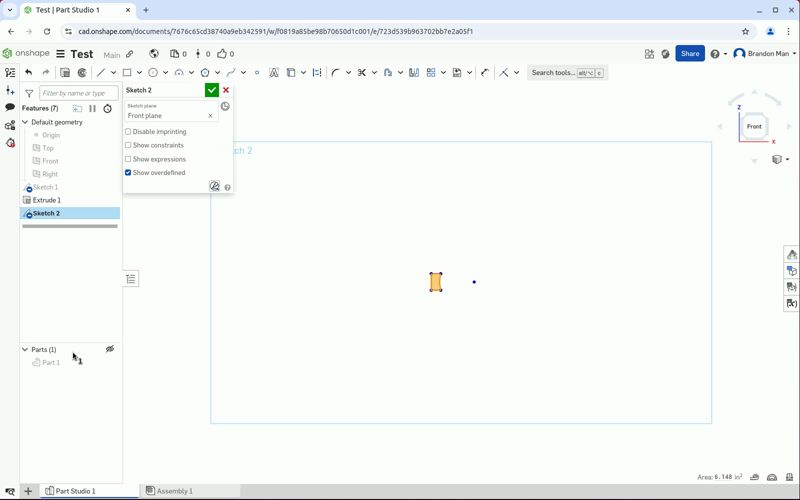
key(shift+y)
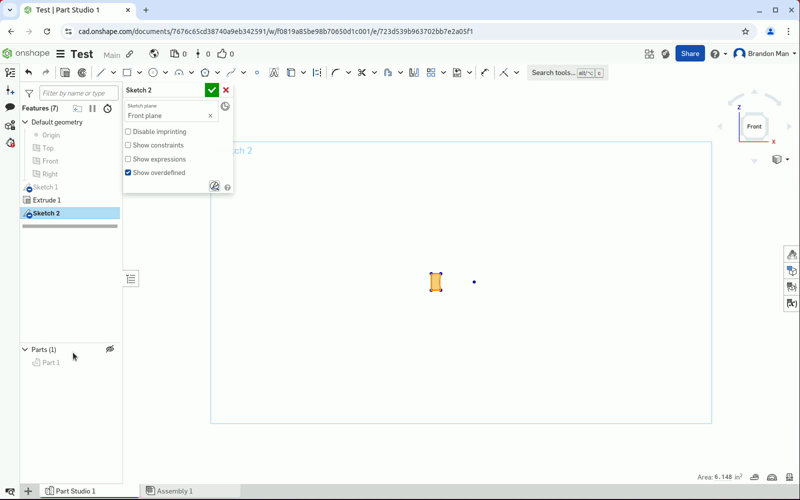
key(shift+e)
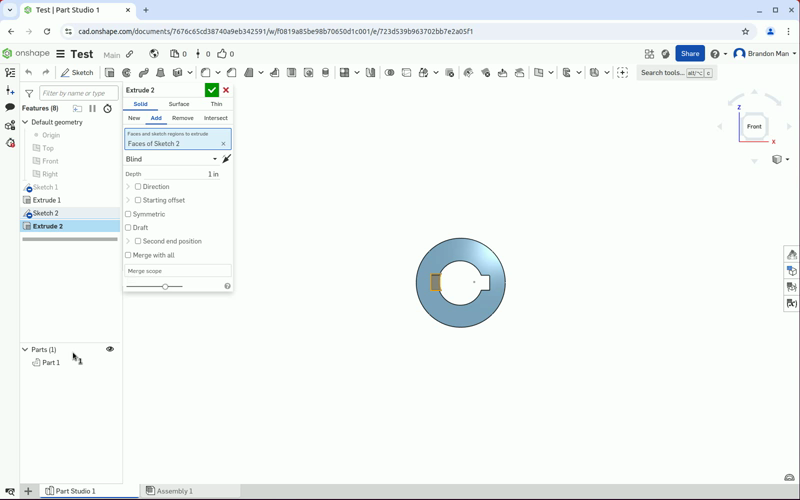
mouse_move(143, 106)
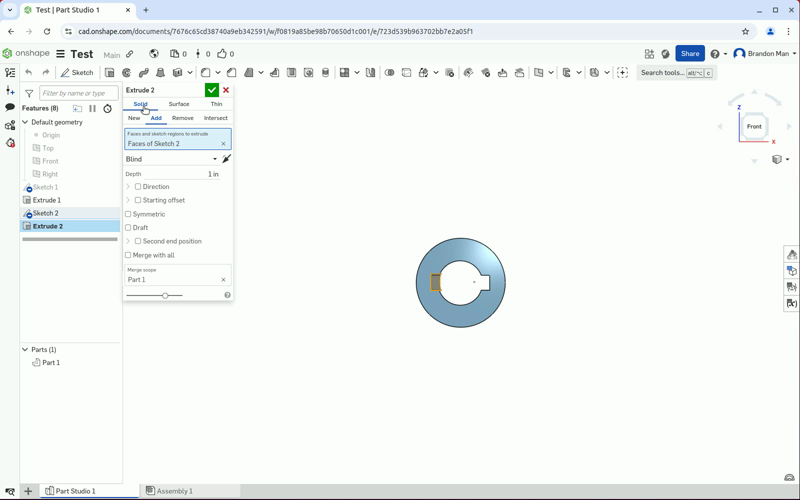
click(143, 106)
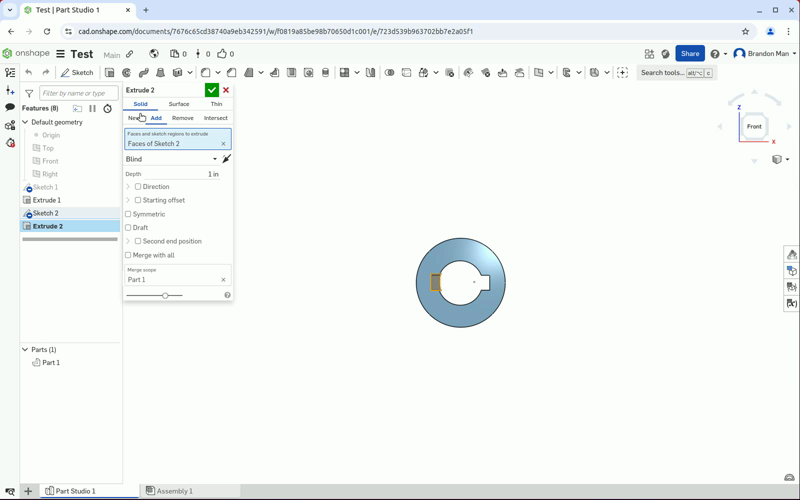
mouse_move(137, 120)
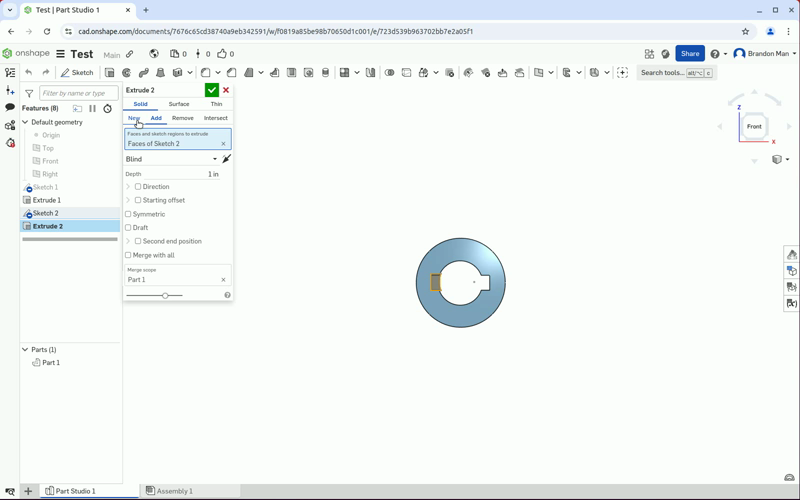
click(137, 120)
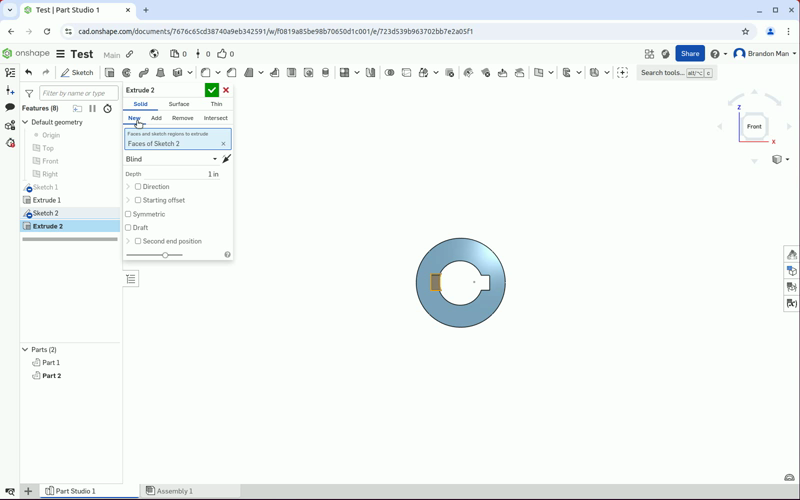
key(tab, 4)
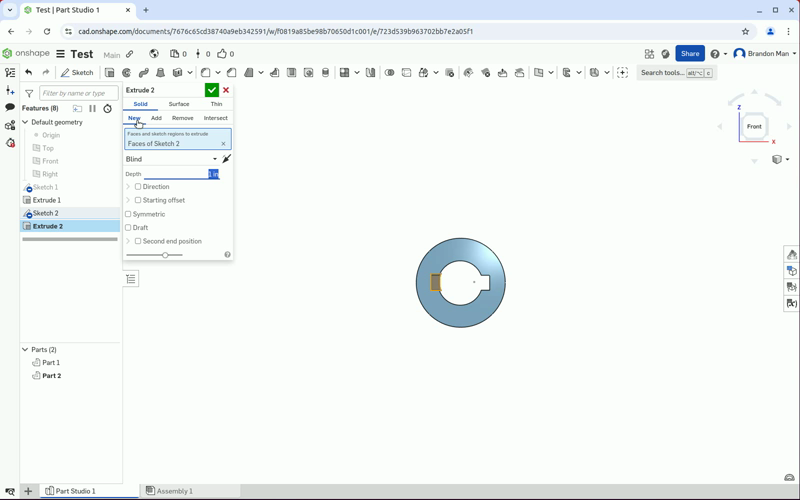
text(7.943)
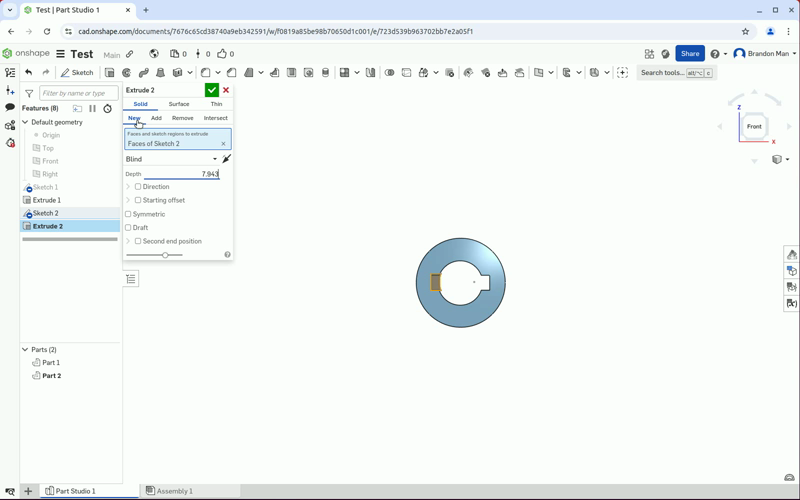
key(enter)
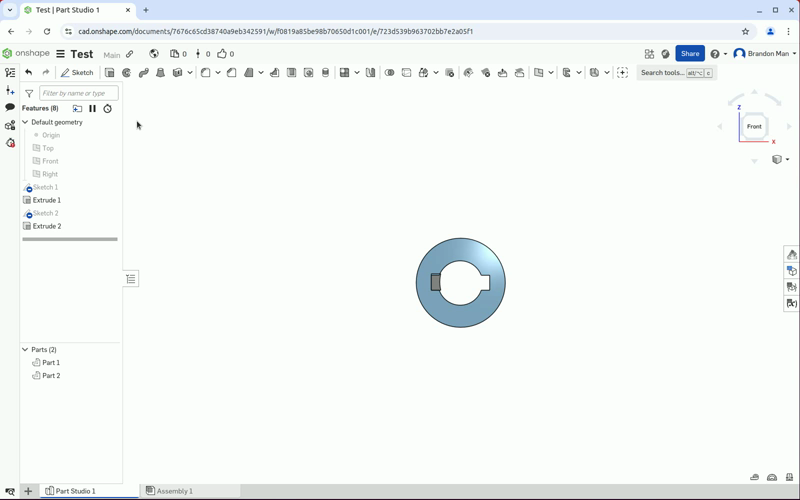
key(shift+h)
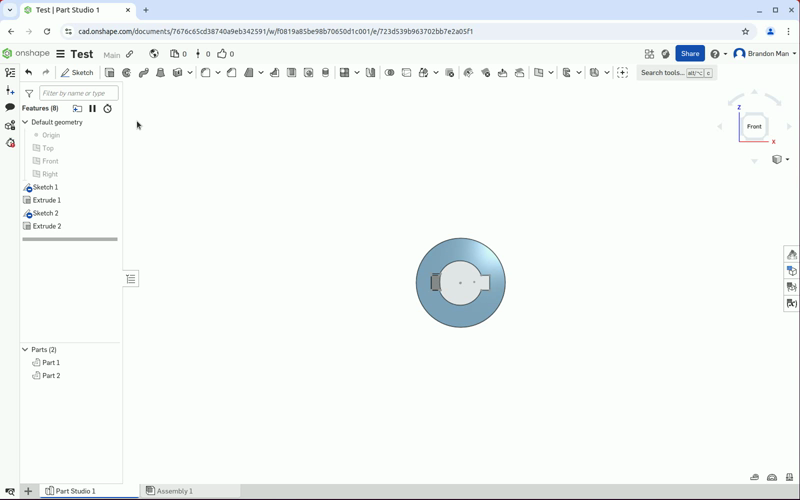
key(shift+h)
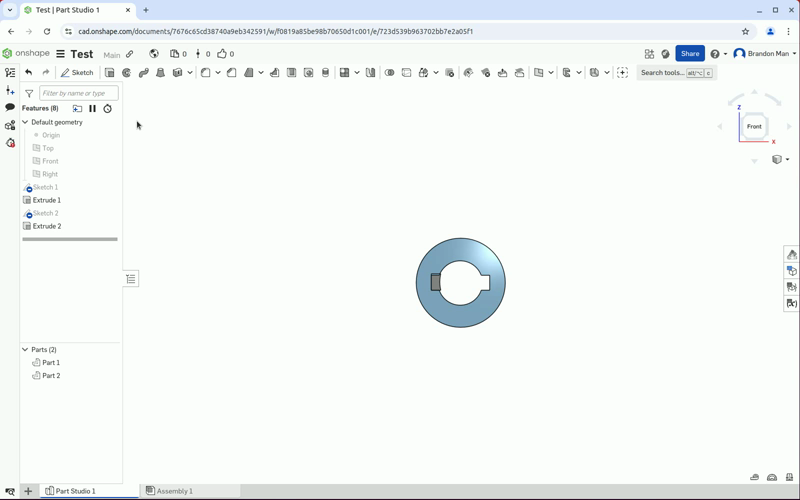
mouse_move(73, 189)
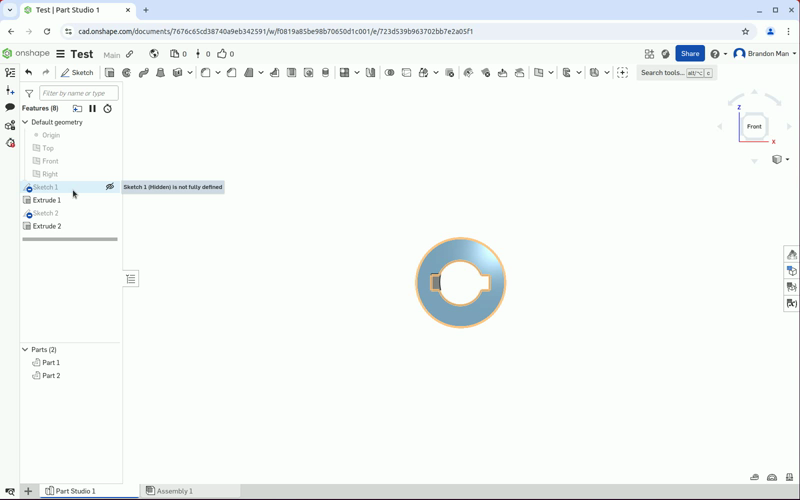
click(73, 189)
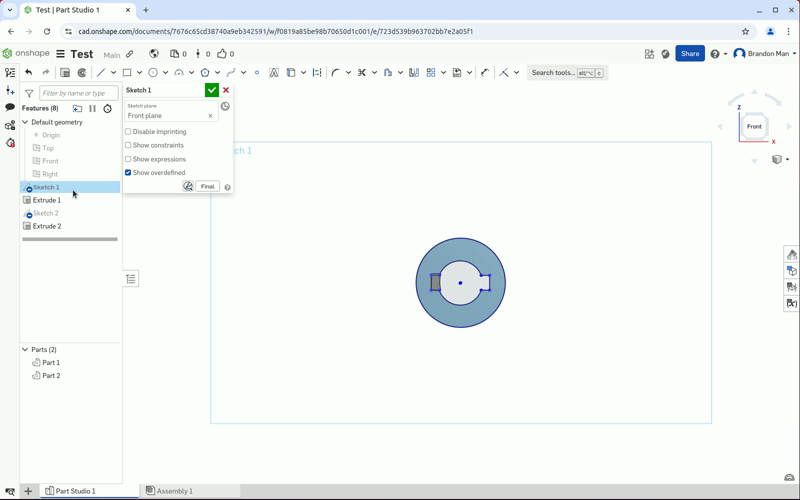
mouse_move(229, 92)
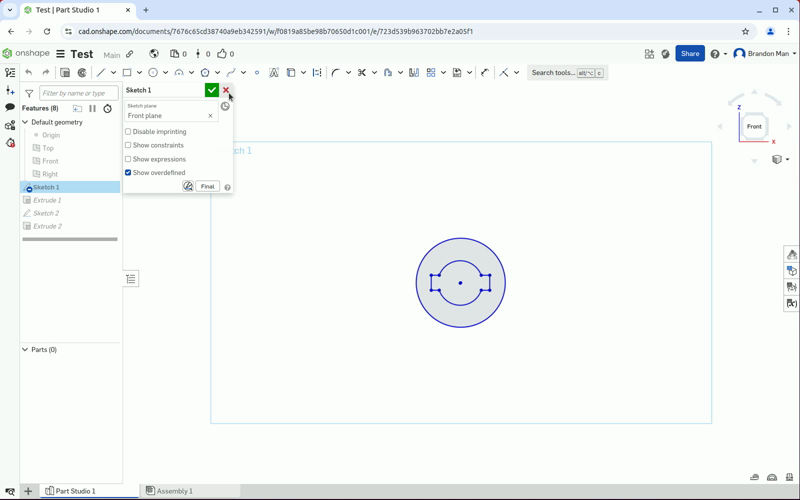
click(229, 92)
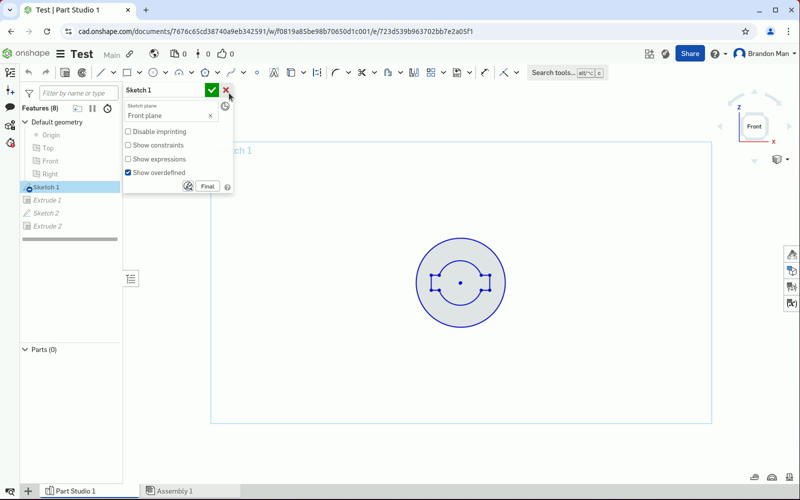
key(shift+s)
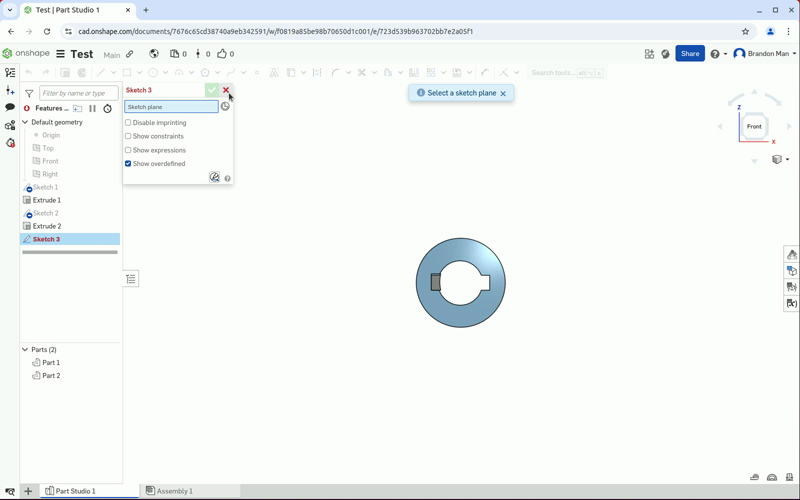
mouse_move(73, 163)
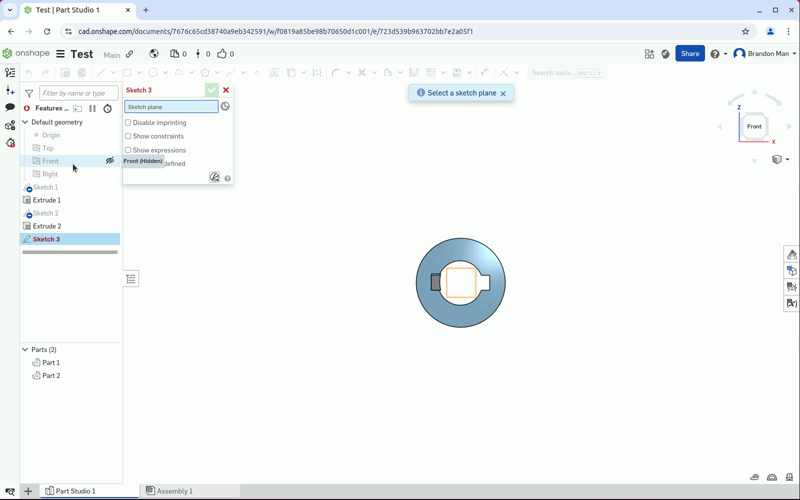
click(73, 163)
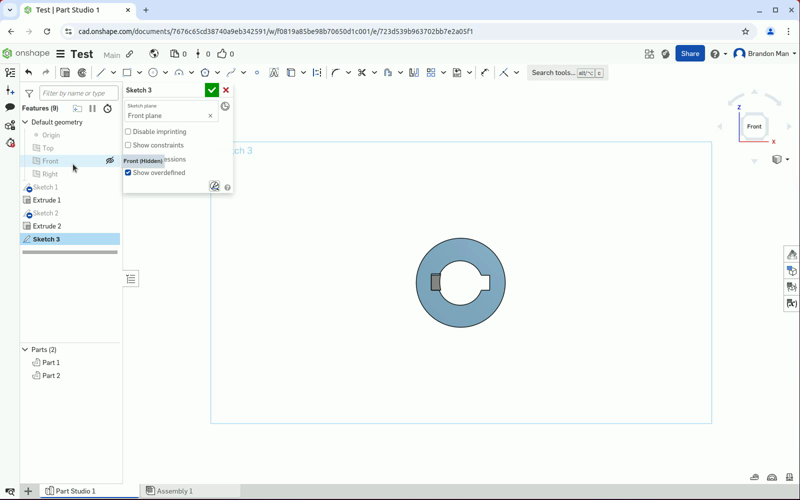
mouse_move(73, 352)
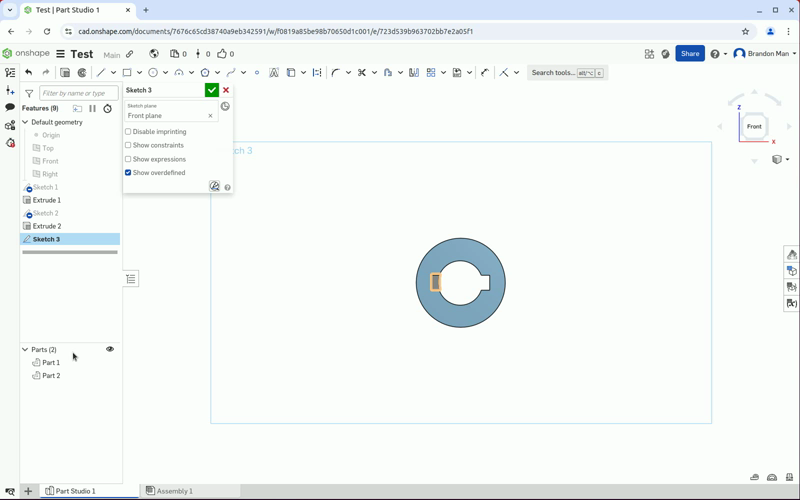
key(y)
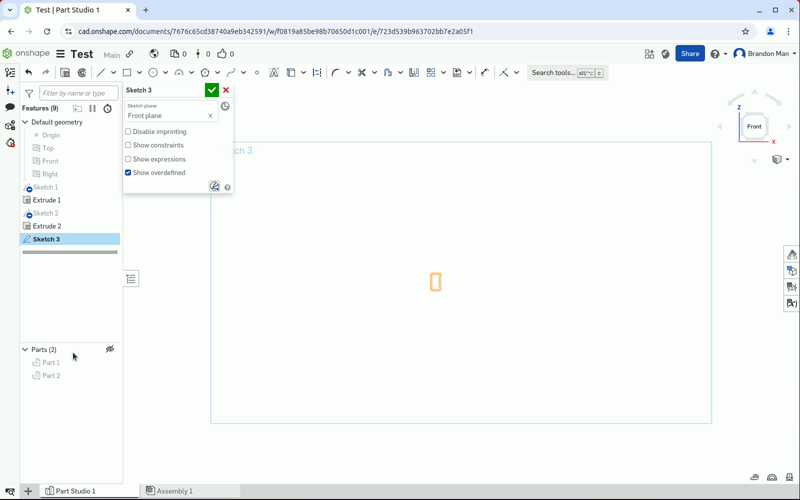
key(l)
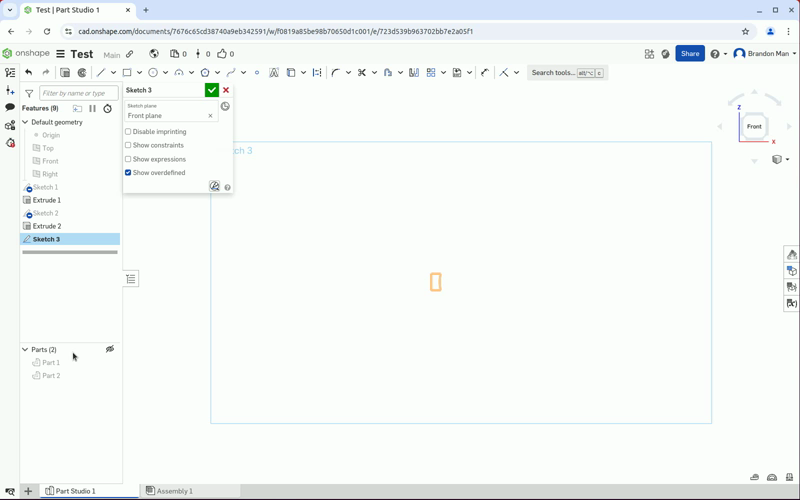
key_down(shift)
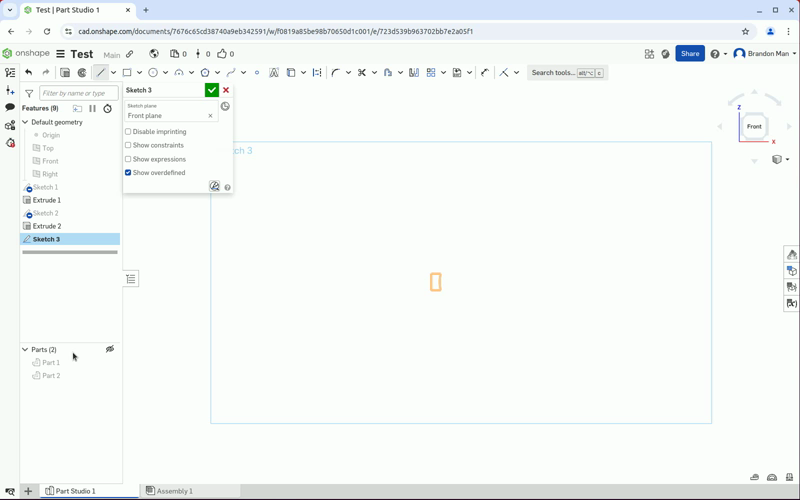
mouse_move(468, 326)
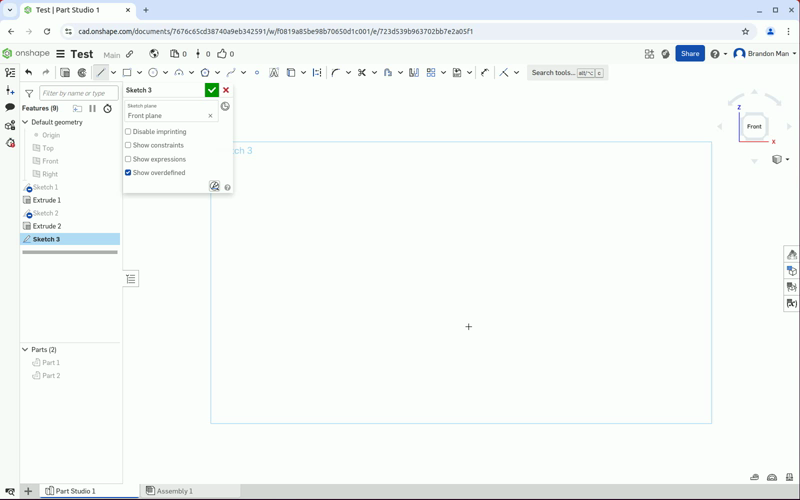
click(468, 326)
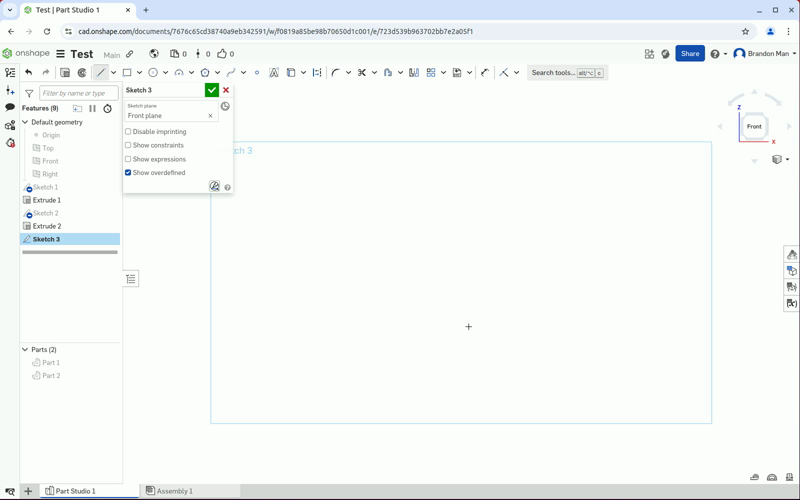
key_up(shift)
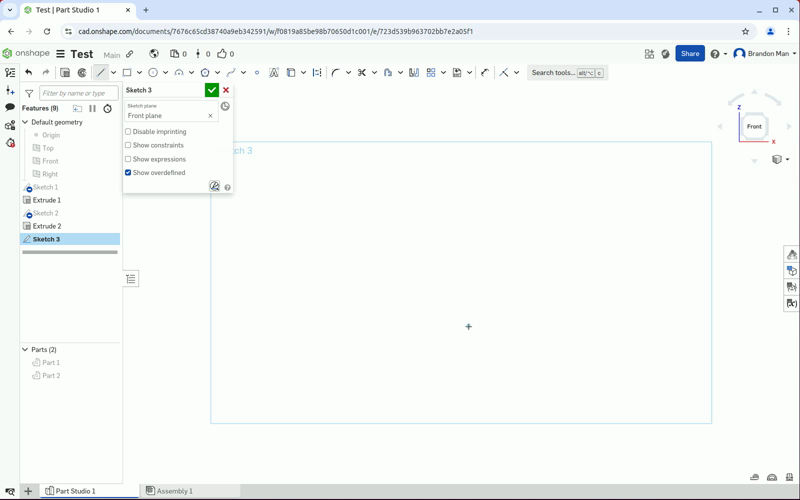
key_down(shift)
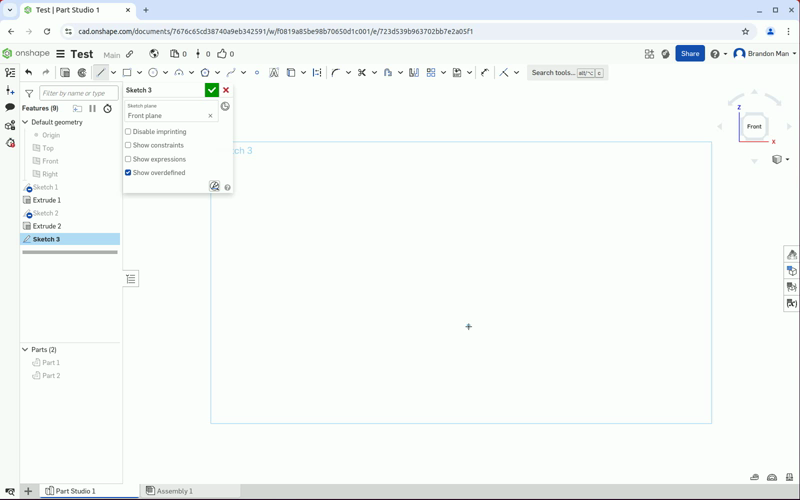
mouse_move(549, 311)
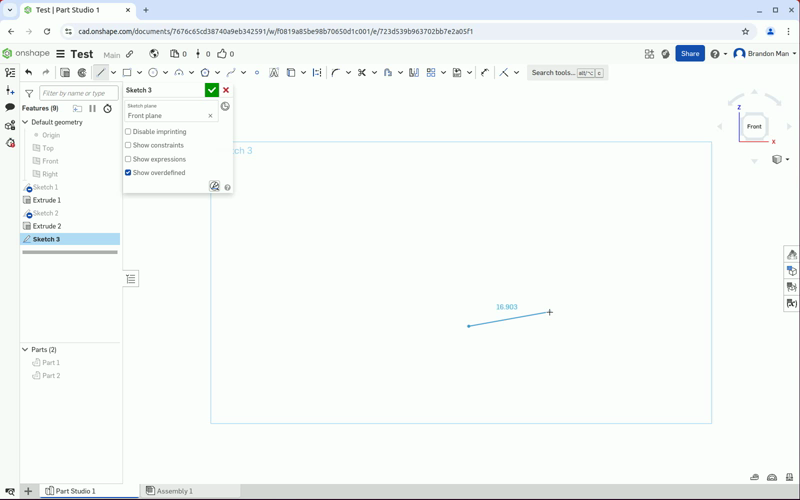
click(549, 311)
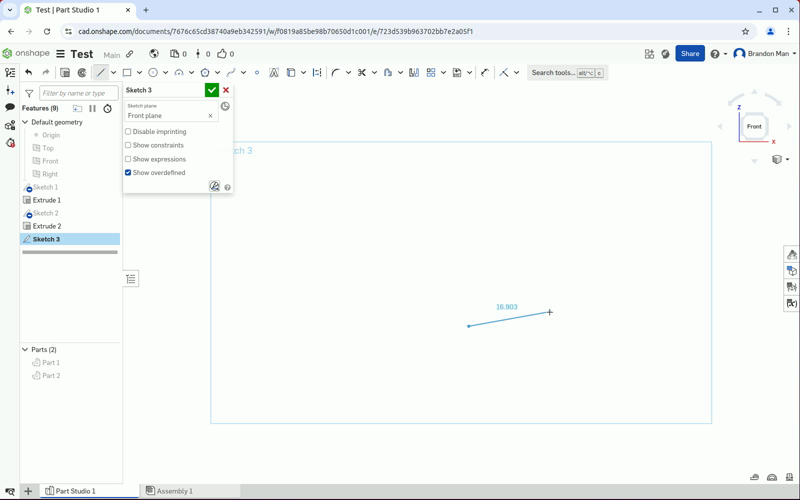
key_up(shift)
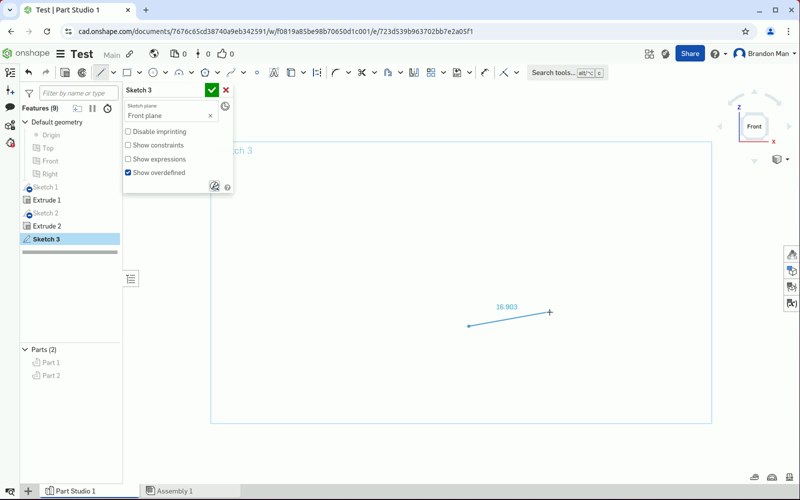
key(esc)
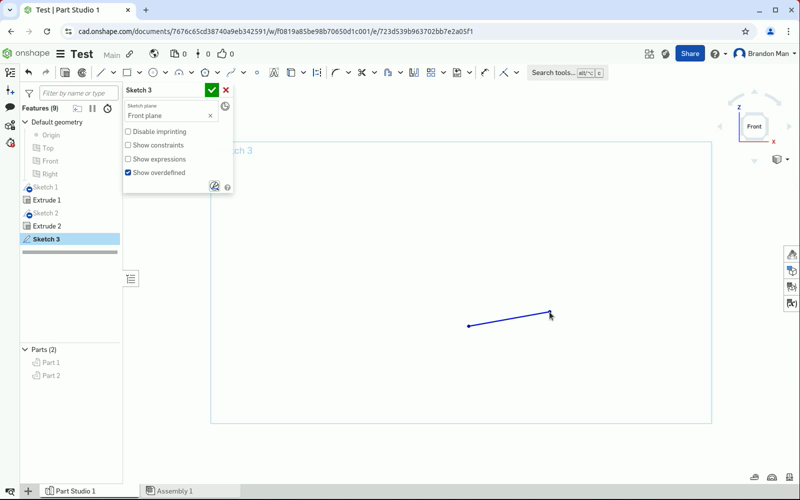
key(a)
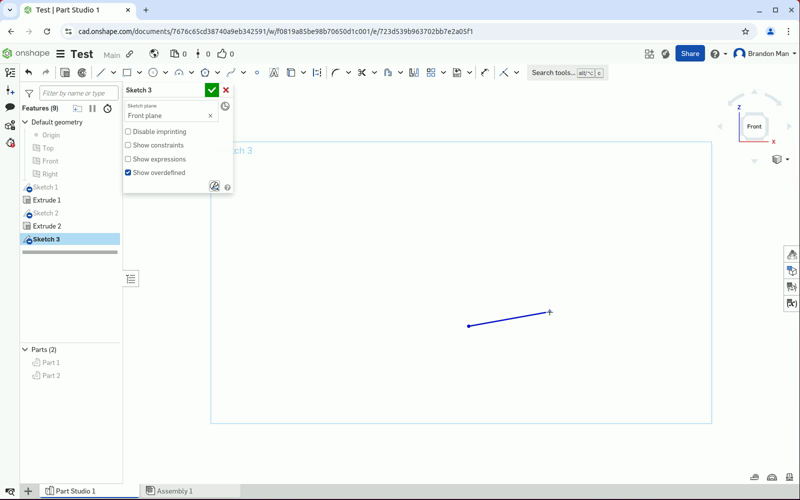
mouse_move(549, 311)
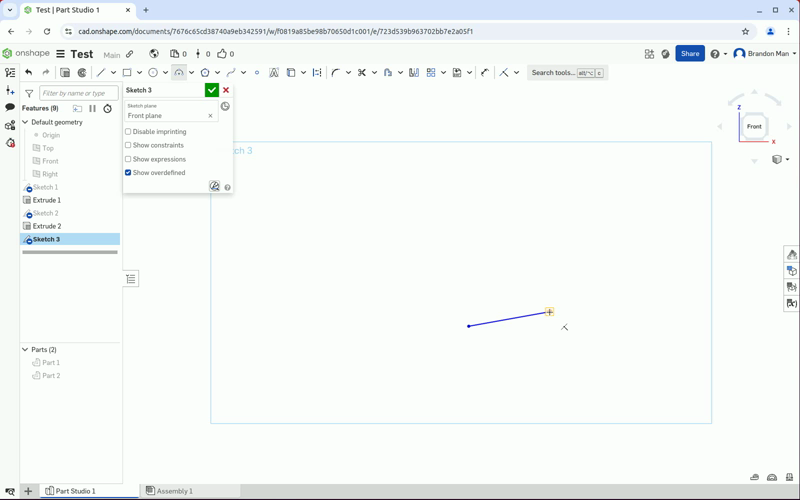
click(549, 311)
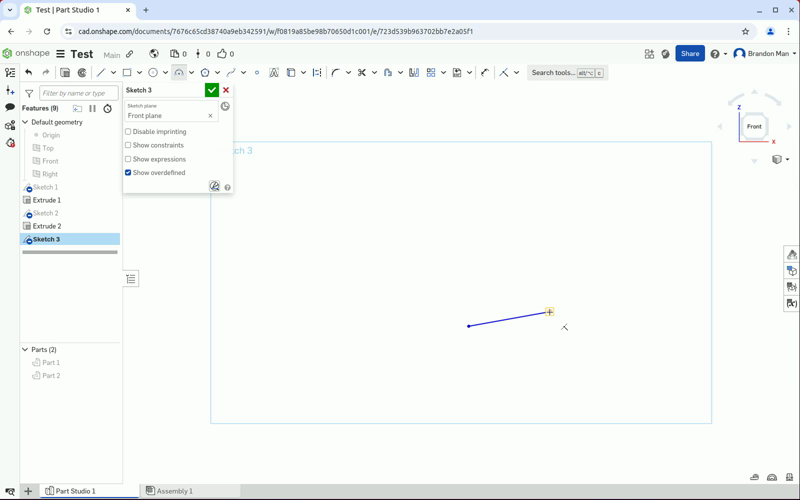
key_down(shift)
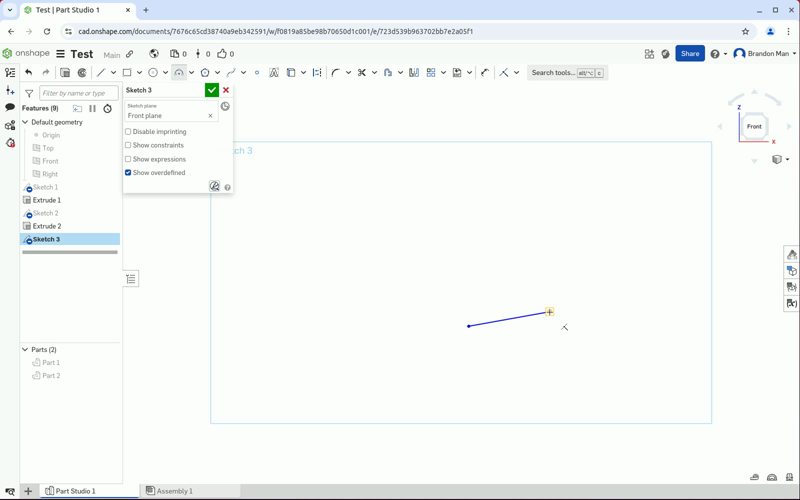
mouse_move(549, 253)
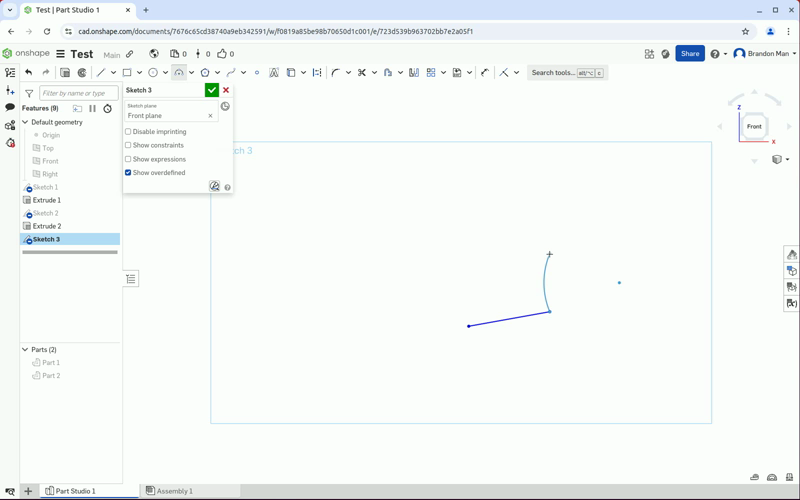
click(549, 253)
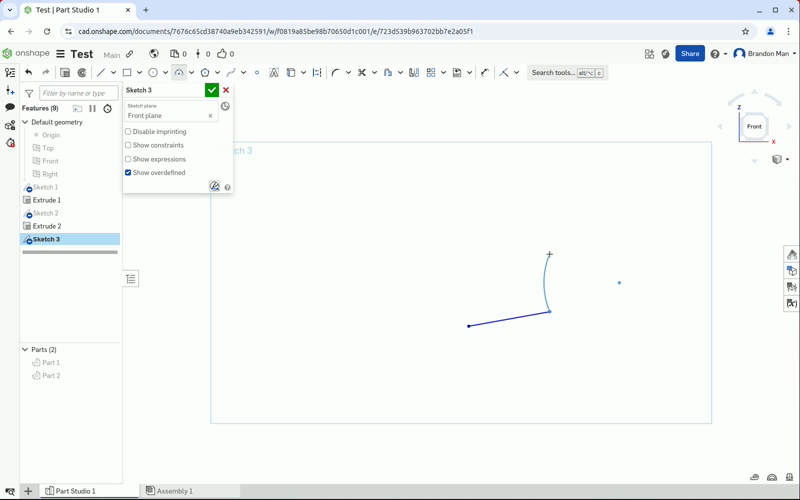
mouse_move(515, 282)
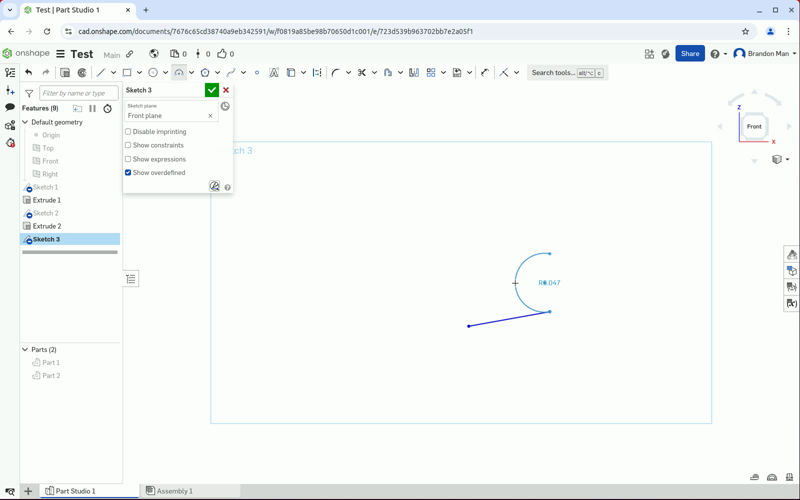
click(515, 282)
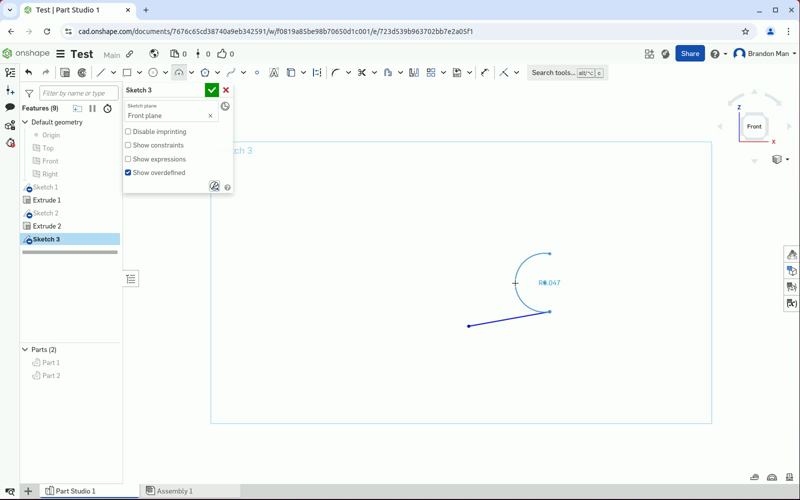
key_up(shift)
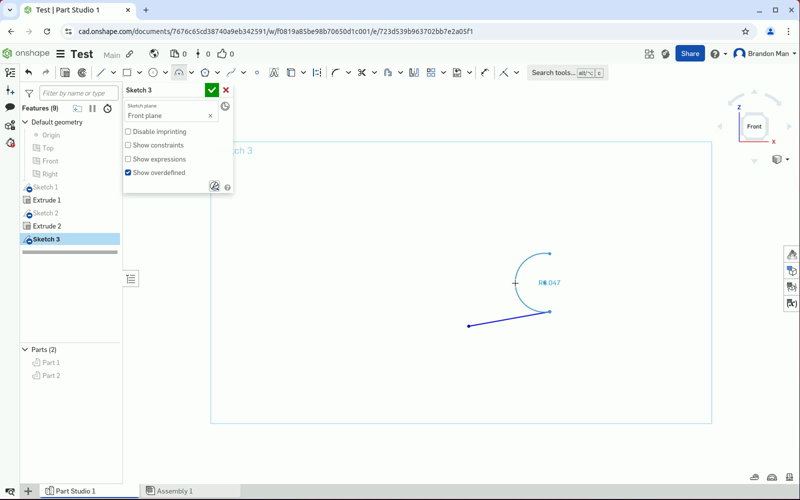
key(esc)
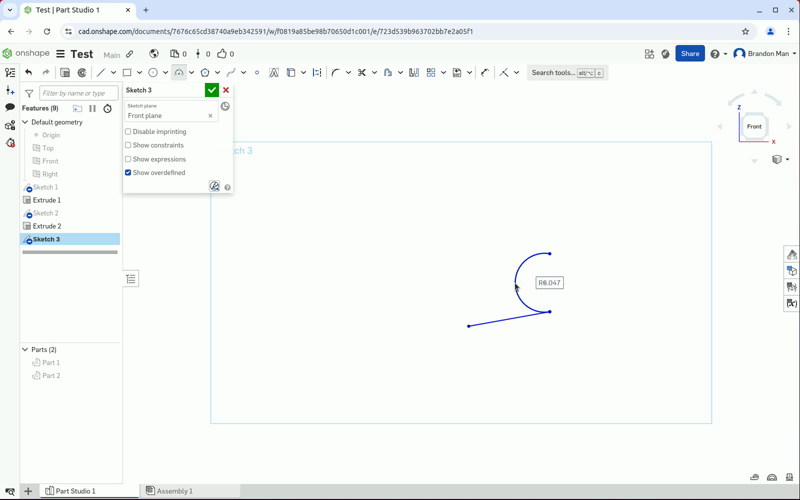
key(l)
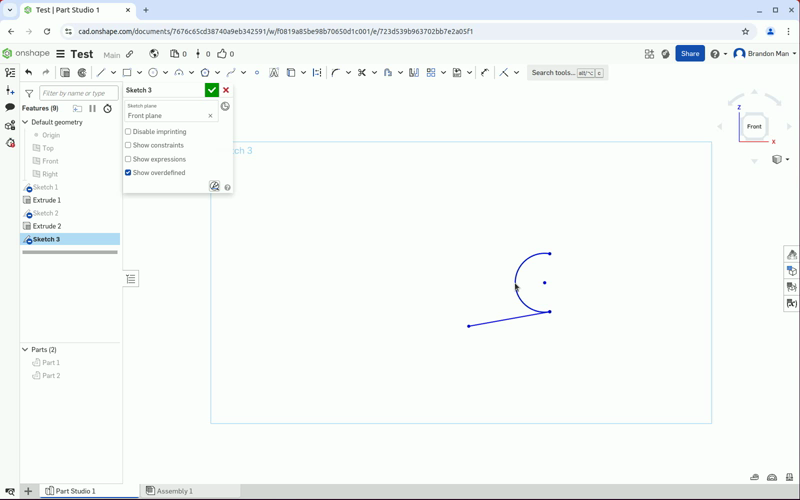
mouse_move(549, 253)
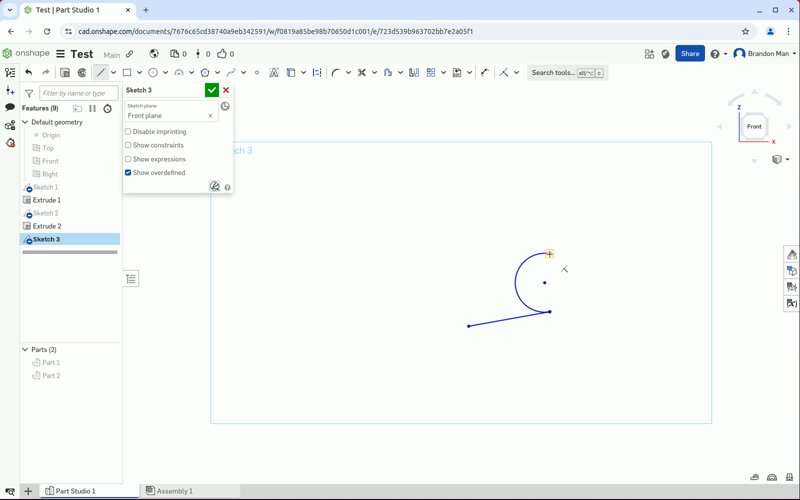
click(549, 253)
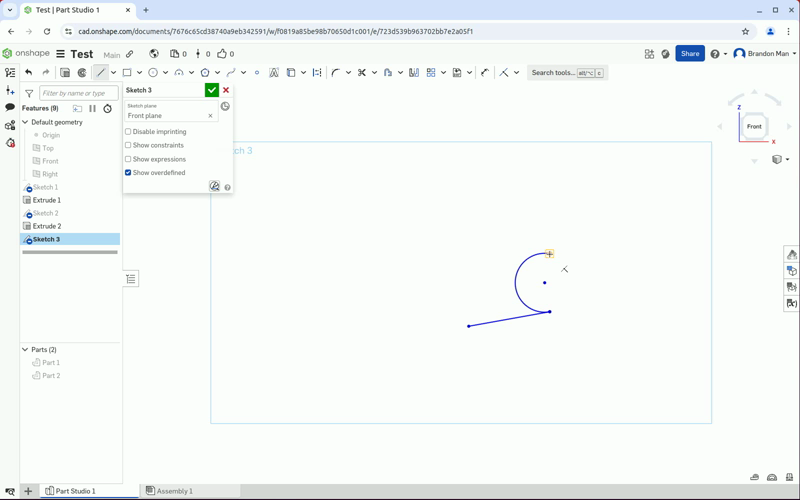
key_down(shift)
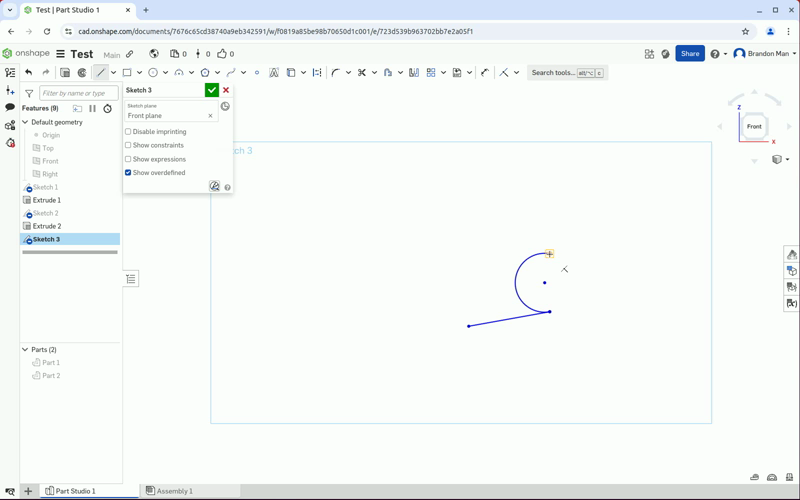
mouse_move(468, 239)
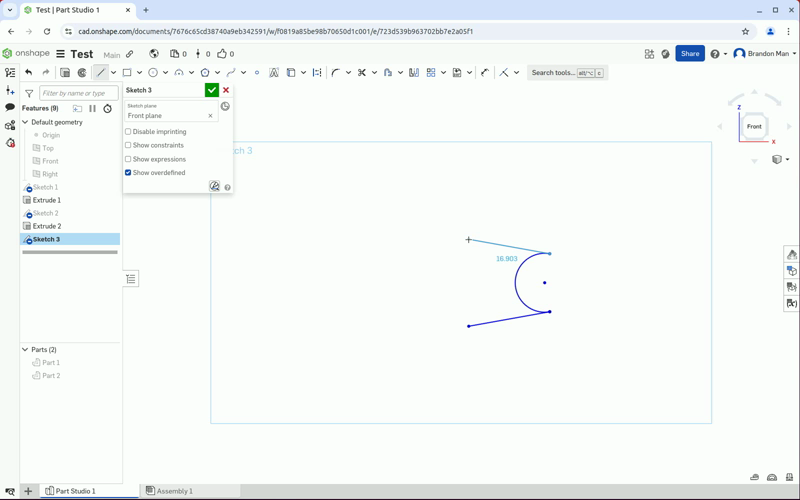
click(468, 239)
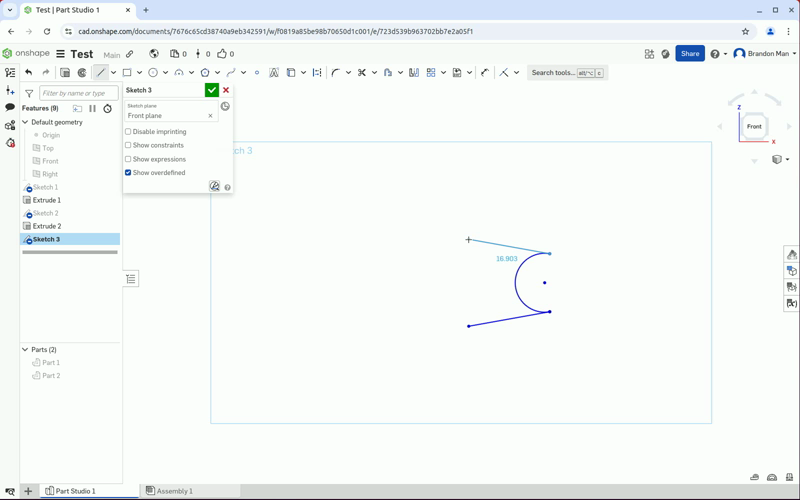
key_up(shift)
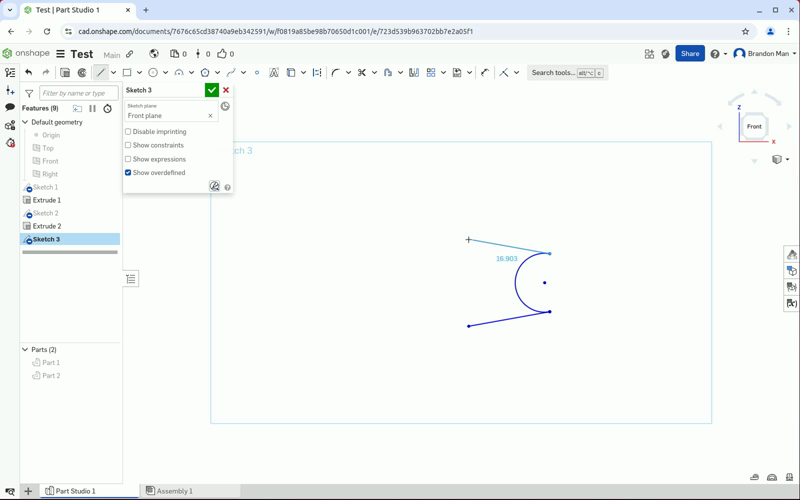
key(esc)
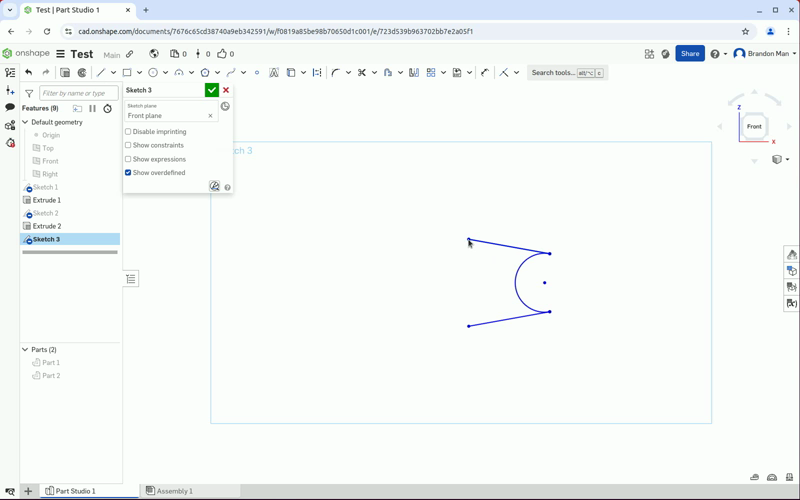
key(a)
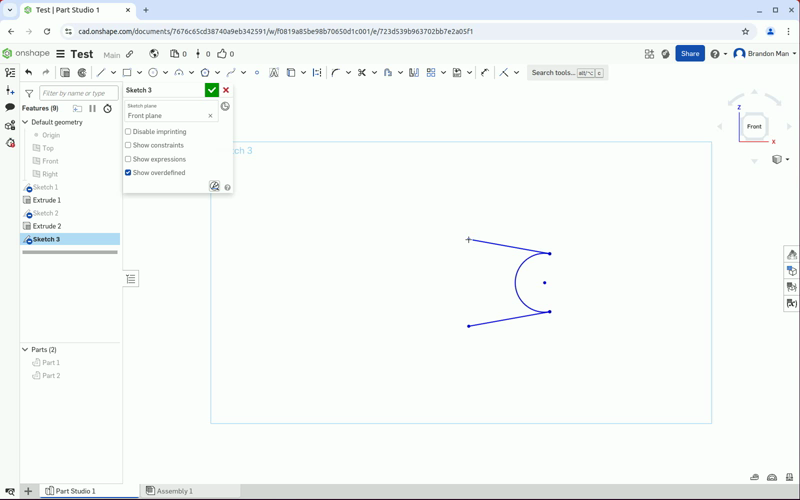
mouse_move(468, 239)
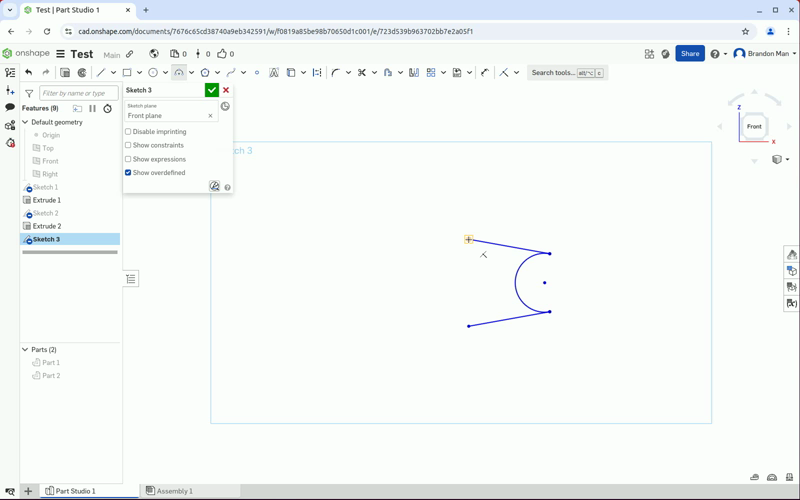
click(468, 239)
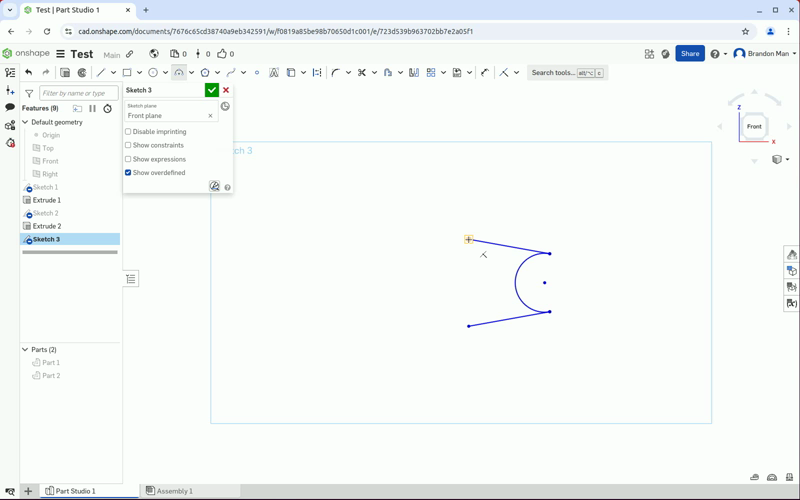
mouse_move(468, 326)
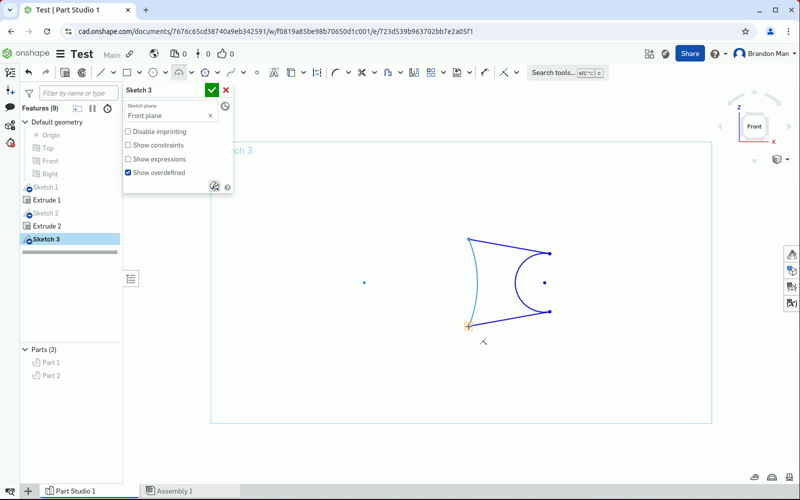
click(468, 326)
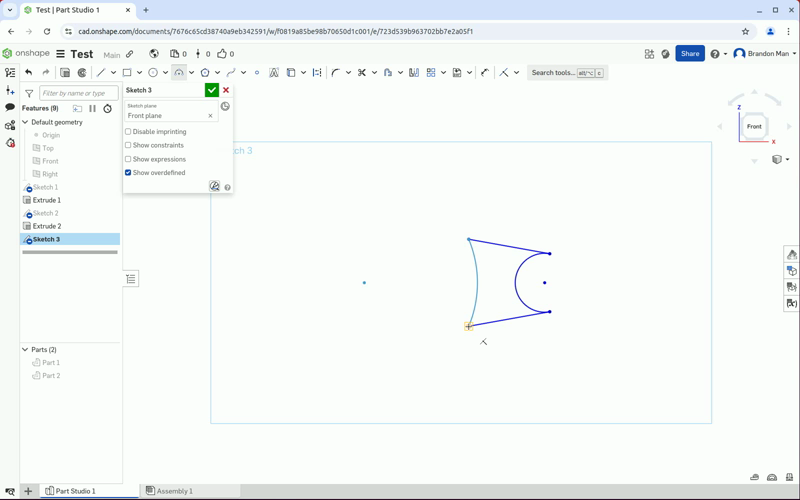
key_down(shift)
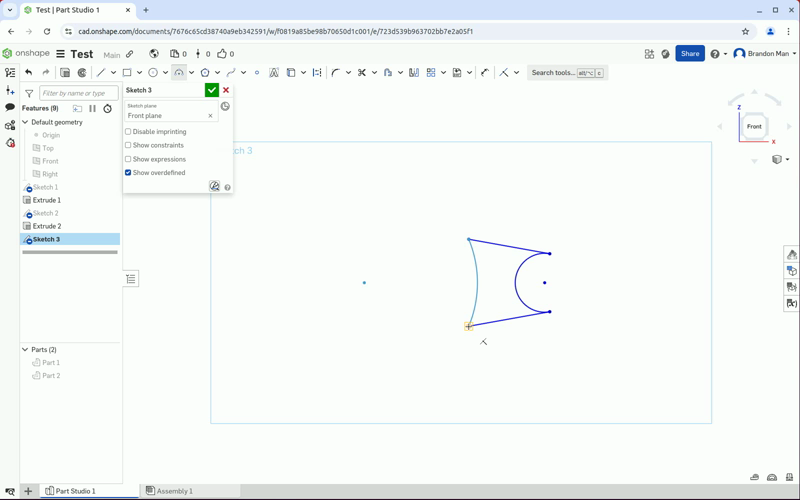
mouse_move(505, 282)
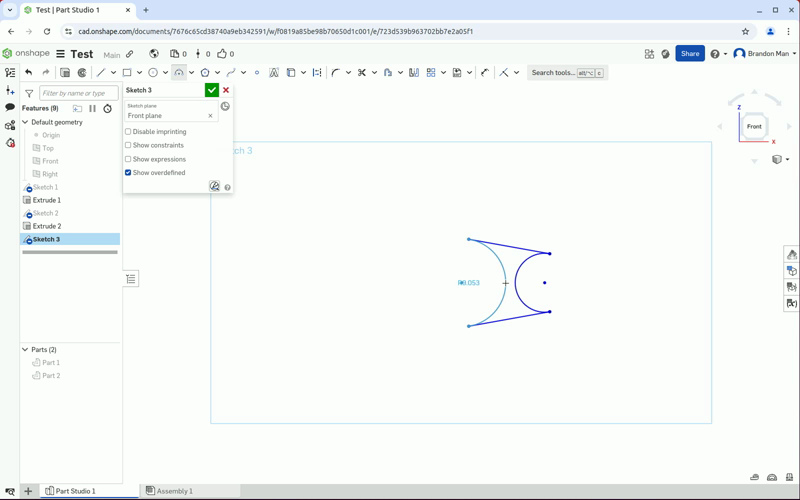
click(505, 282)
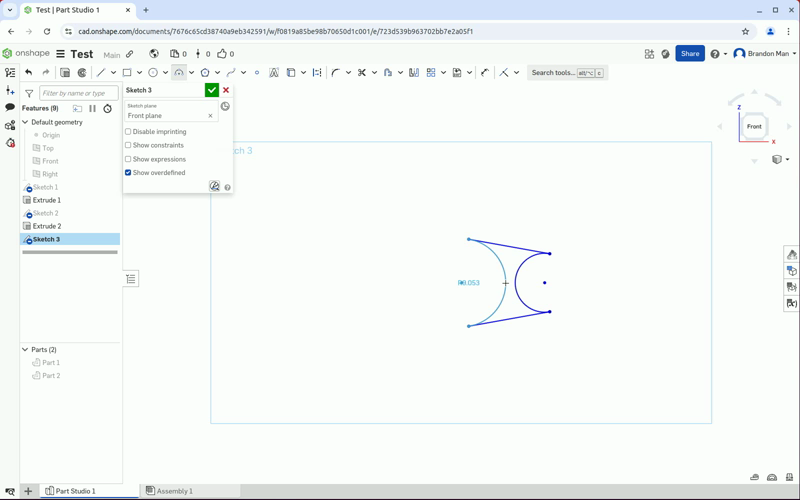
key_up(shift)
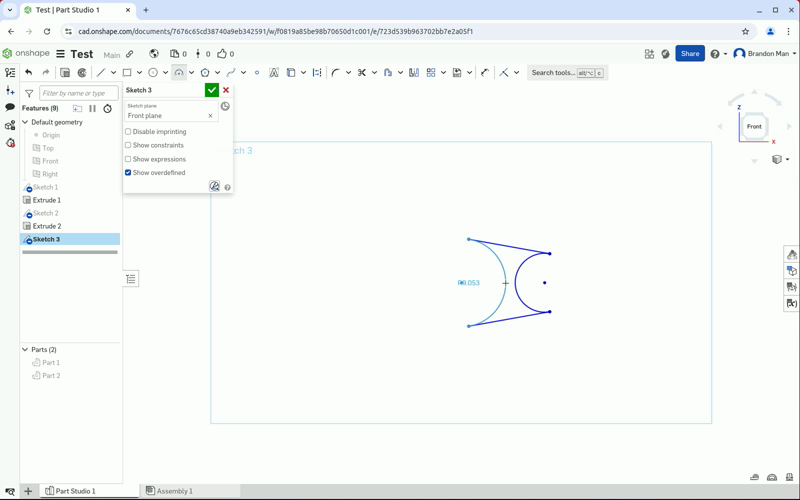
key(esc)
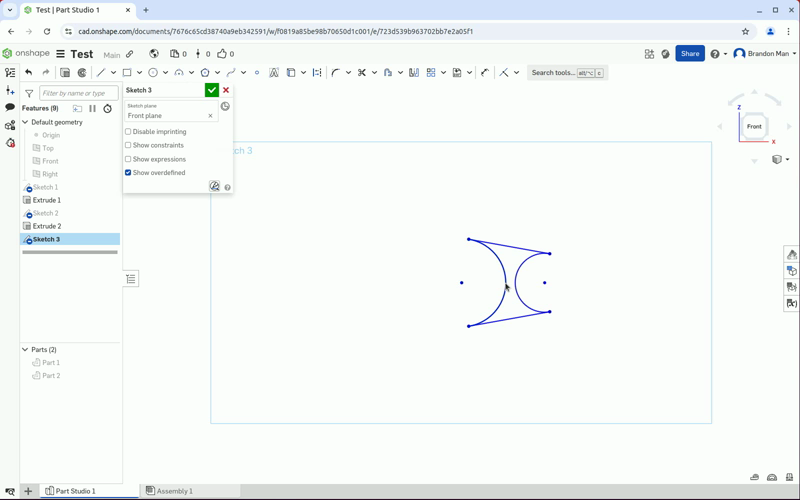
mouse_move(518, 254)
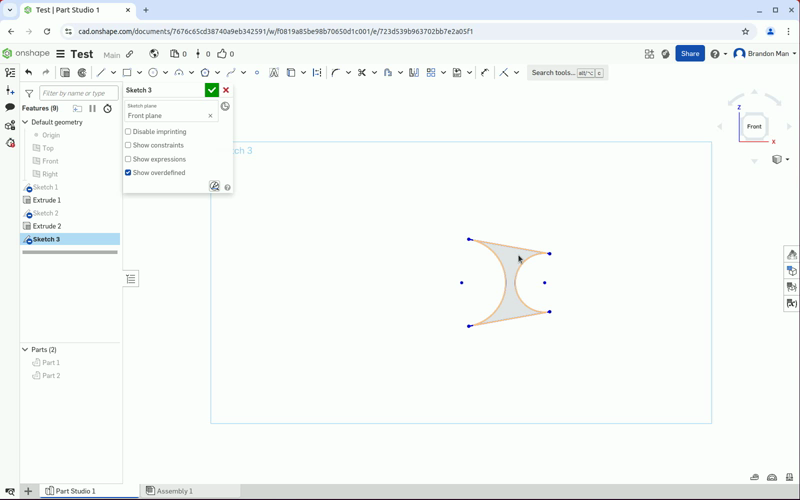
click(518, 254)
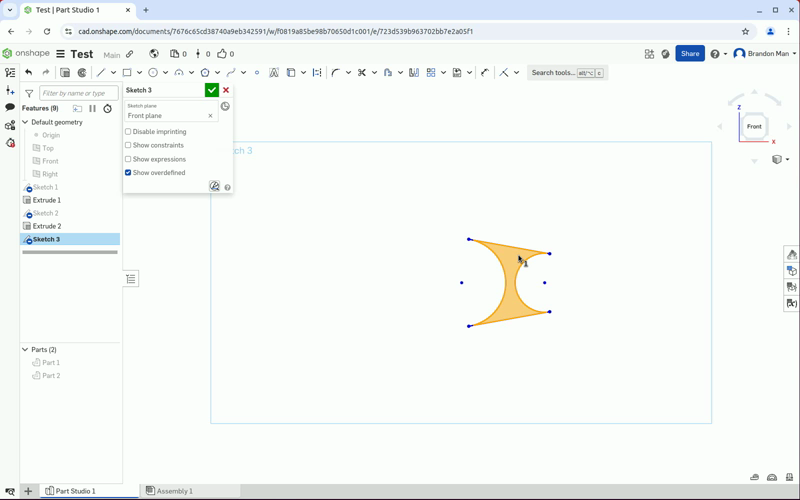
mouse_move(73, 352)
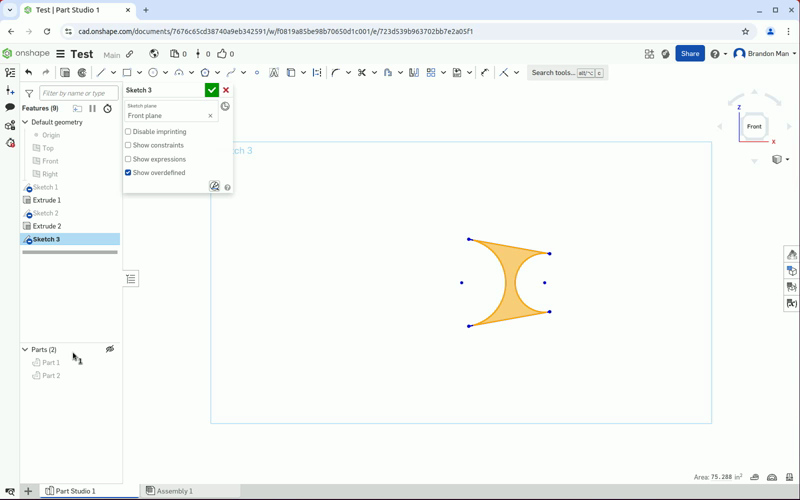
key(shift+y)
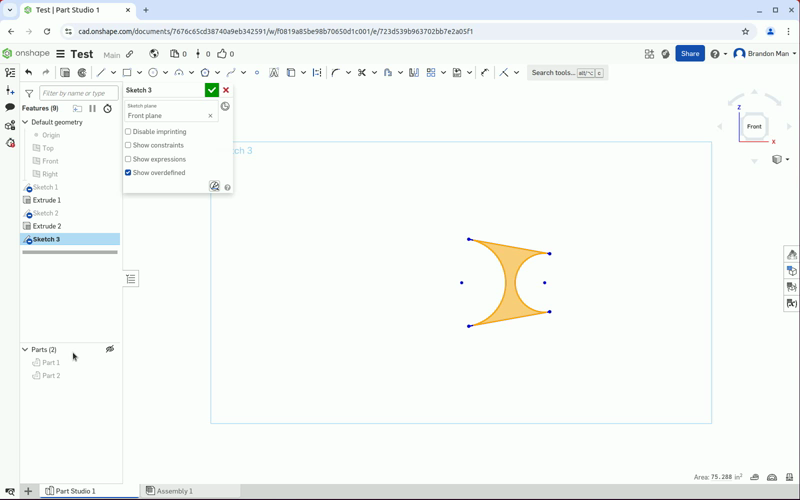
key(shift+e)
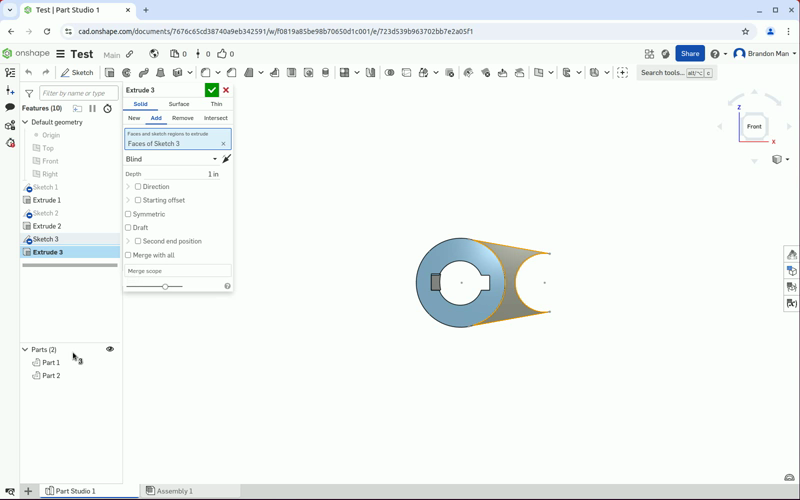
mouse_move(143, 106)
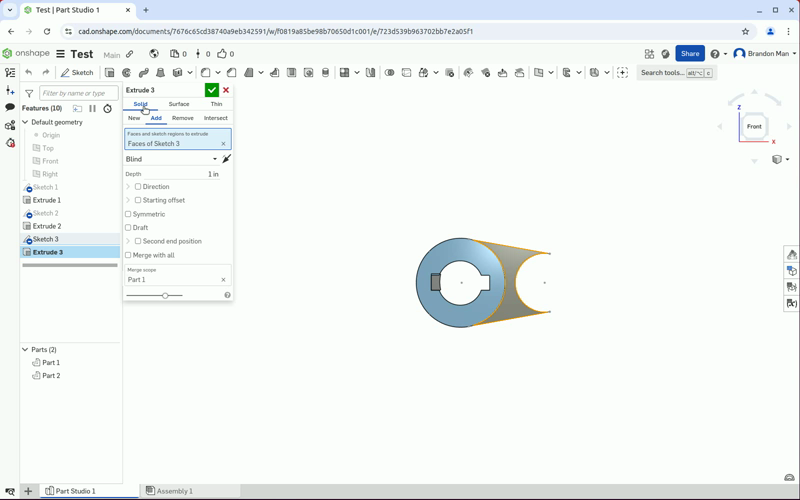
click(143, 106)
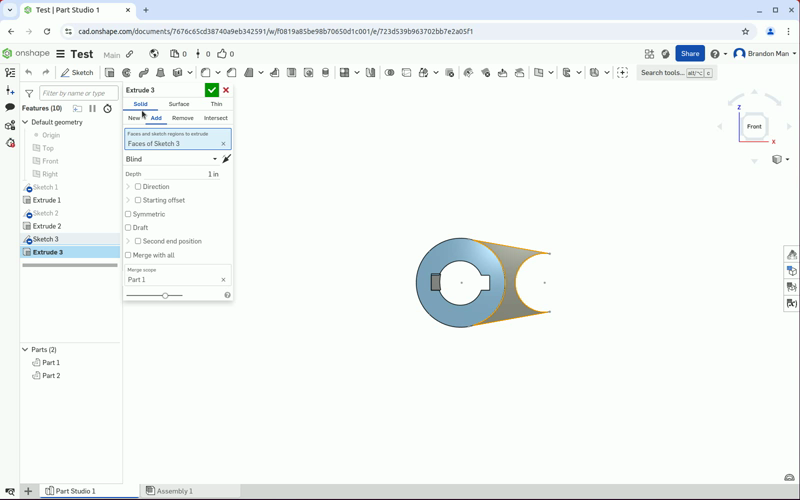
mouse_move(137, 120)
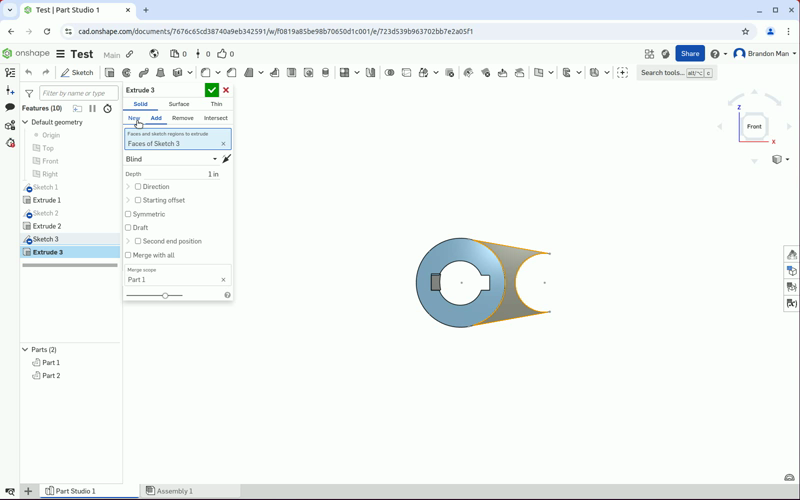
click(137, 120)
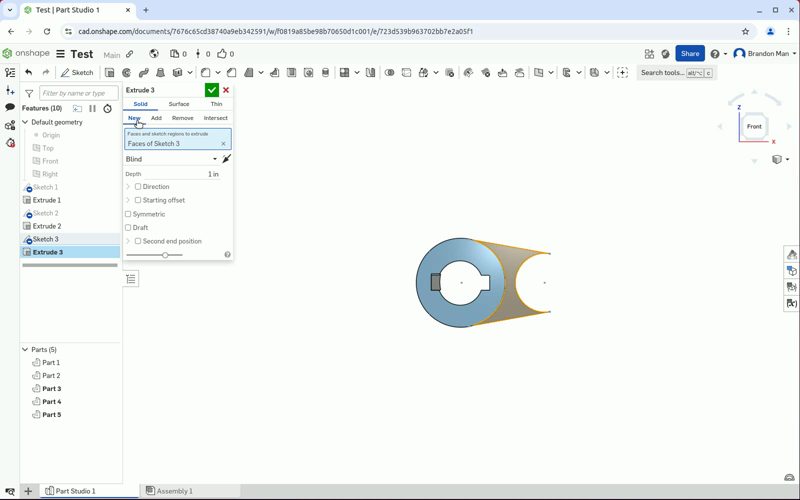
key(tab, 4)
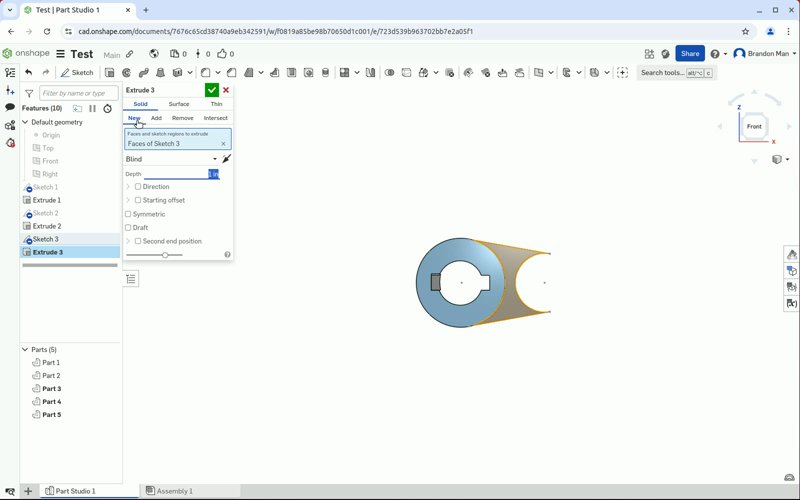
text(7.943)
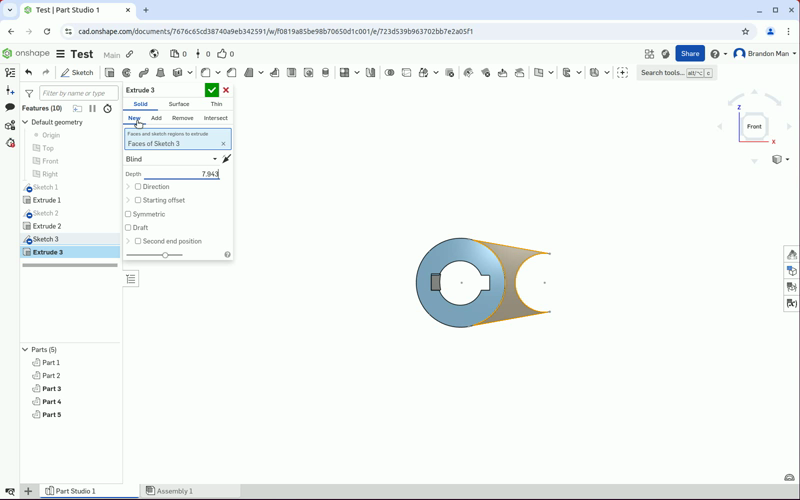
key(enter)
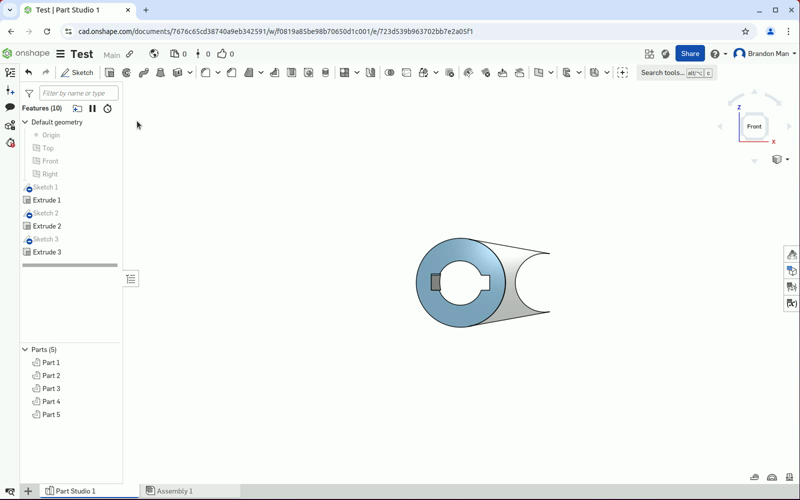
key(shift+h)
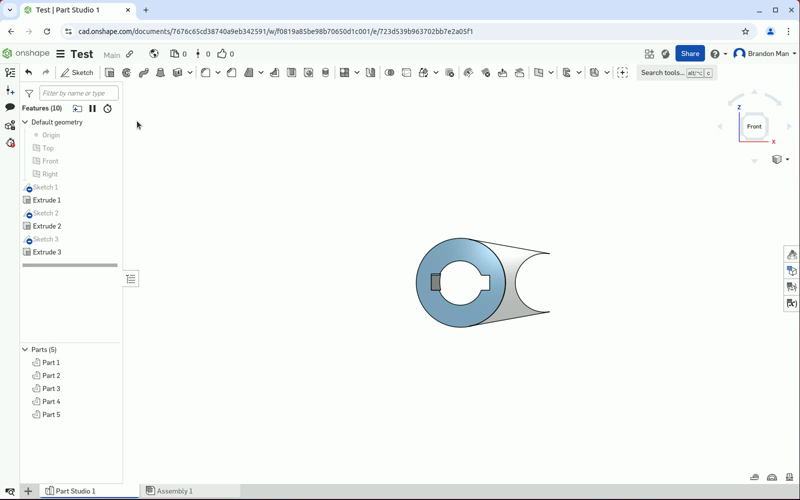
key(shift+h)
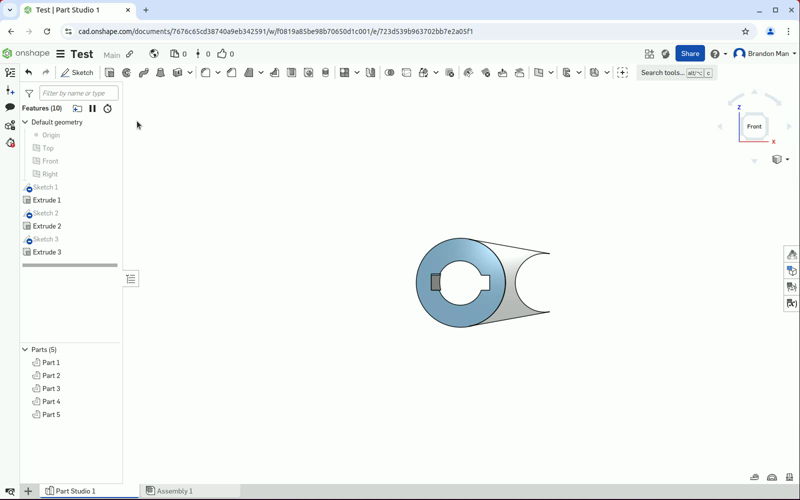
mouse_move(73, 189)
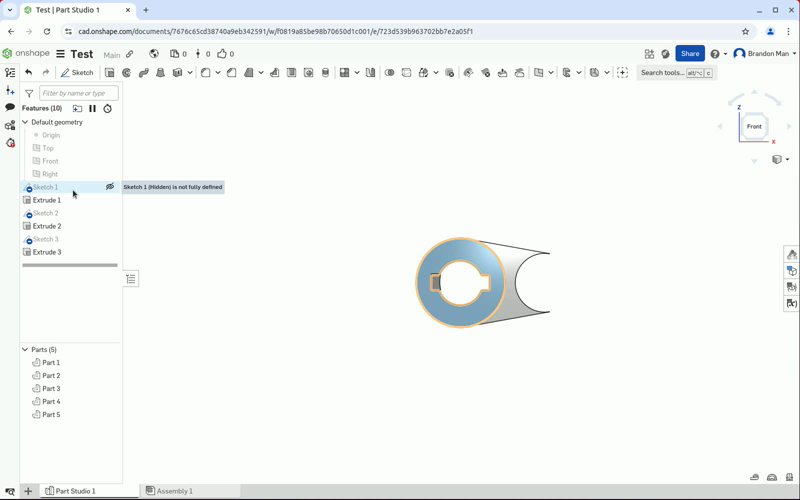
click(73, 189)
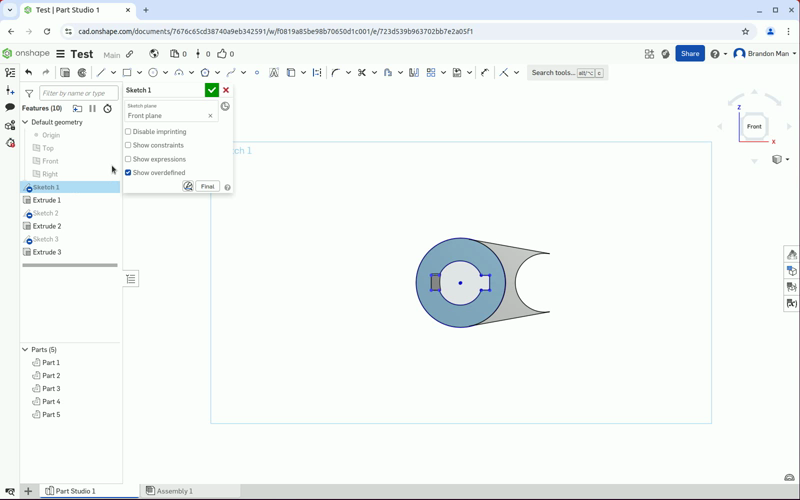
mouse_move(229, 92)
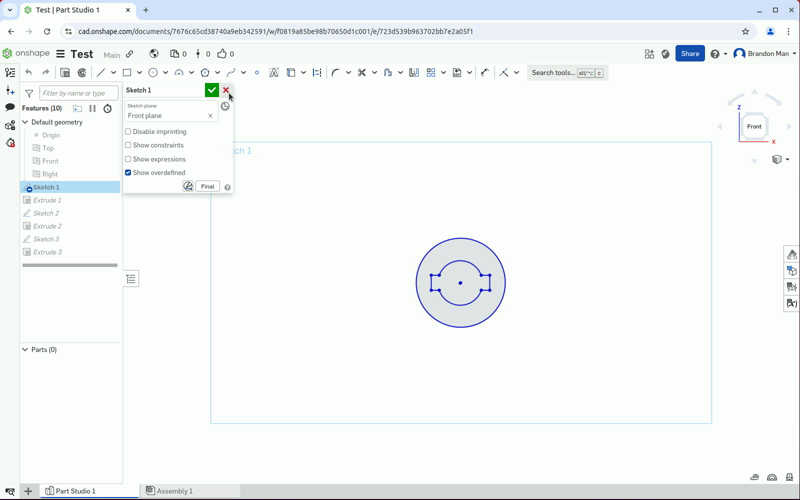
click(229, 92)
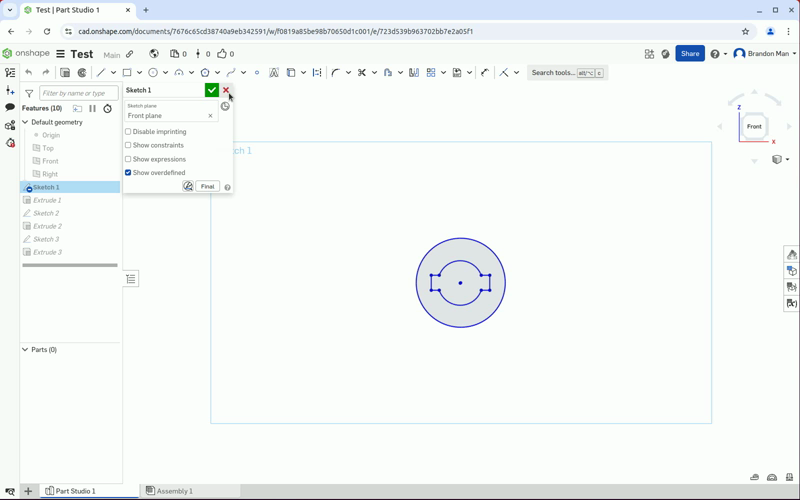
key(shift+s)
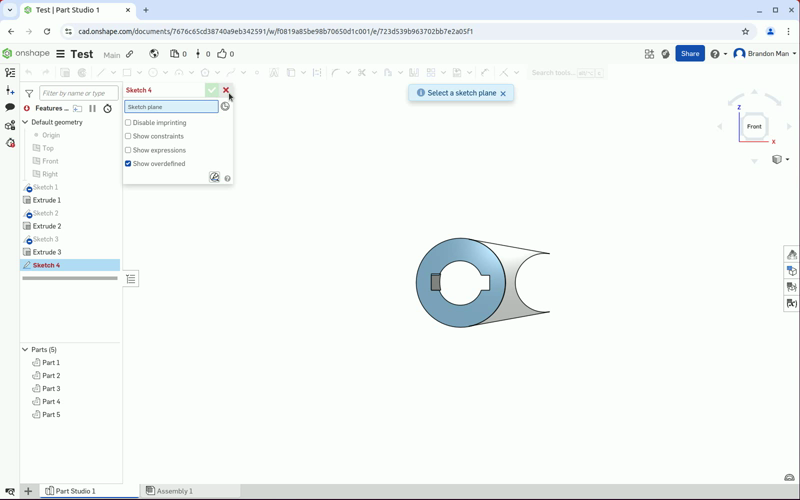
mouse_move(73, 163)
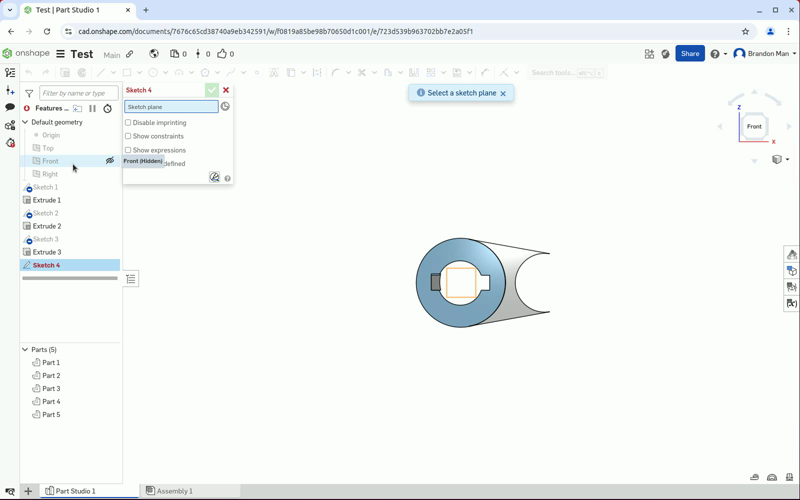
click(73, 163)
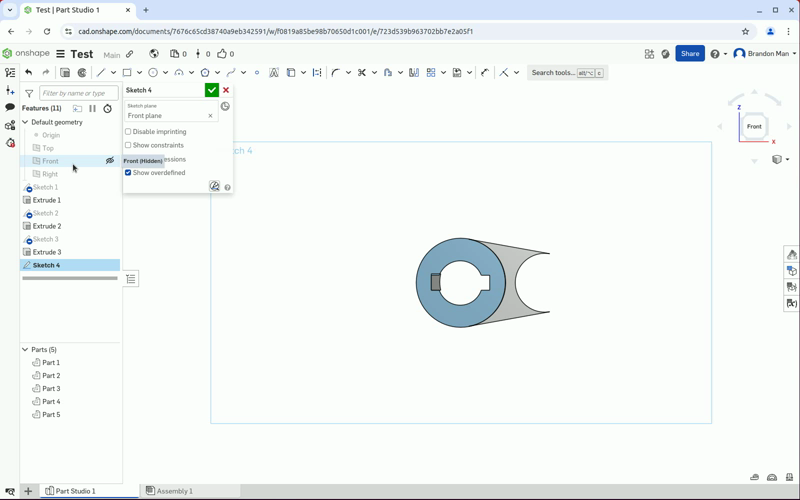
mouse_move(73, 352)
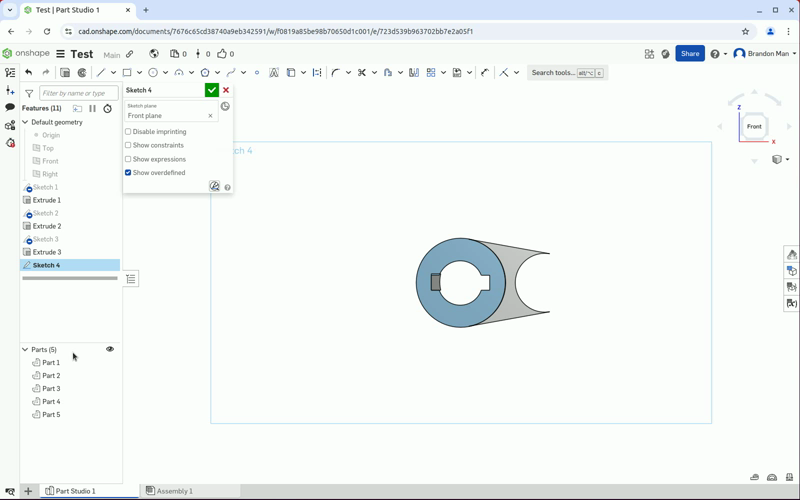
key(y)
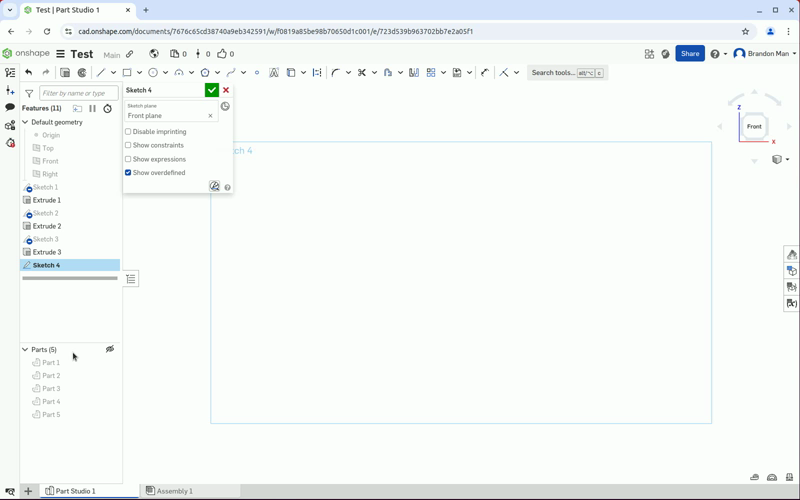
key(c)
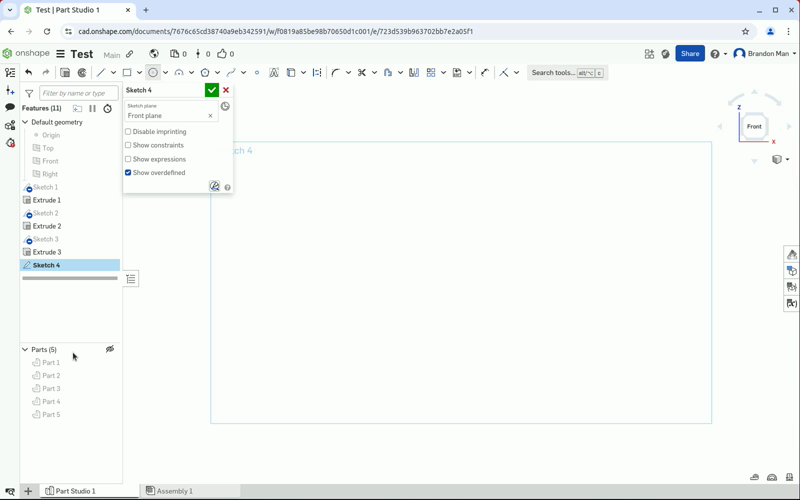
key_down(shift)
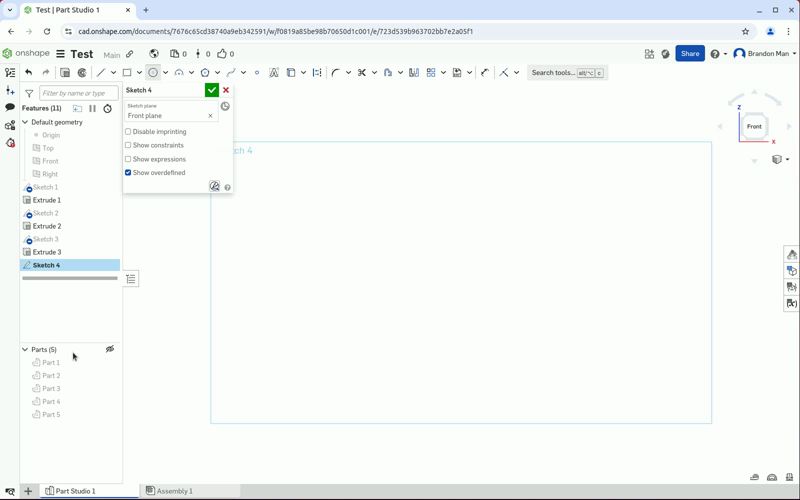
mouse_move(544, 282)
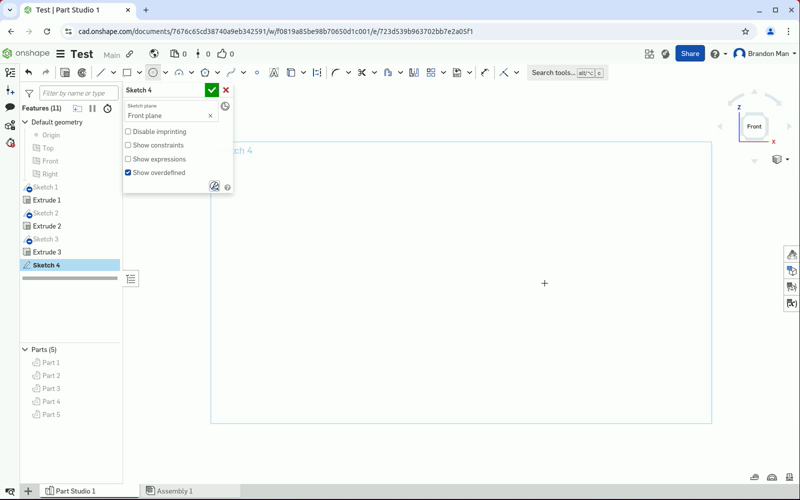
click(544, 282)
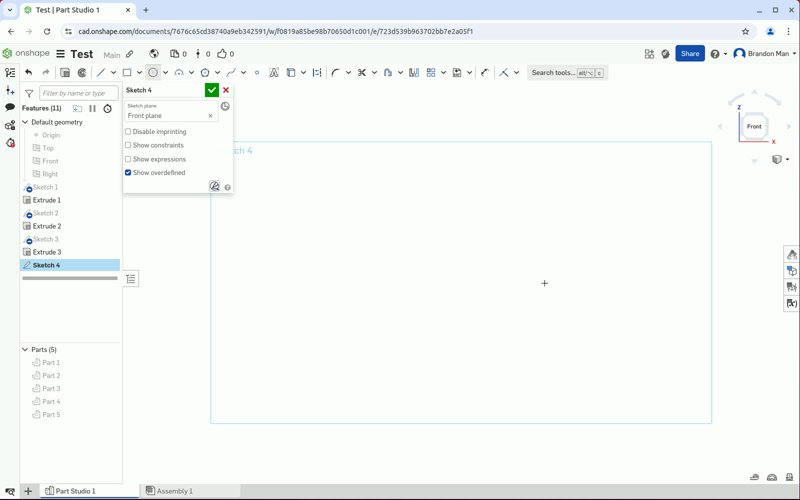
key_up(shift)
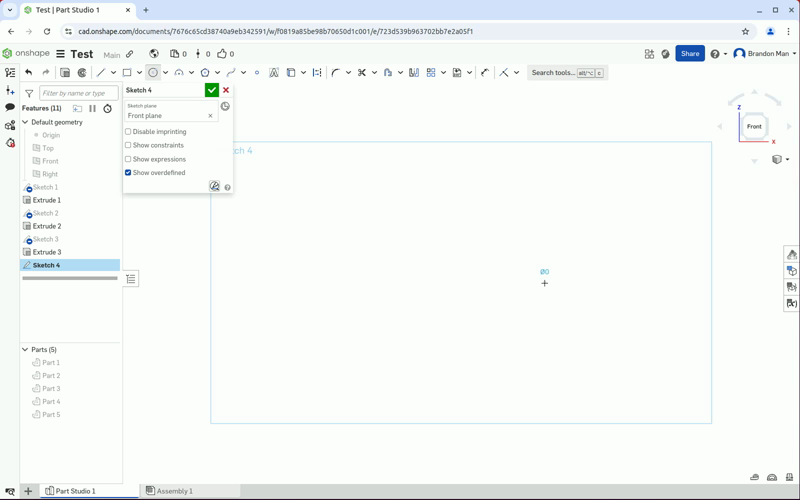
mouse_move(573, 282)
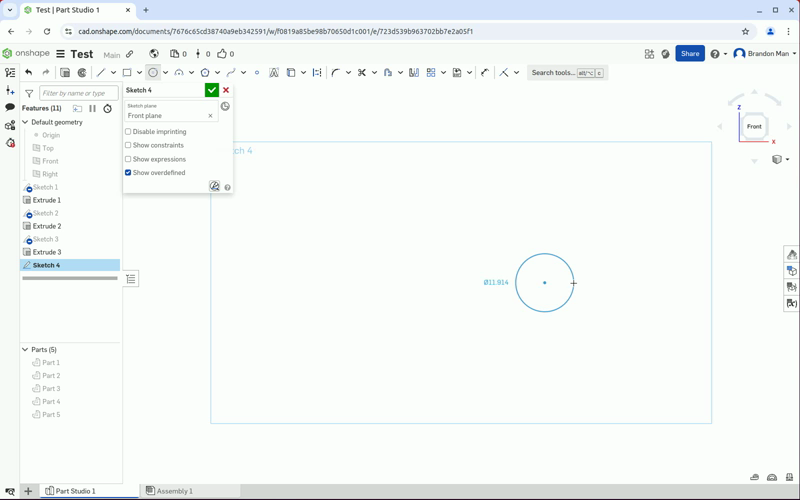
click(573, 282)
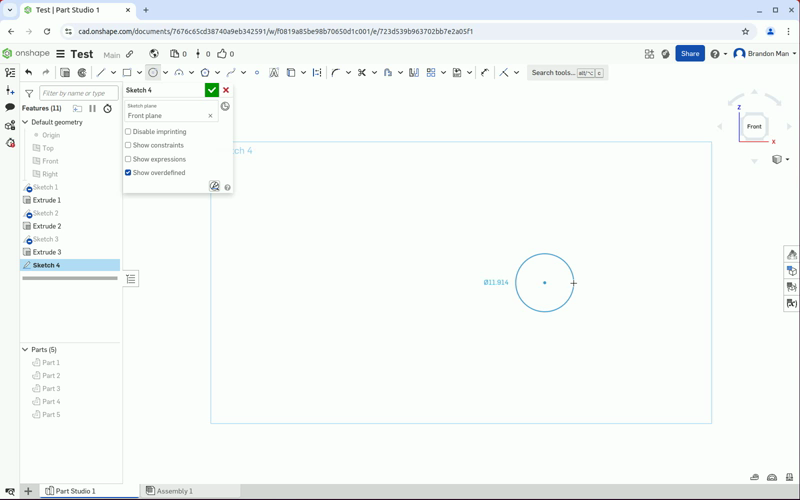
key(esc)
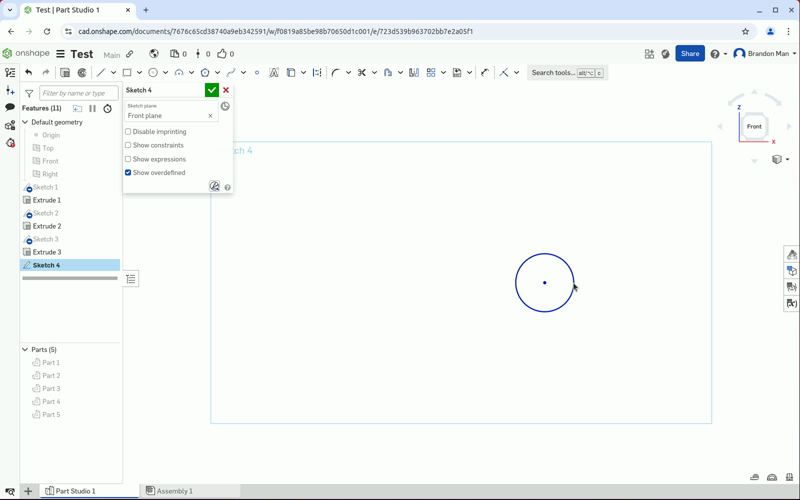
key(c)
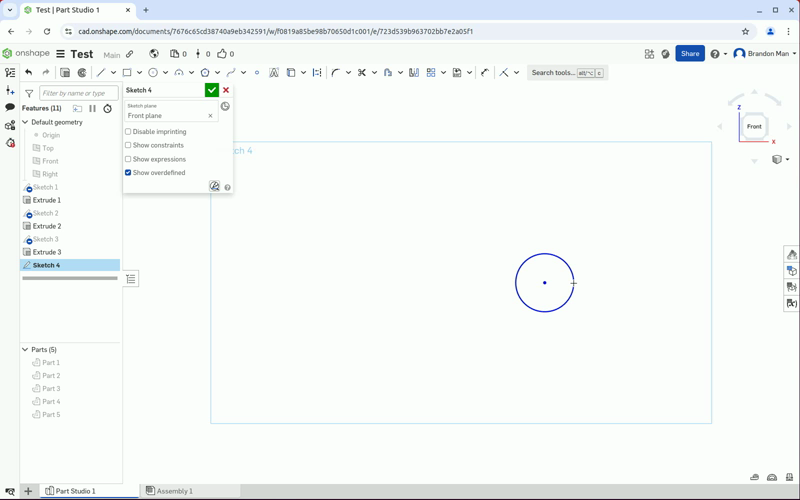
key_down(shift)
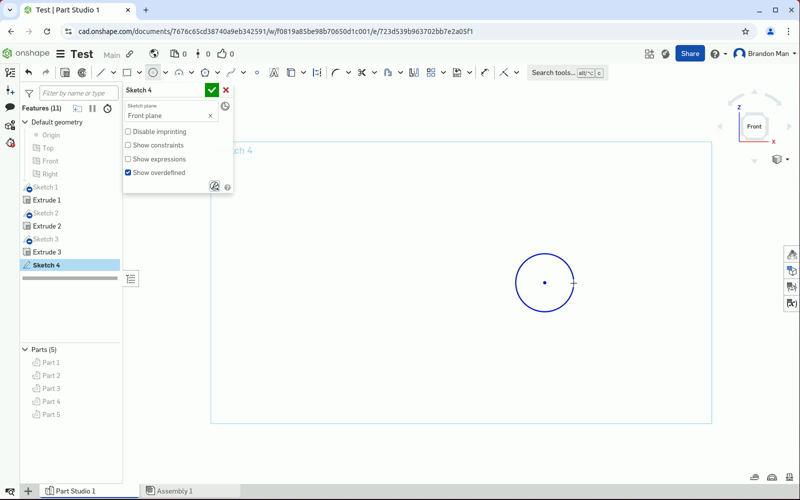
mouse_move(544, 282)
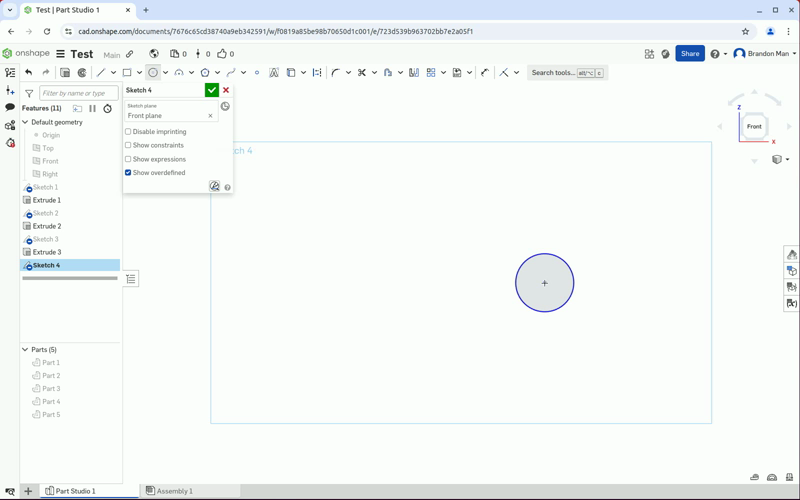
click(544, 282)
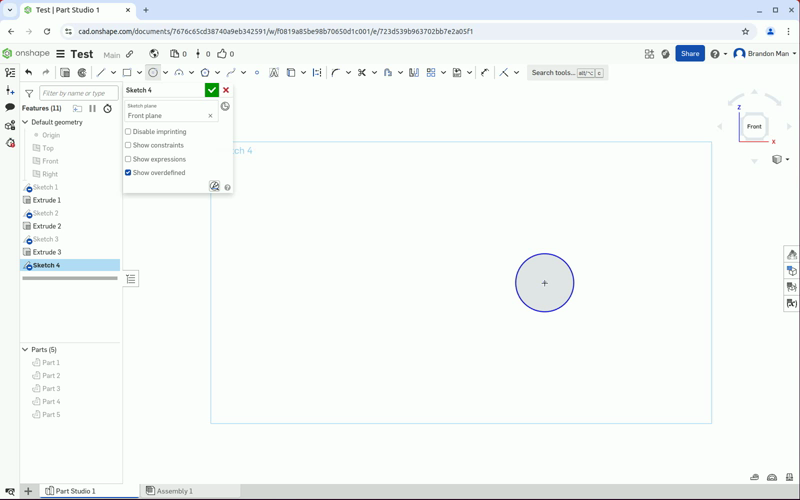
key_up(shift)
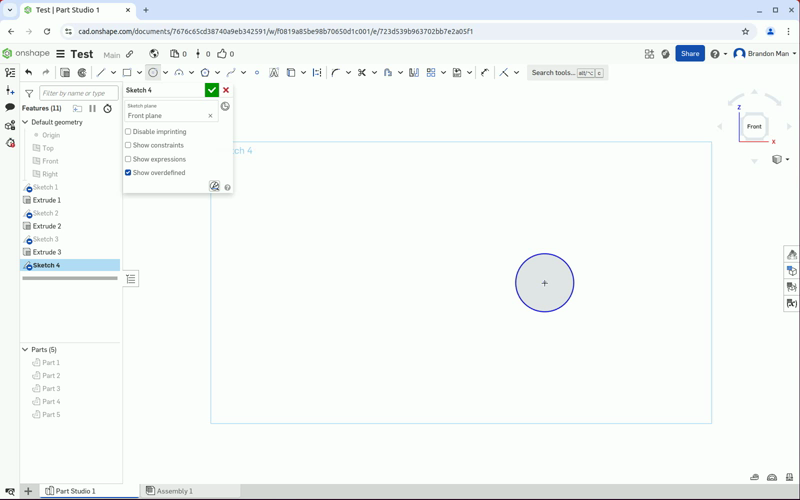
mouse_move(567, 282)
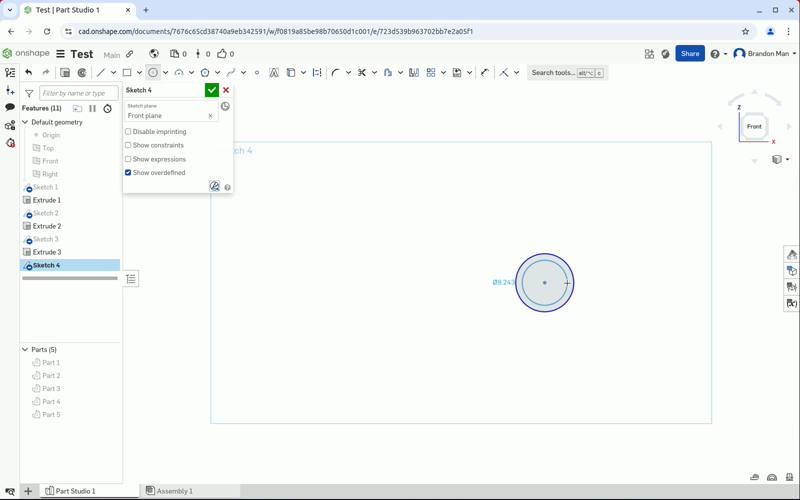
click(567, 282)
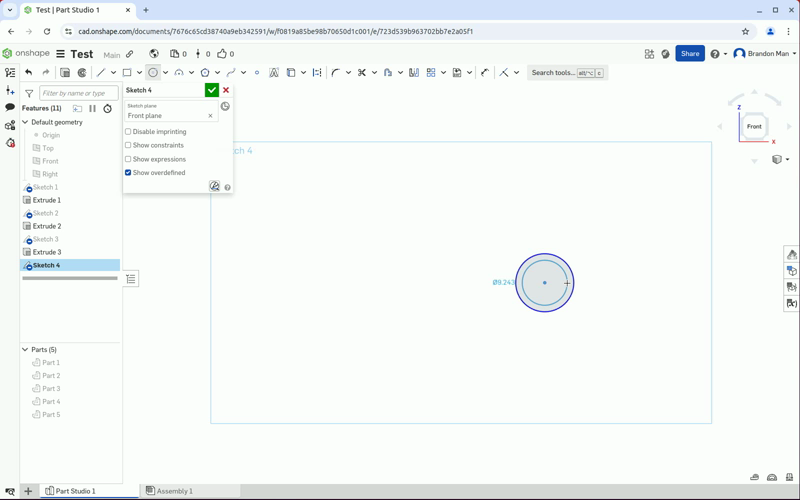
key(esc)
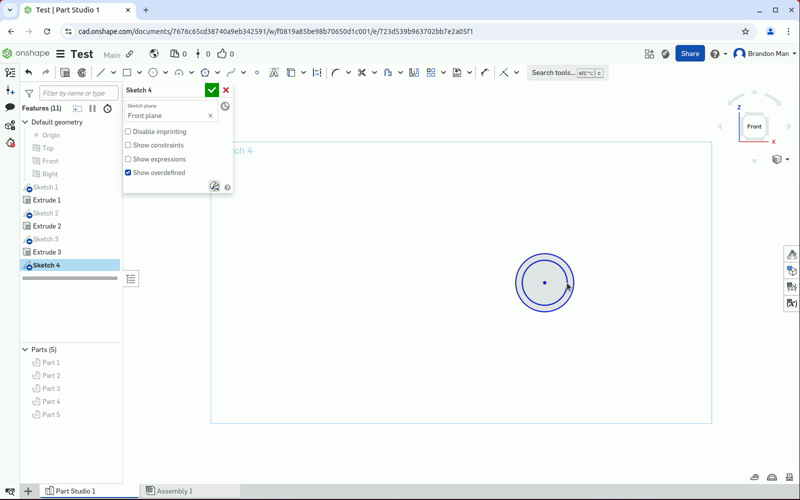
mouse_move(520, 284)
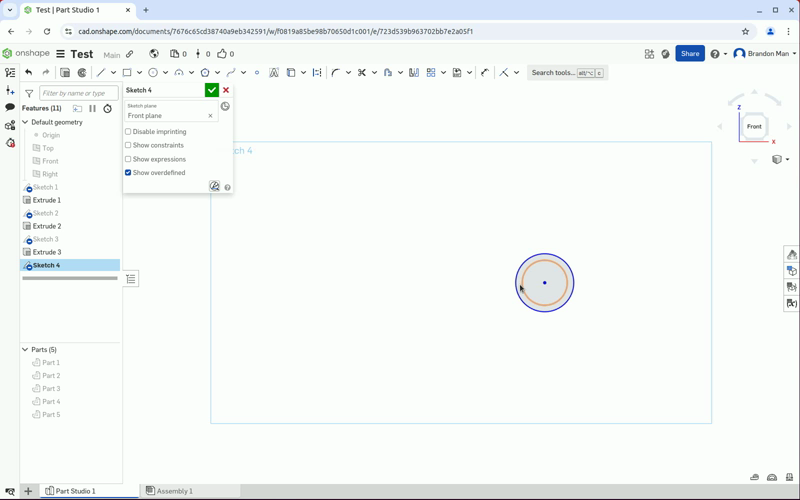
scroll(6)
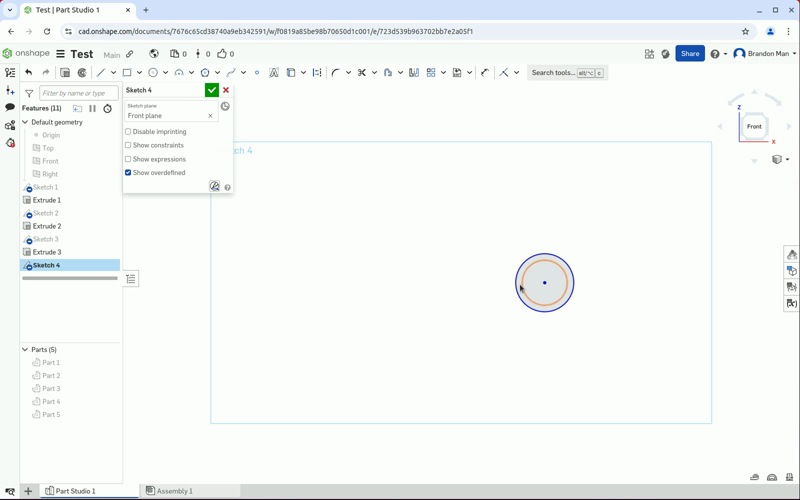
scroll(6)
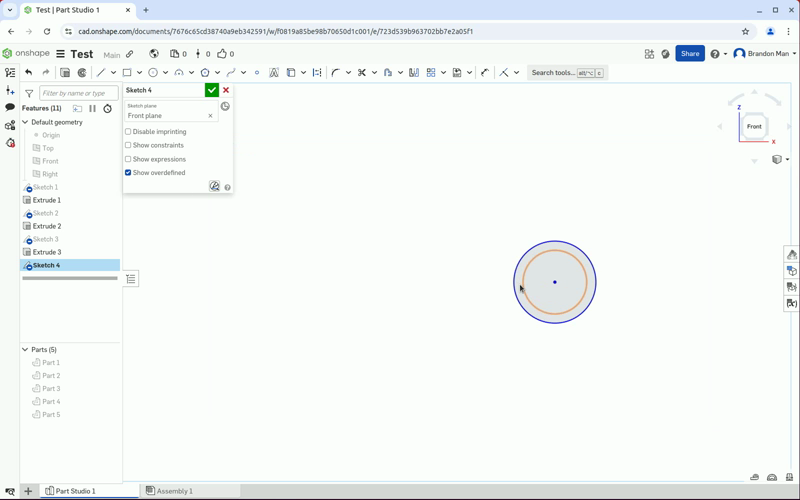
scroll(6)
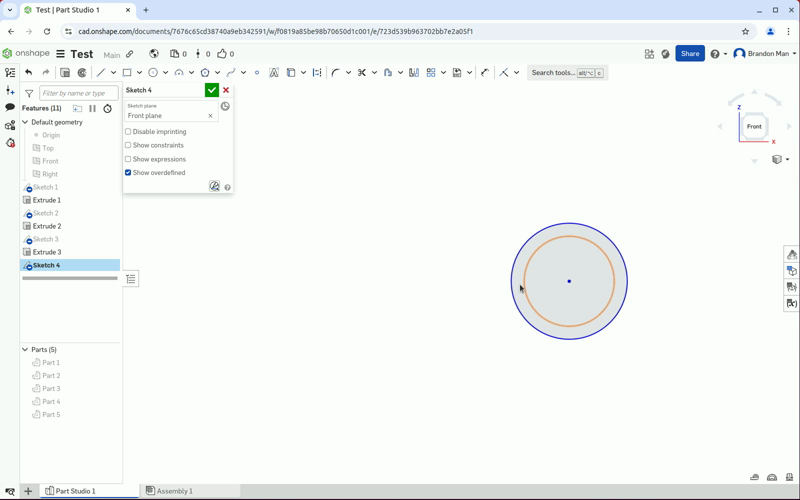
scroll(6)
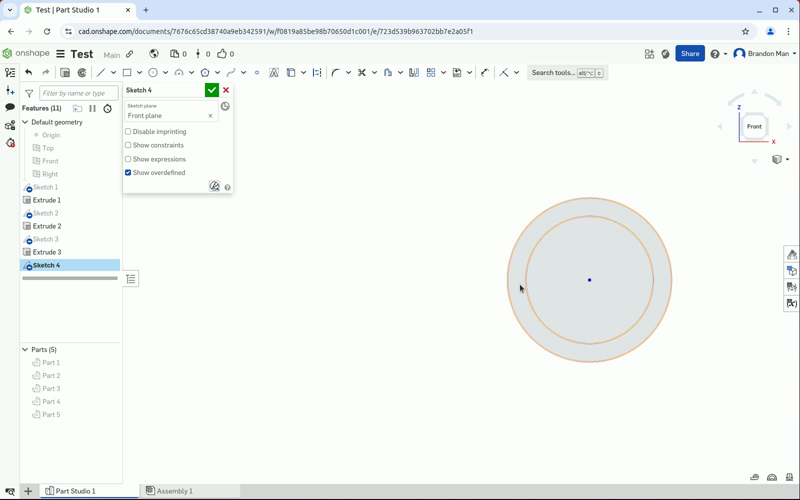
scroll(6)
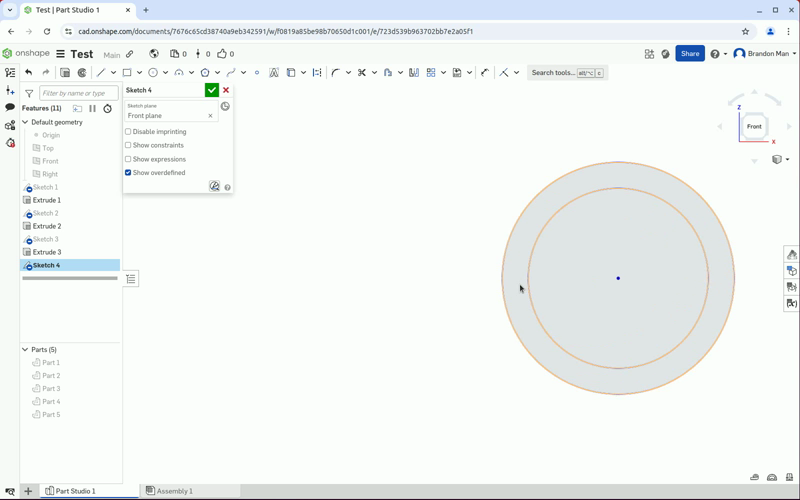
scroll(6)
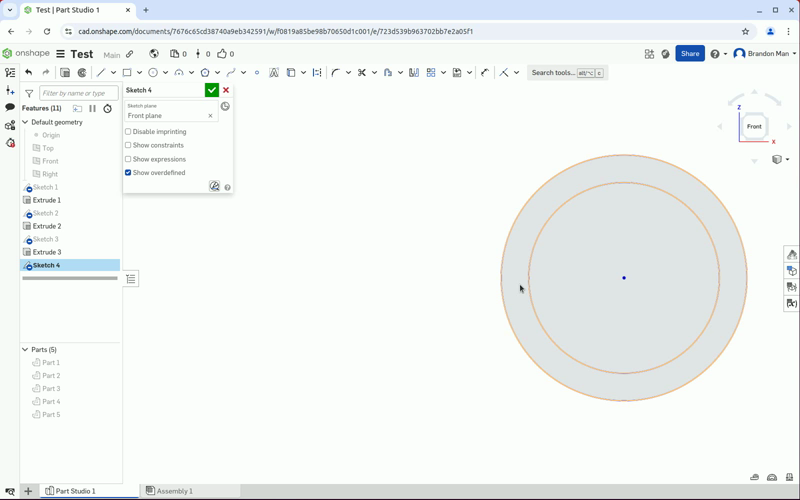
scroll(6)
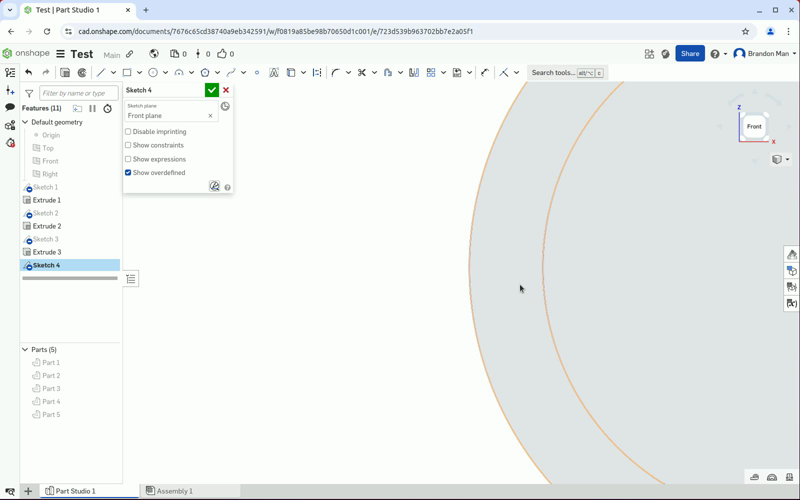
click(520, 284)
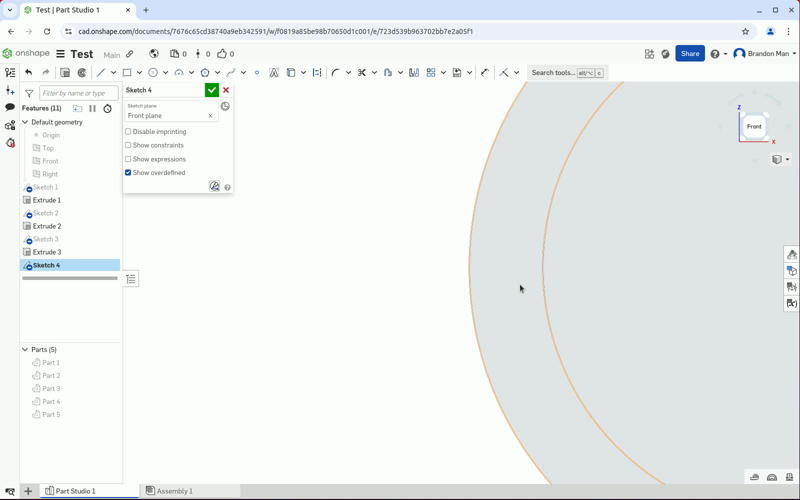
scroll(-6)
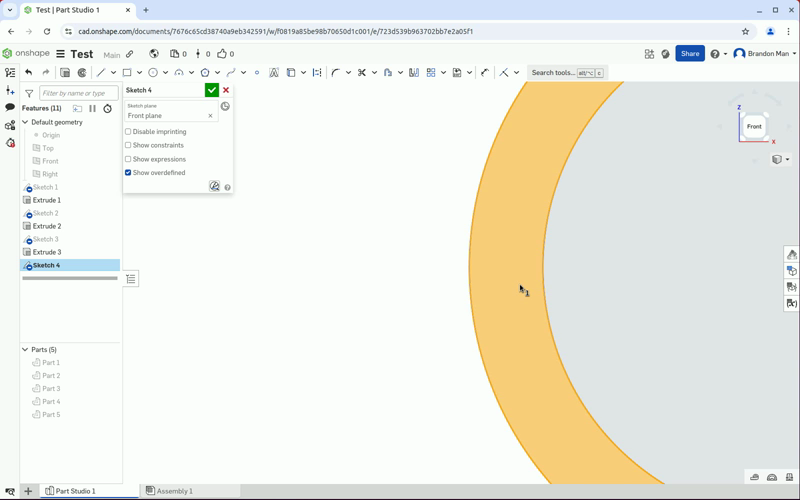
scroll(-6)
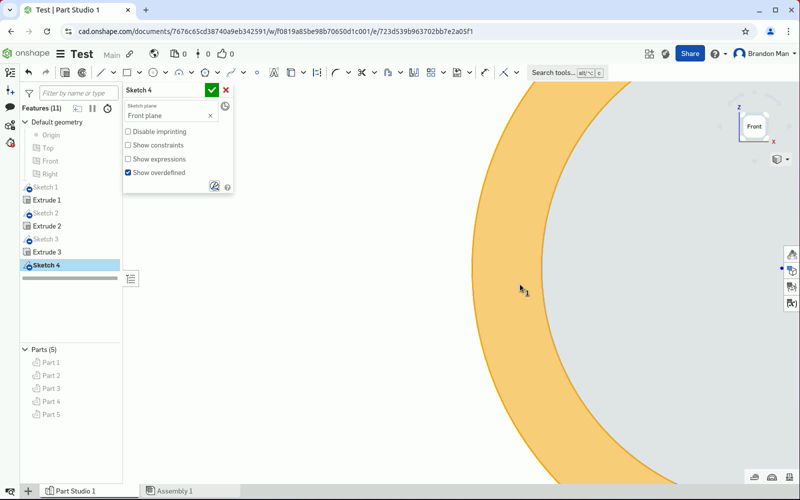
scroll(-6)
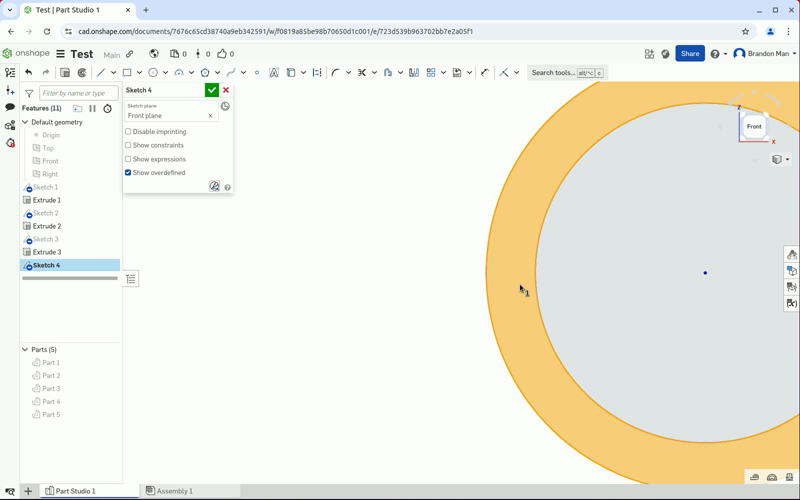
scroll(-6)
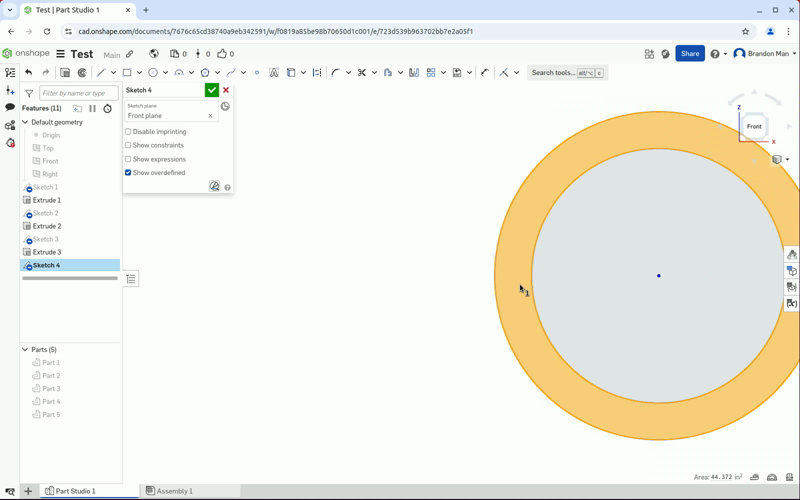
scroll(-6)
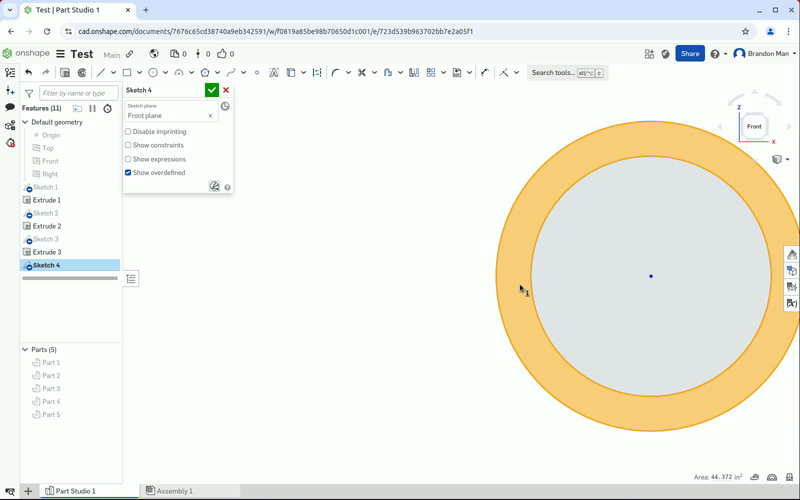
scroll(-6)
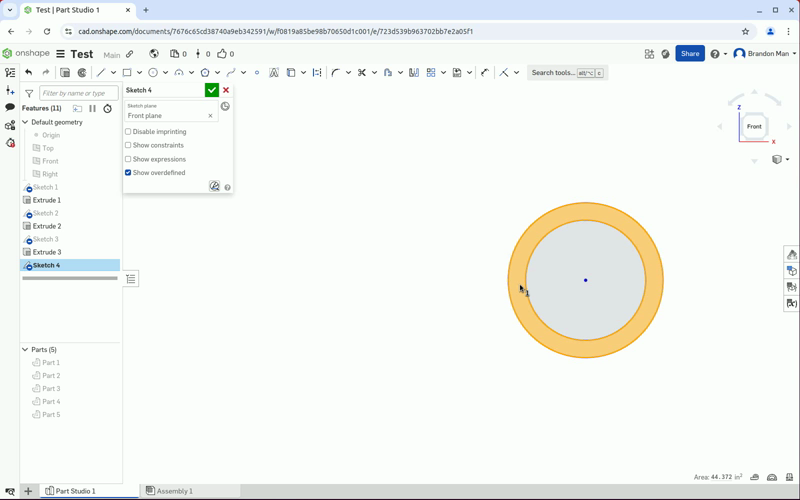
scroll(-6)
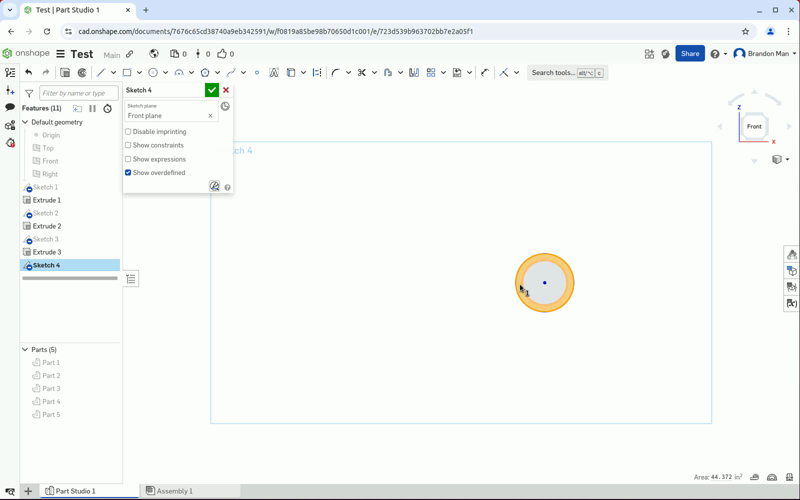
mouse_move(73, 352)
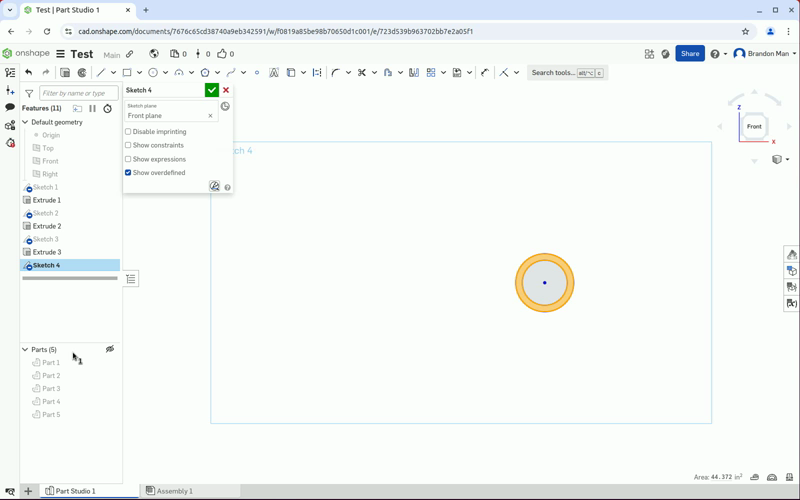
key(shift+y)
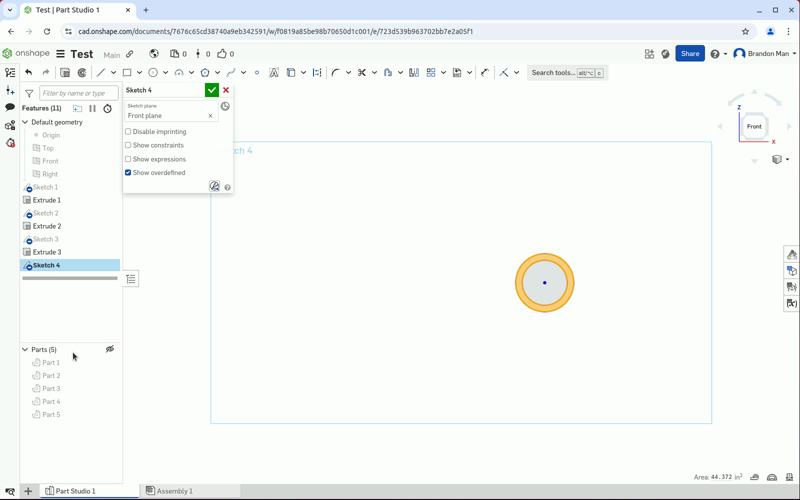
key(shift+e)
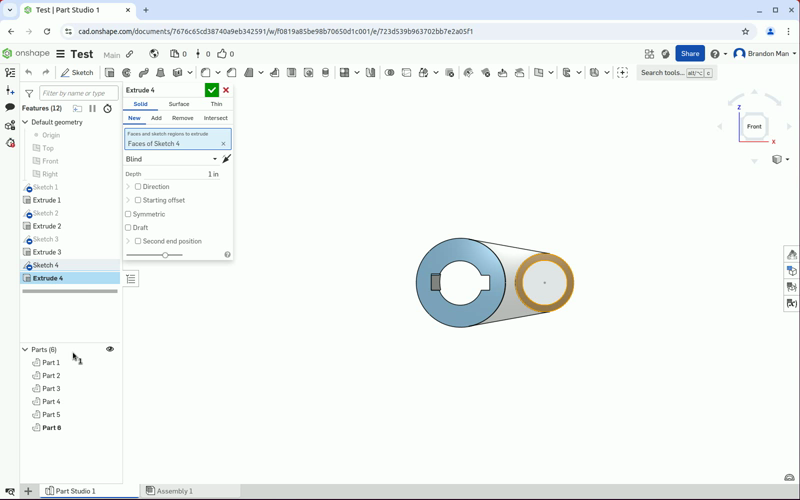
mouse_move(143, 106)
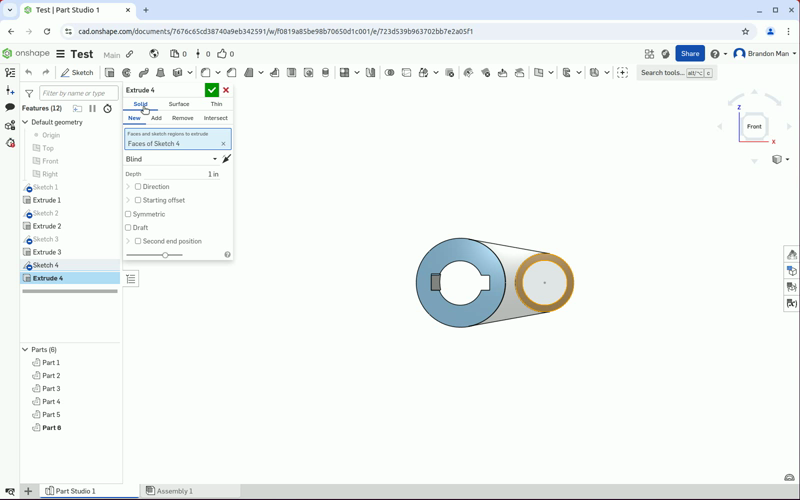
click(143, 106)
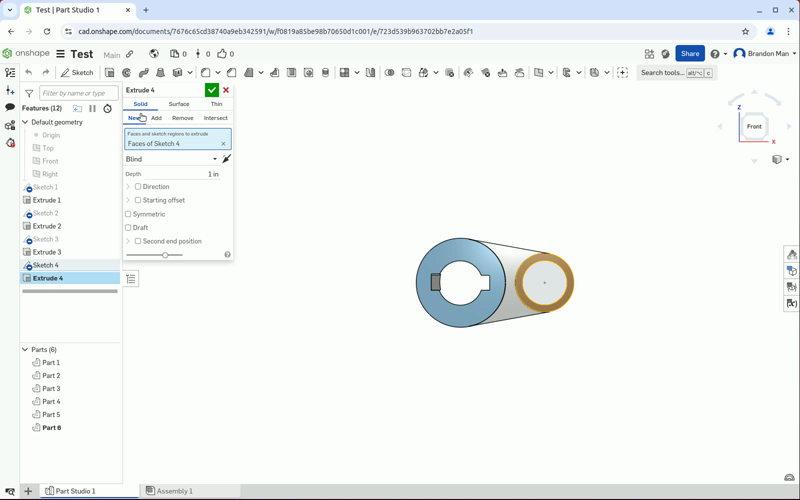
mouse_move(137, 120)
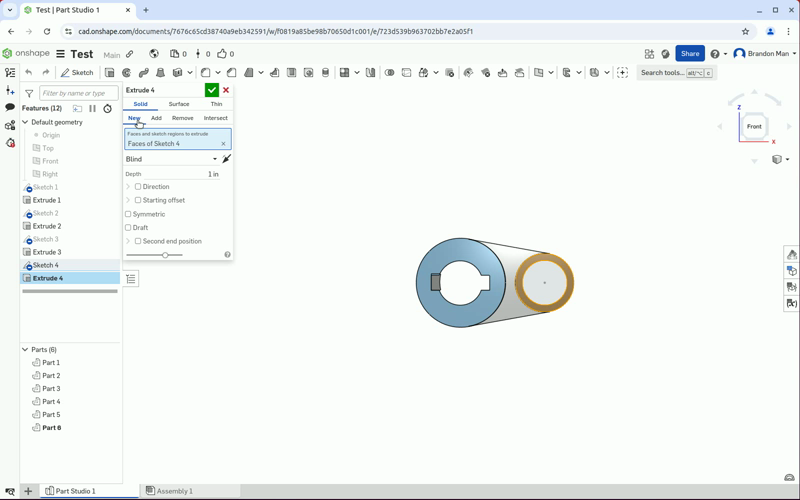
click(137, 120)
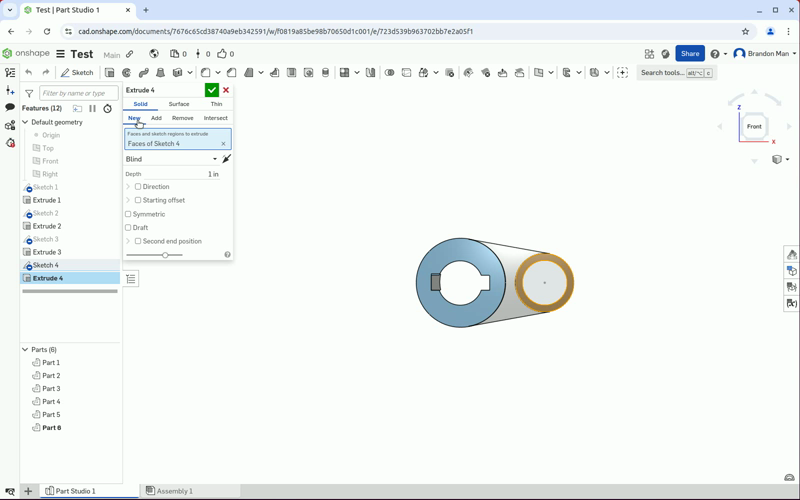
key(tab, 4)
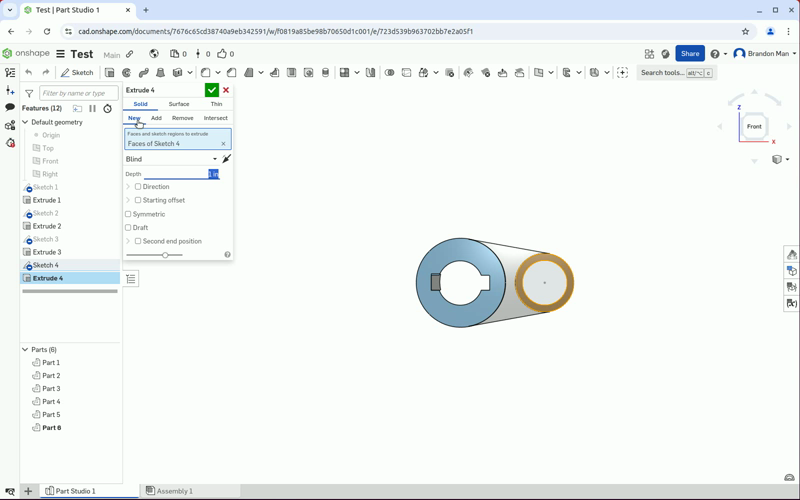
text(7.943)
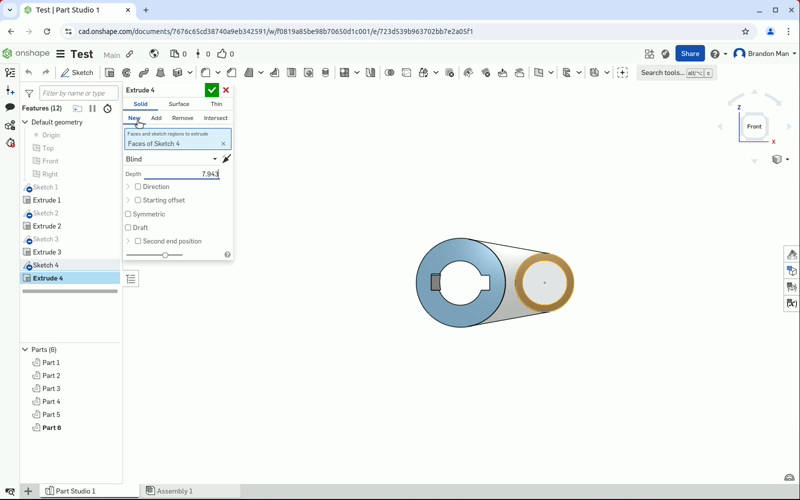
key(enter)
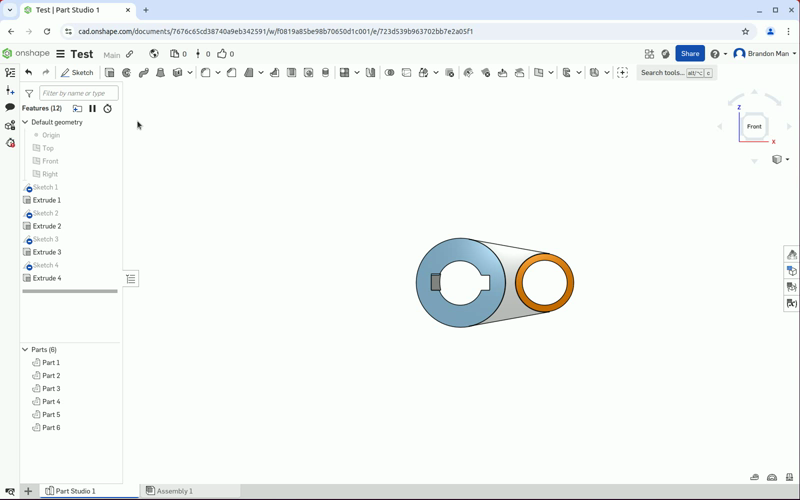
key(shift+h)
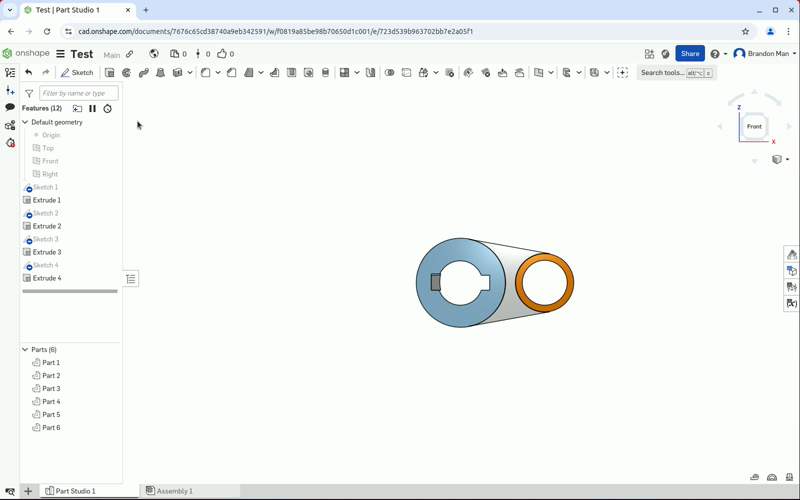
key(shift+h)
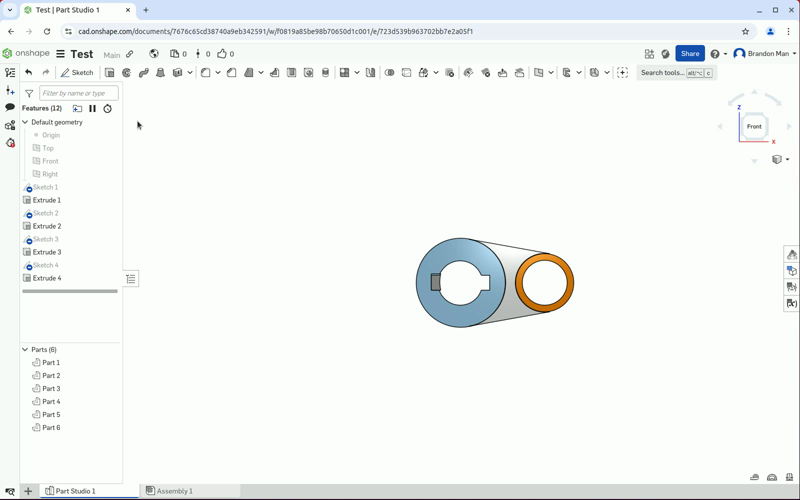
mouse_move(73, 189)
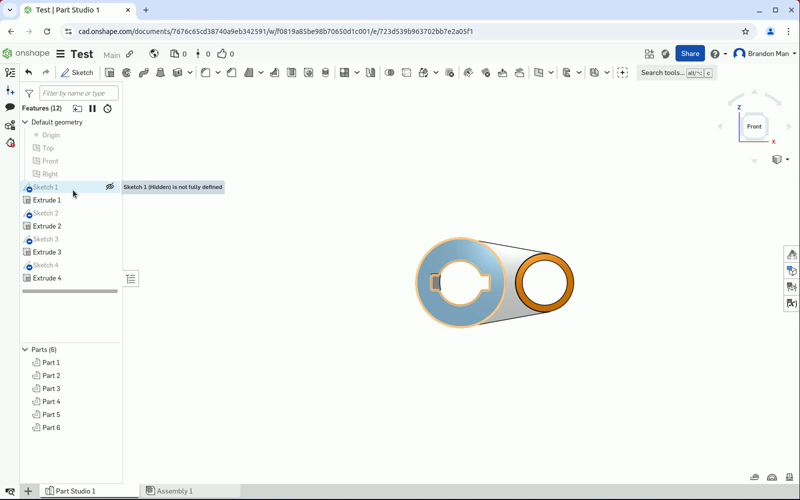
click(73, 189)
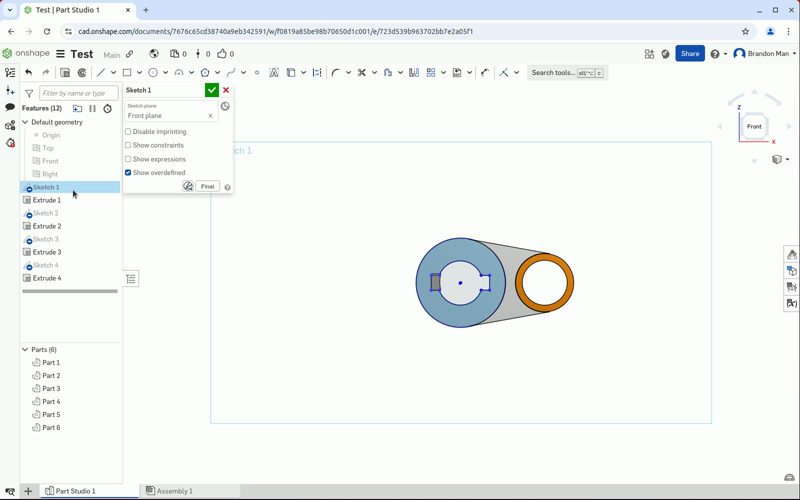
mouse_move(229, 92)
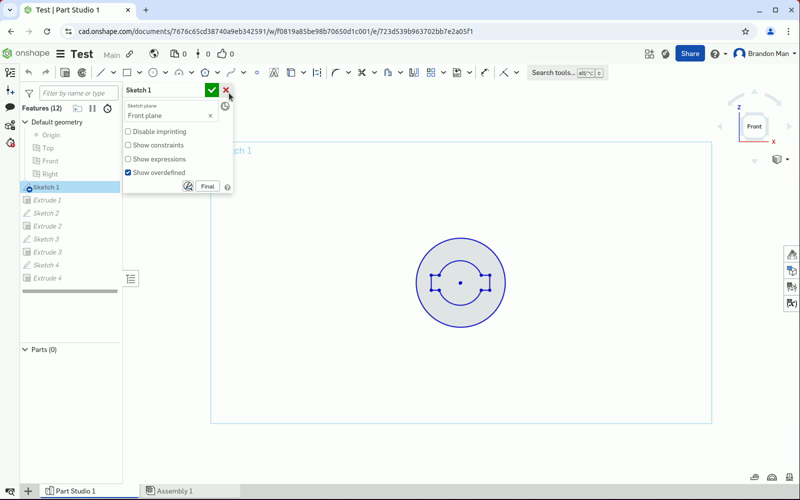
click(229, 92)
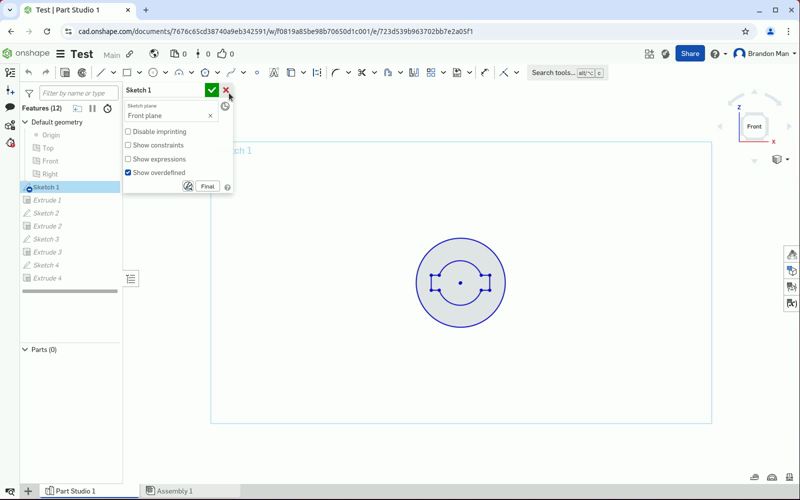
key(shift+s)
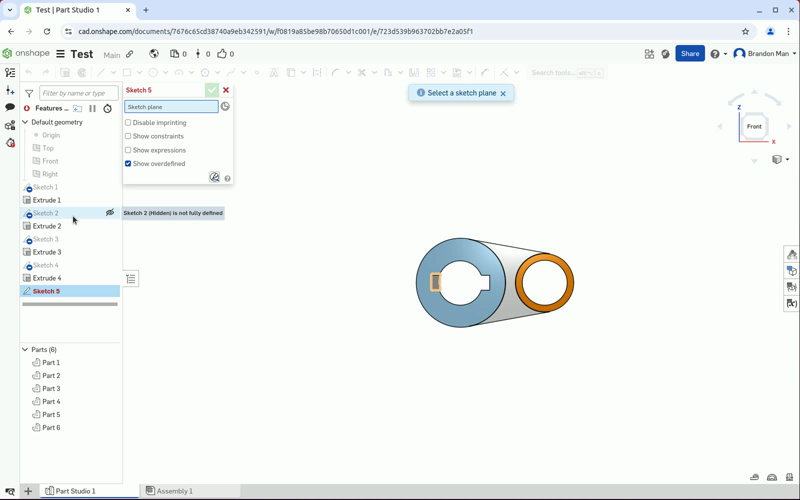
scroll(3)
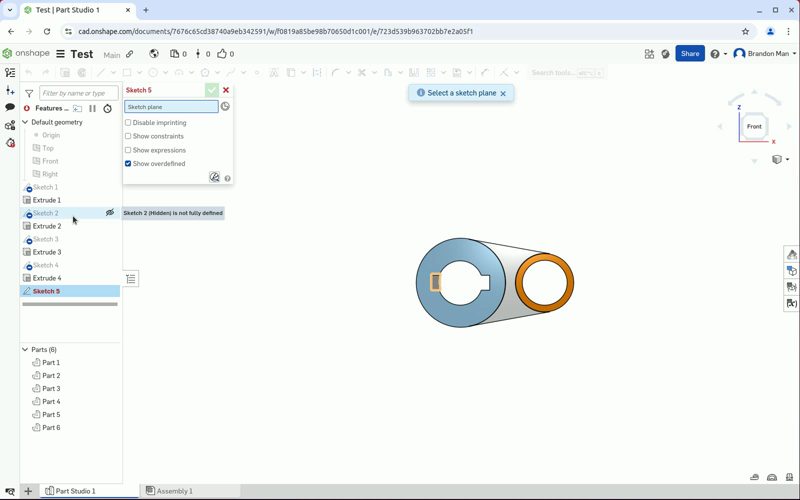
mouse_move(73, 163)
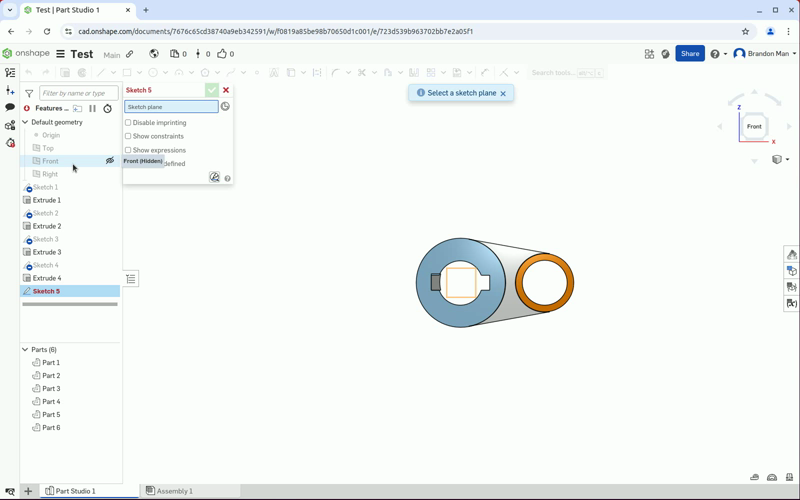
click(73, 163)
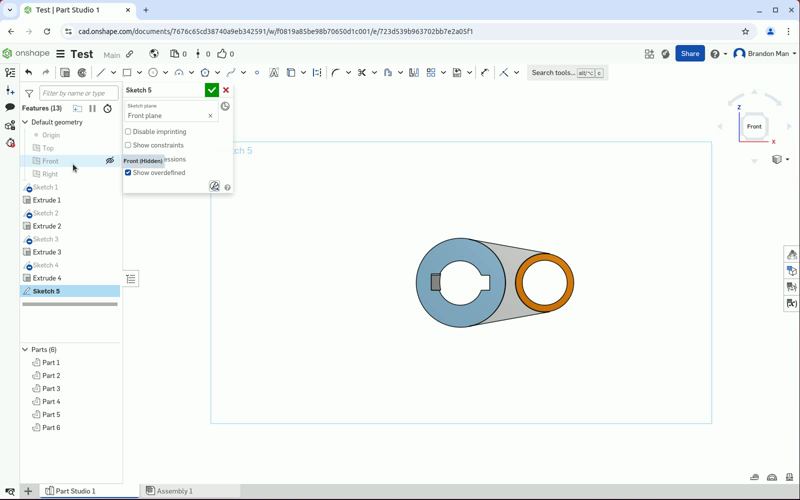
mouse_move(73, 352)
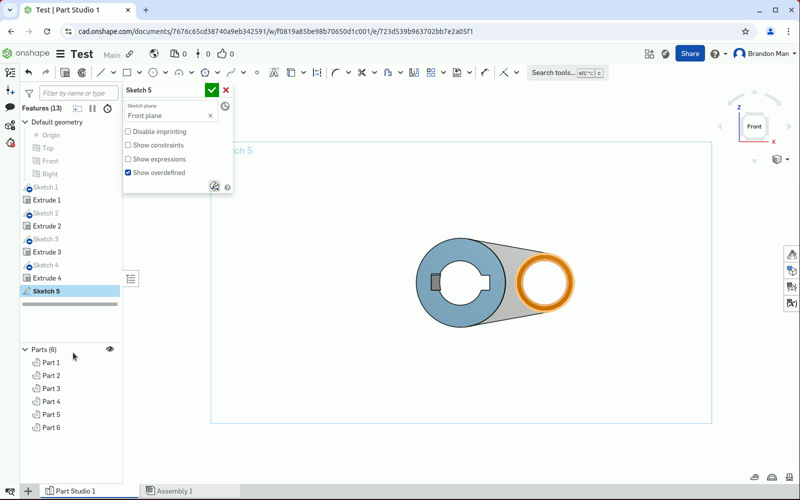
key(y)
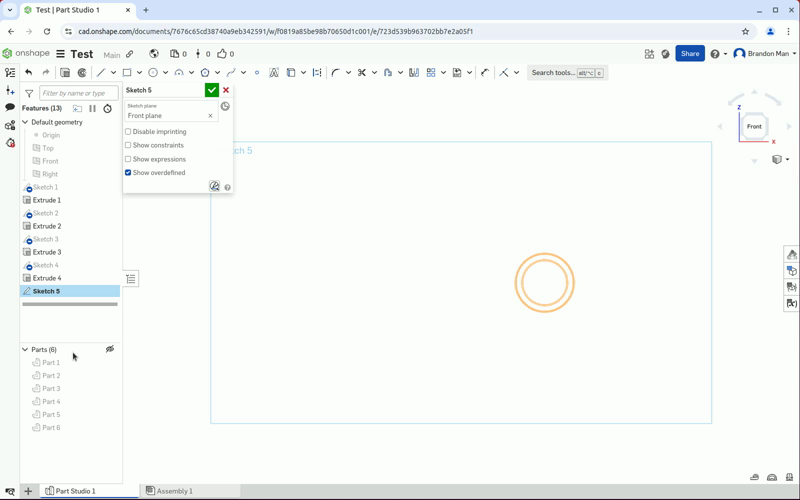
key(c)
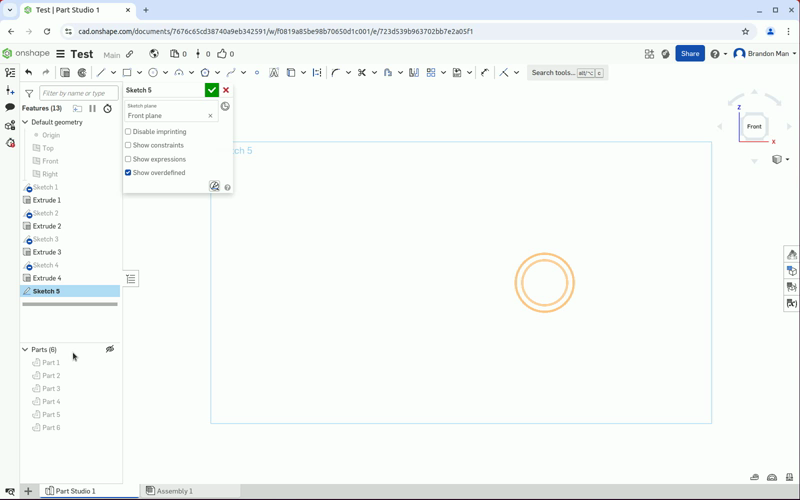
key_down(shift)
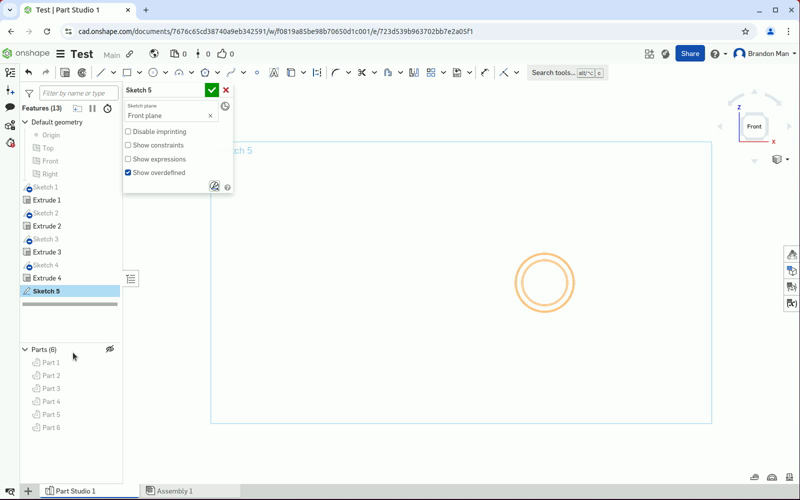
mouse_move(460, 282)
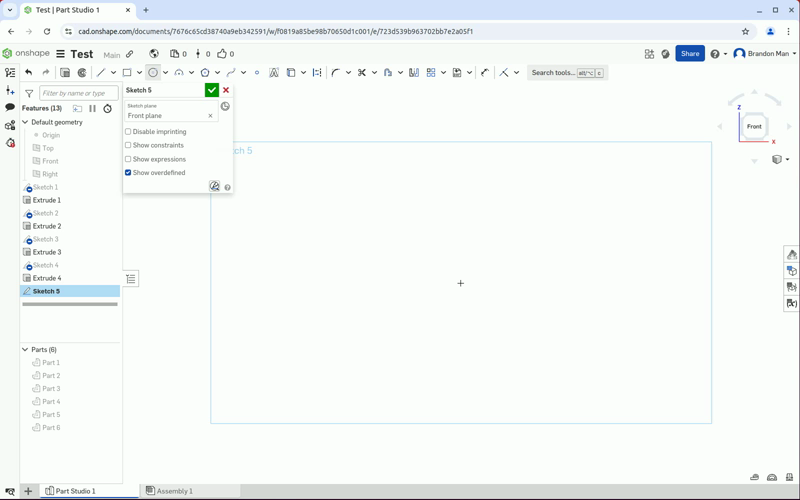
click(460, 282)
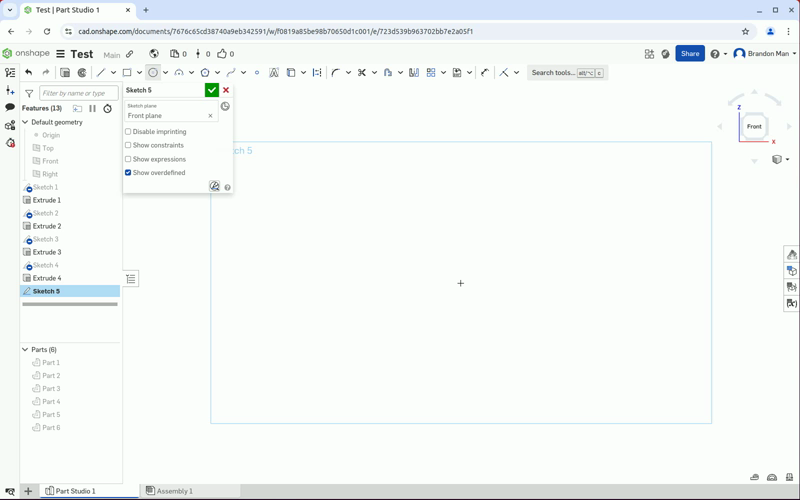
key_up(shift)
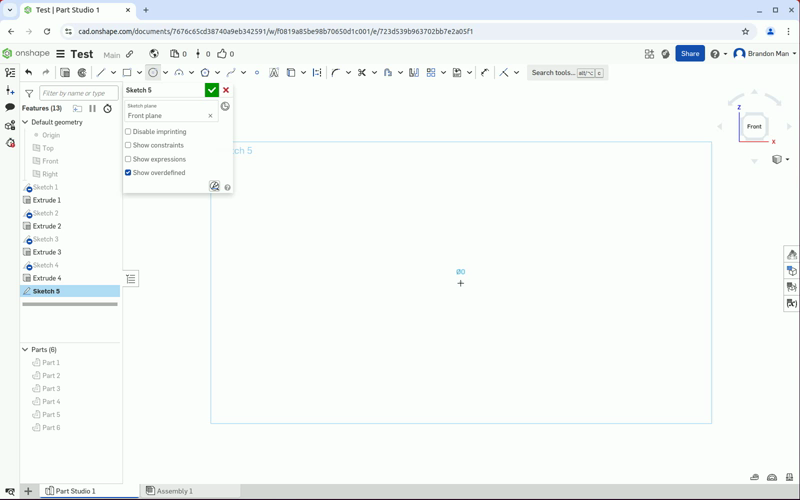
mouse_move(505, 282)
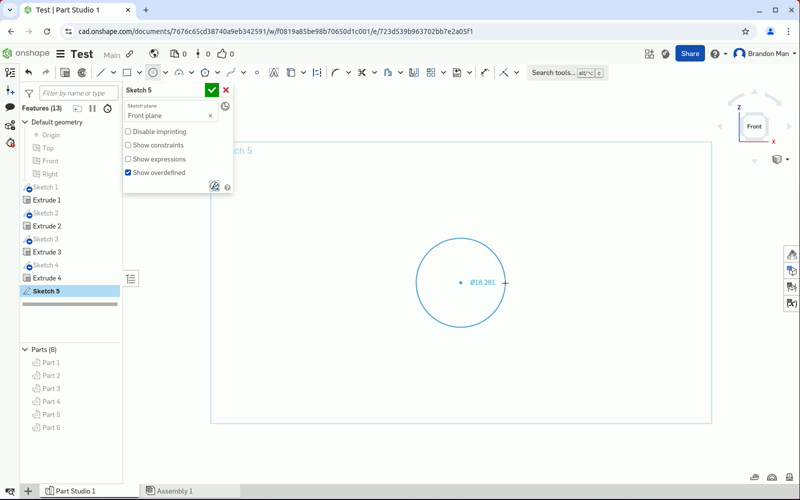
click(505, 282)
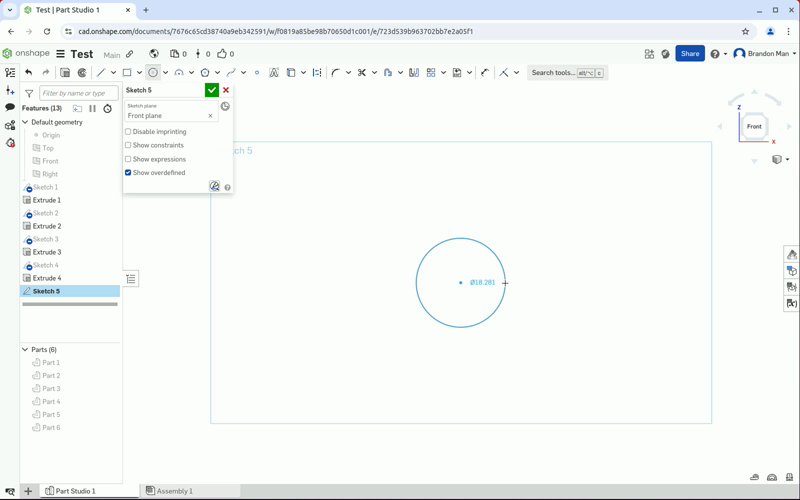
key(esc)
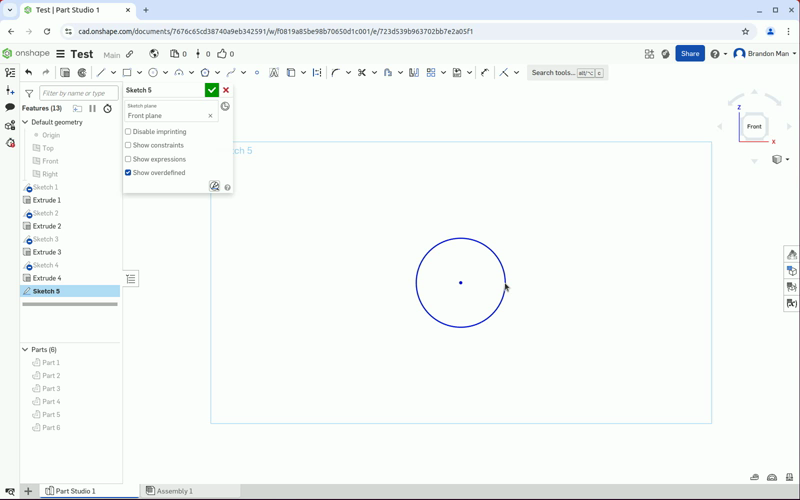
key(l)
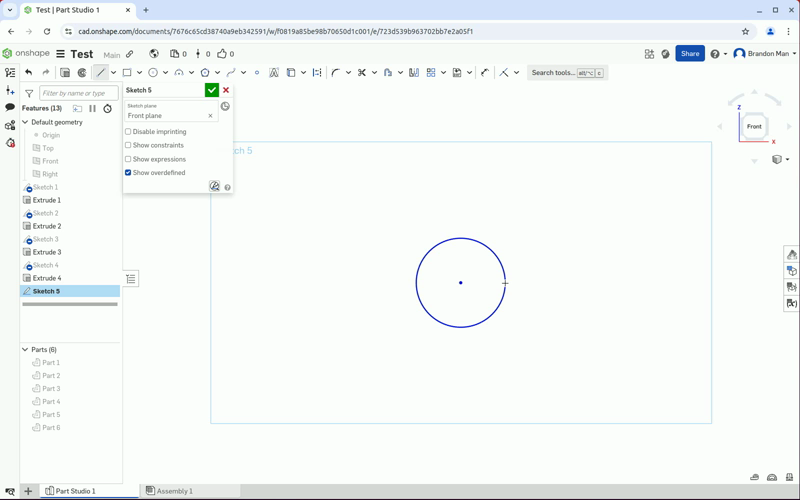
key_down(shift)
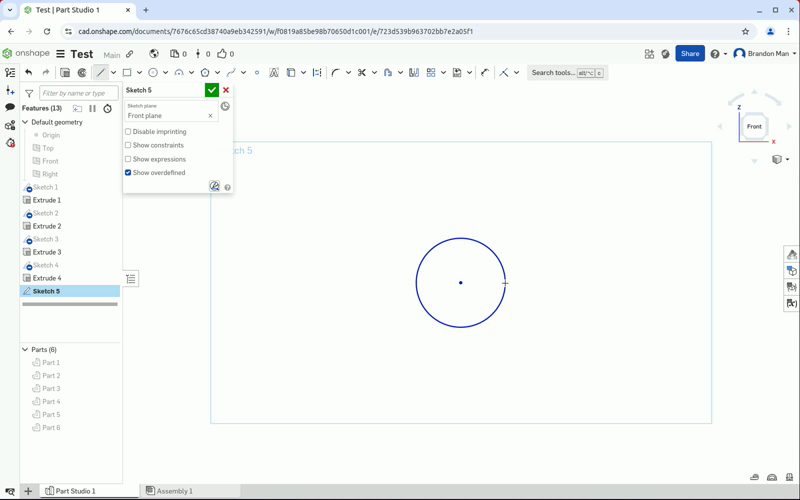
mouse_move(431, 290)
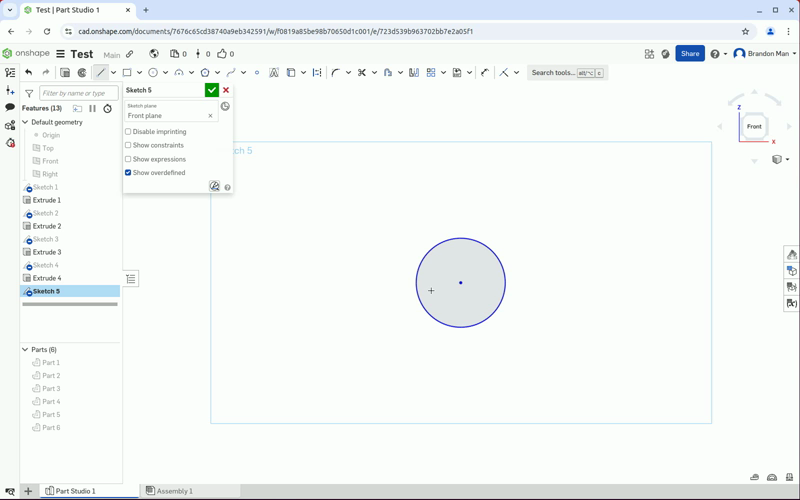
click(431, 290)
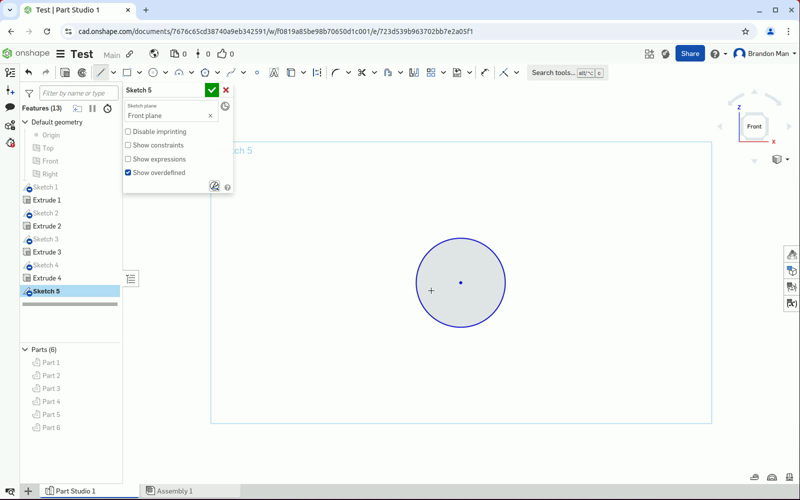
key_up(shift)
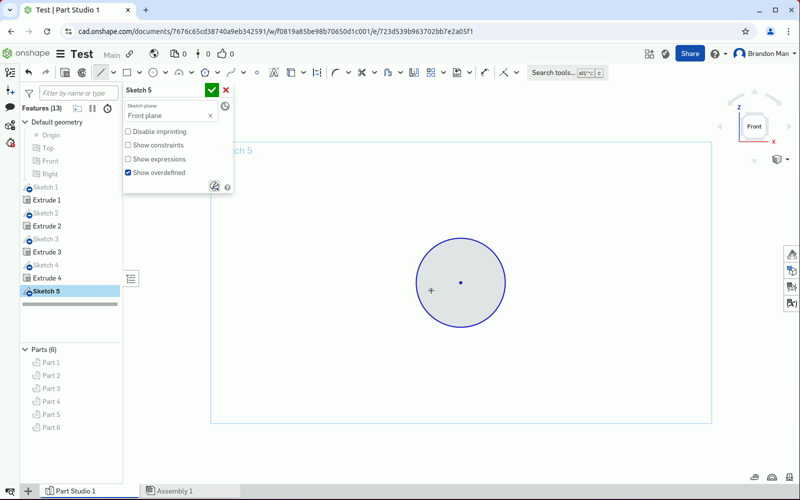
key_down(shift)
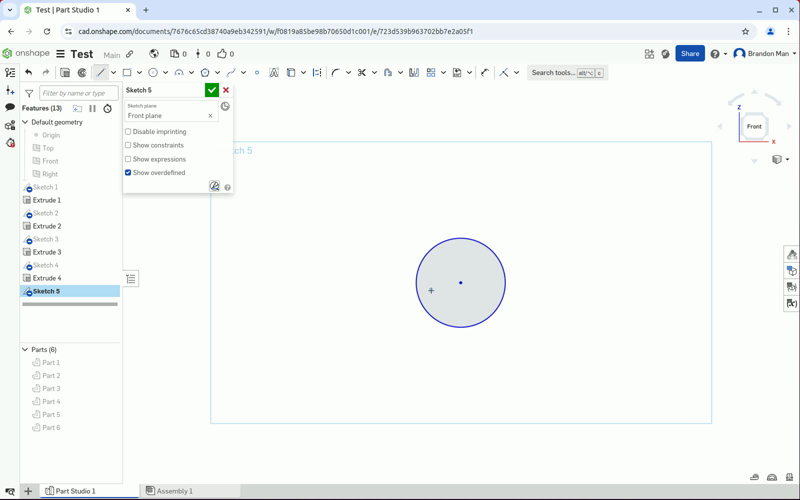
mouse_move(461, 290)
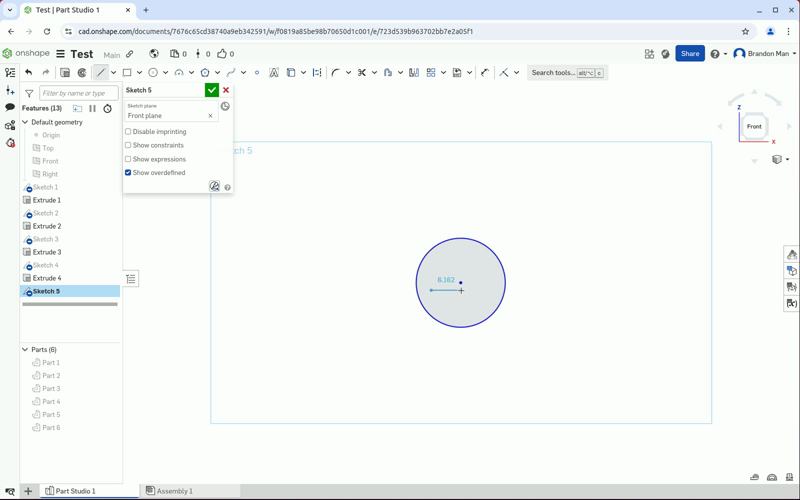
mouse_move(439, 290)
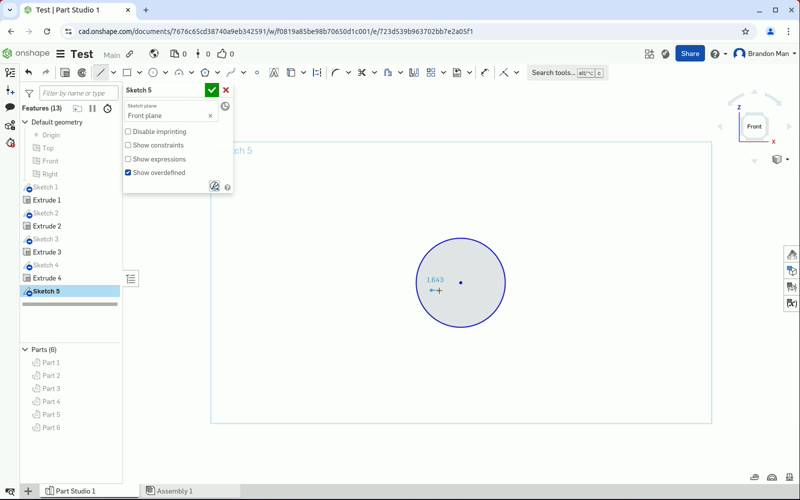
click(439, 290)
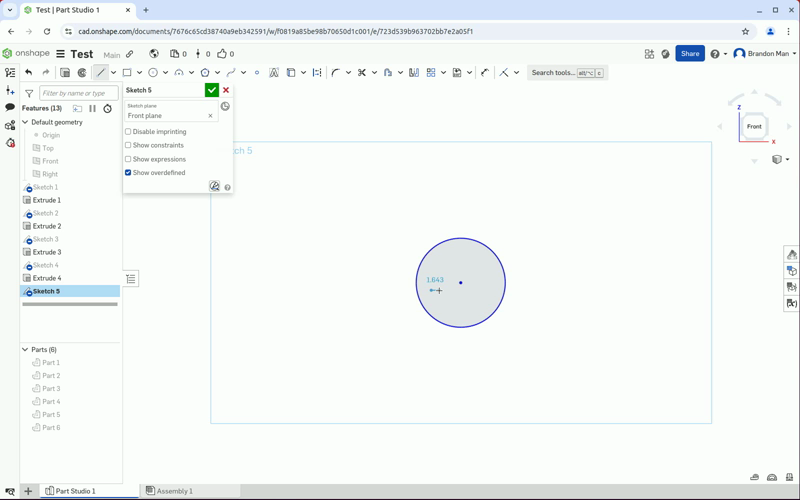
key_up(shift)
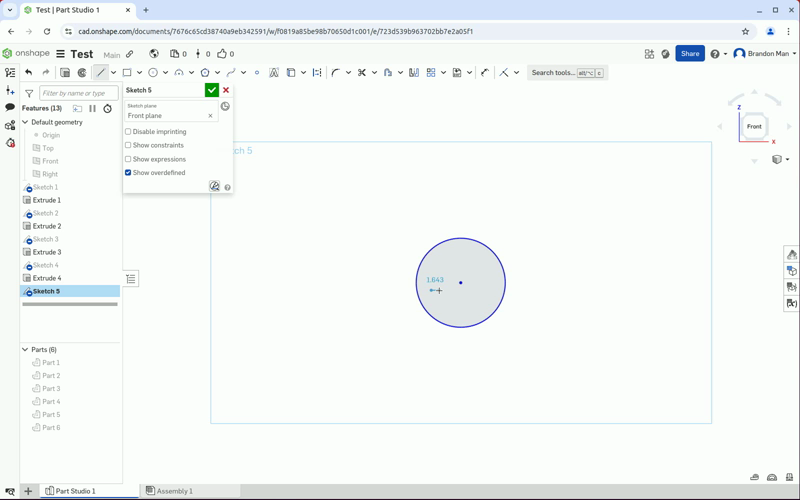
key(esc)
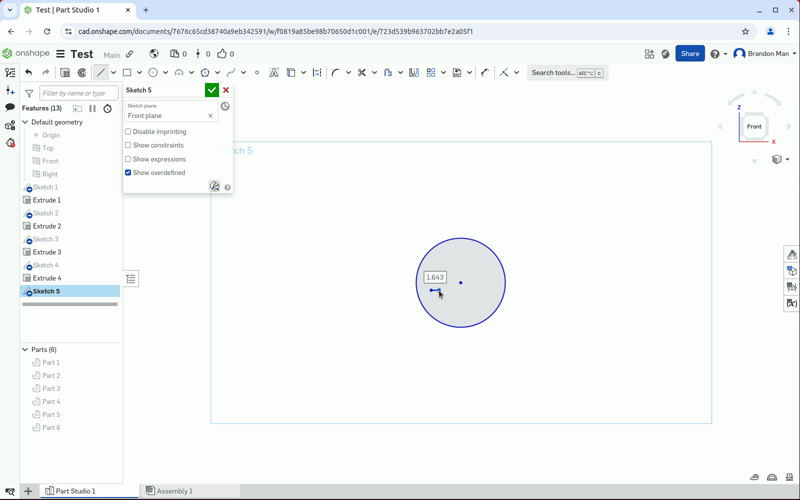
key(a)
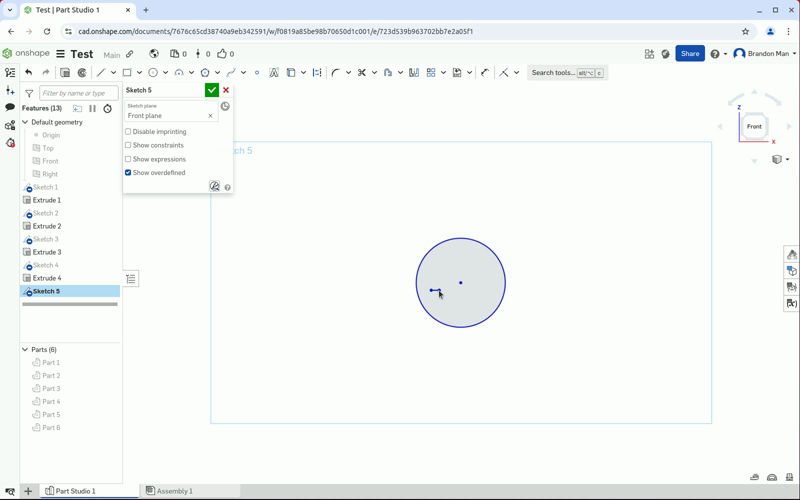
mouse_move(439, 290)
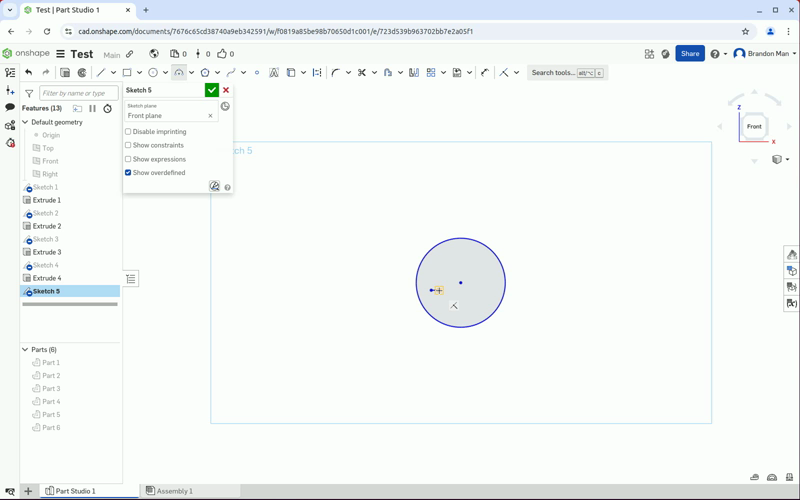
click(439, 290)
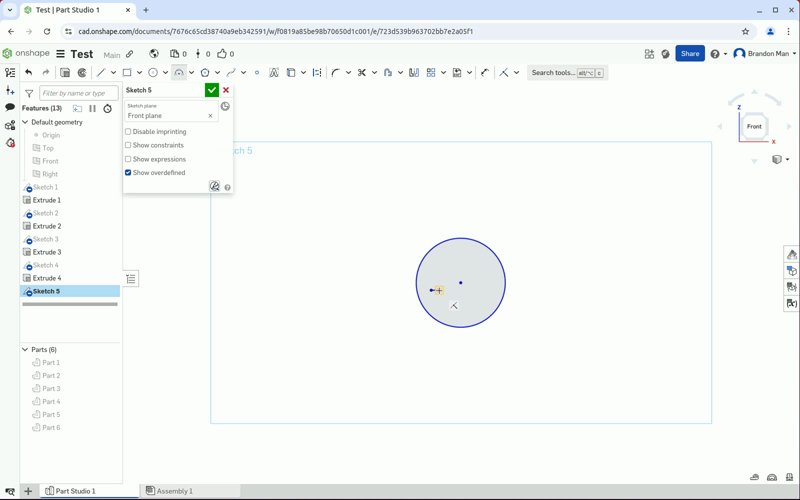
key_down(shift)
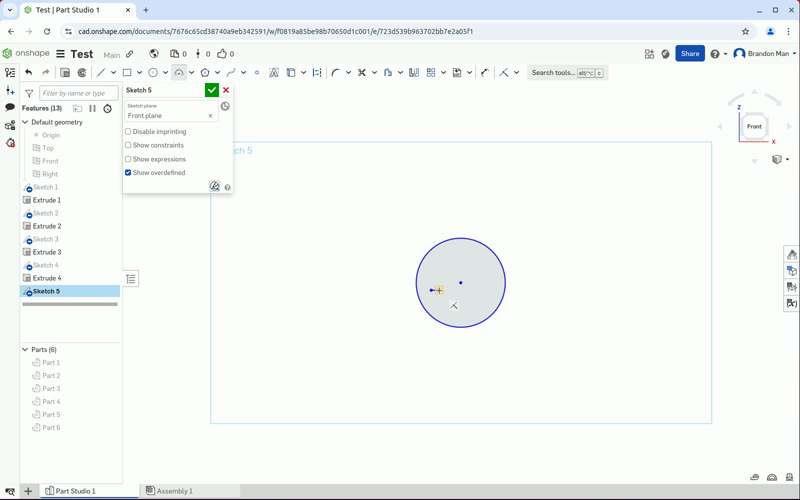
mouse_move(481, 290)
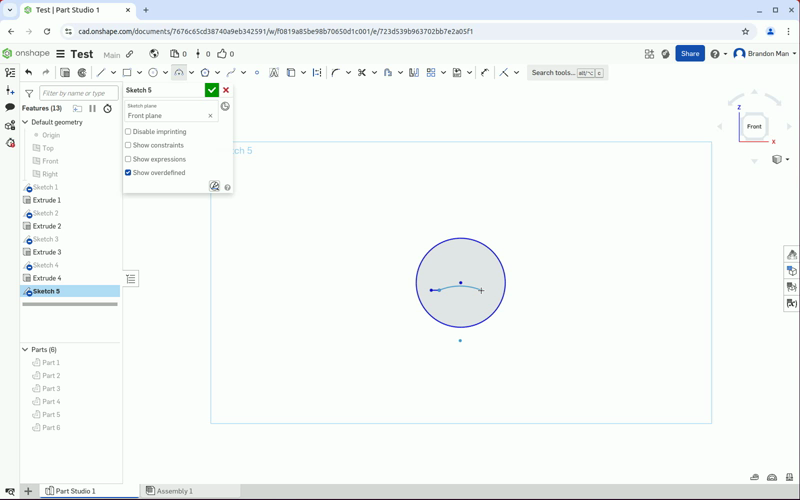
click(481, 290)
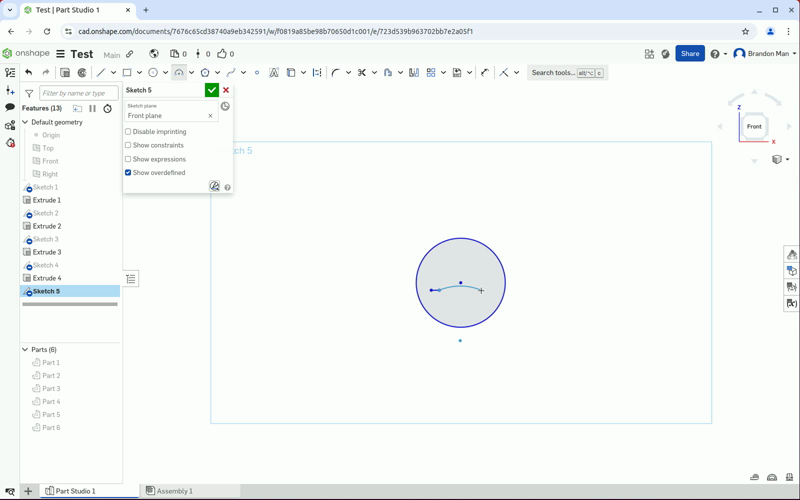
mouse_move(460, 305)
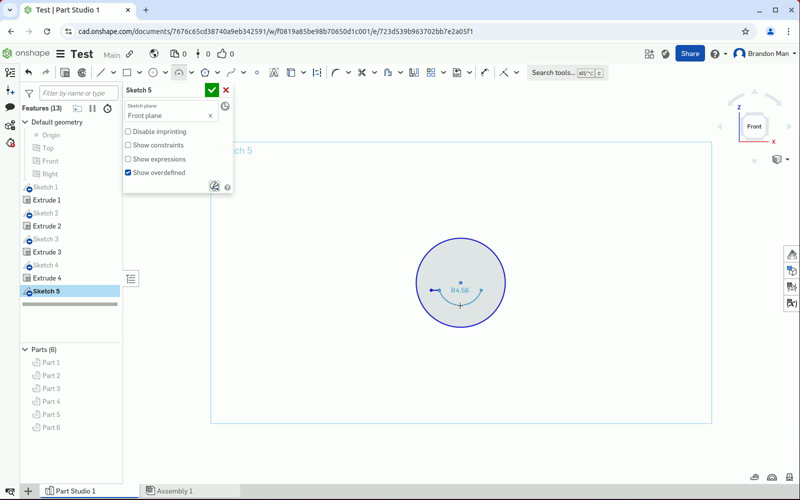
click(460, 305)
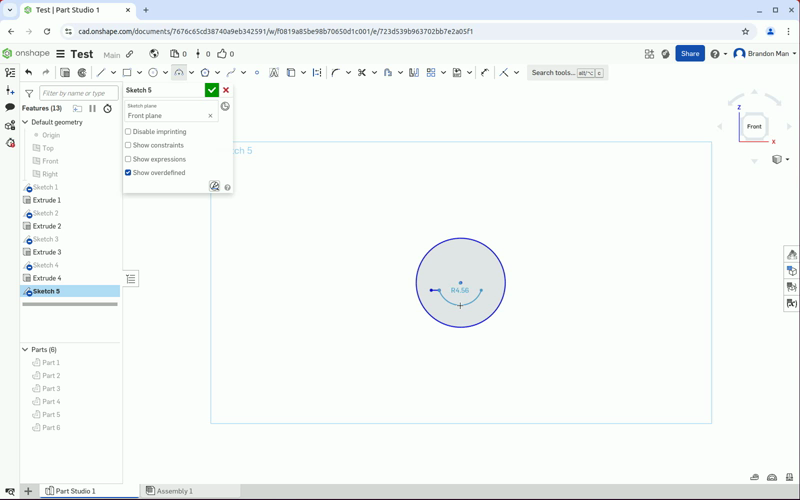
key_up(shift)
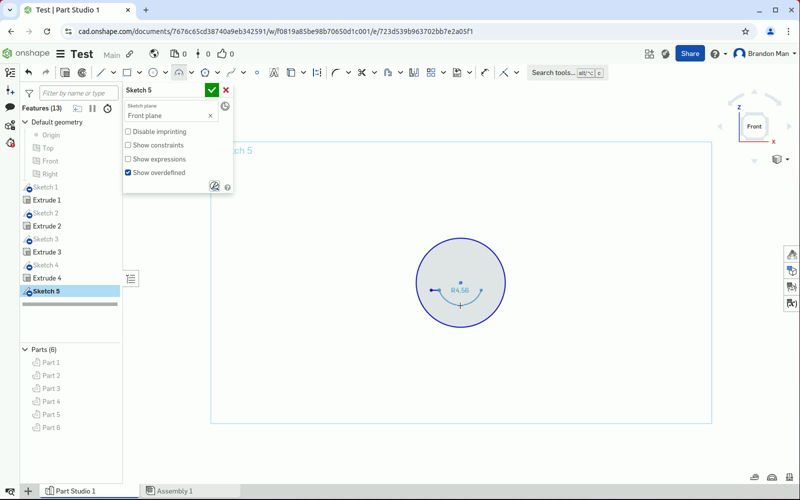
key(esc)
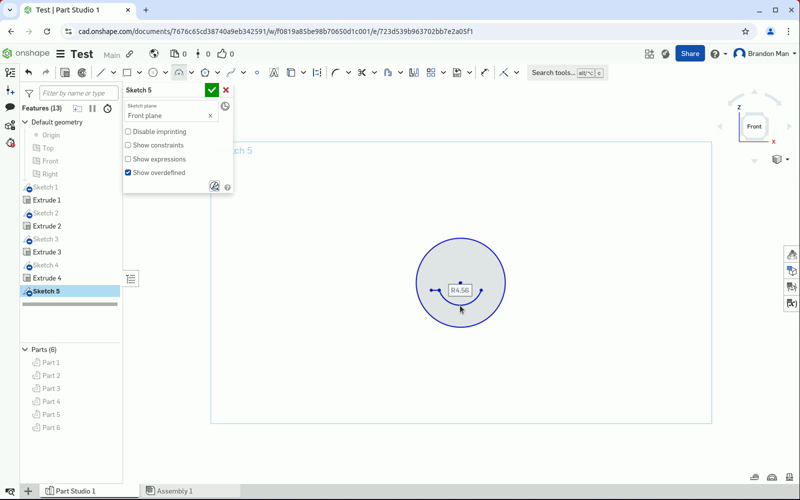
key(l)
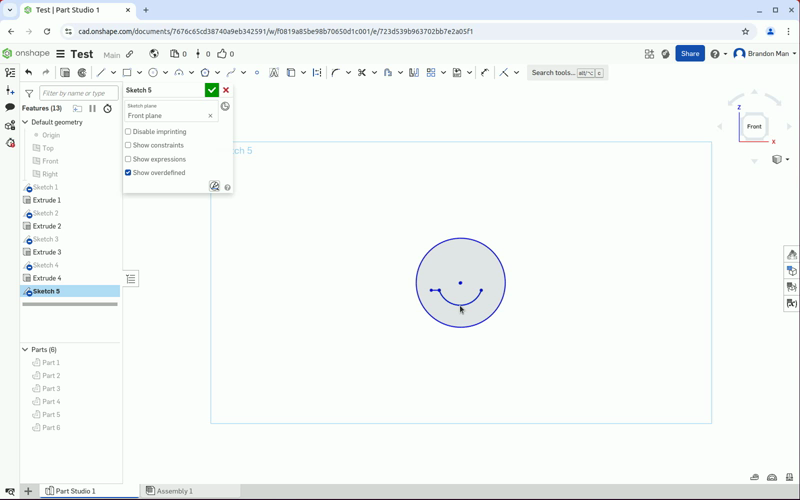
mouse_move(481, 290)
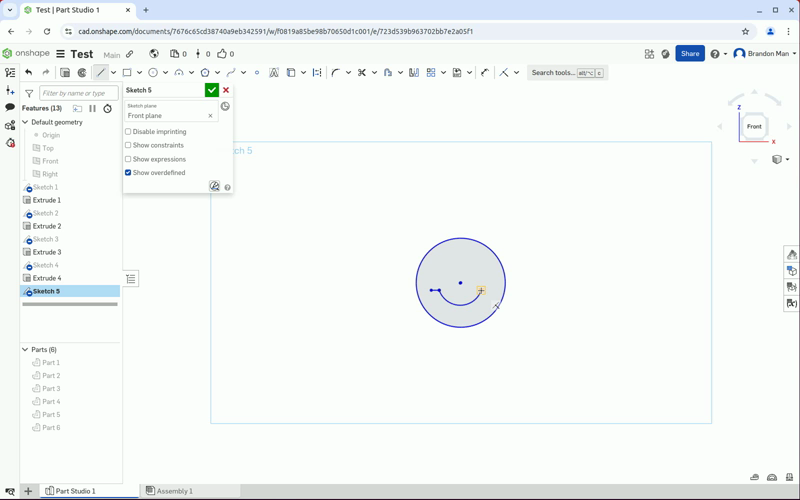
click(481, 290)
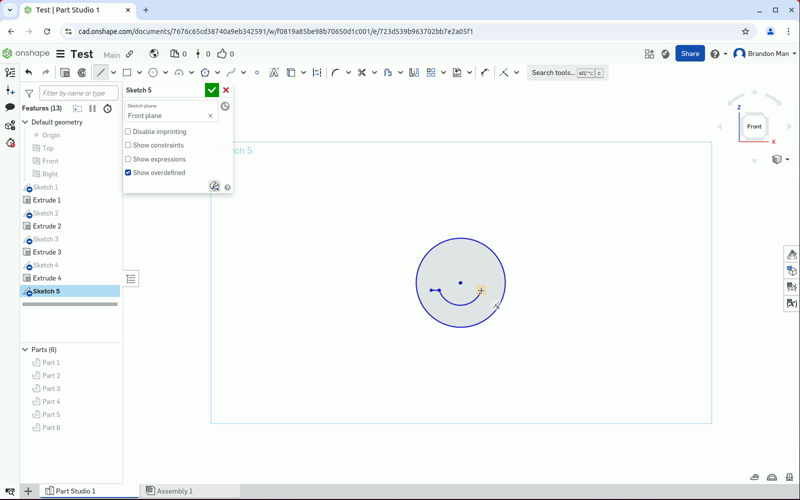
key_down(shift)
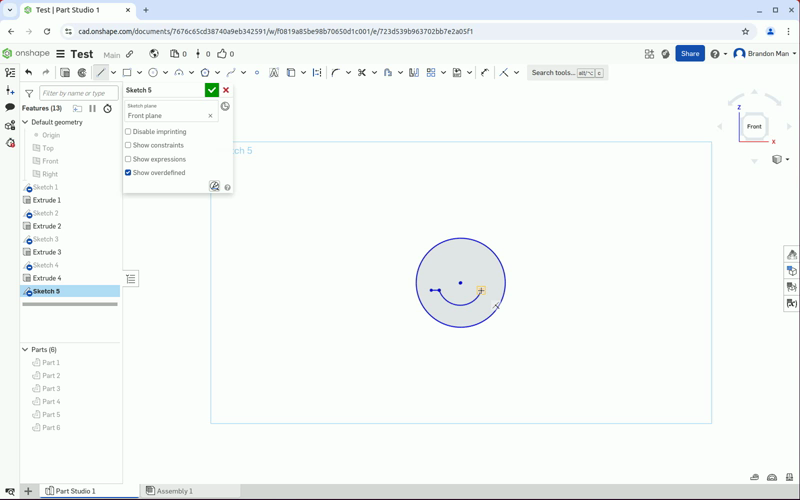
mouse_move(511, 290)
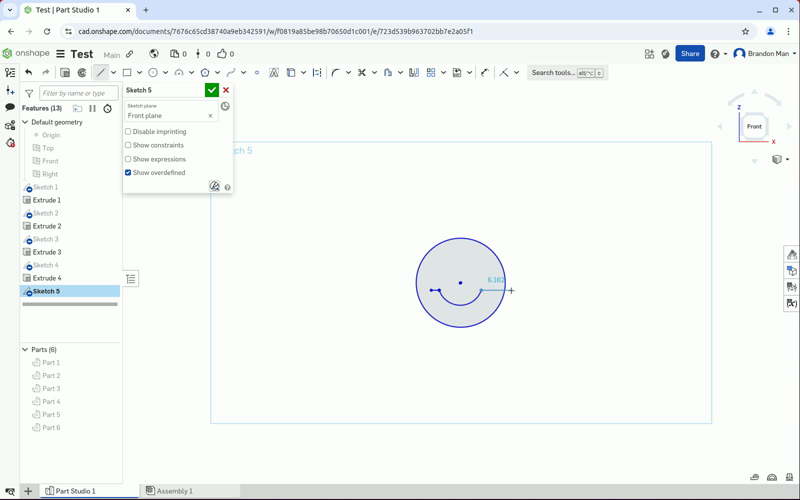
mouse_move(489, 290)
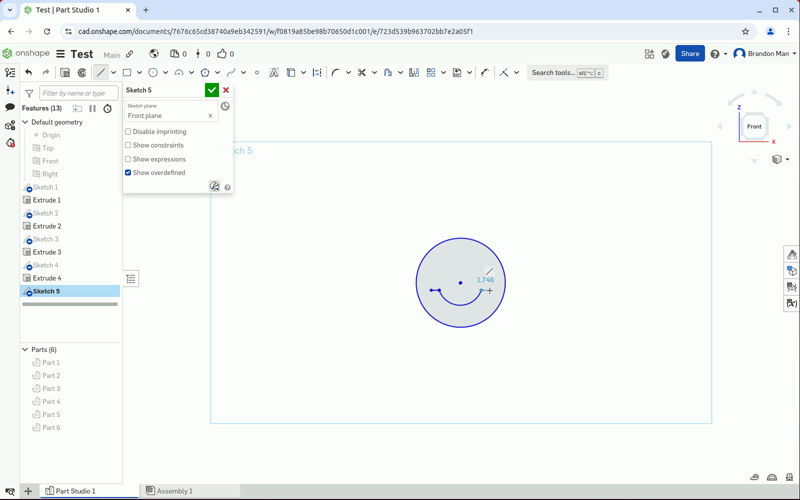
click(489, 290)
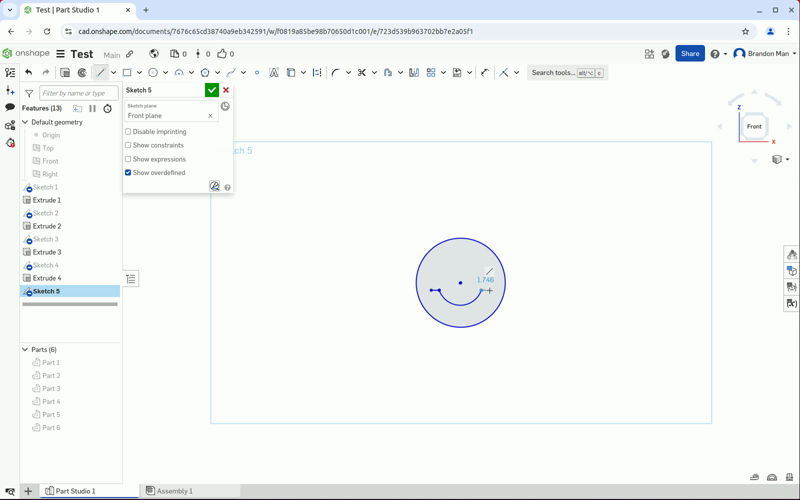
key_up(shift)
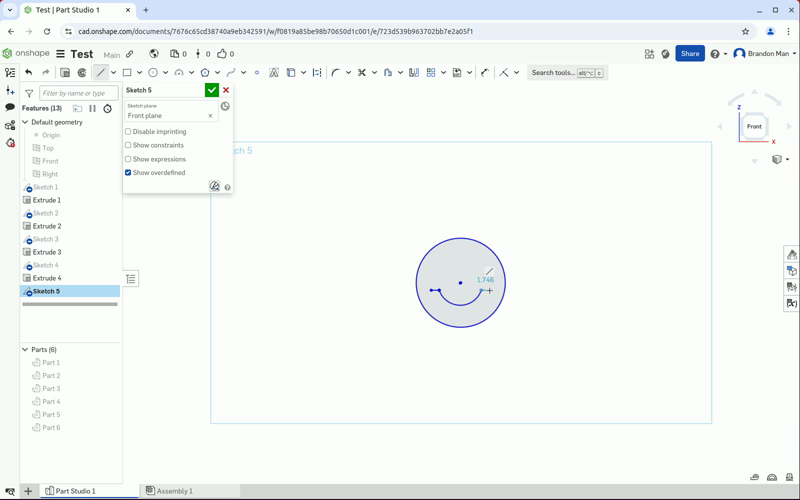
key_down(shift)
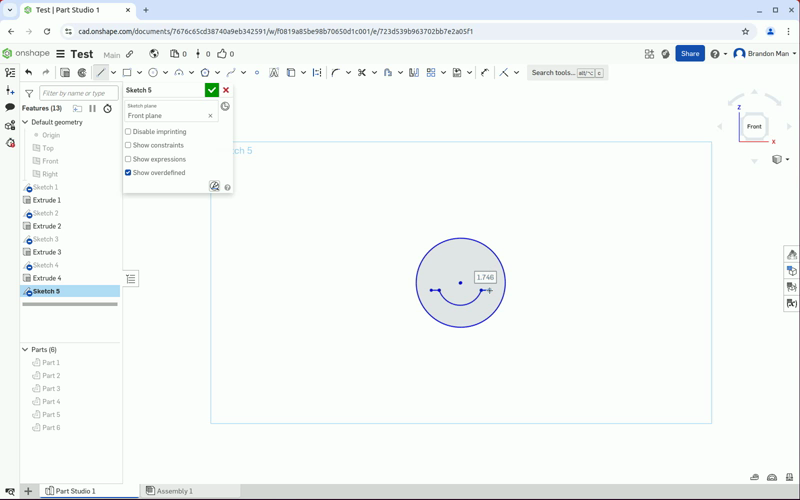
mouse_move(519, 290)
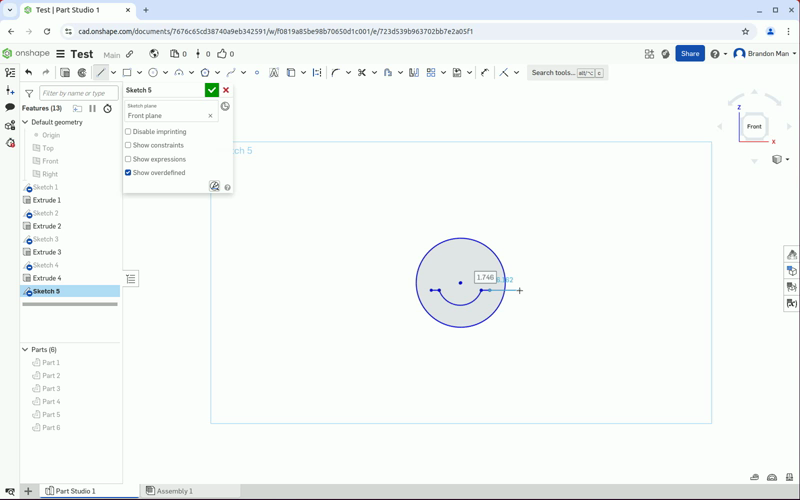
mouse_move(489, 275)
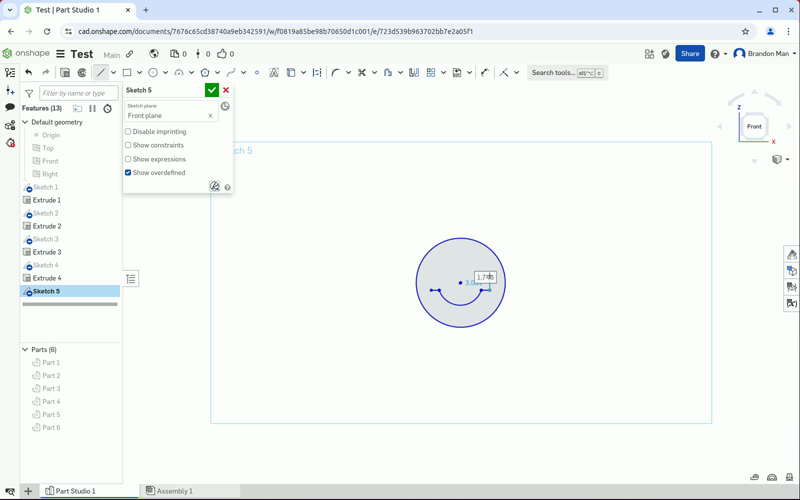
click(489, 275)
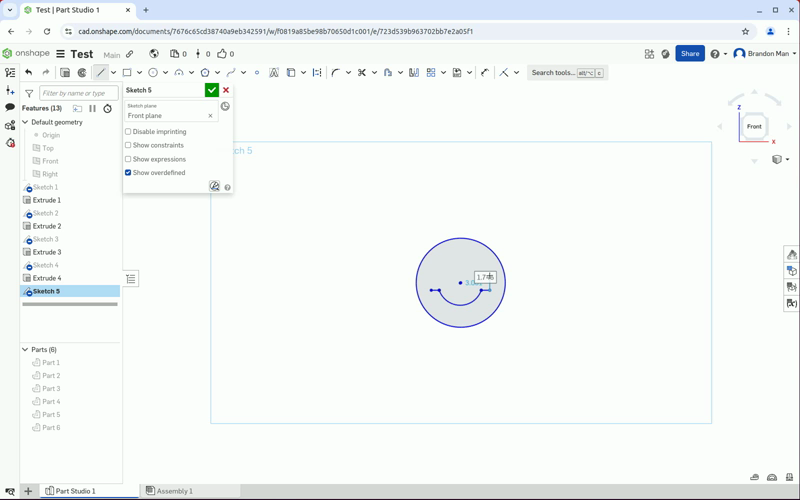
key_up(shift)
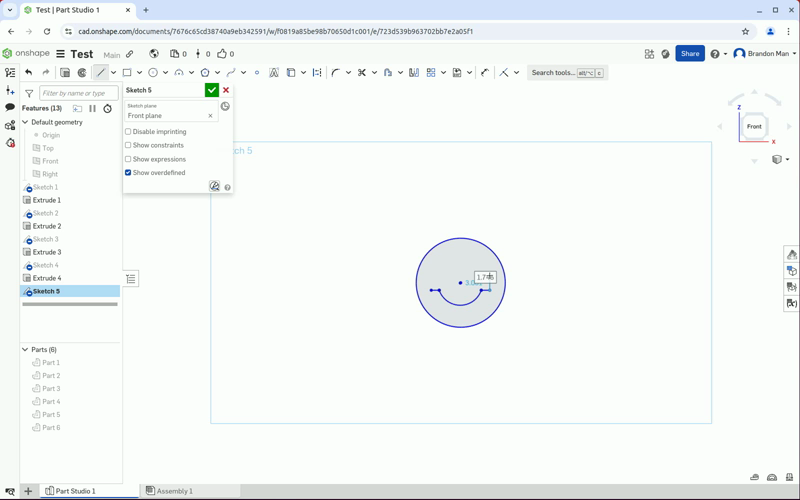
key_down(shift)
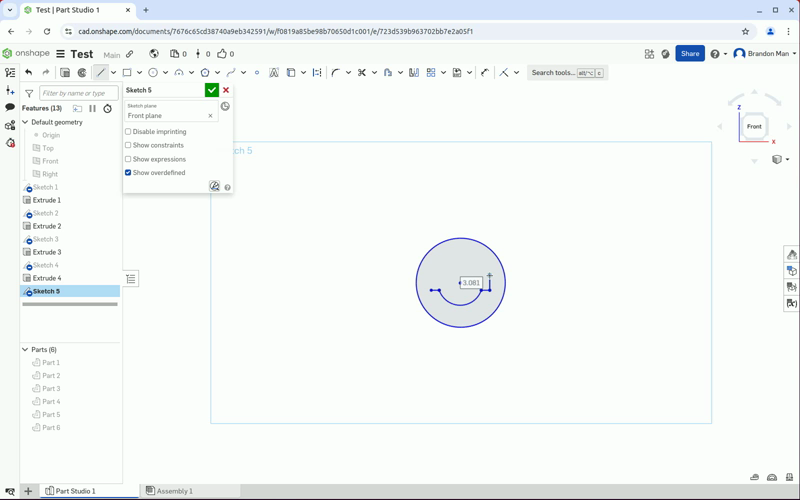
mouse_move(519, 275)
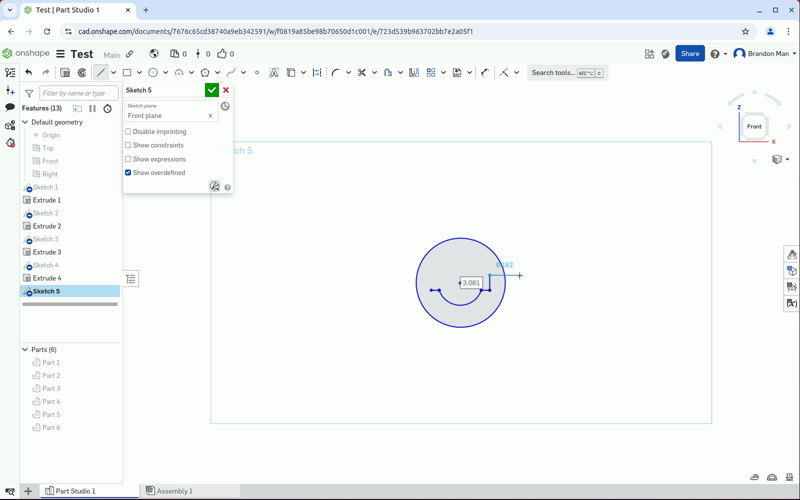
mouse_move(481, 275)
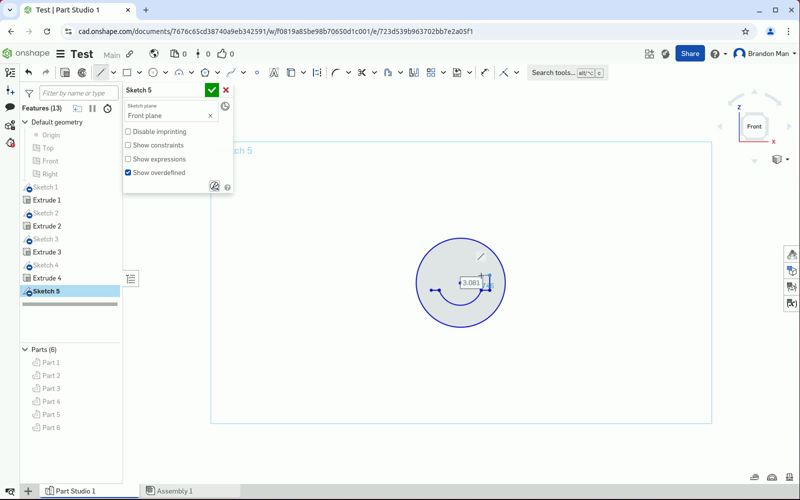
click(481, 275)
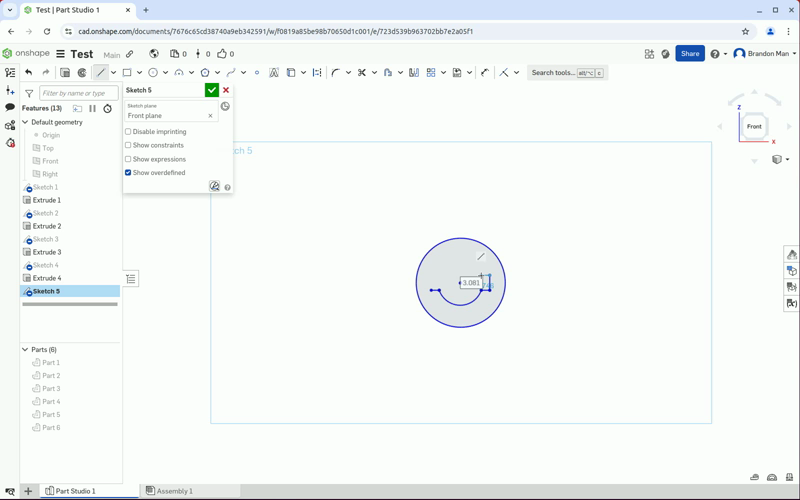
key_up(shift)
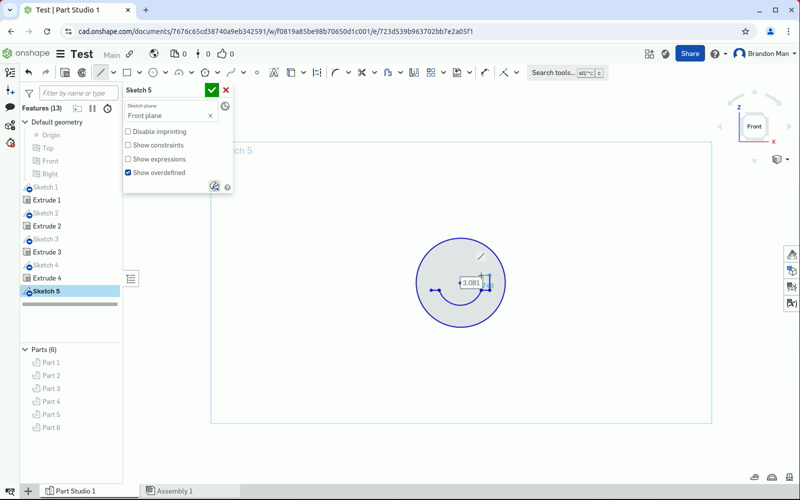
key(esc)
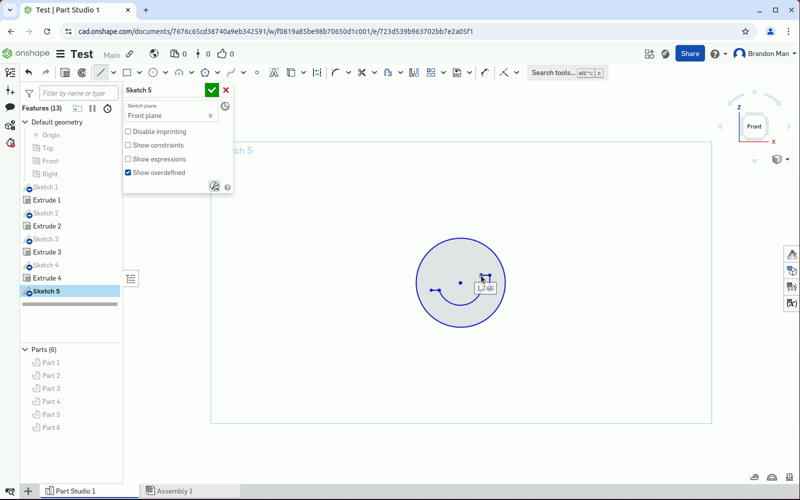
key(a)
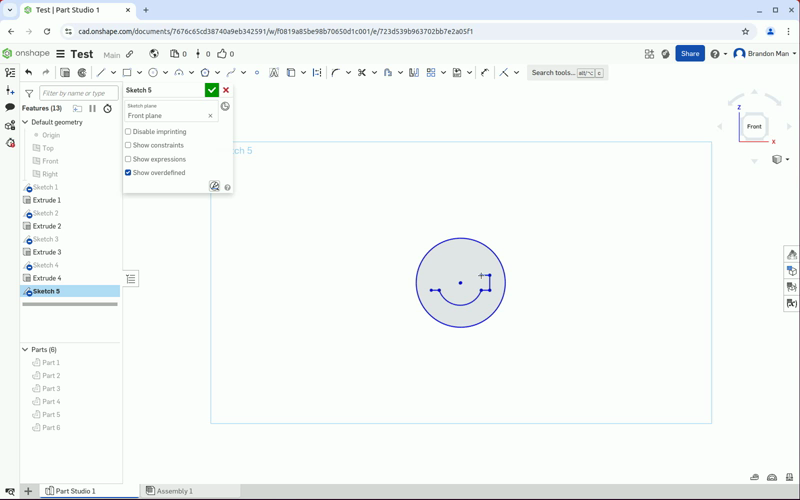
mouse_move(481, 275)
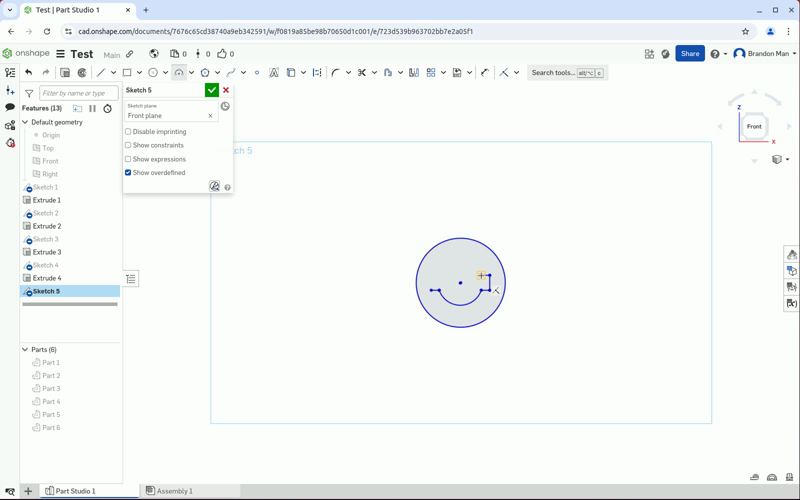
click(481, 275)
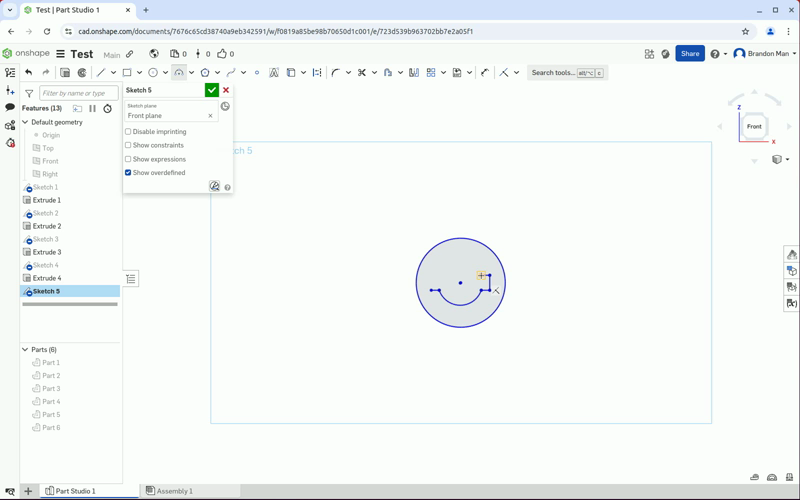
key_down(shift)
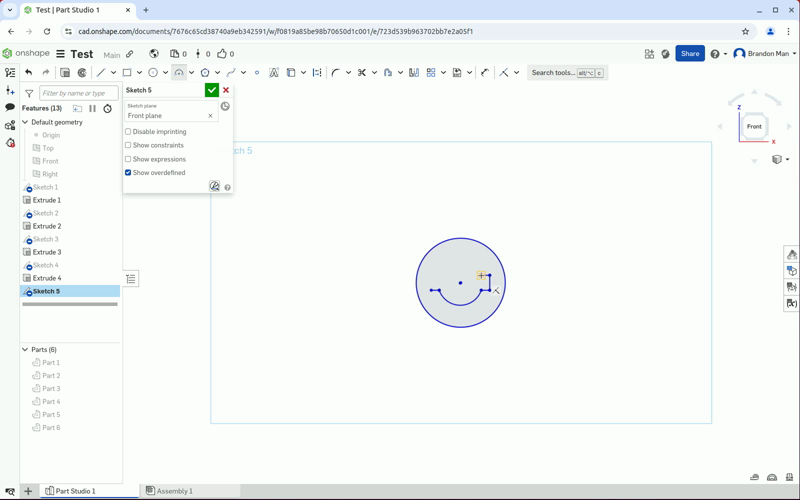
mouse_move(439, 275)
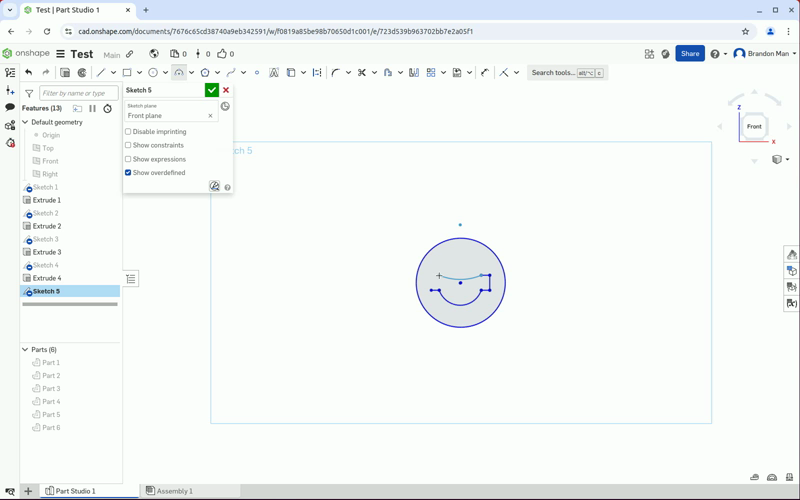
click(439, 275)
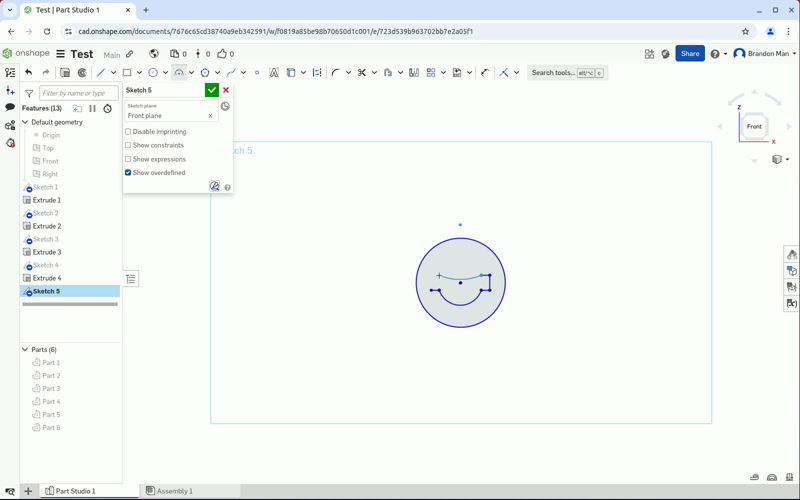
mouse_move(460, 260)
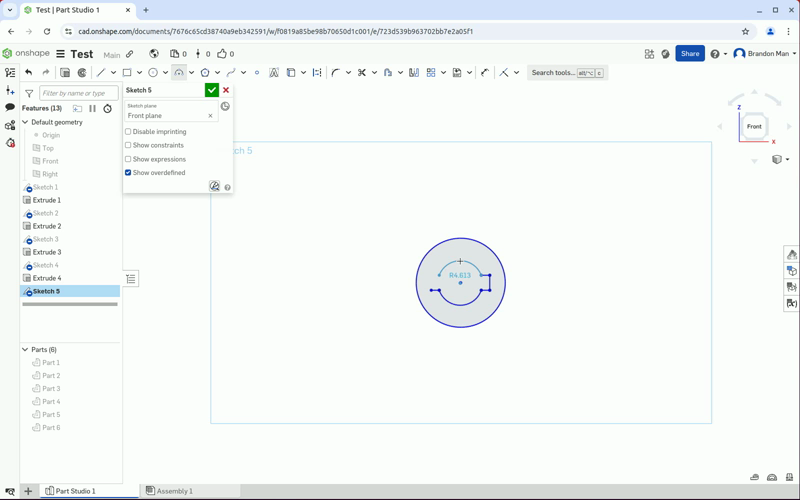
click(460, 260)
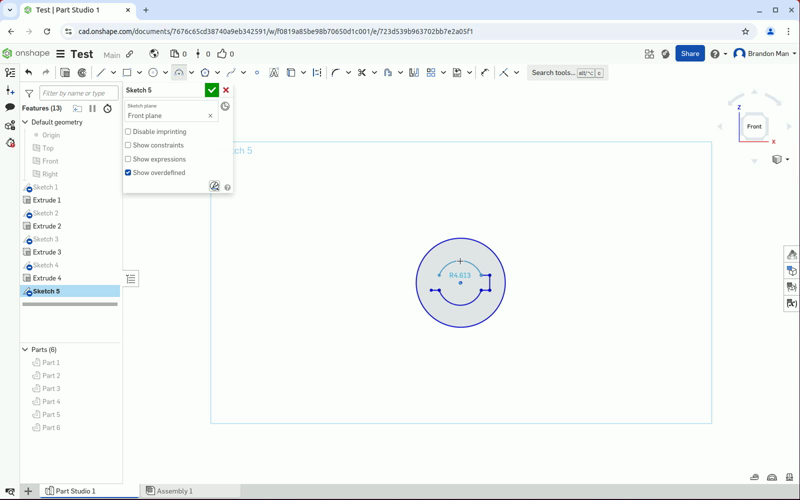
key_up(shift)
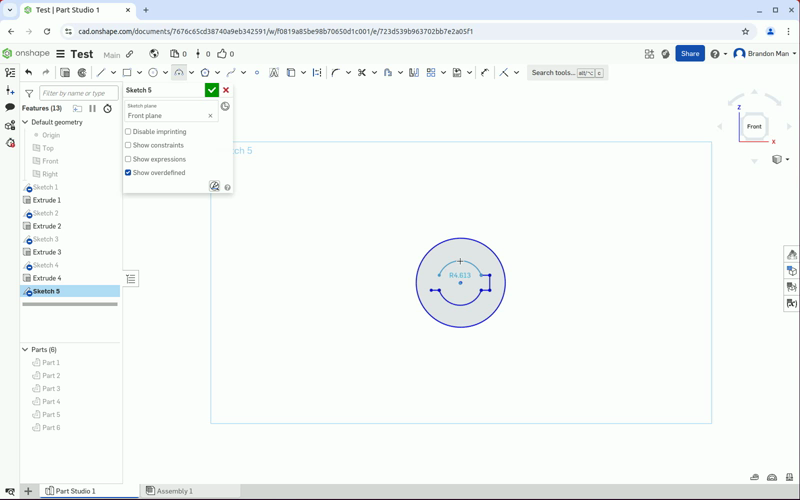
key(esc)
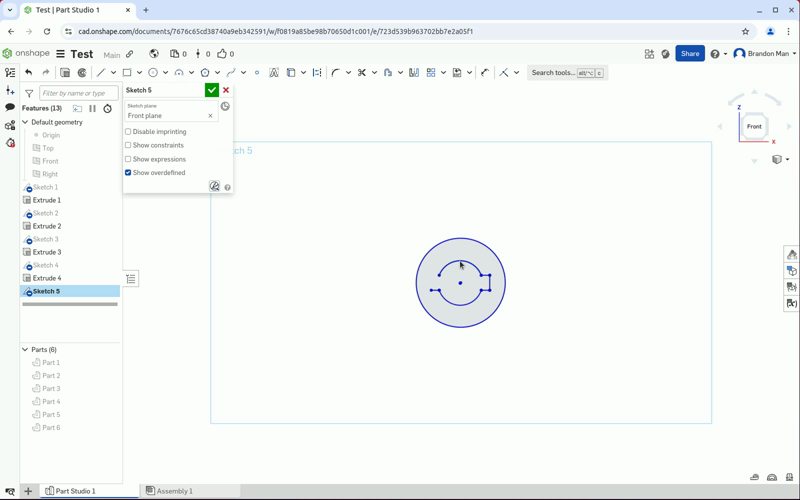
key(l)
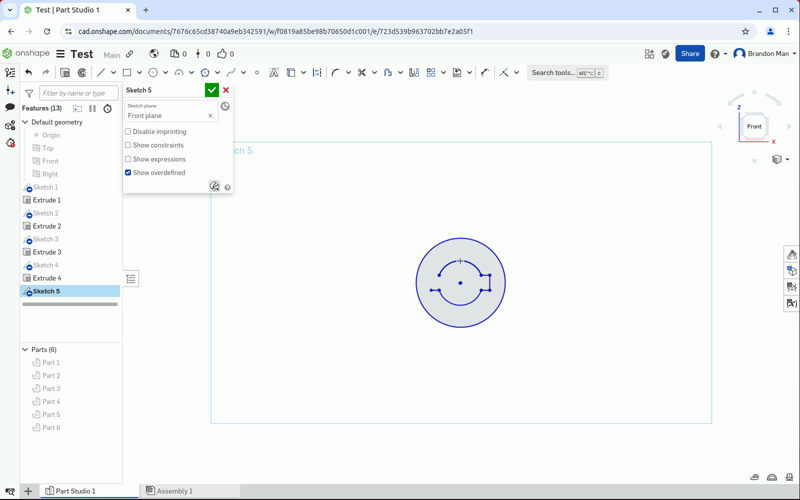
mouse_move(439, 275)
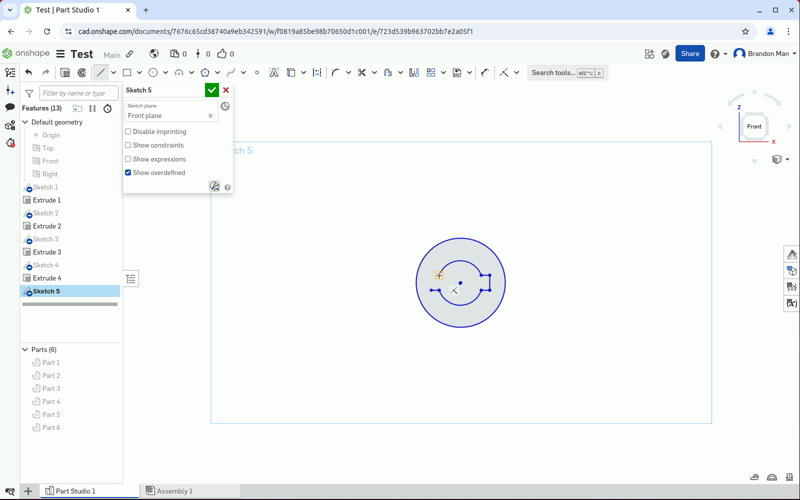
click(439, 275)
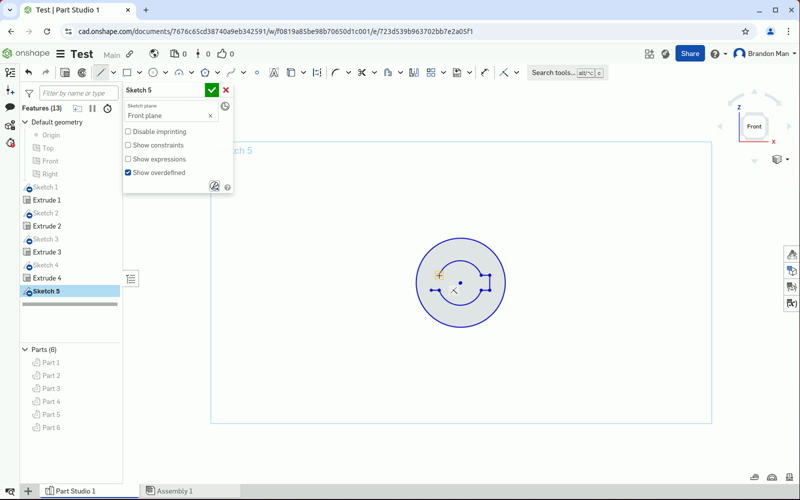
key_down(shift)
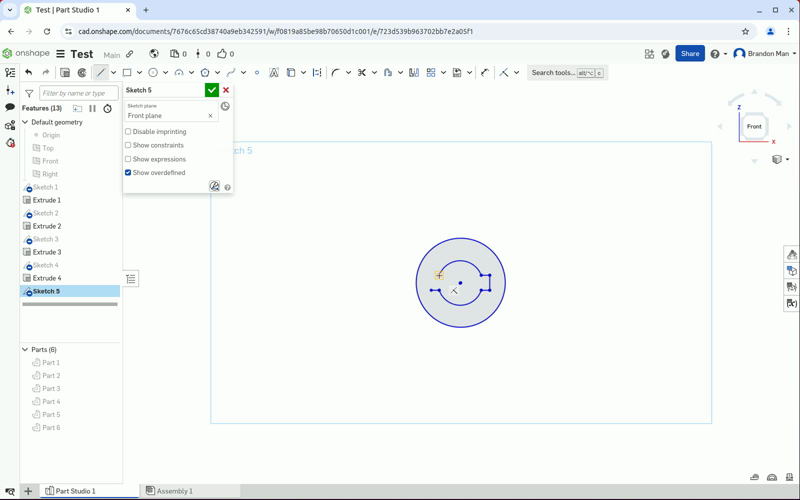
mouse_move(469, 275)
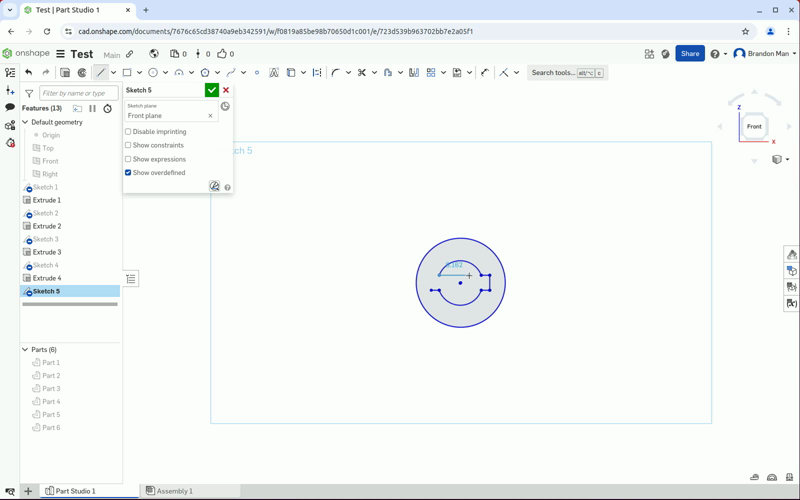
mouse_move(431, 275)
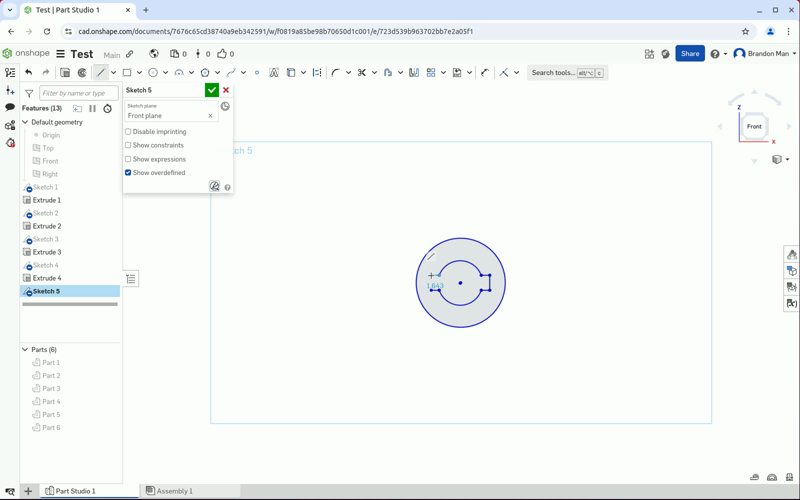
click(431, 275)
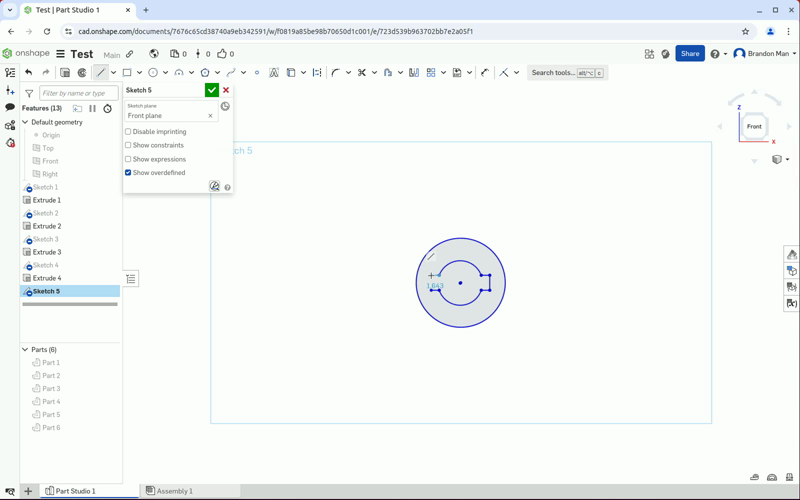
key_up(shift)
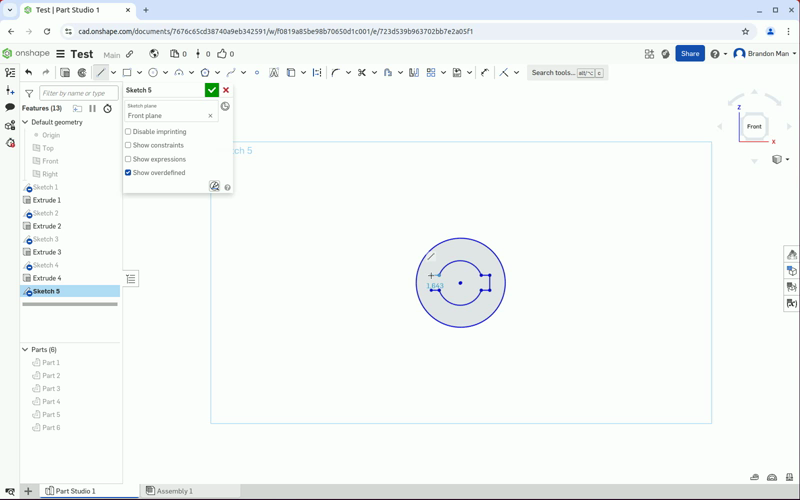
mouse_move(461, 275)
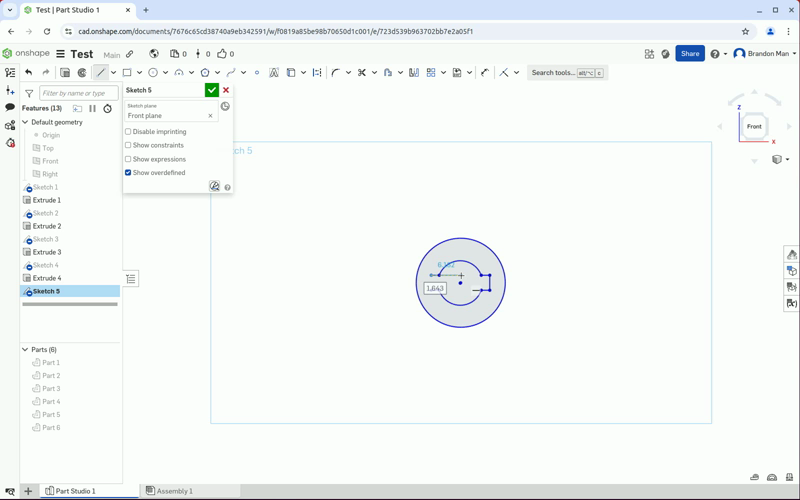
key_down(shift)
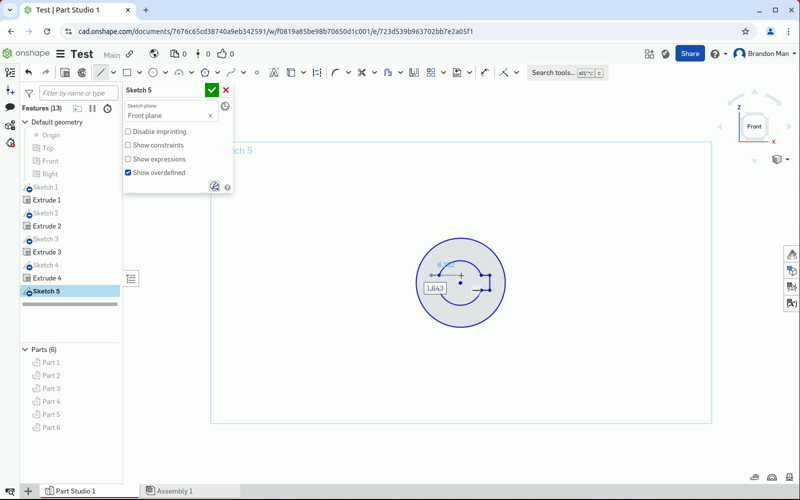
mouse_move(431, 290)
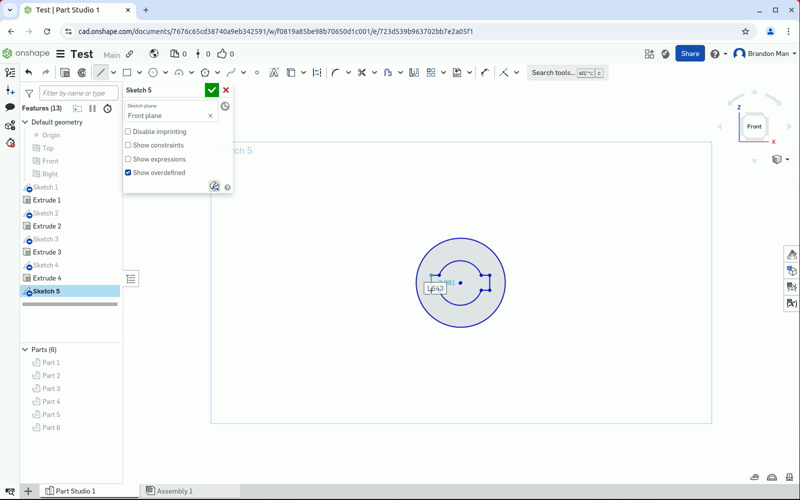
key_up(shift)
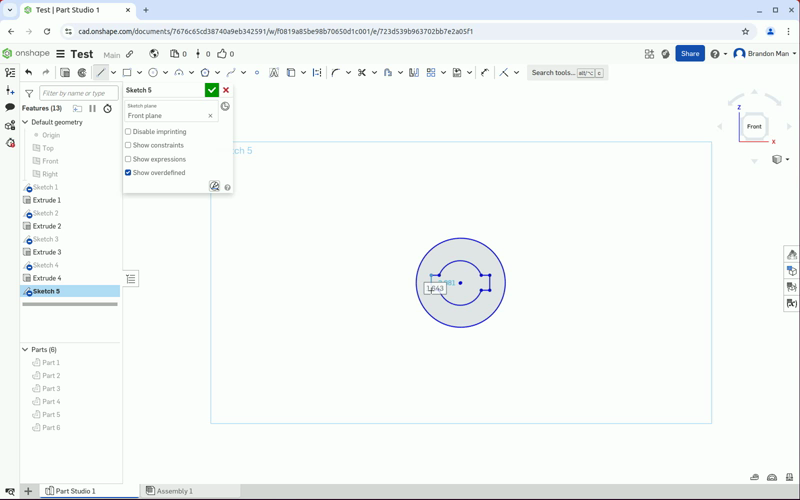
click(431, 290)
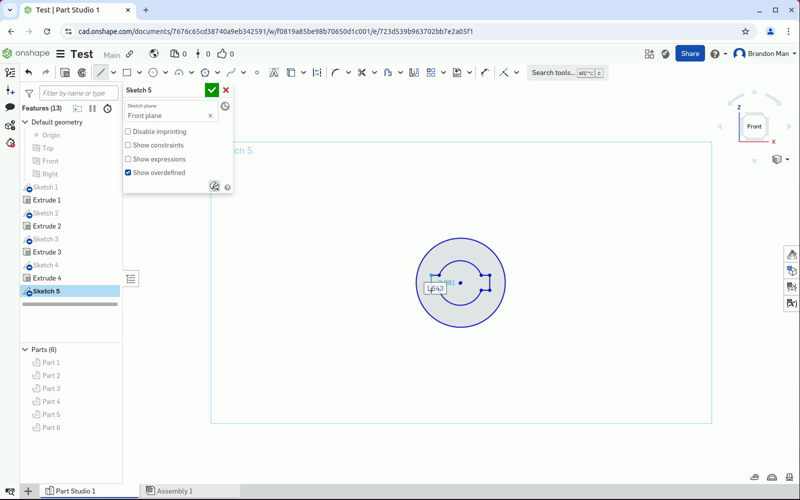
key(esc)
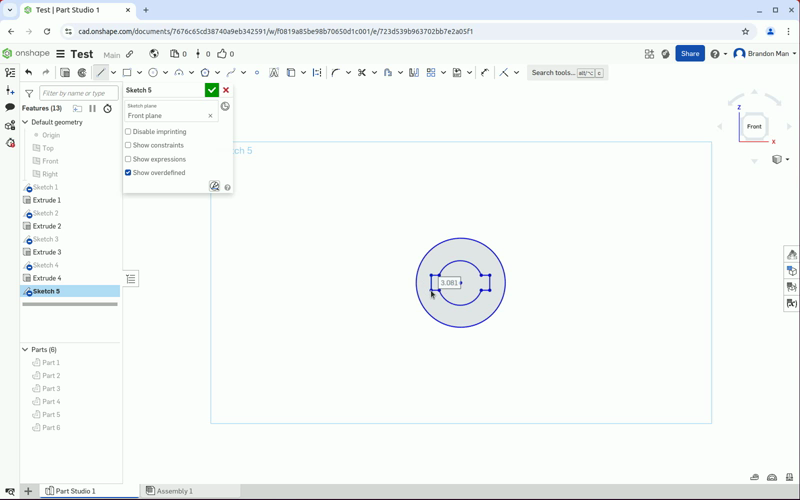
mouse_move(487, 308)
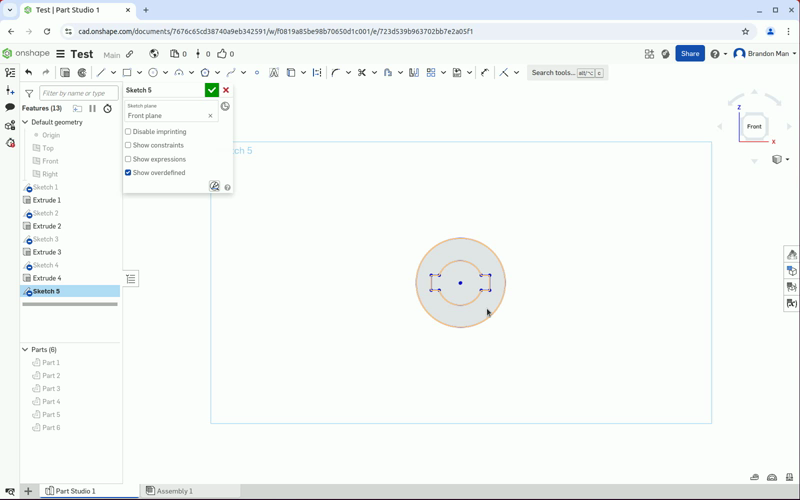
click(487, 308)
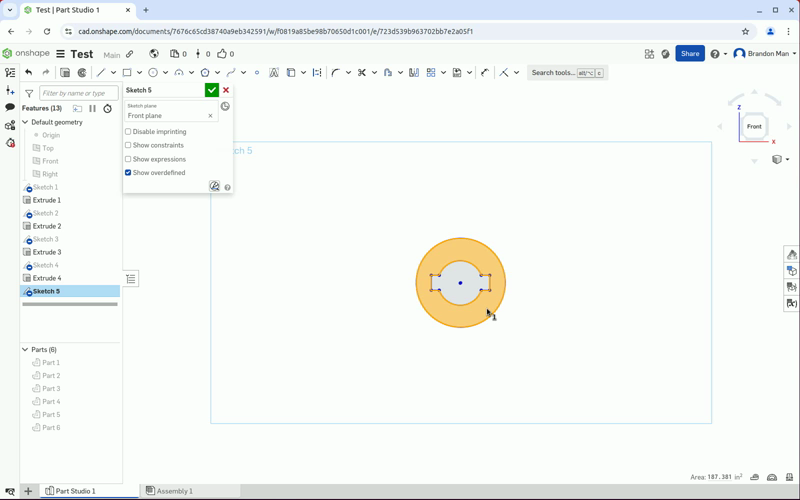
mouse_move(73, 352)
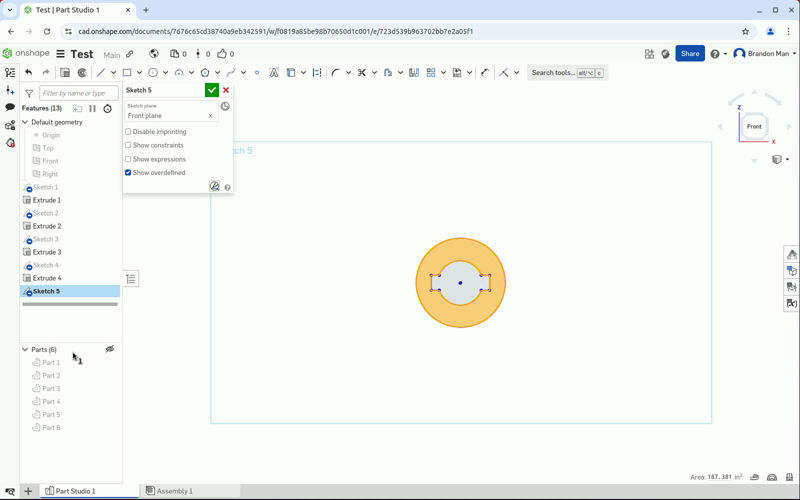
key(shift+y)
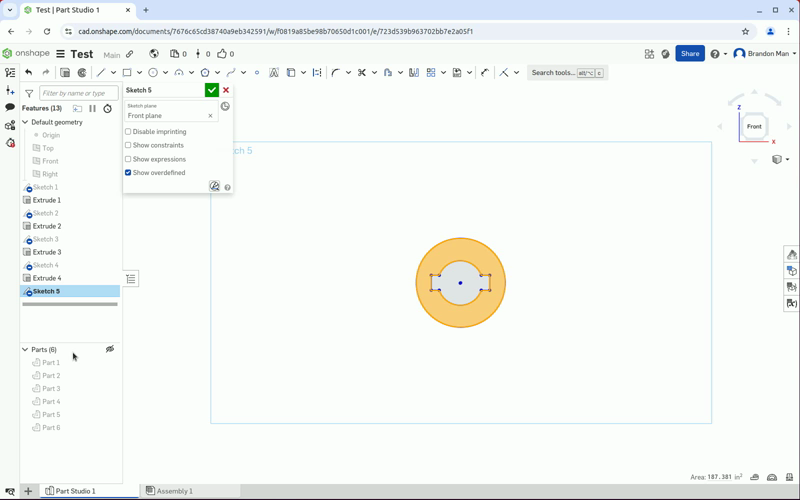
key(shift+e)
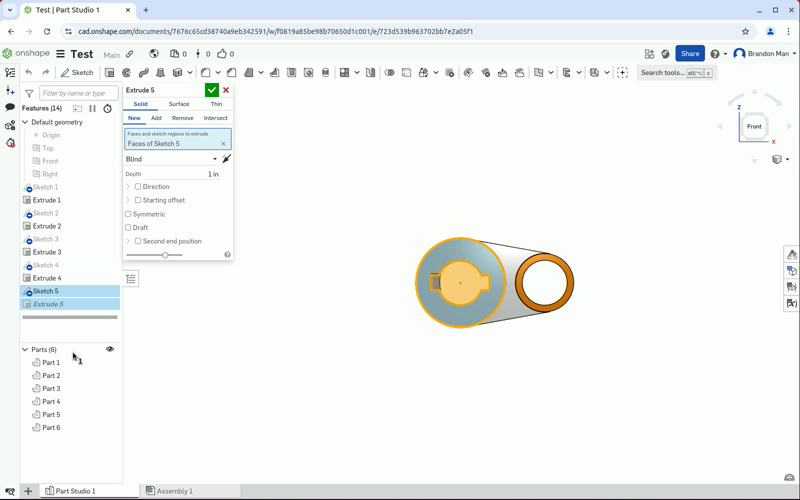
mouse_move(143, 106)
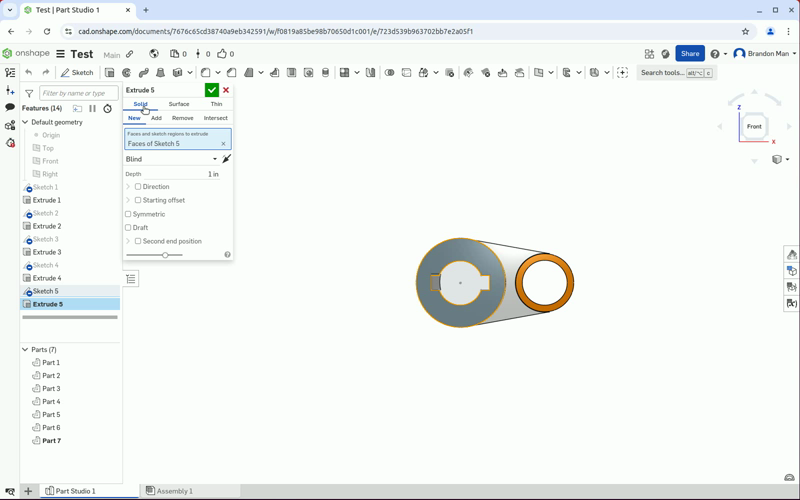
click(143, 106)
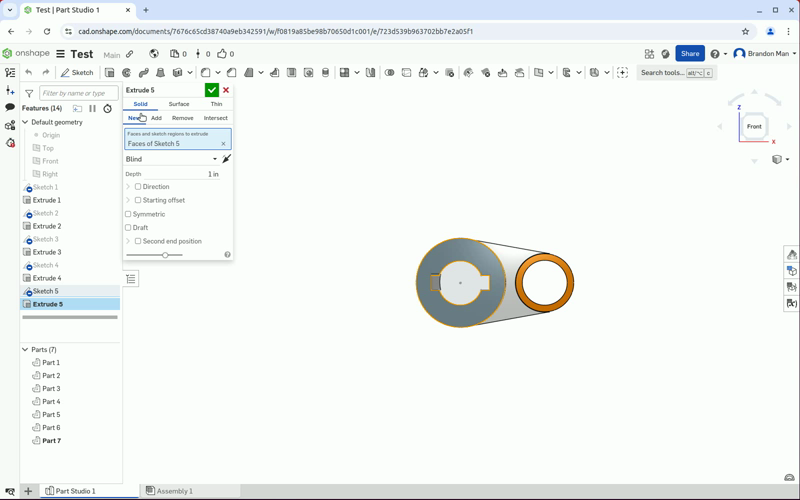
mouse_move(137, 120)
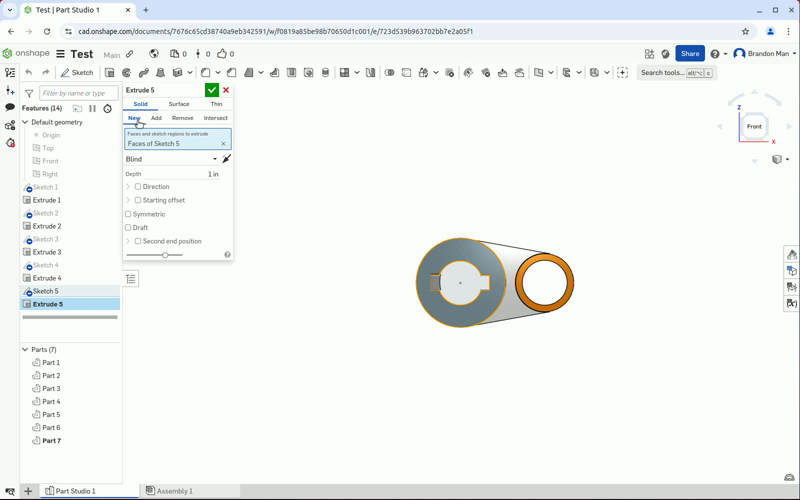
click(137, 120)
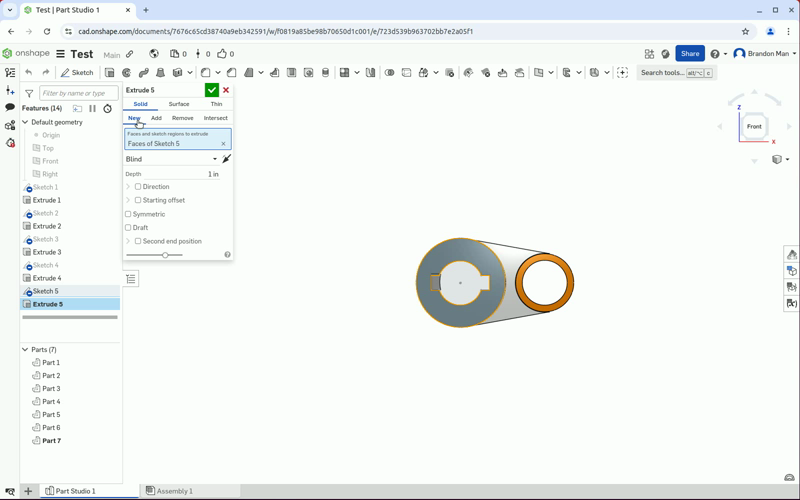
key(tab, 4)
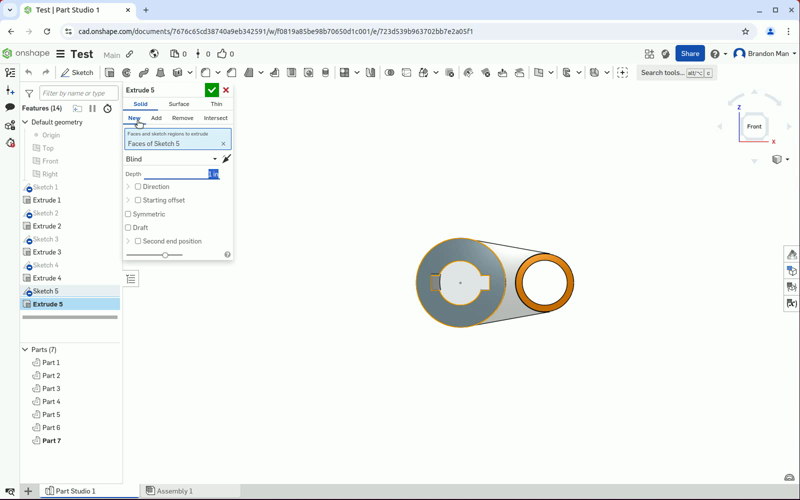
text(16.128)
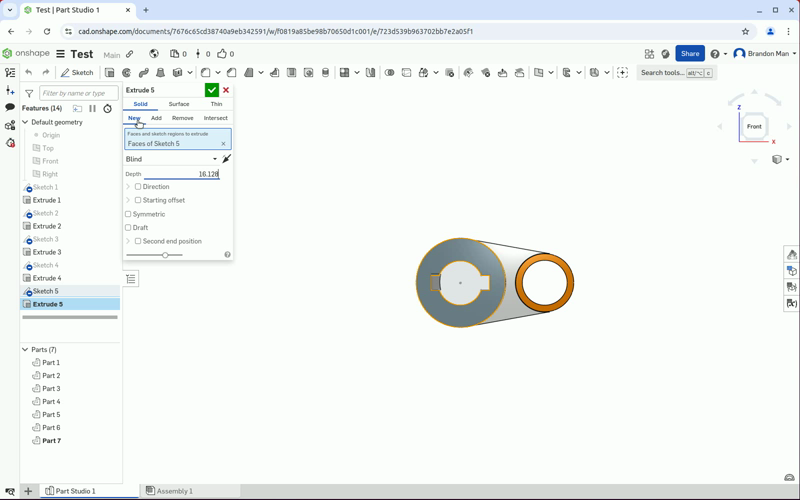
key(enter)
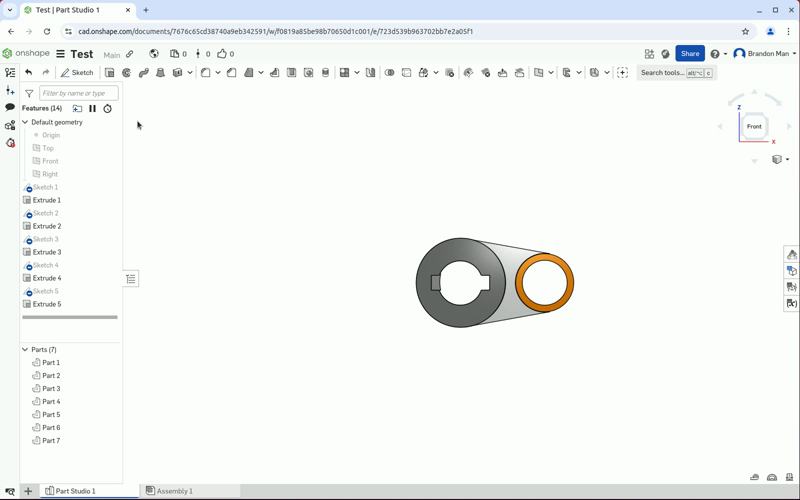
key(shift+h)
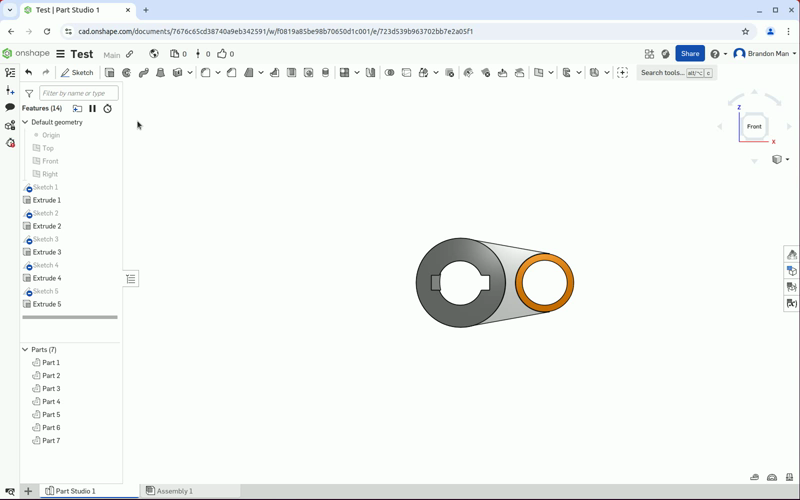
key(shift+h)
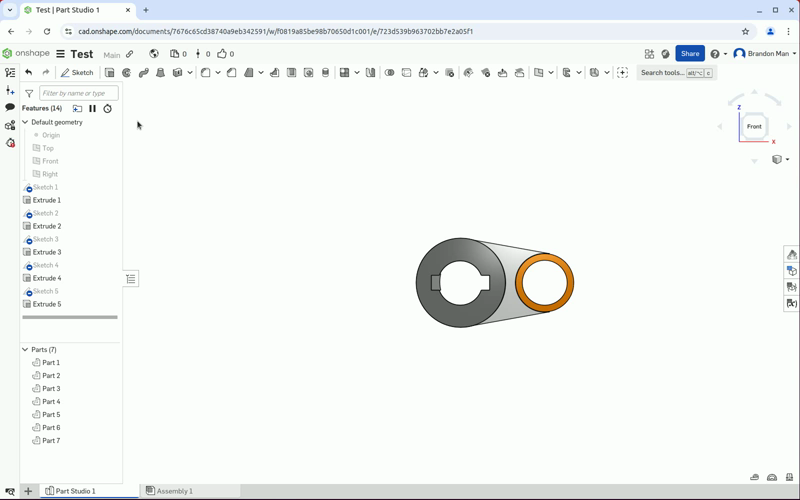
mouse_move(73, 189)
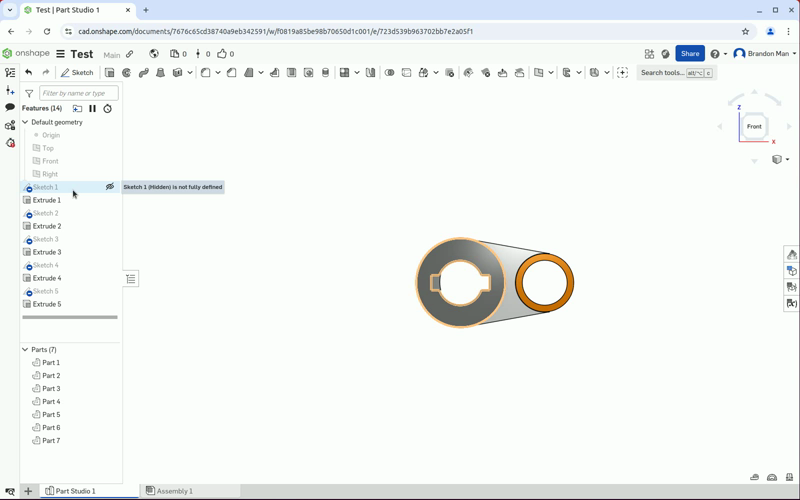
click(73, 189)
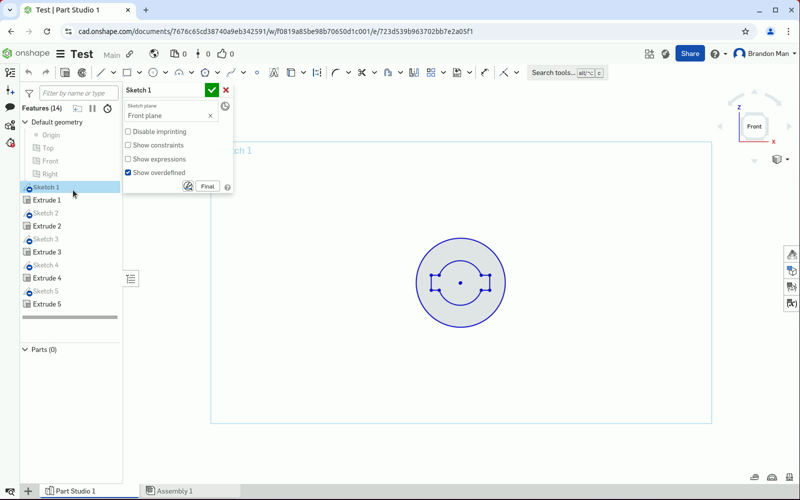
mouse_move(229, 92)
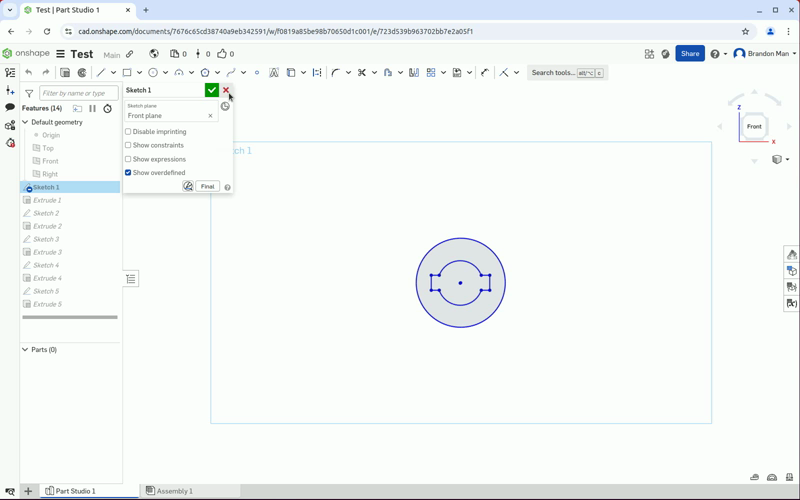
click(229, 92)
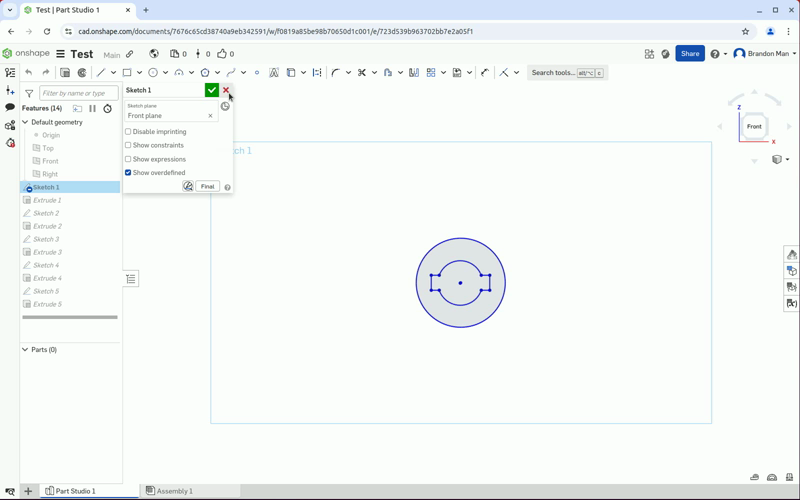
key(shift+s)
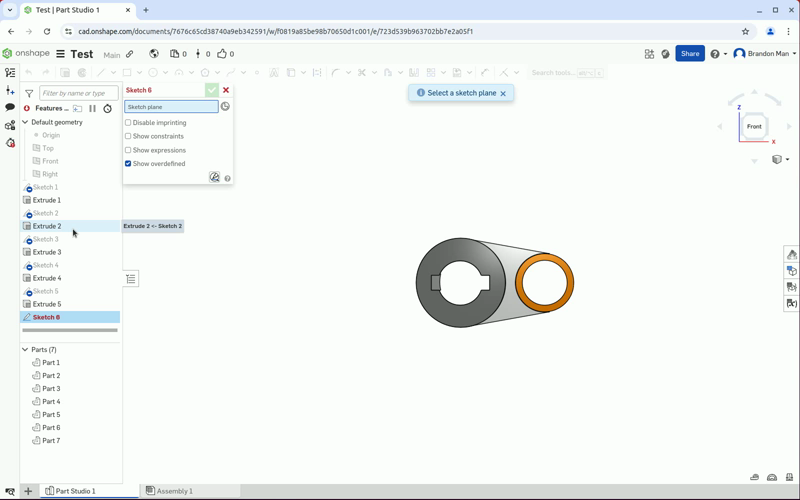
scroll(3)
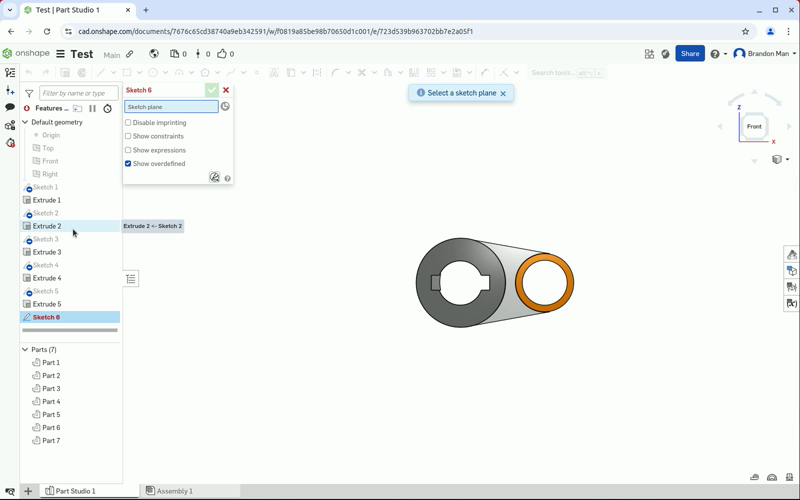
mouse_move(73, 163)
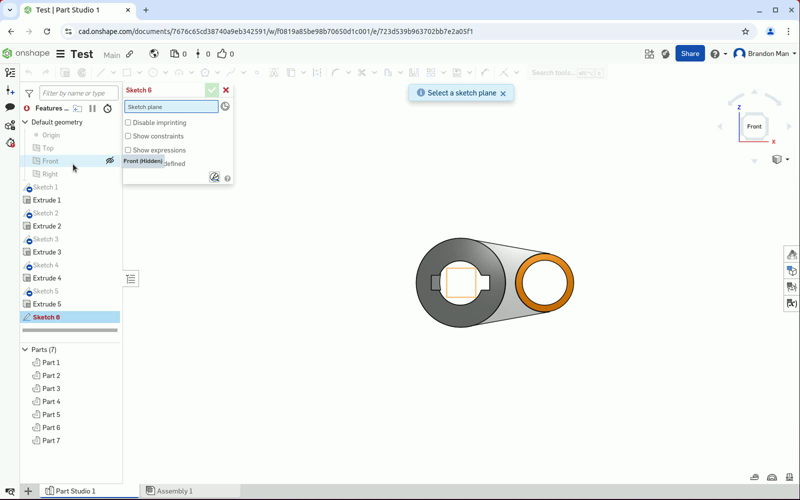
click(73, 163)
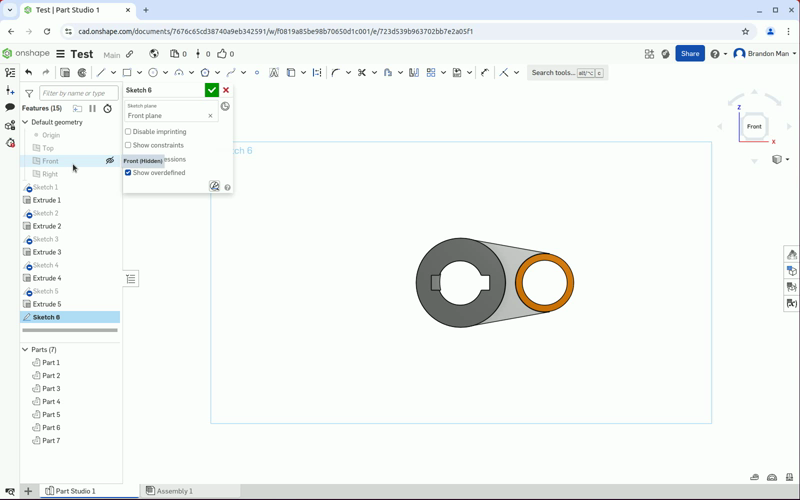
mouse_move(73, 352)
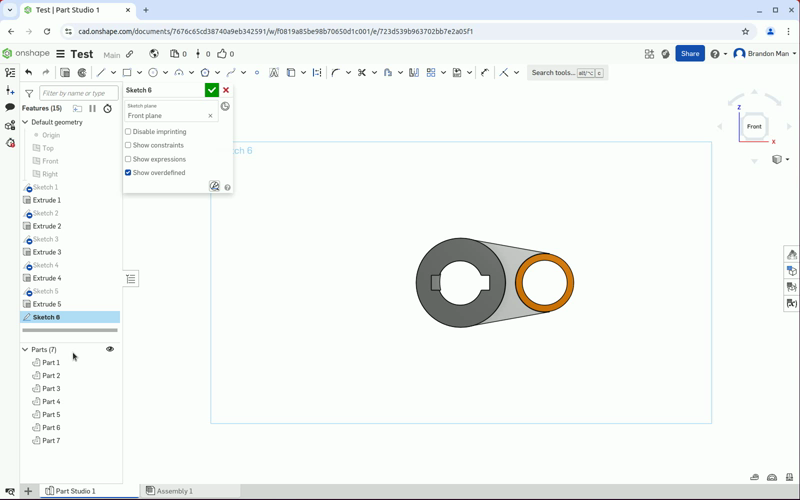
key(y)
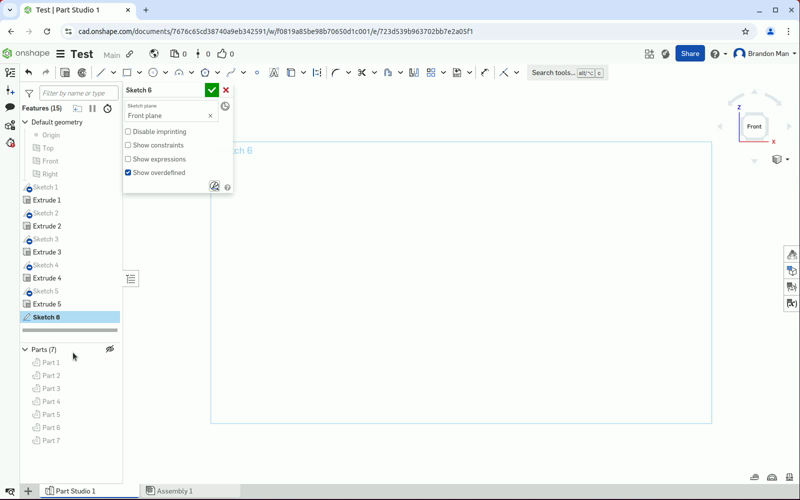
key(l)
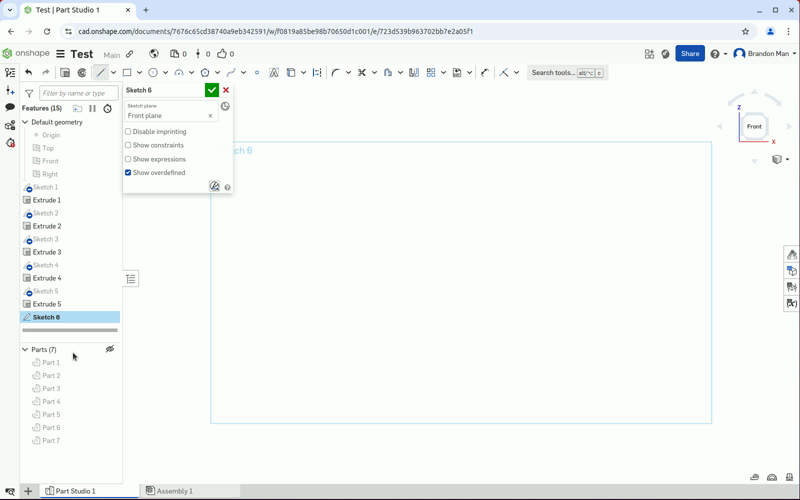
key_down(shift)
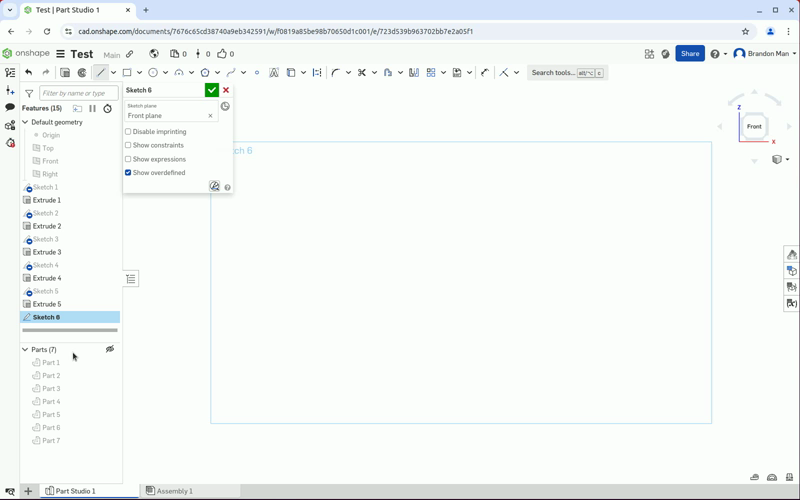
mouse_move(431, 290)
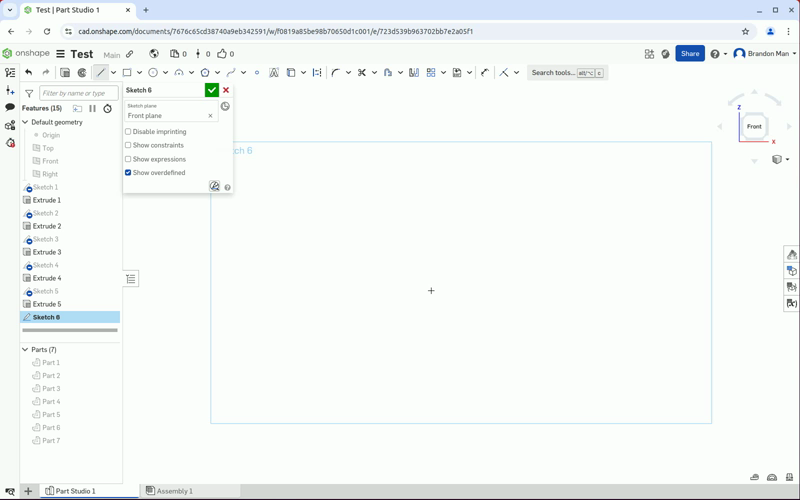
click(431, 290)
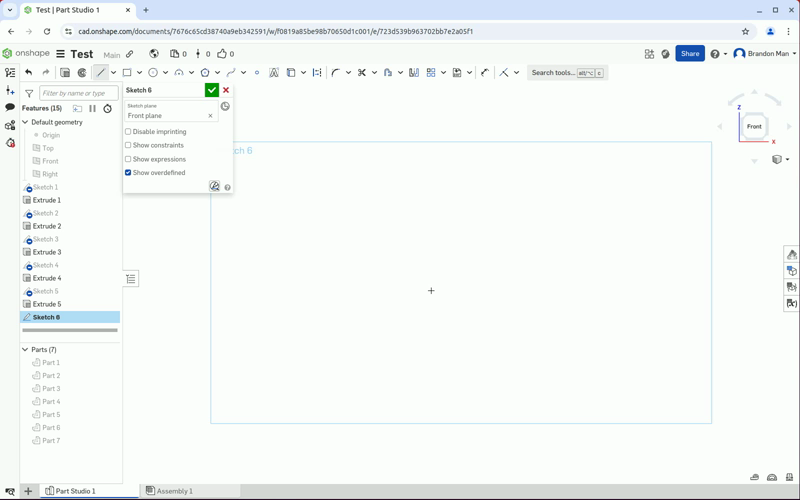
key_up(shift)
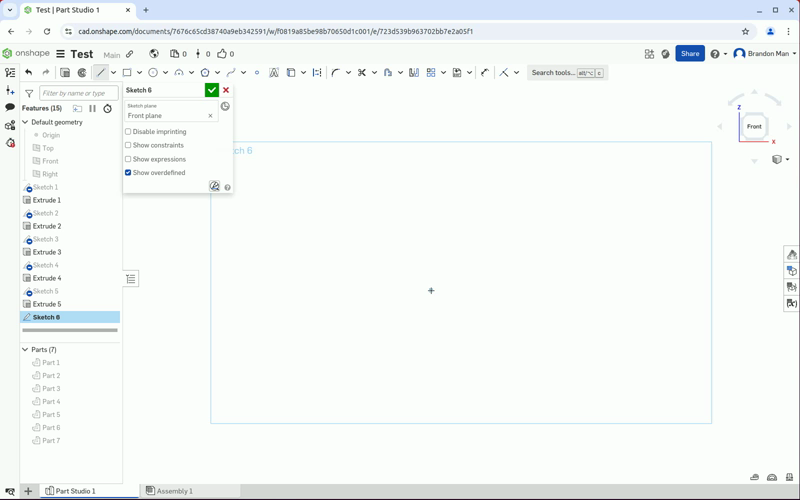
key_down(shift)
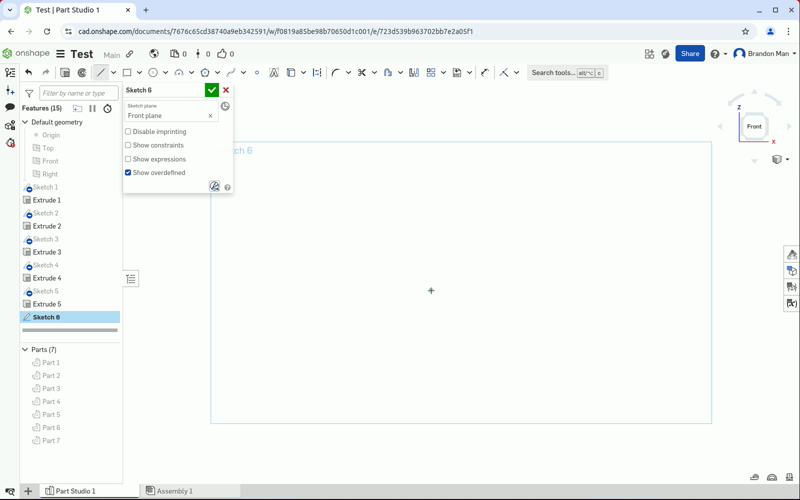
mouse_move(461, 290)
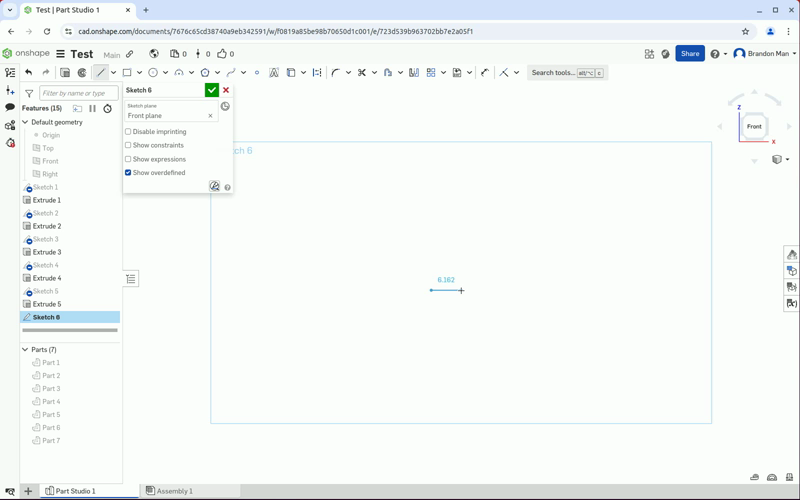
mouse_move(440, 290)
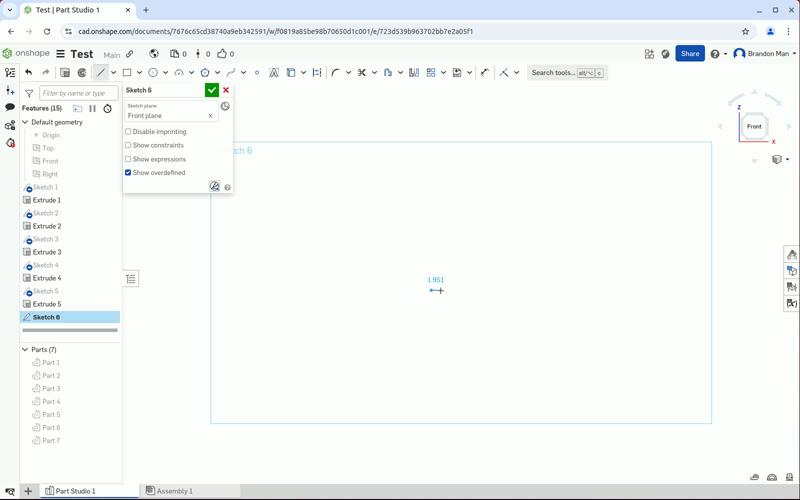
click(440, 290)
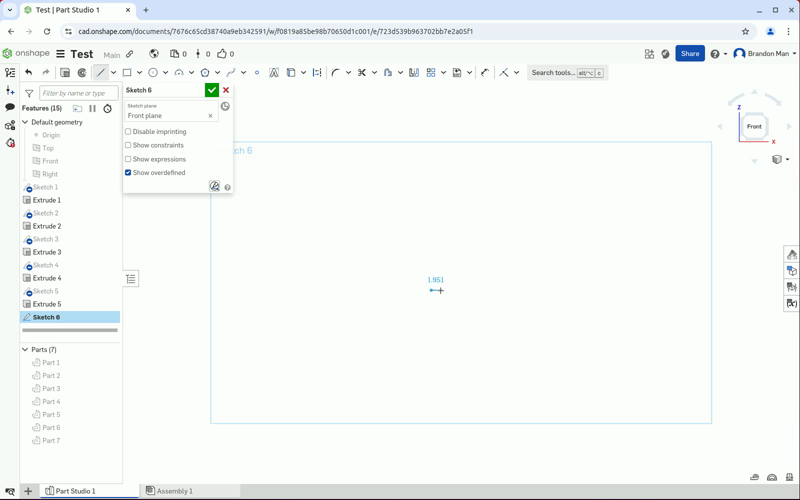
key_up(shift)
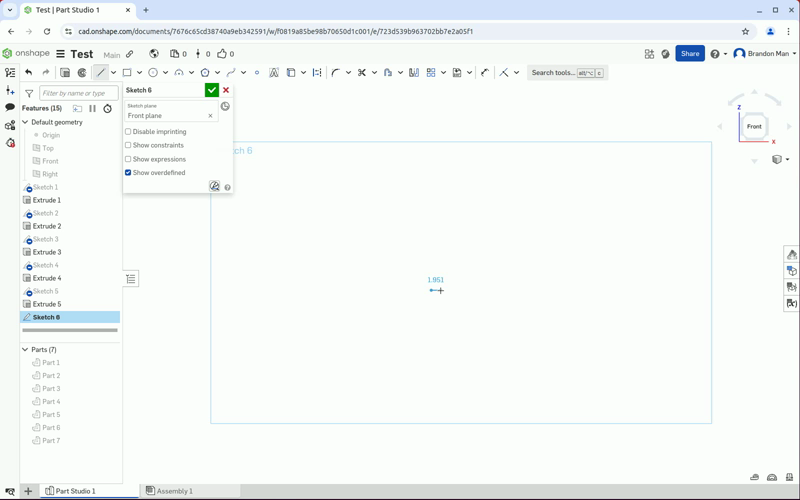
key(esc)
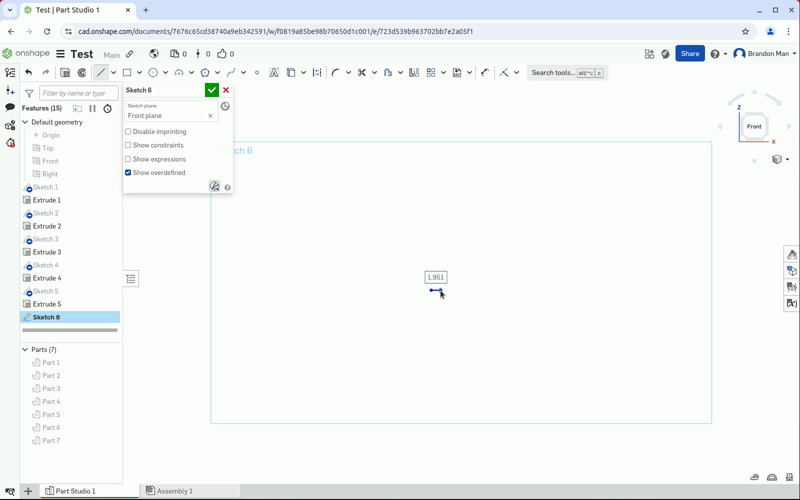
key(a)
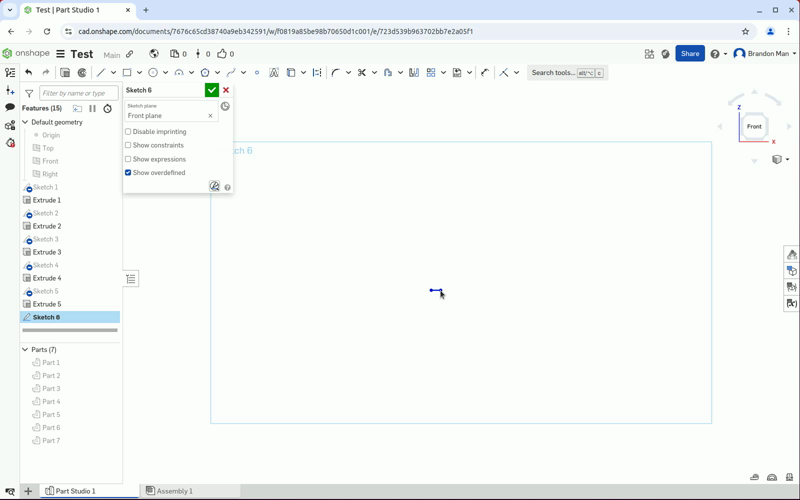
mouse_move(440, 290)
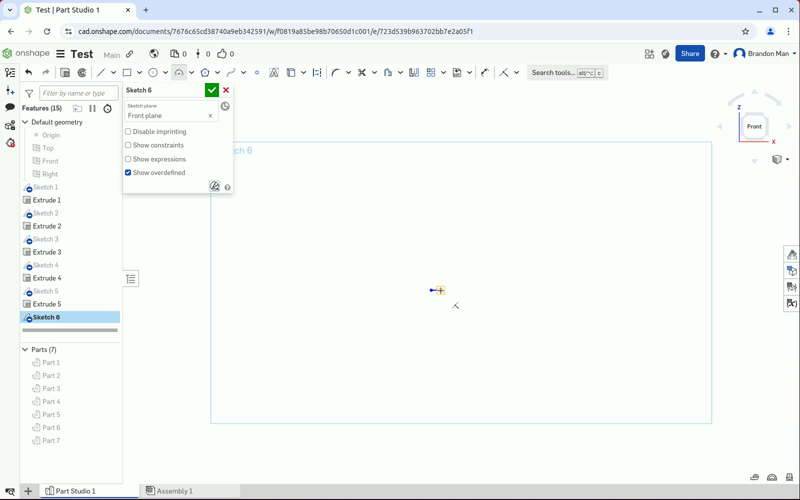
click(440, 290)
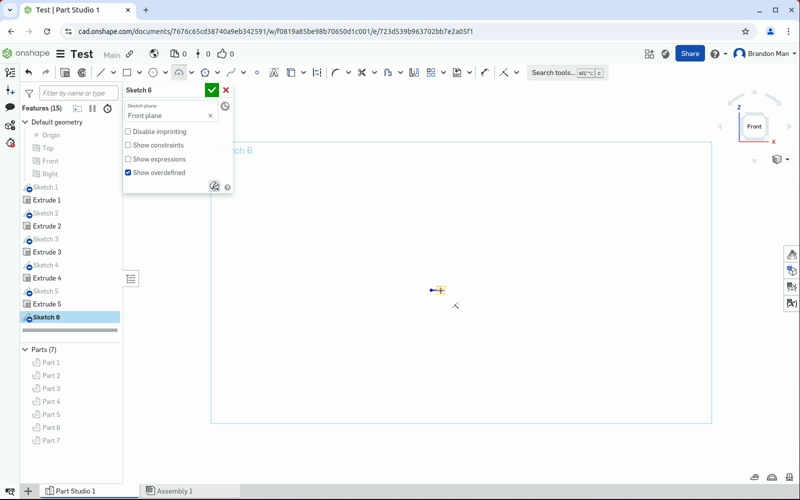
key_down(shift)
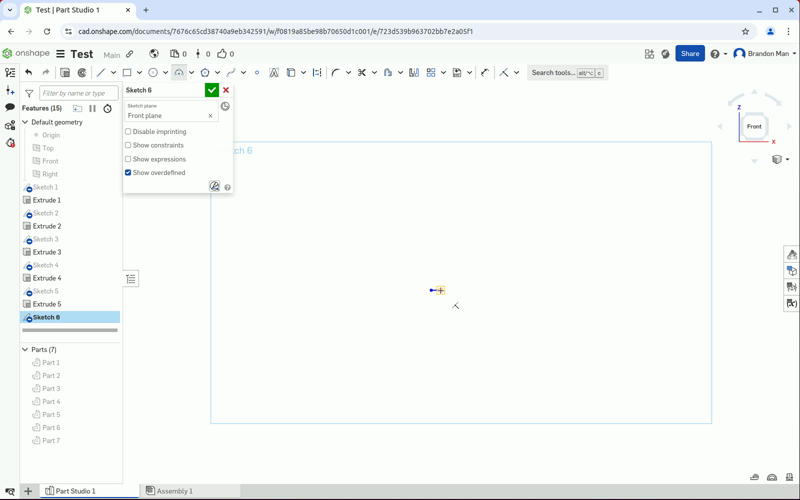
mouse_move(440, 273)
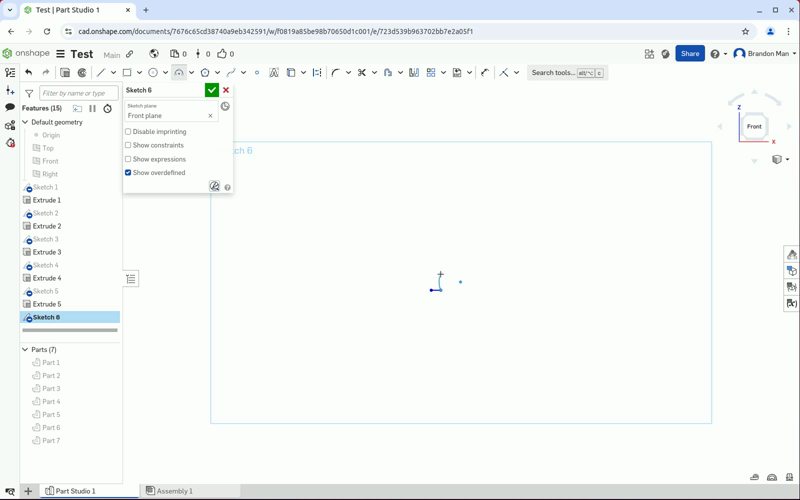
click(440, 273)
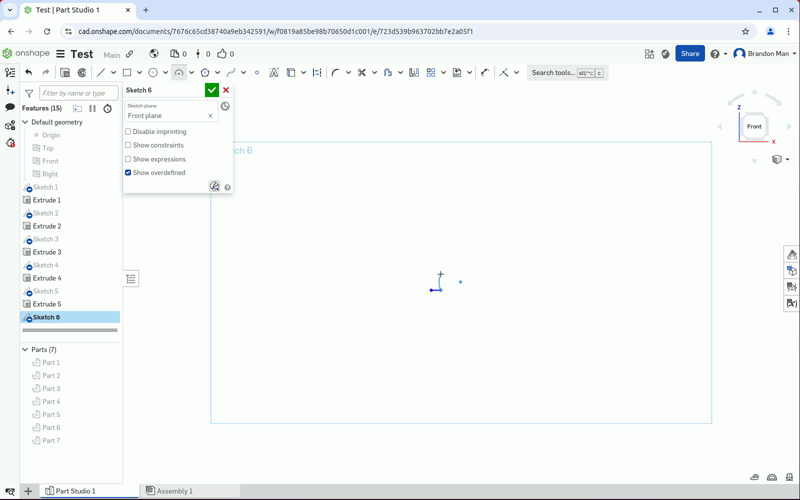
mouse_move(439, 281)
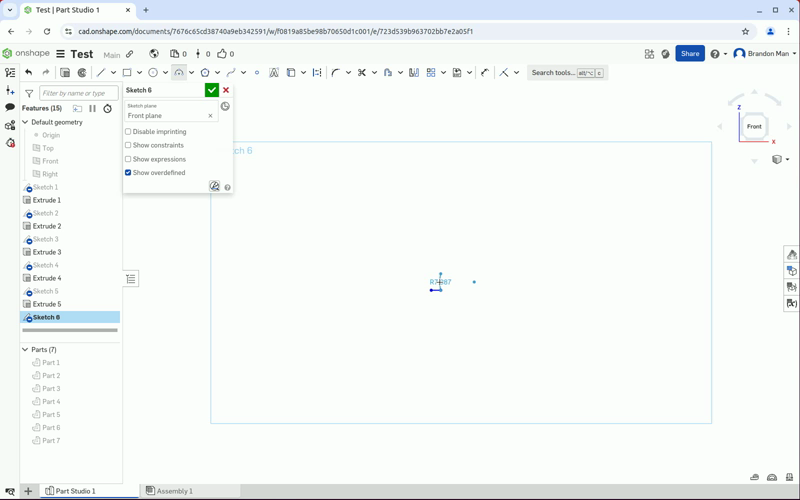
click(439, 281)
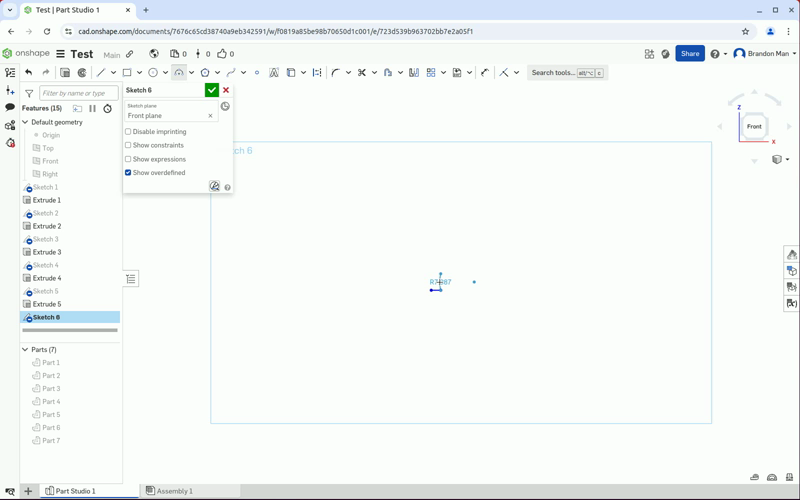
key_up(shift)
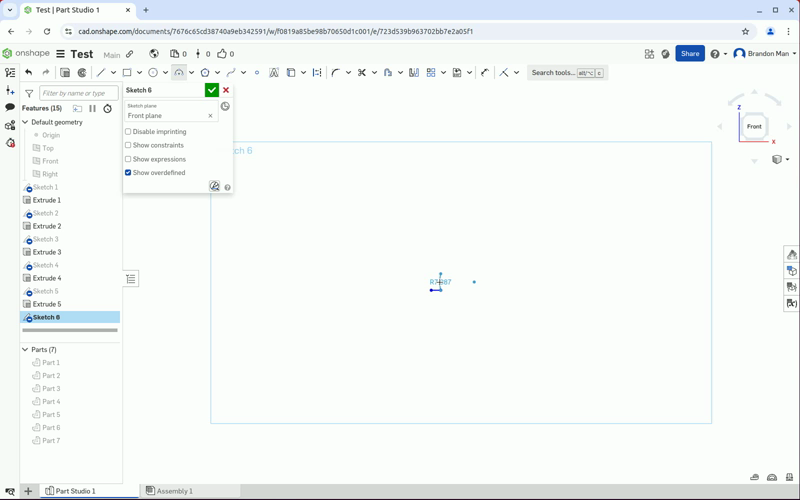
key(esc)
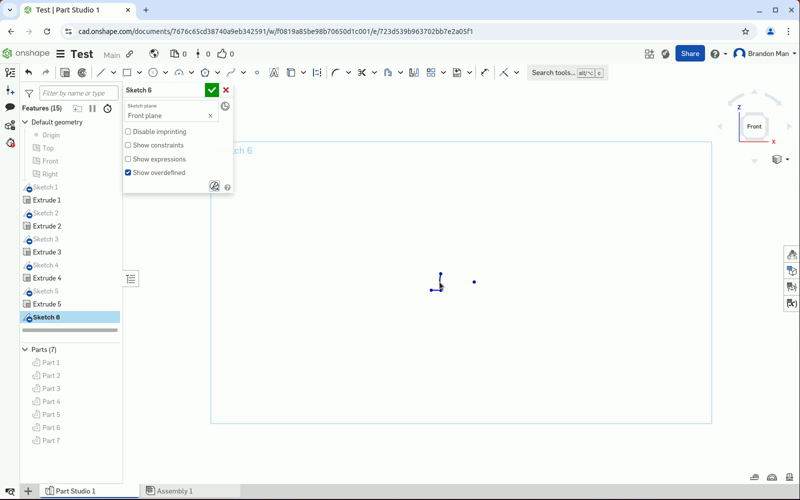
key(l)
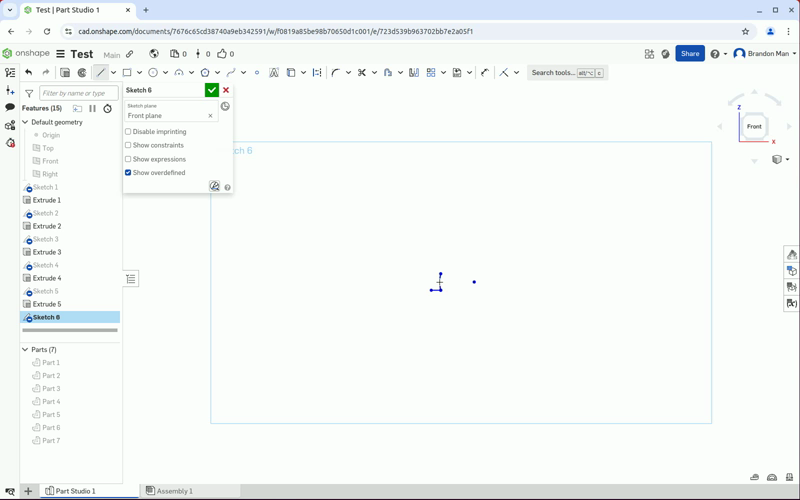
mouse_move(440, 273)
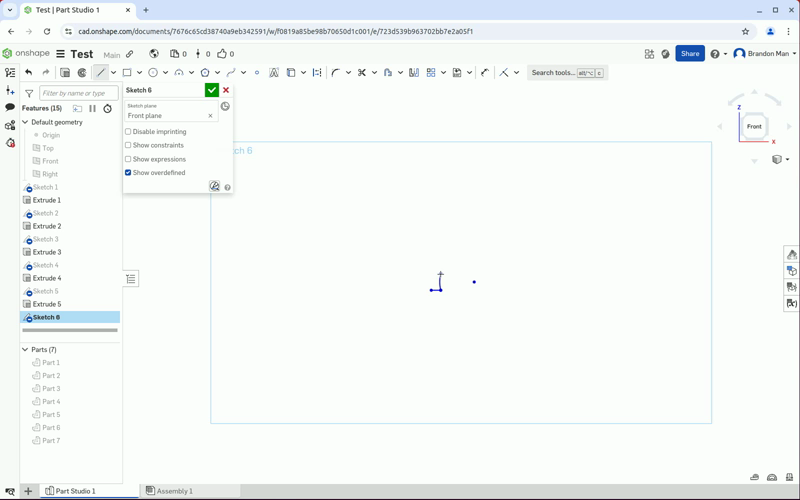
click(440, 273)
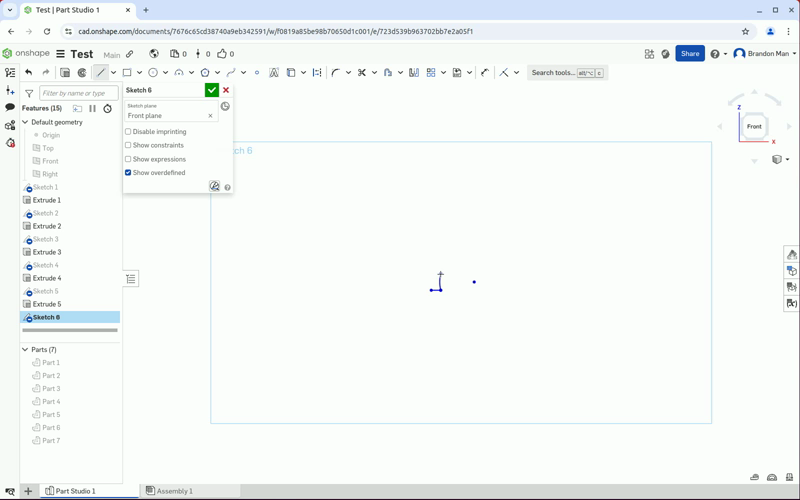
key_down(shift)
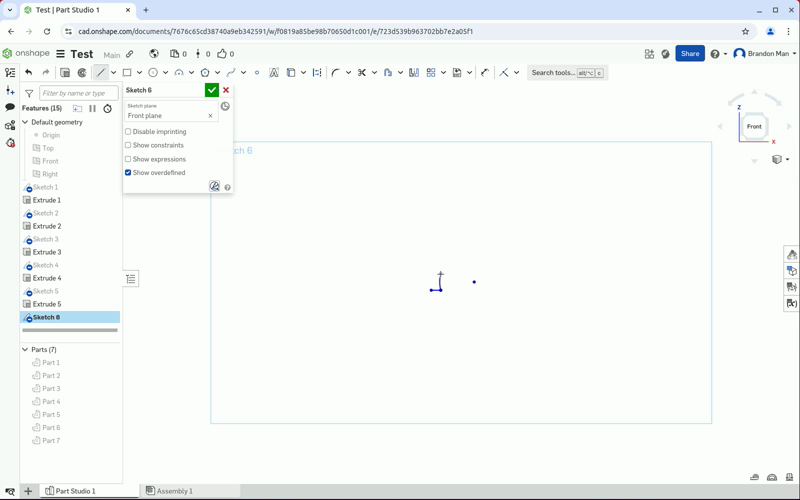
mouse_move(470, 273)
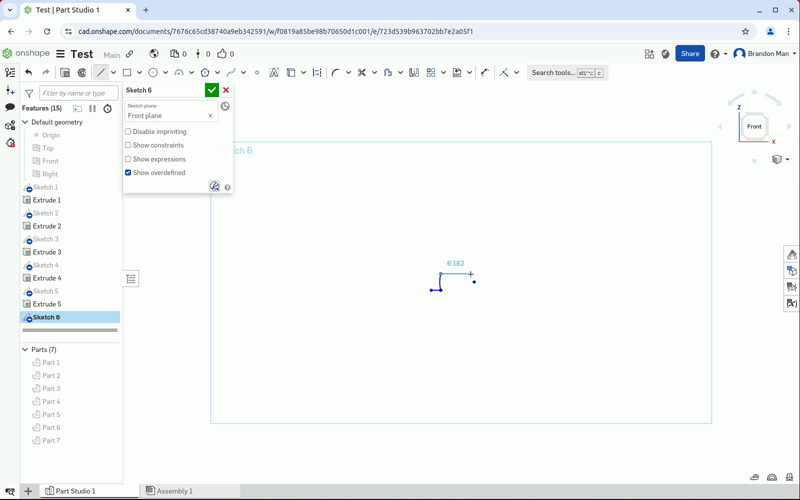
mouse_move(431, 273)
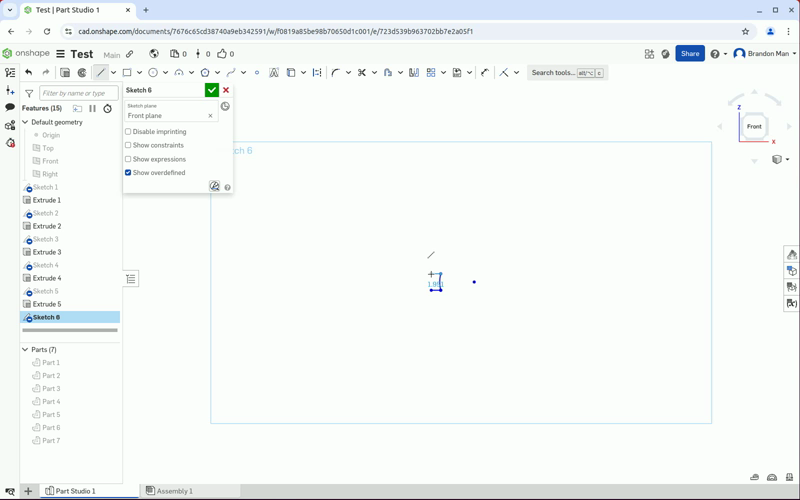
click(431, 273)
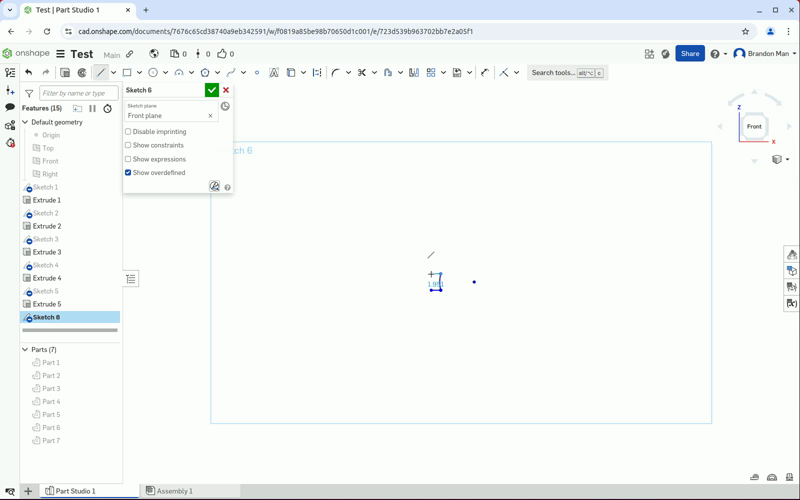
key_up(shift)
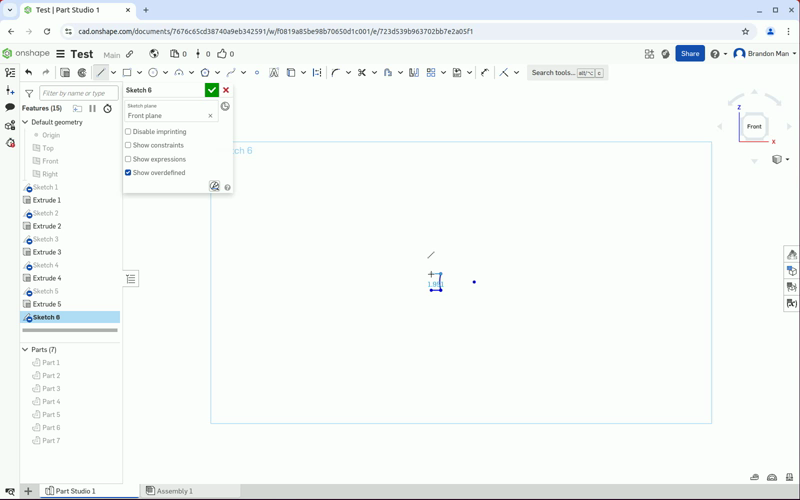
mouse_move(461, 273)
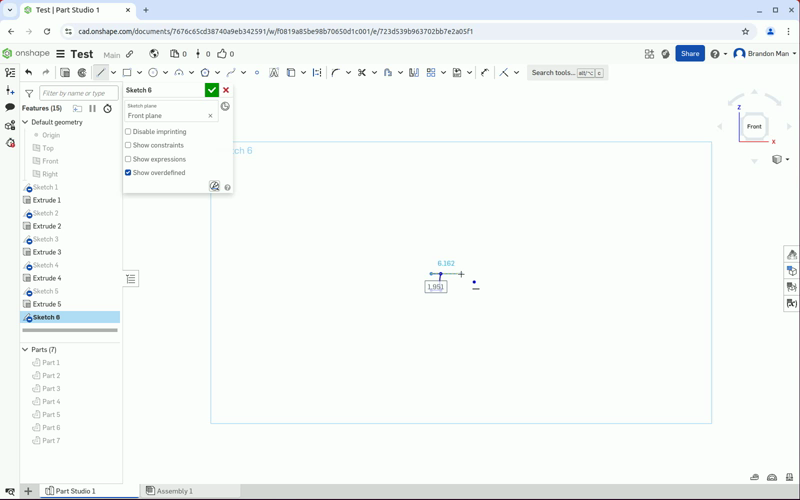
key_down(shift)
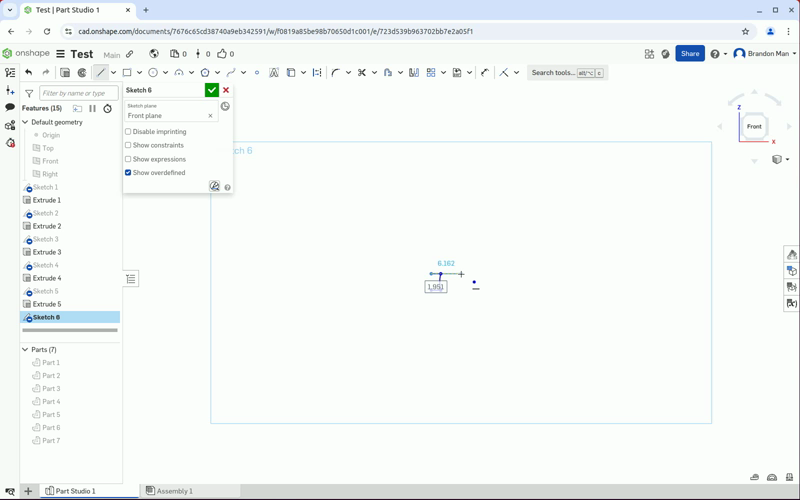
mouse_move(431, 290)
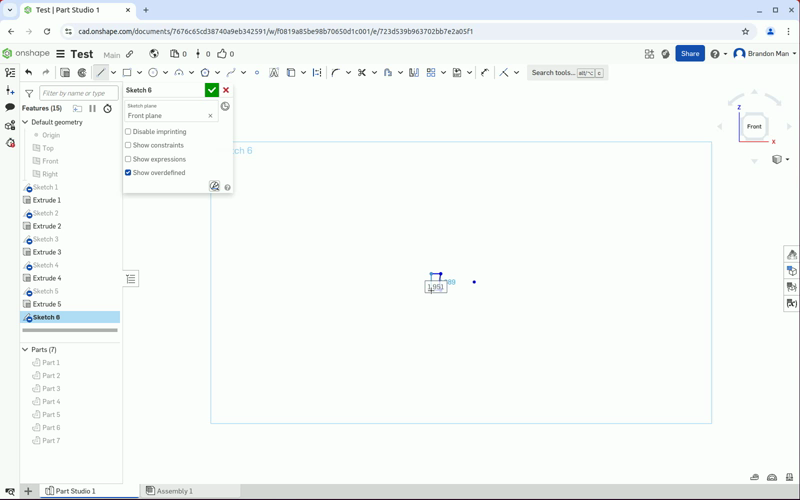
key_up(shift)
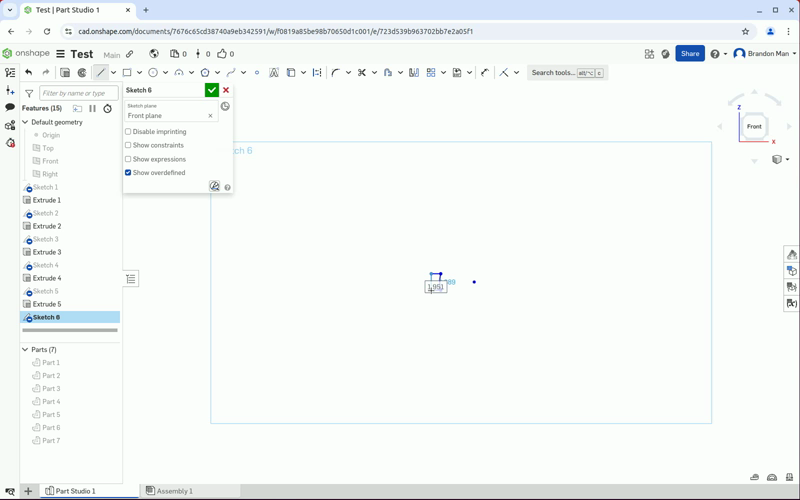
click(431, 290)
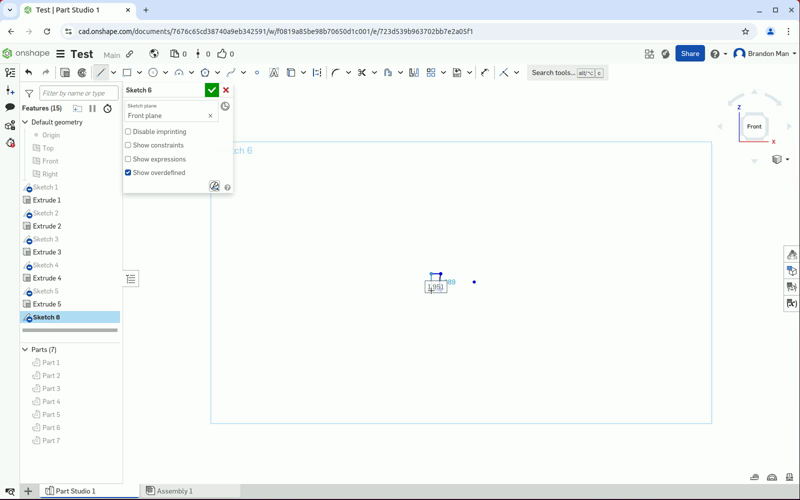
key(esc)
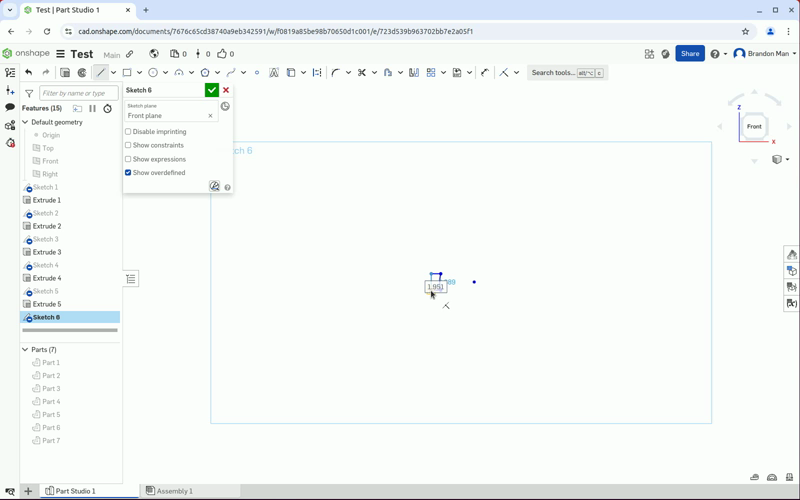
mouse_move(434, 273)
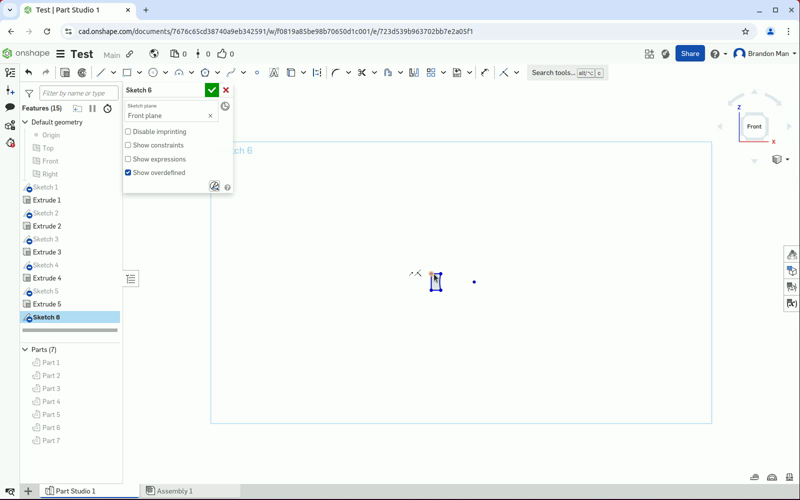
scroll(6)
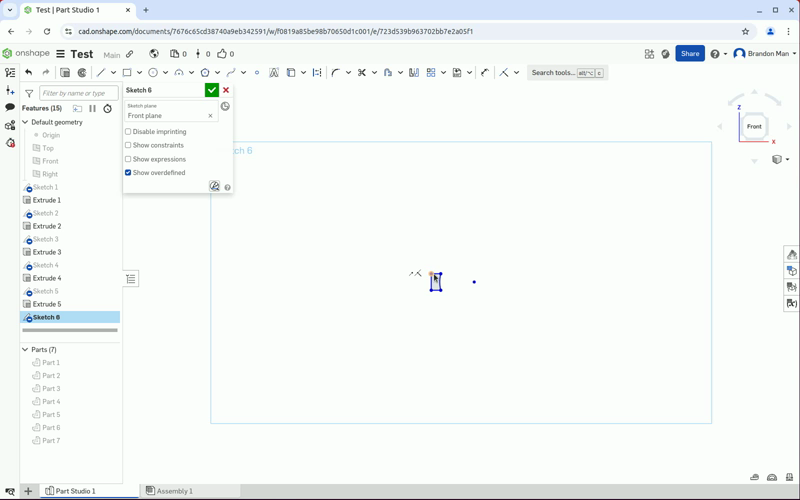
scroll(6)
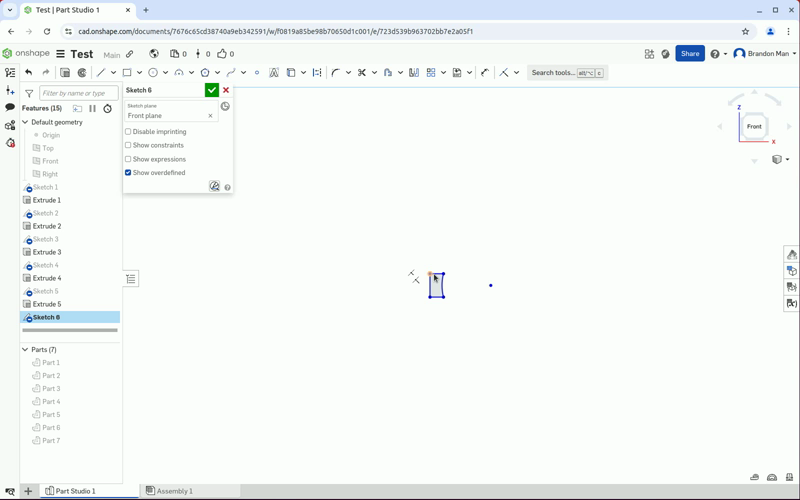
scroll(6)
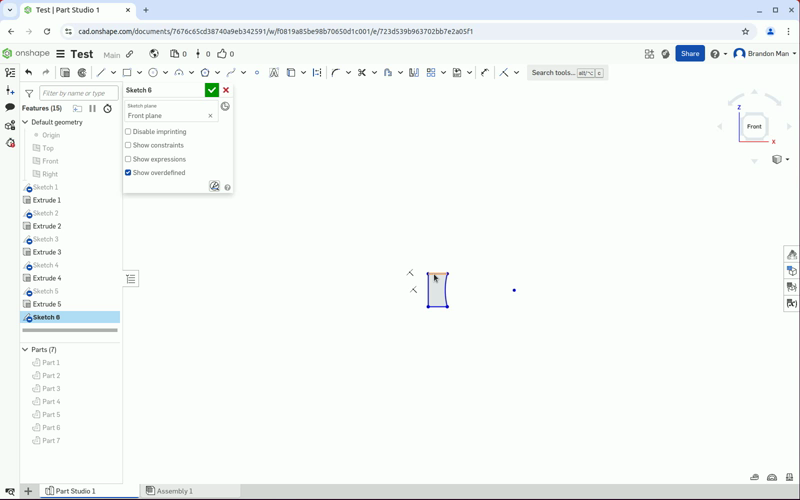
scroll(6)
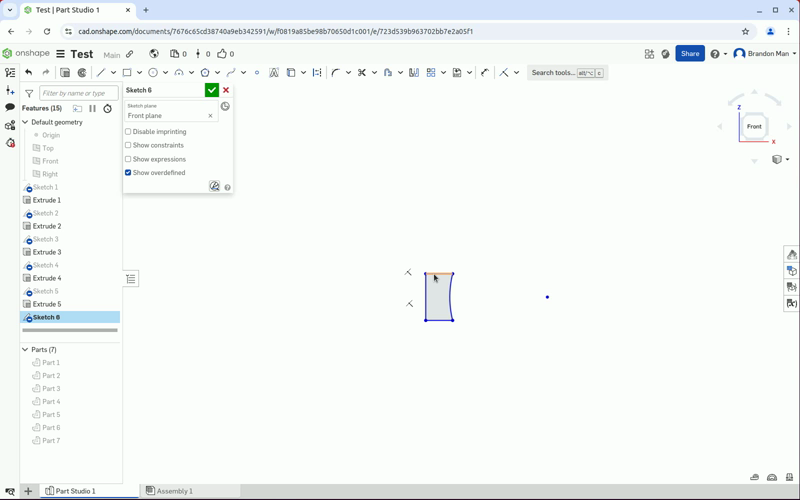
scroll(6)
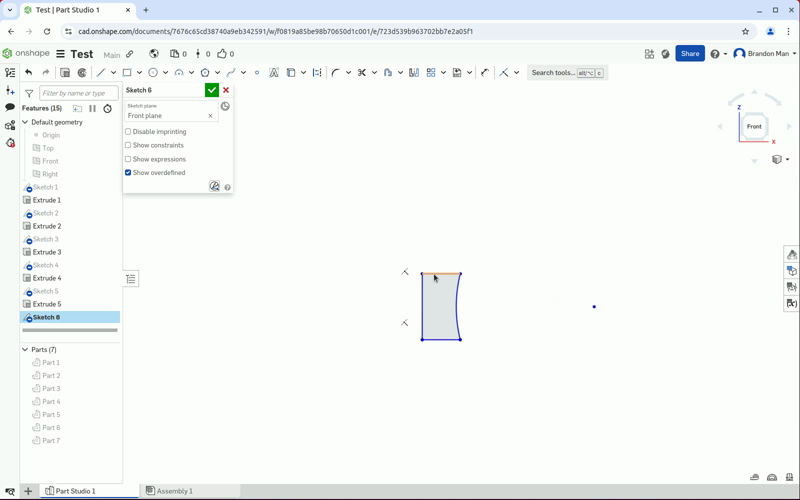
scroll(6)
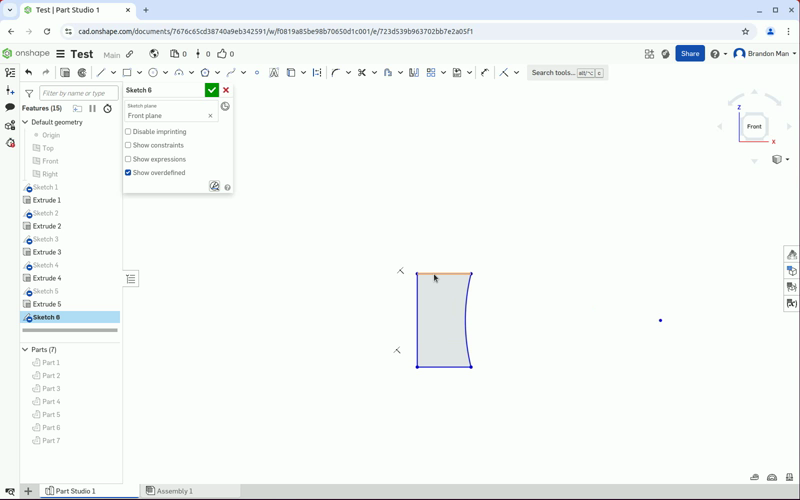
scroll(6)
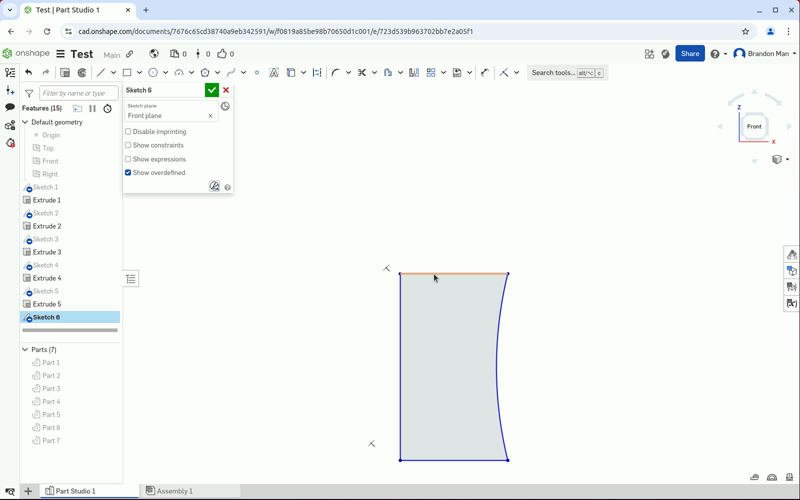
click(434, 273)
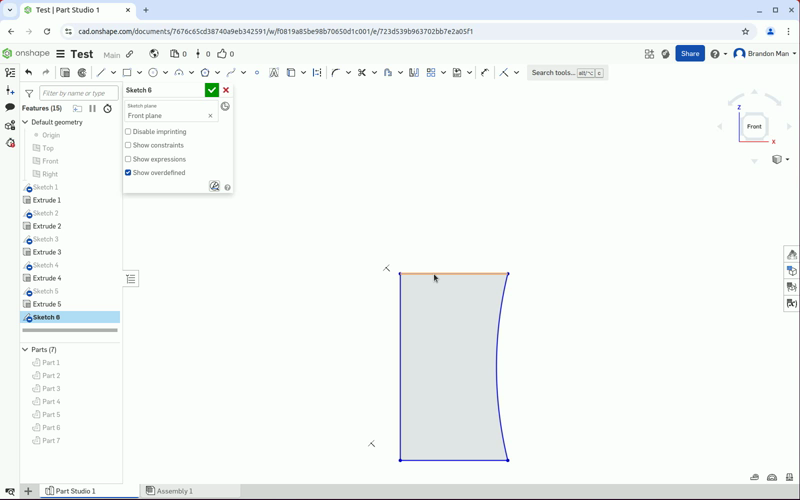
scroll(-6)
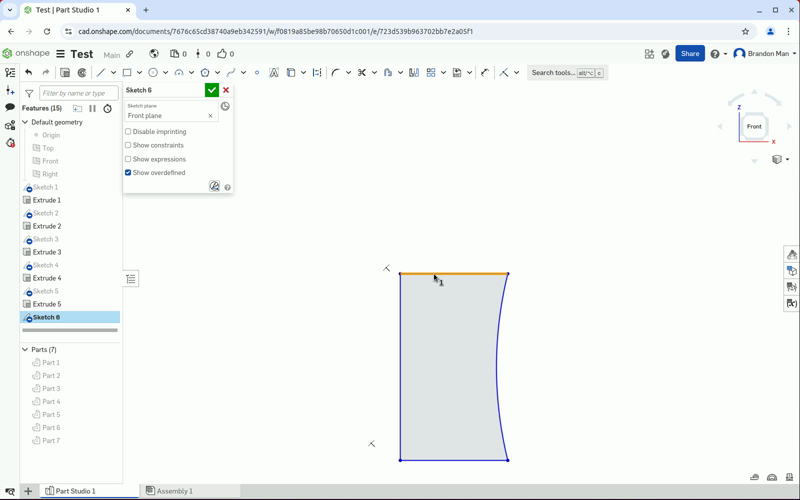
scroll(-6)
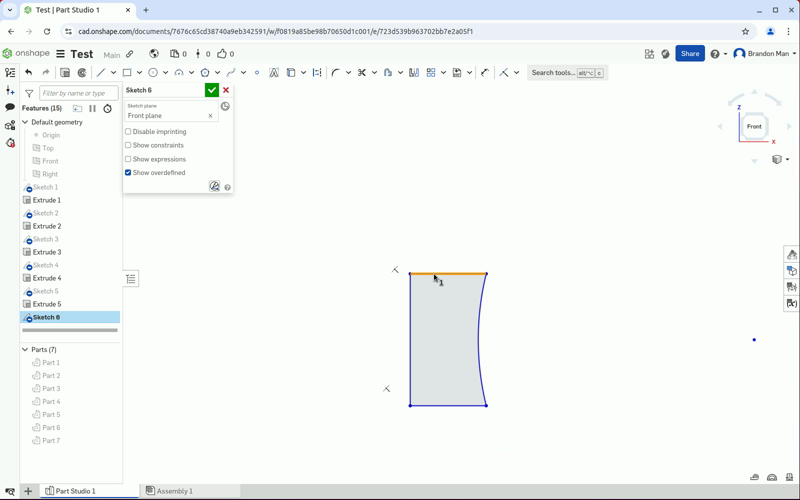
scroll(-6)
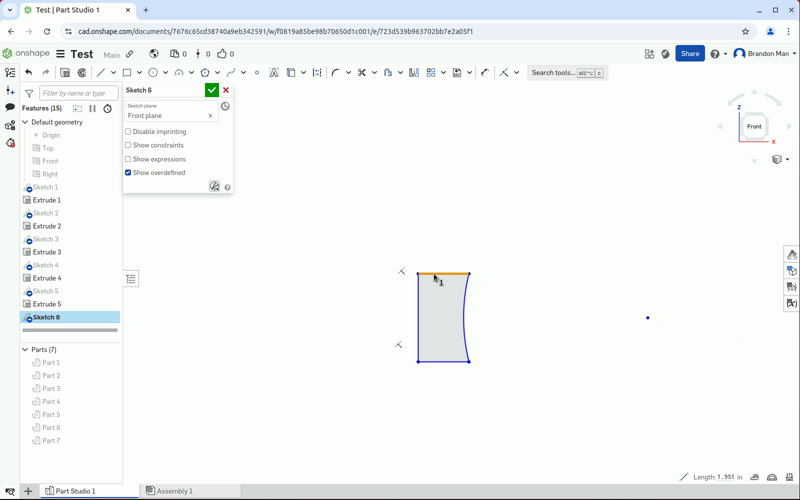
scroll(-6)
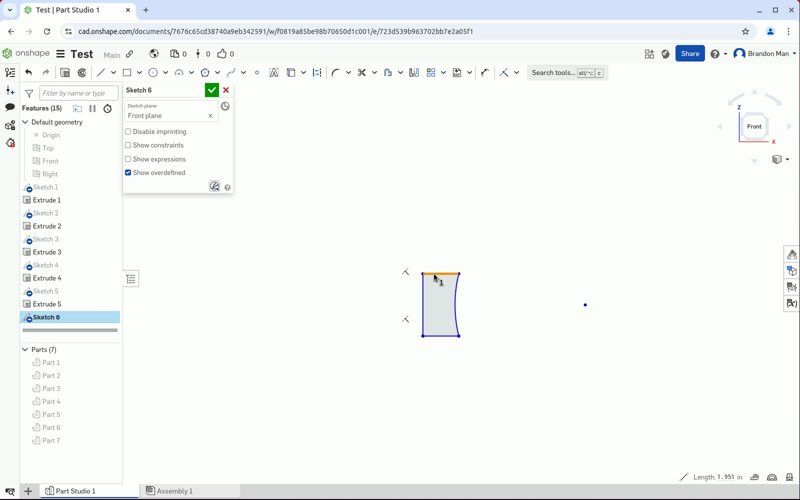
scroll(-6)
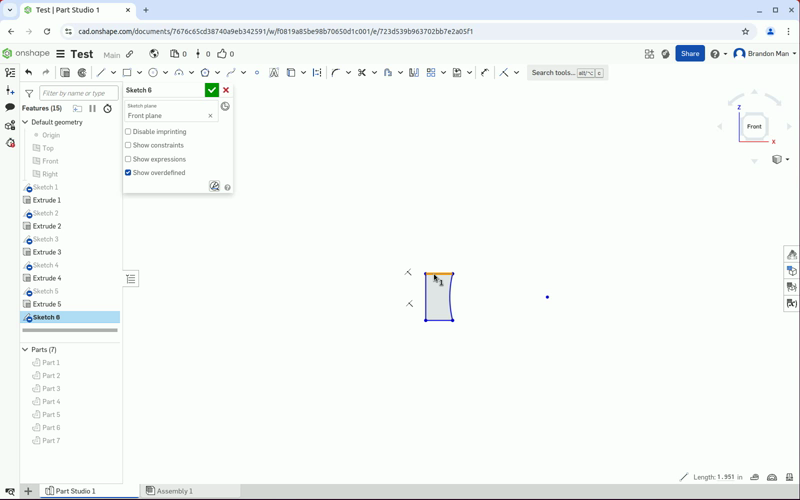
scroll(-6)
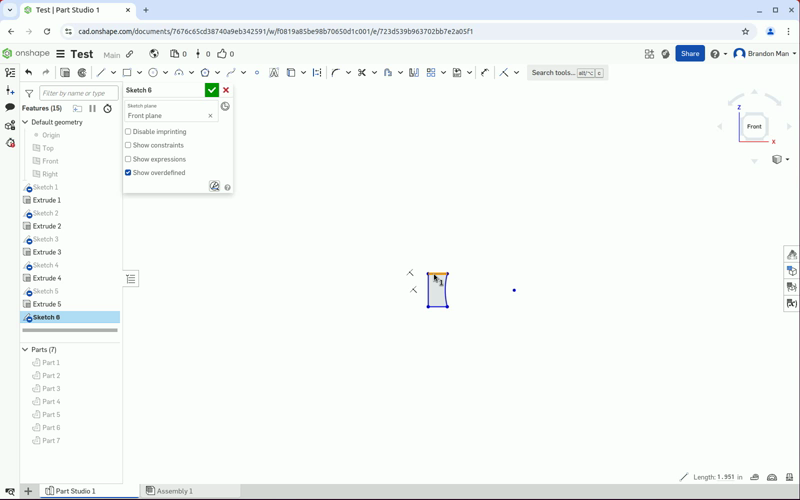
scroll(-6)
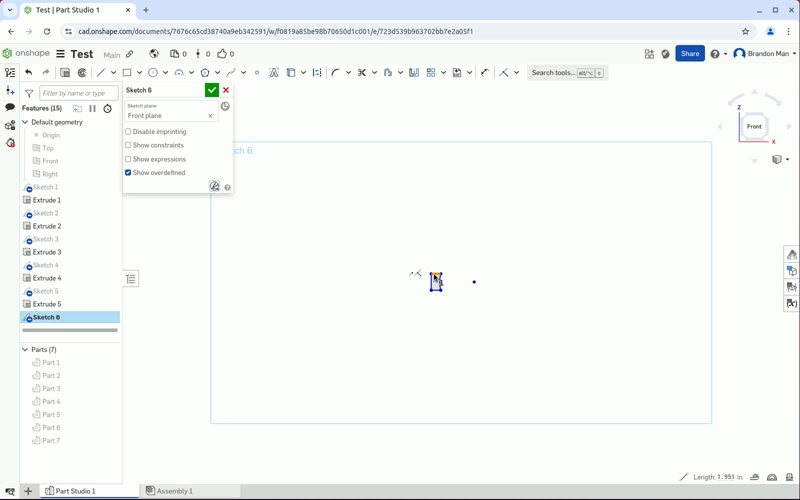
mouse_move(73, 352)
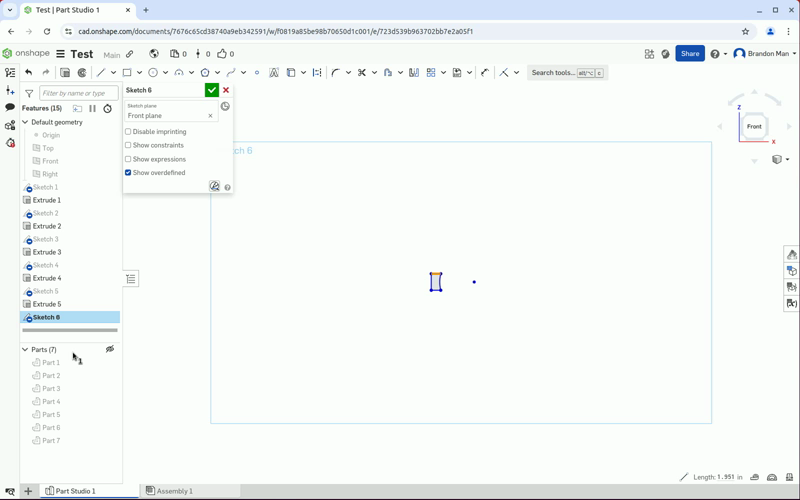
key(shift+y)
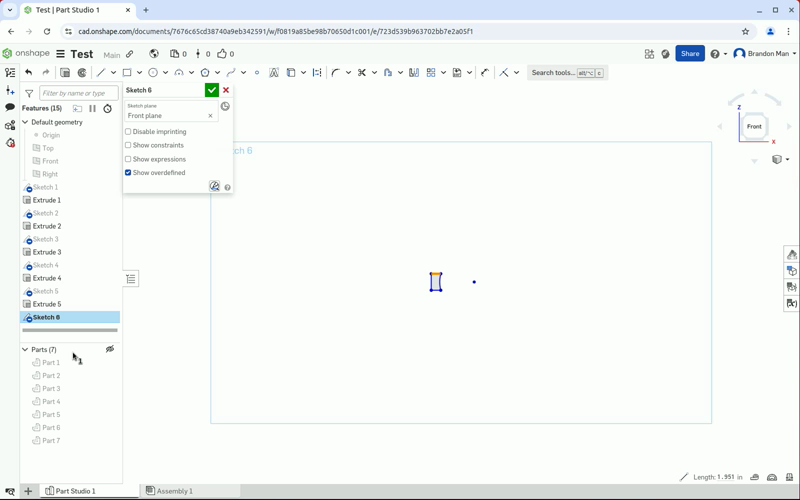
key(shift+e)
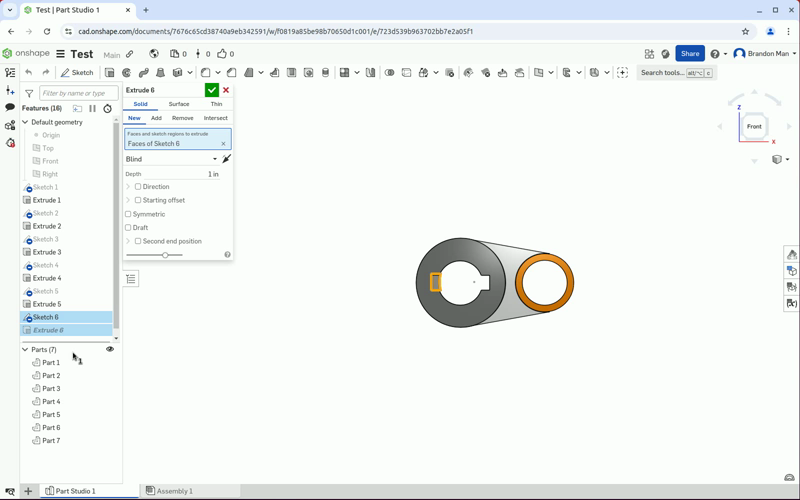
mouse_move(143, 106)
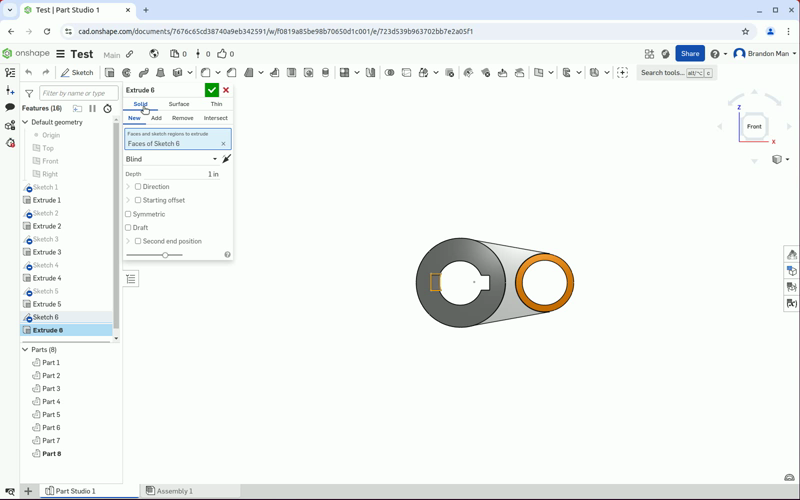
click(143, 106)
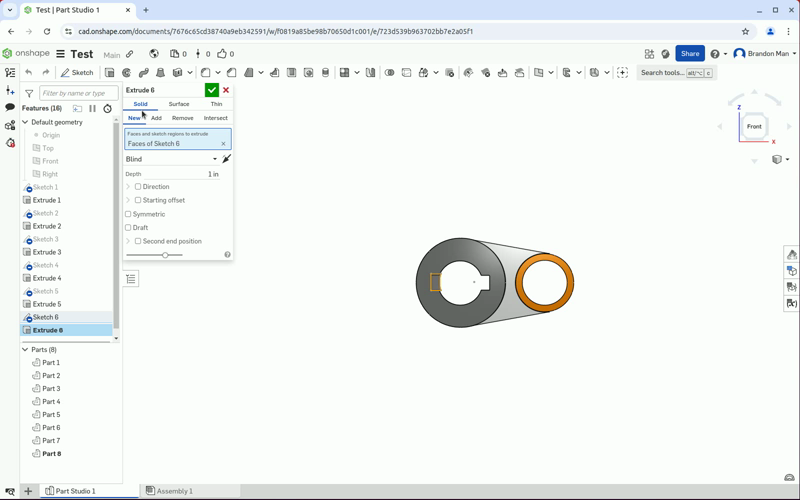
mouse_move(137, 120)
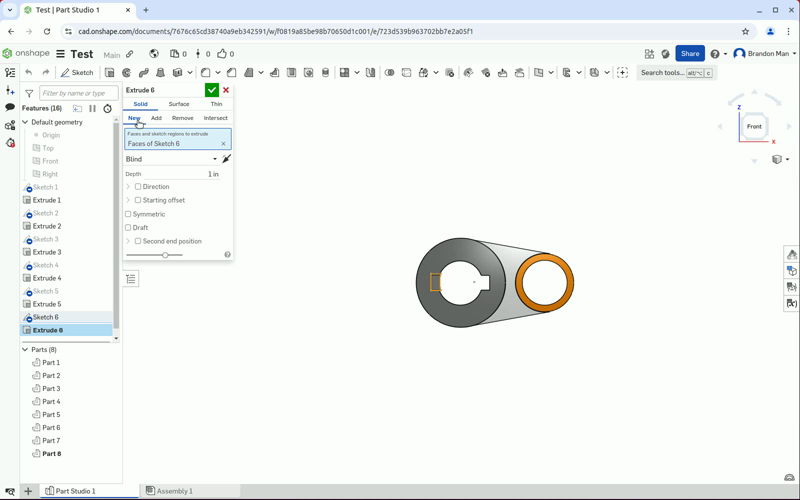
click(137, 120)
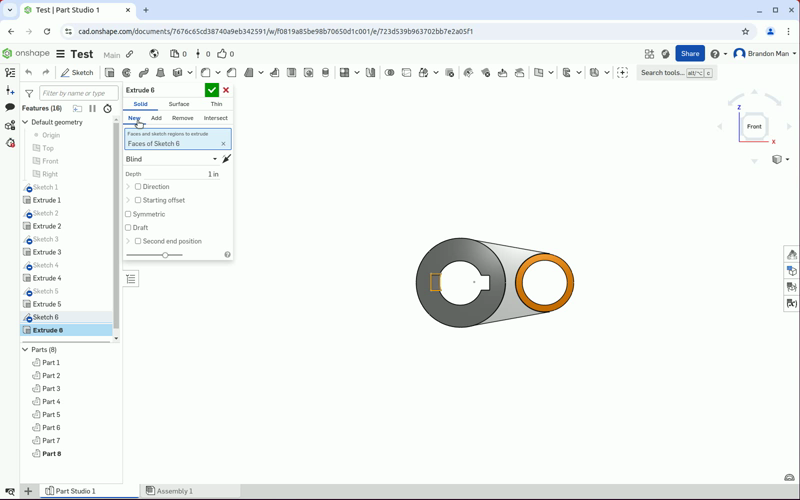
key(tab, 4)
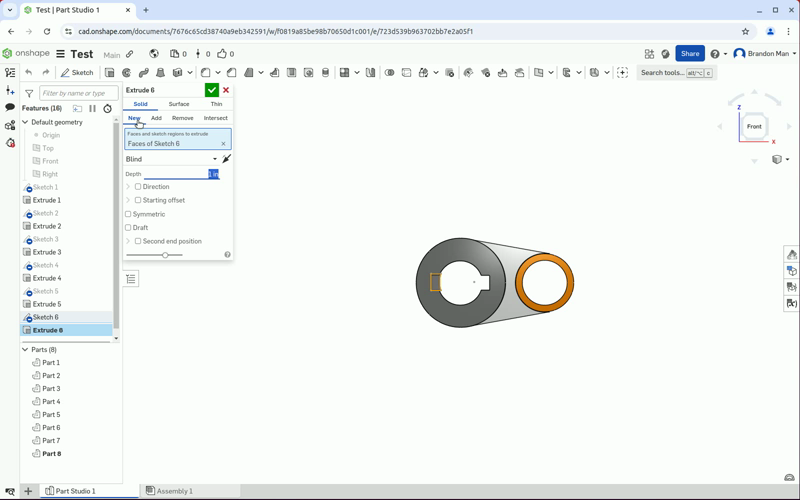
text(16.128)
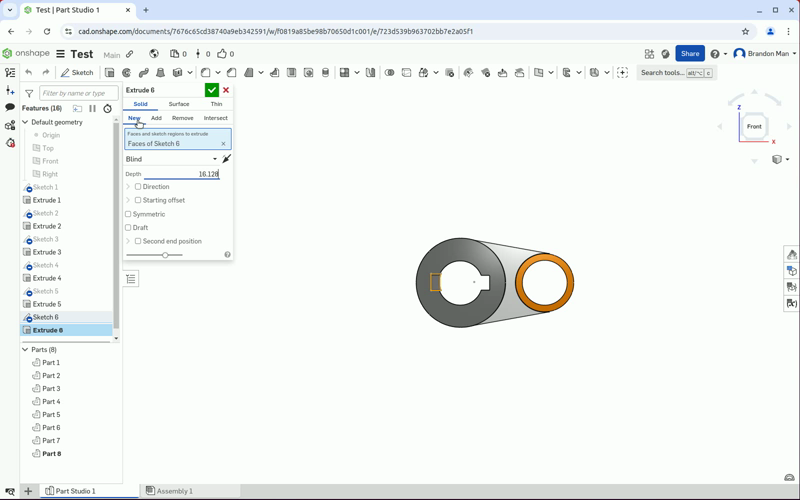
key(enter)
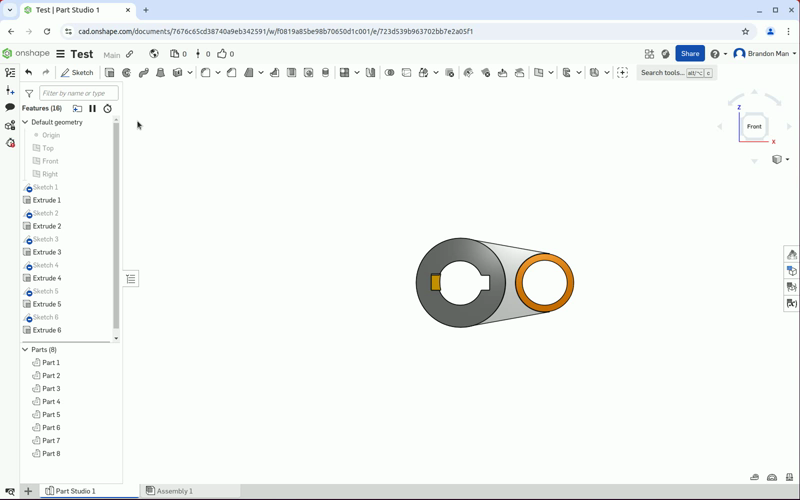
key(shift+h)
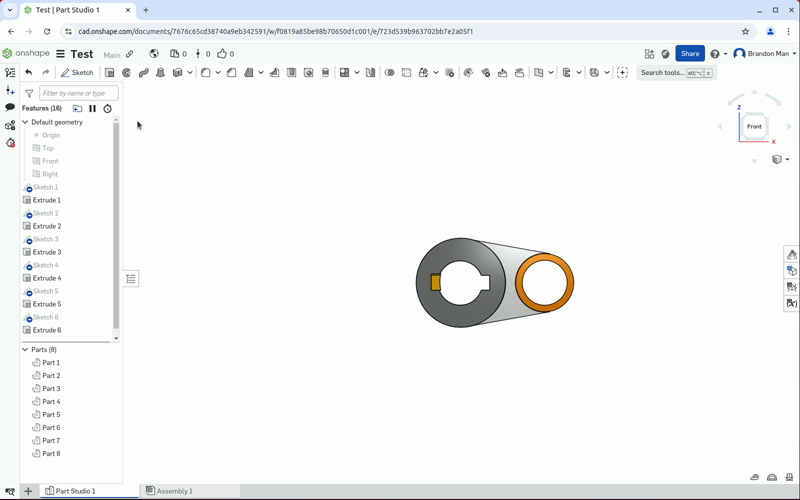
key(shift+h)
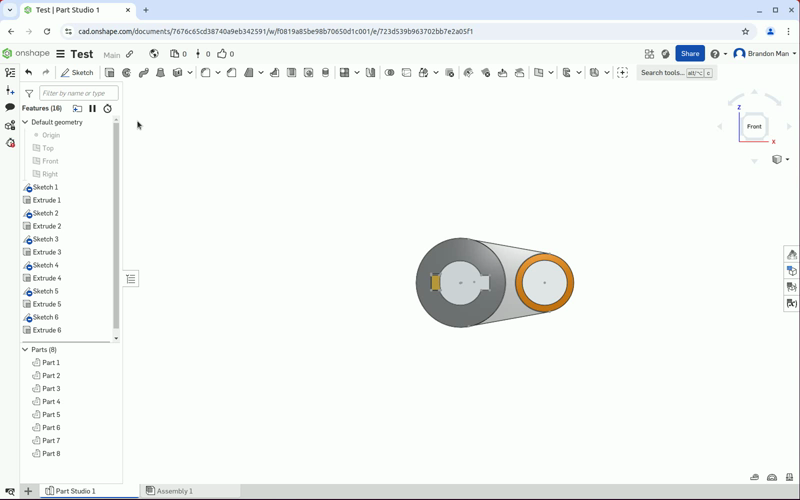
key(shift+7)
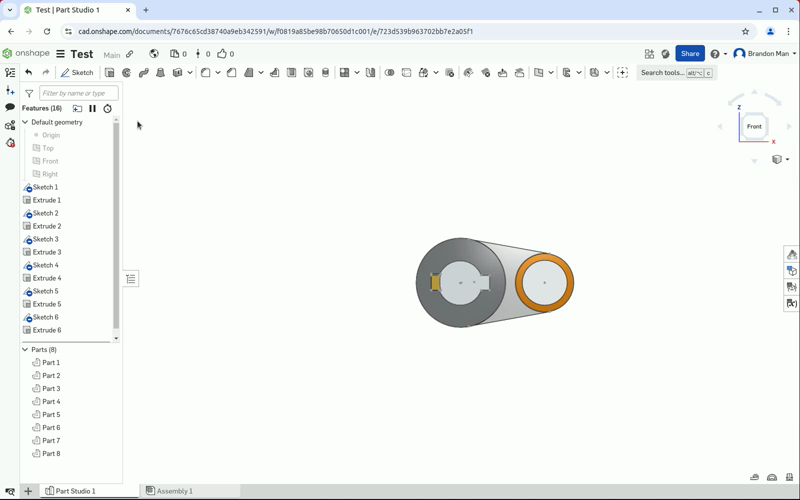
key(left, 2)
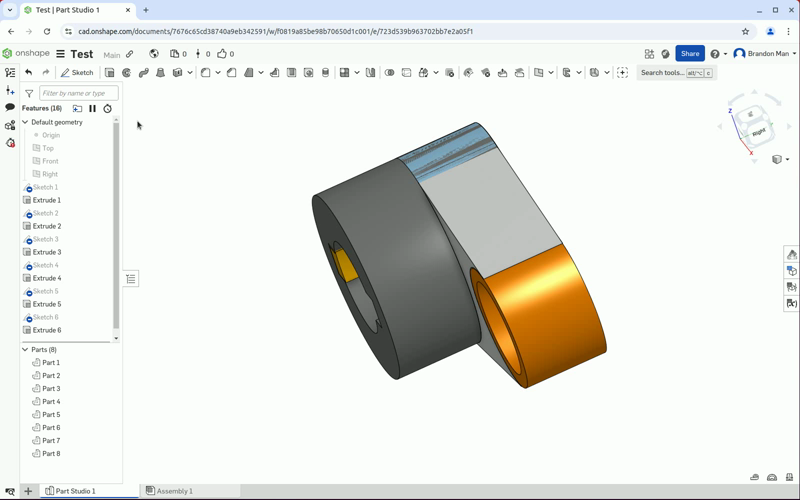
key(down, 2)
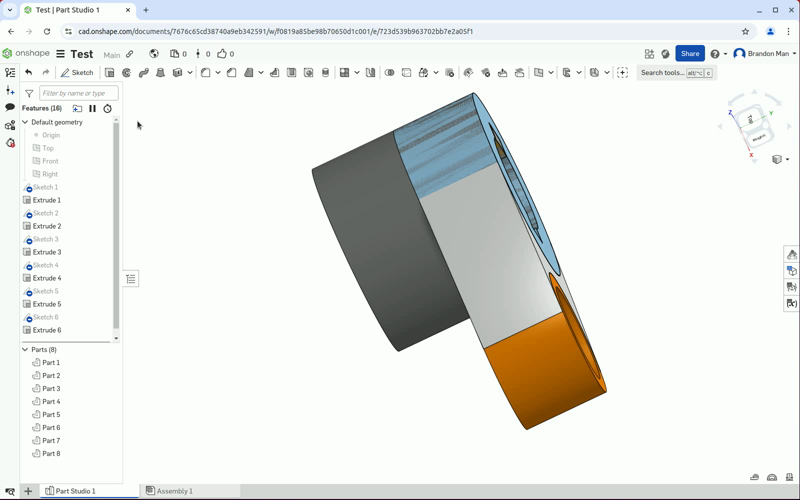
key(up, 2)
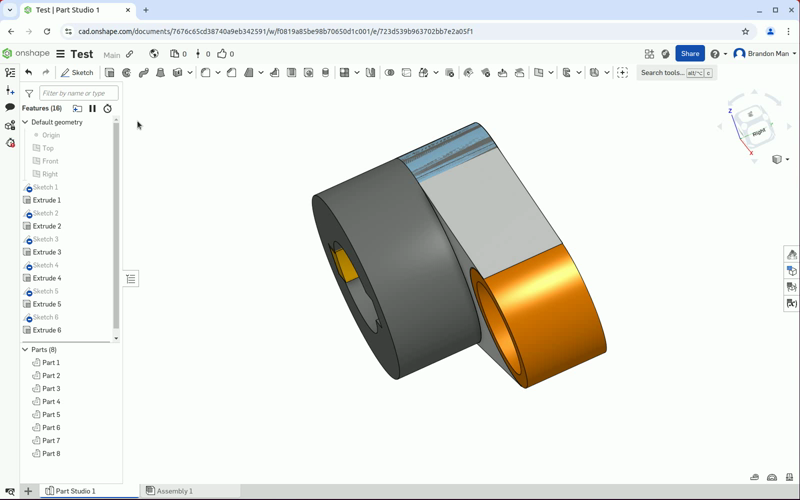
key(right, 2)
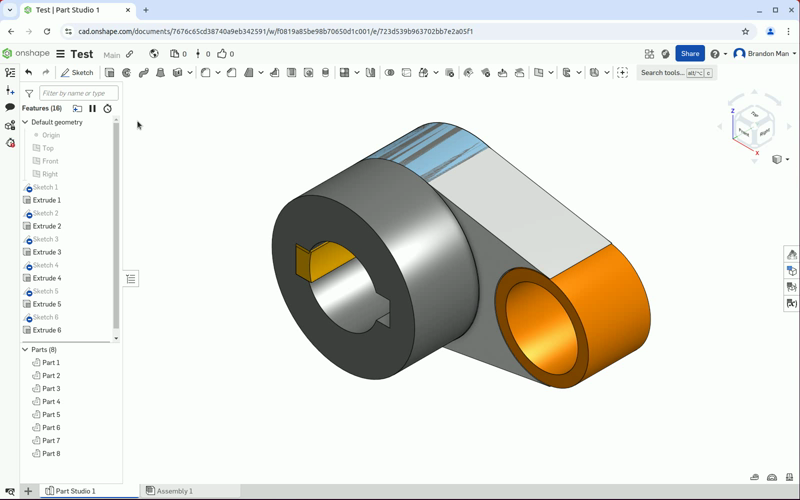
mouse_move(69, 189)
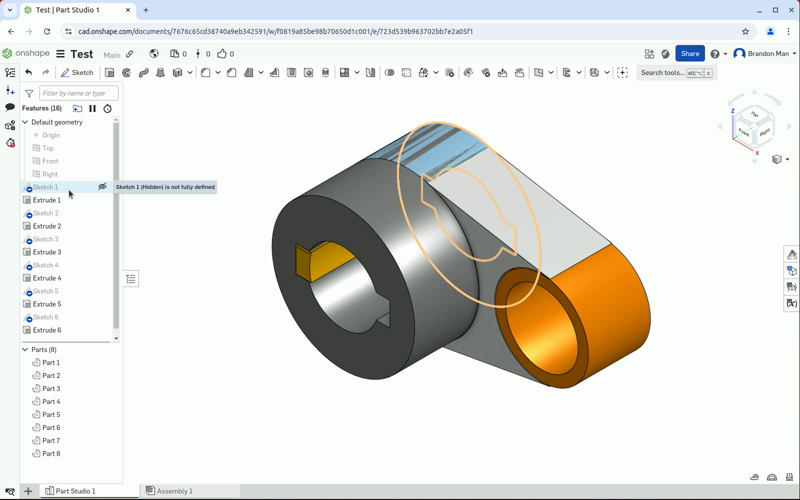
click(69, 189)